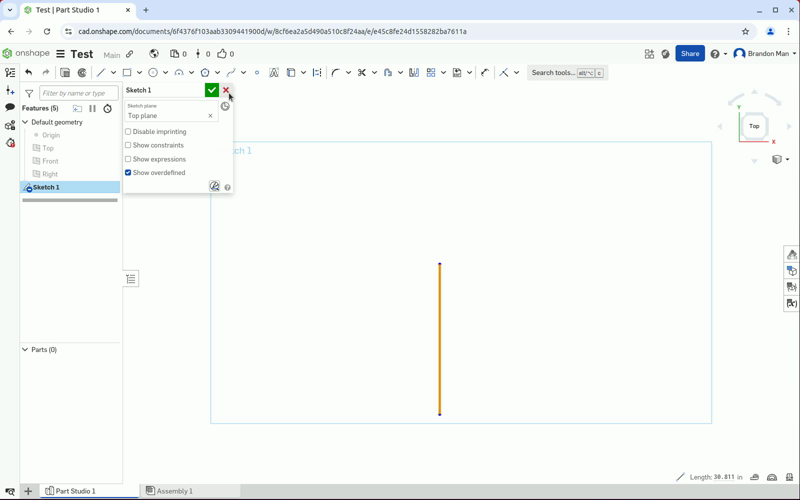
key(shift+h)
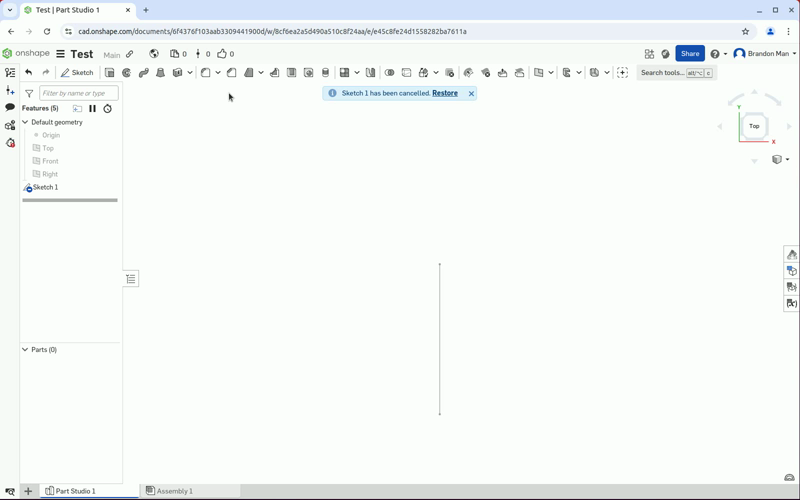
key(shift+s)
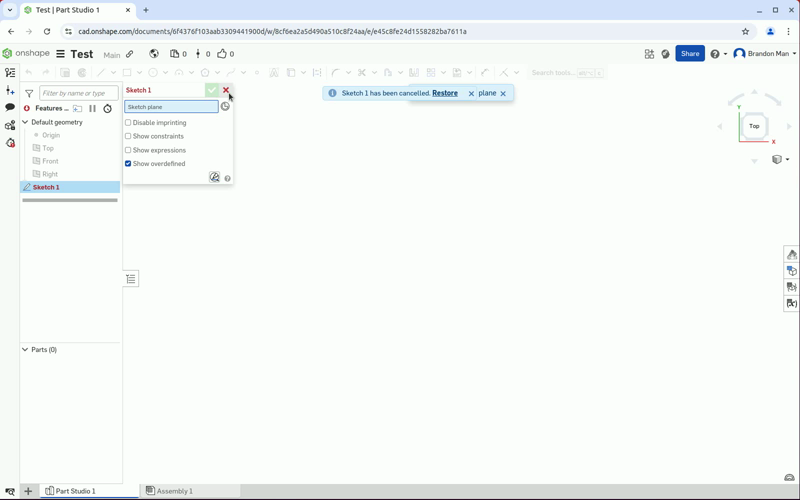
mouse_move(73, 150)
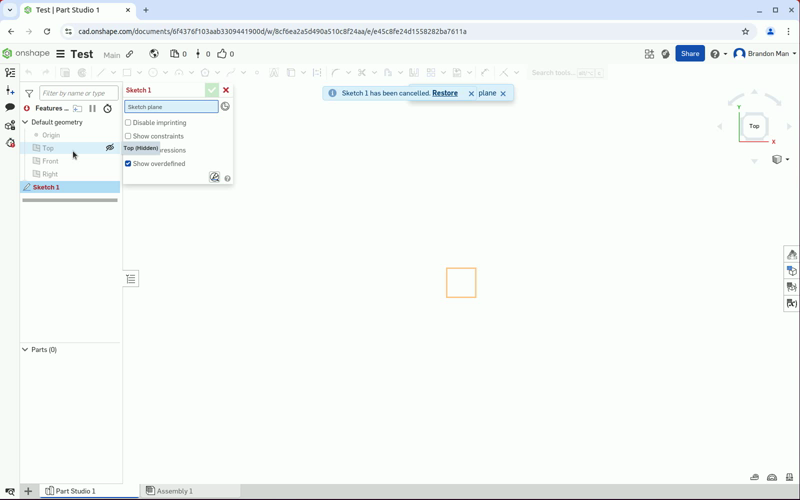
click(73, 150)
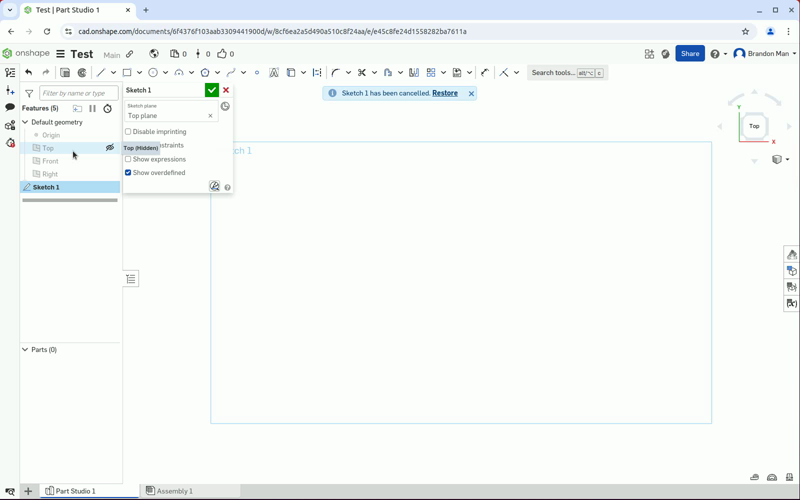
mouse_move(73, 352)
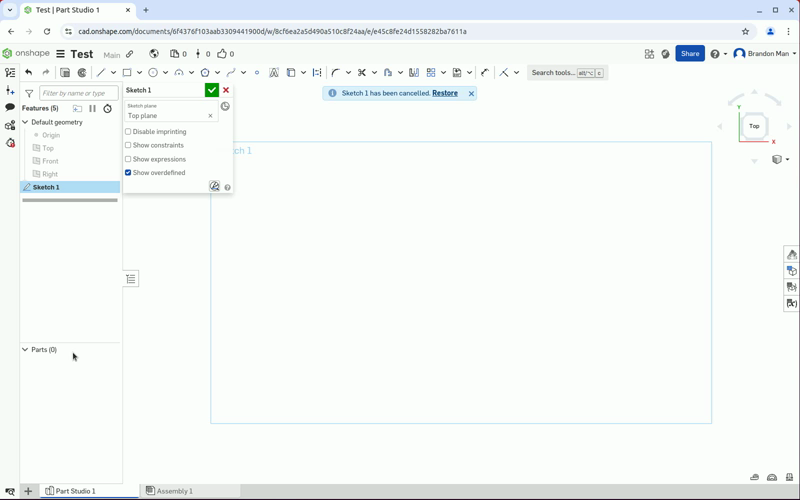
key(y)
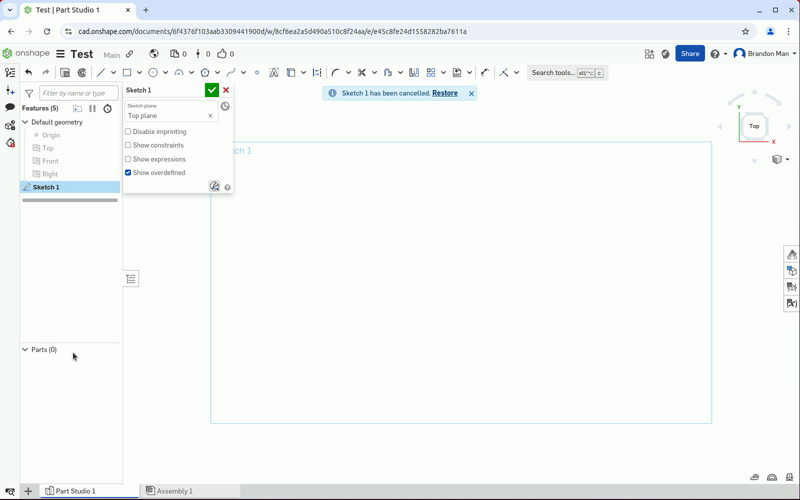
key(l)
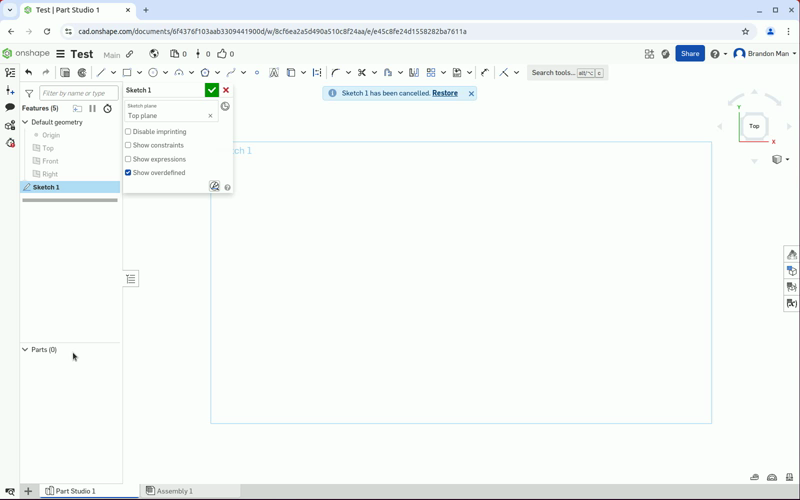
key_down(shift)
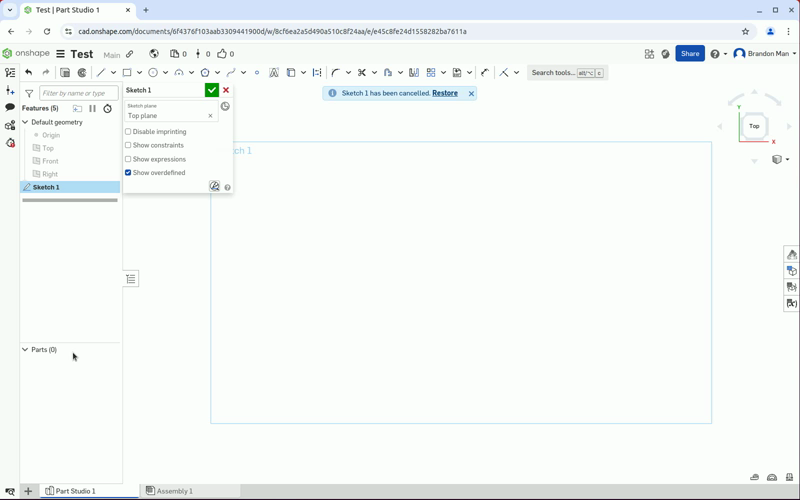
mouse_move(406, 287)
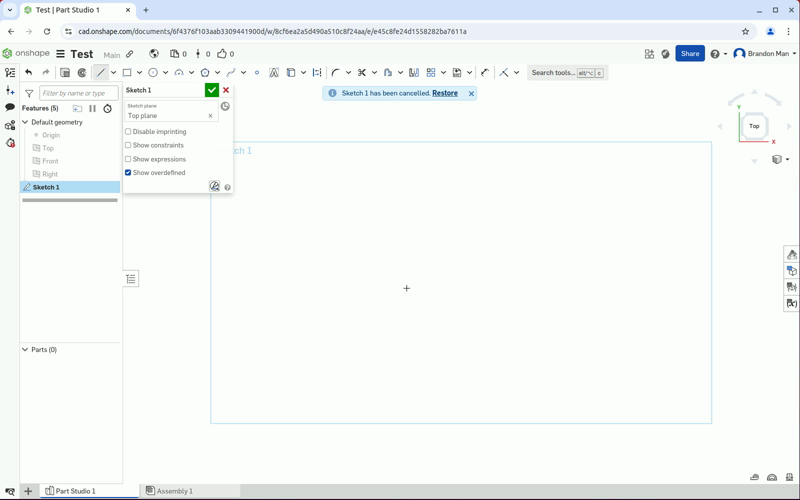
click(406, 287)
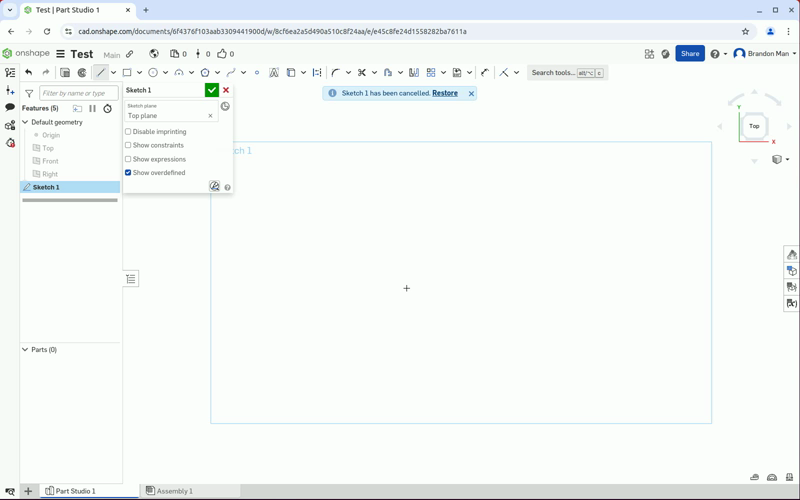
key_up(shift)
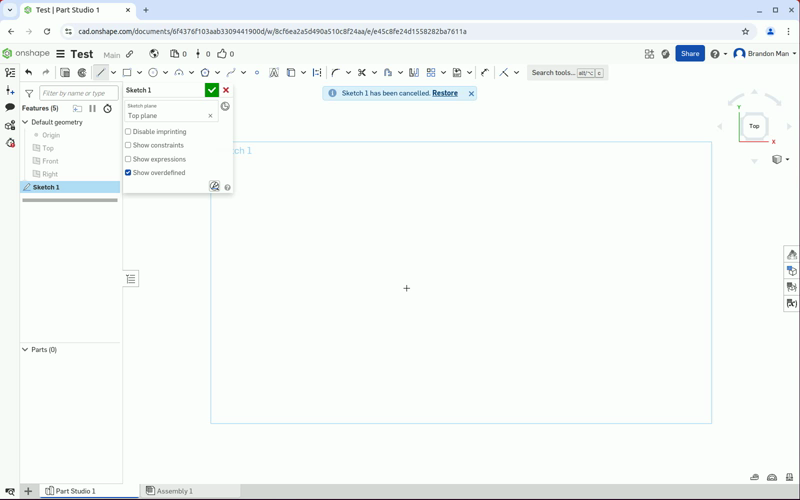
key_down(shift)
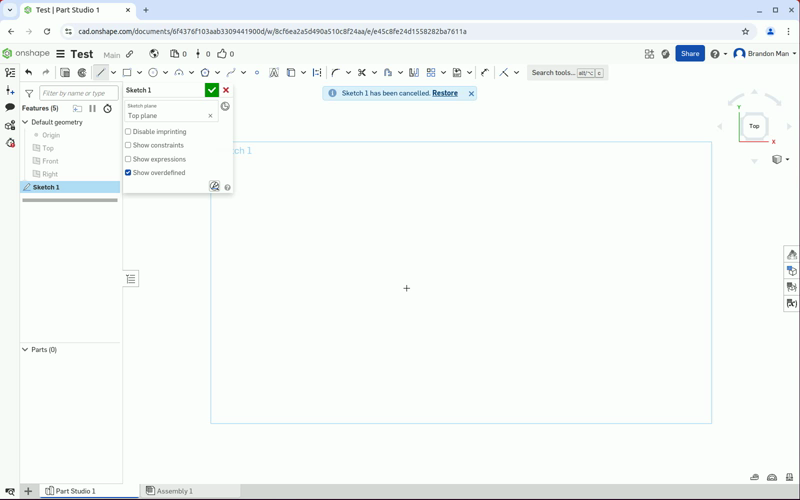
mouse_move(436, 287)
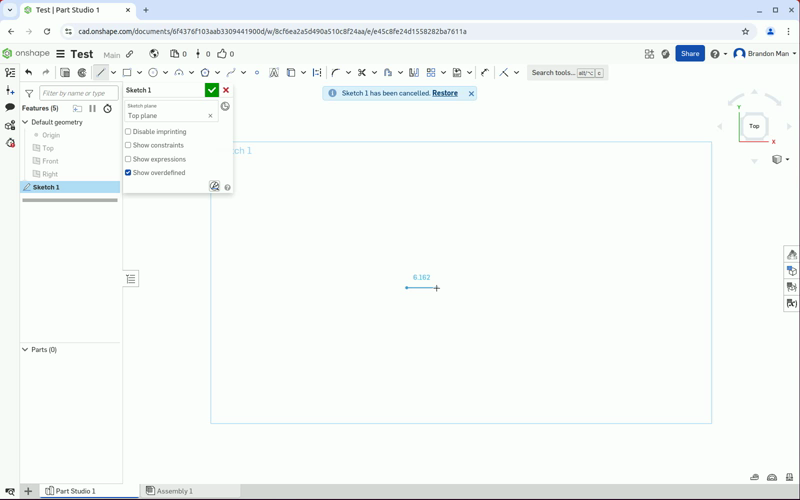
mouse_move(466, 287)
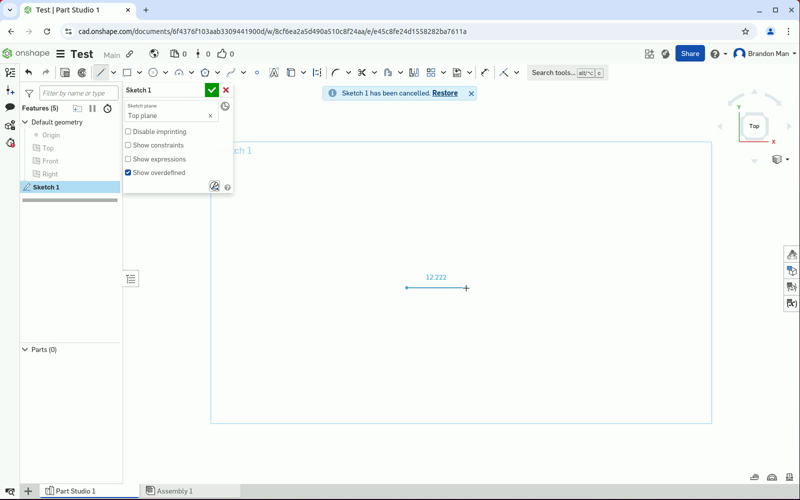
click(466, 287)
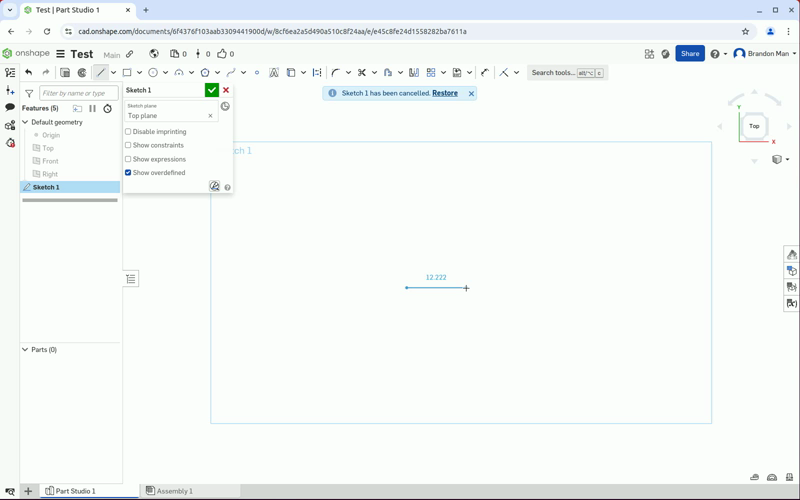
key_up(shift)
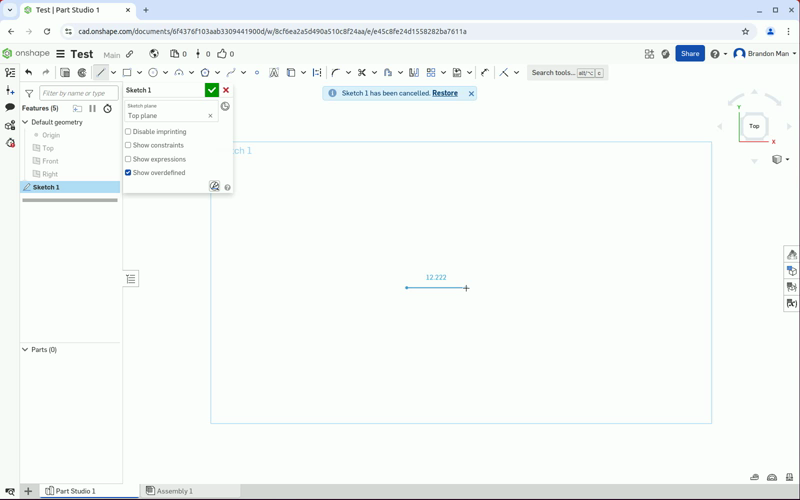
key_down(shift)
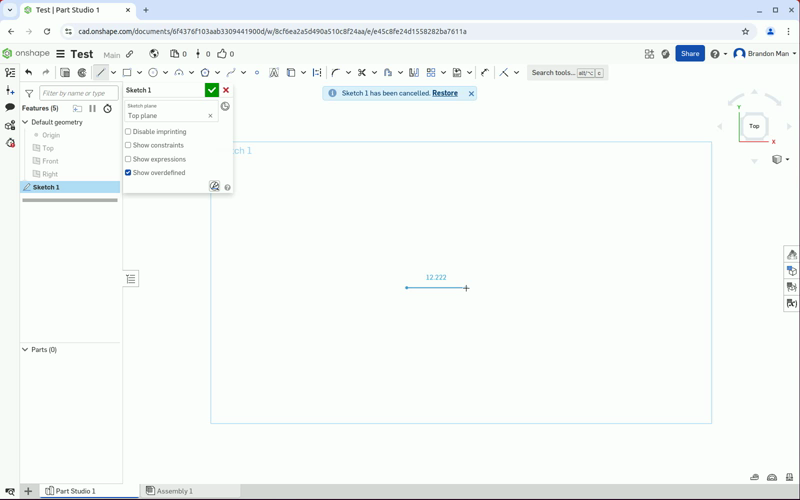
mouse_move(466, 170)
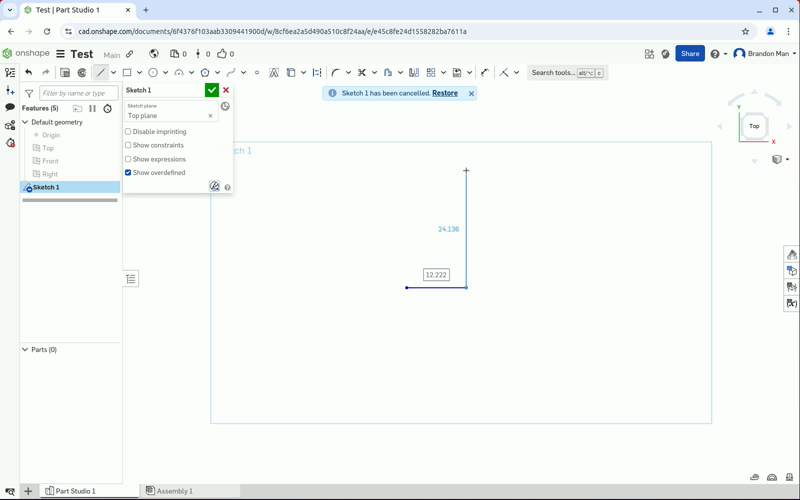
click(466, 170)
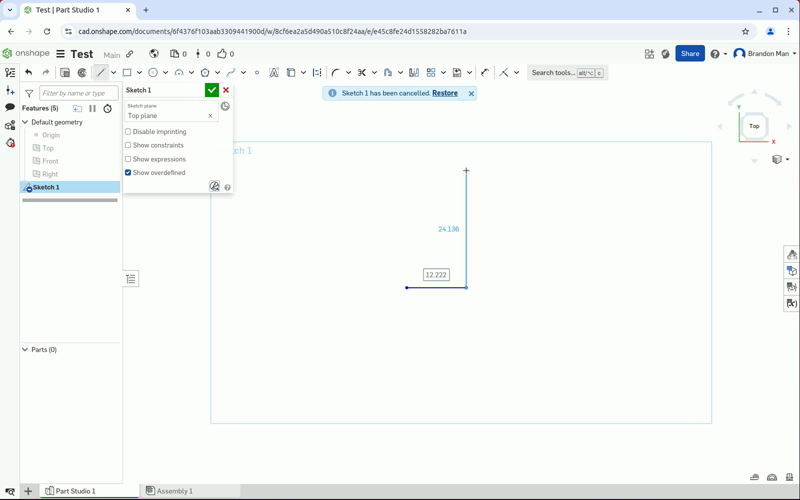
key_up(shift)
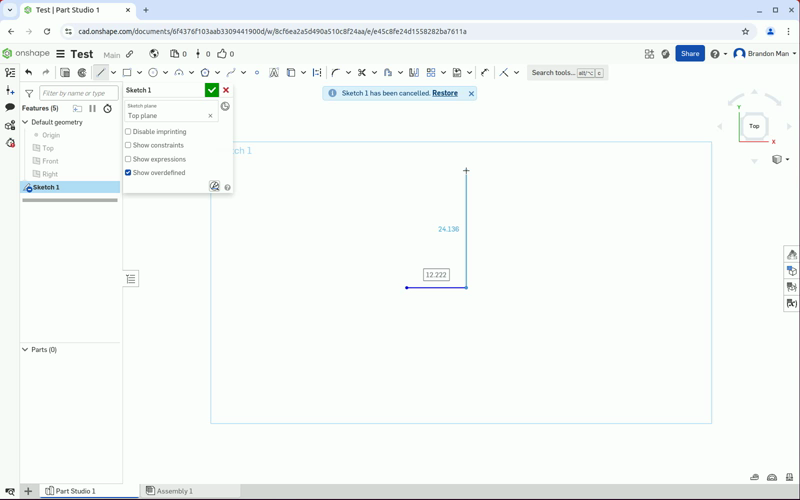
key_down(shift)
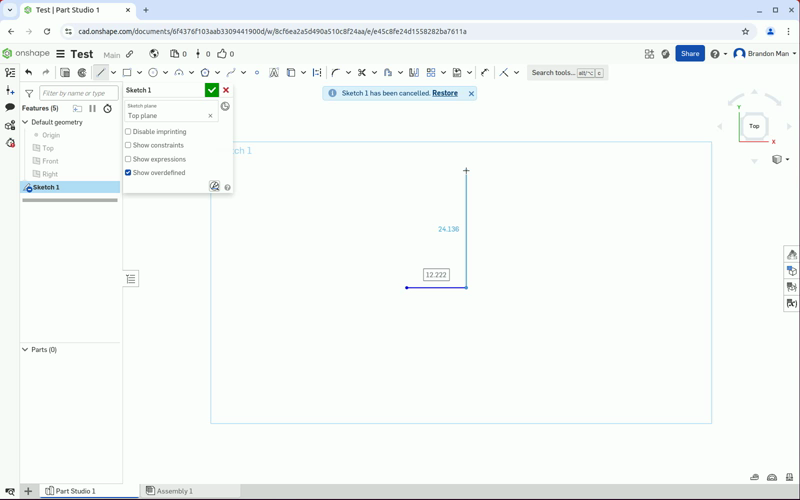
mouse_move(496, 170)
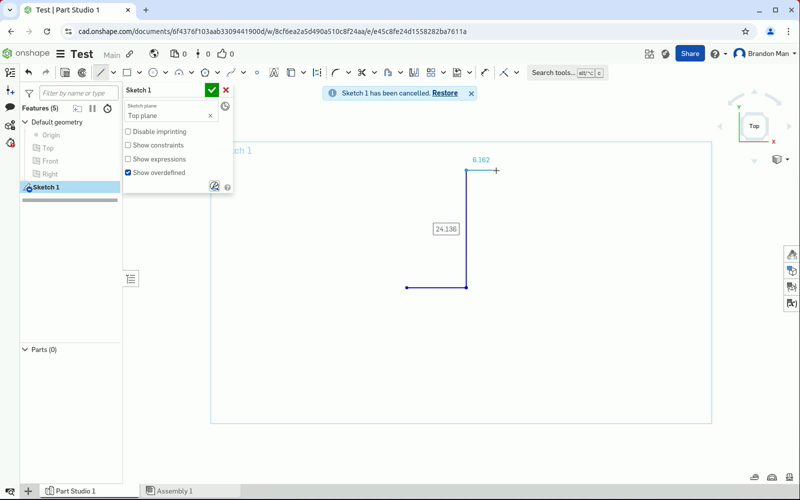
mouse_move(406, 170)
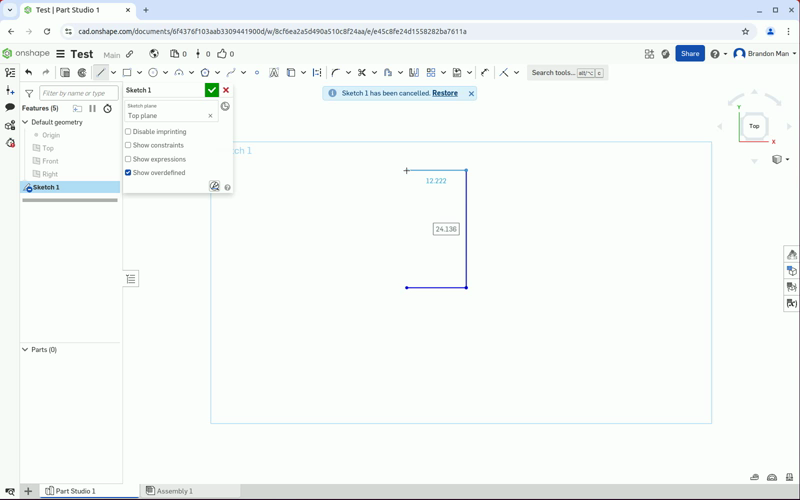
click(406, 170)
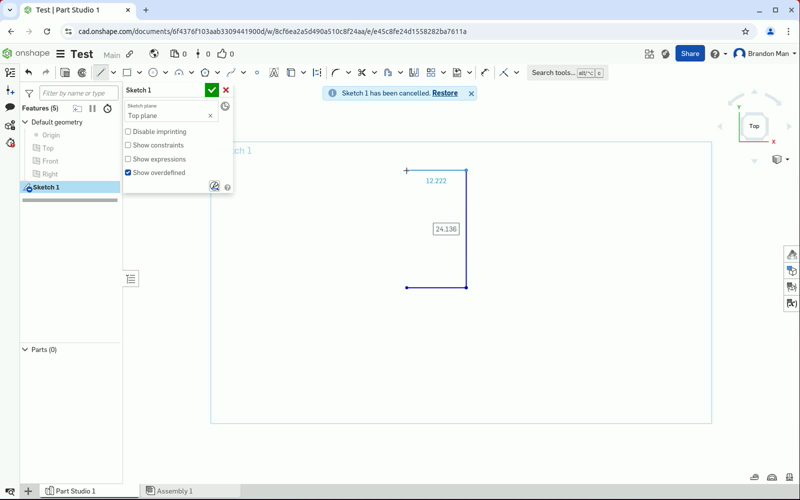
key_up(shift)
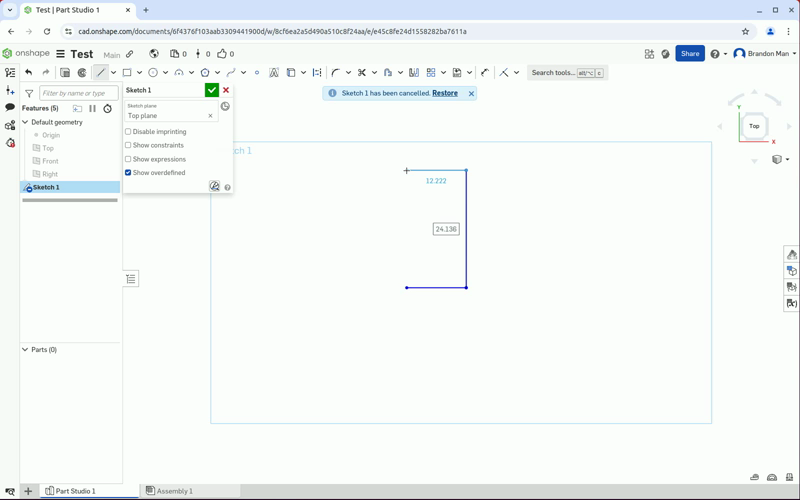
key_down(shift)
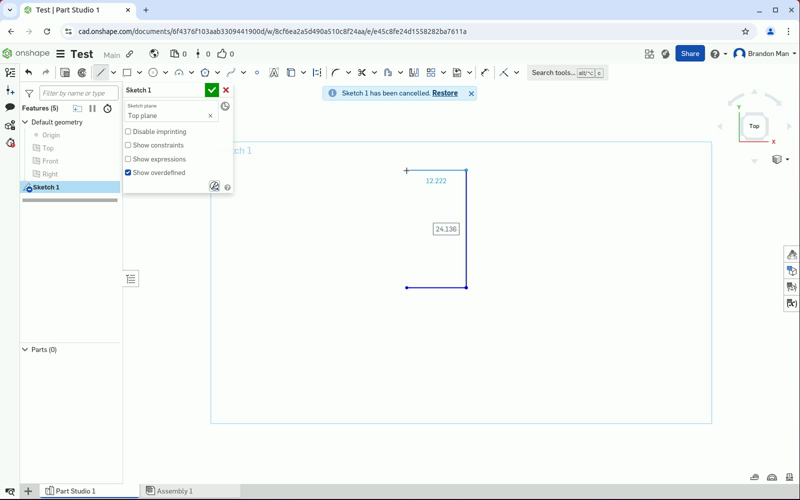
mouse_move(406, 287)
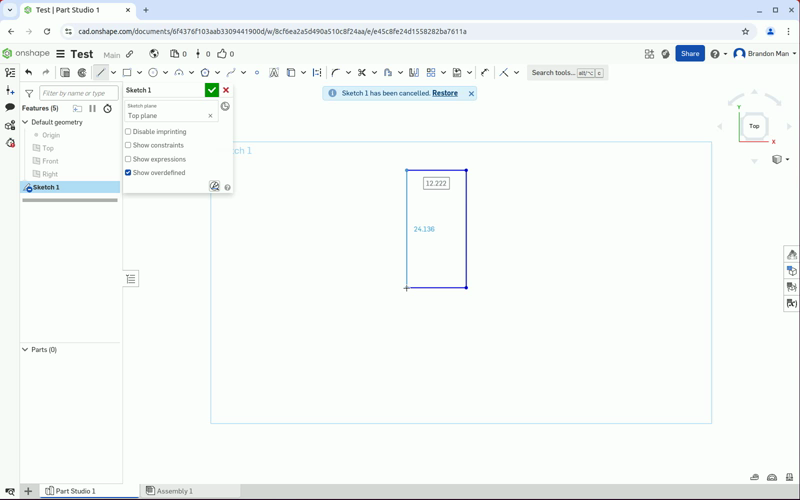
key_up(shift)
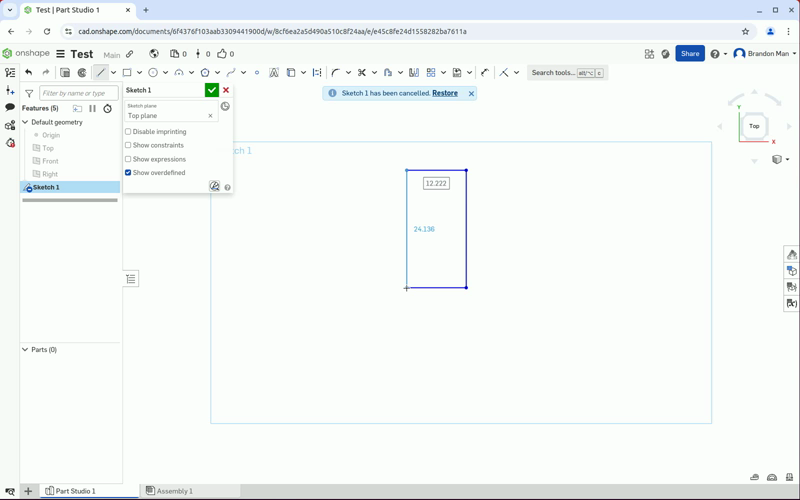
click(406, 287)
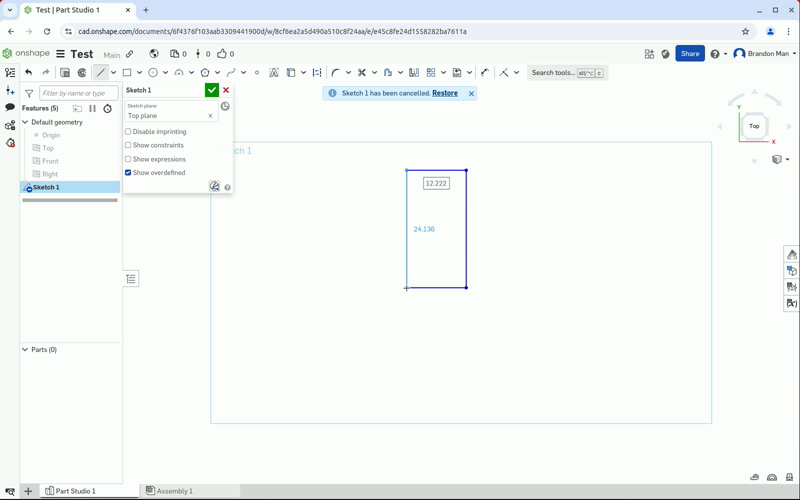
key(esc)
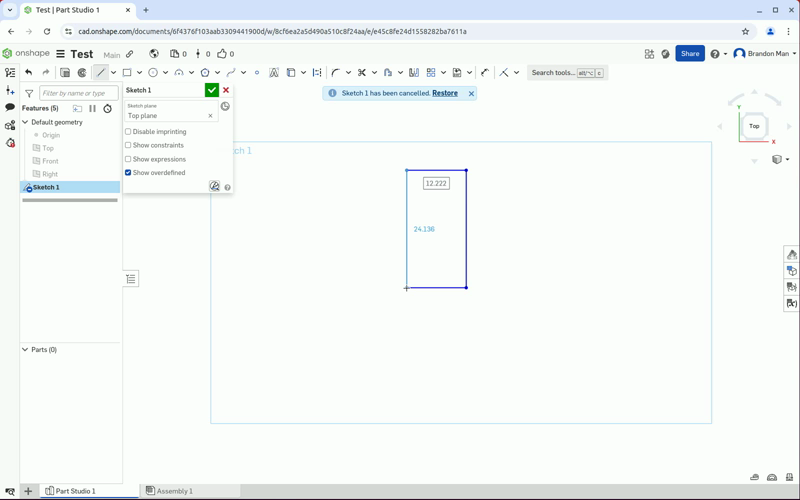
key(l)
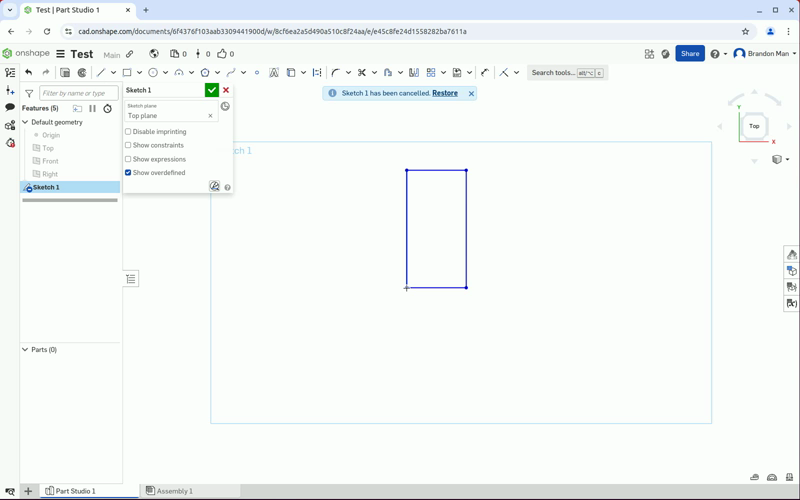
key_down(shift)
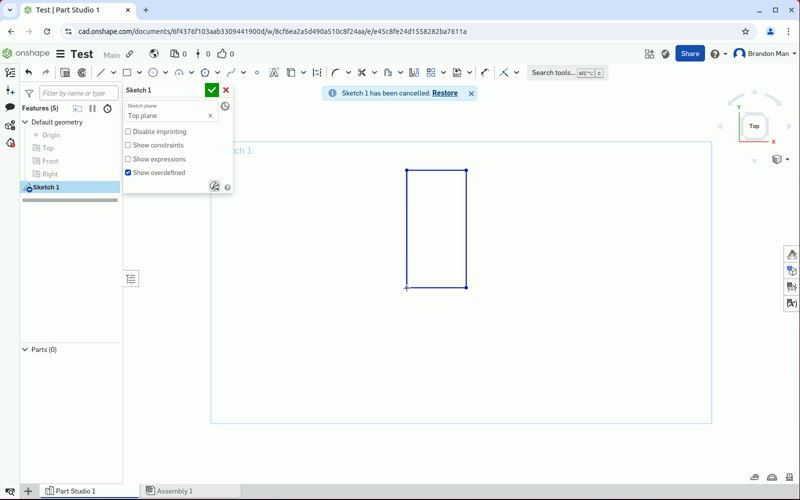
mouse_move(409, 238)
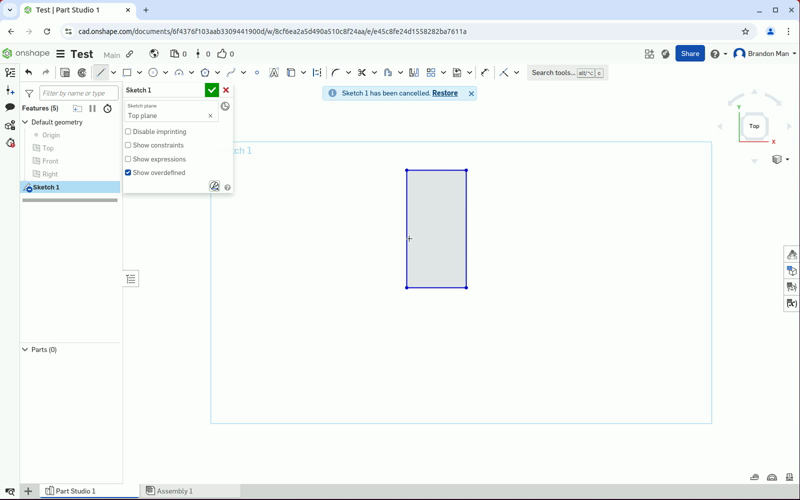
click(409, 238)
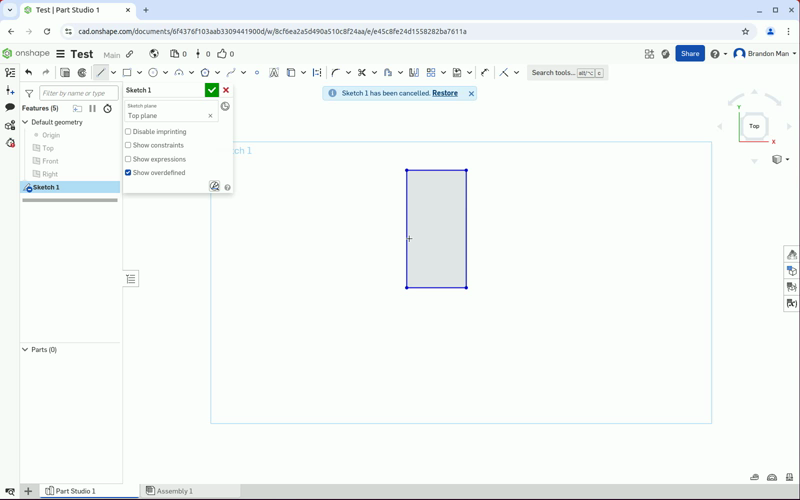
key_up(shift)
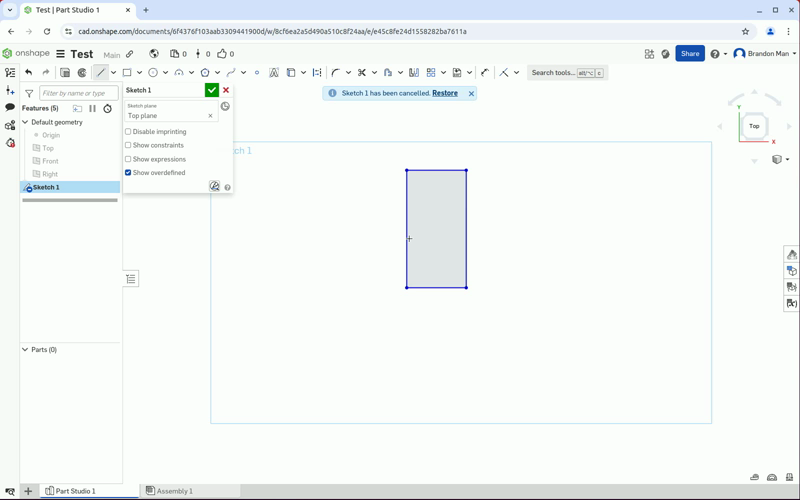
key_down(shift)
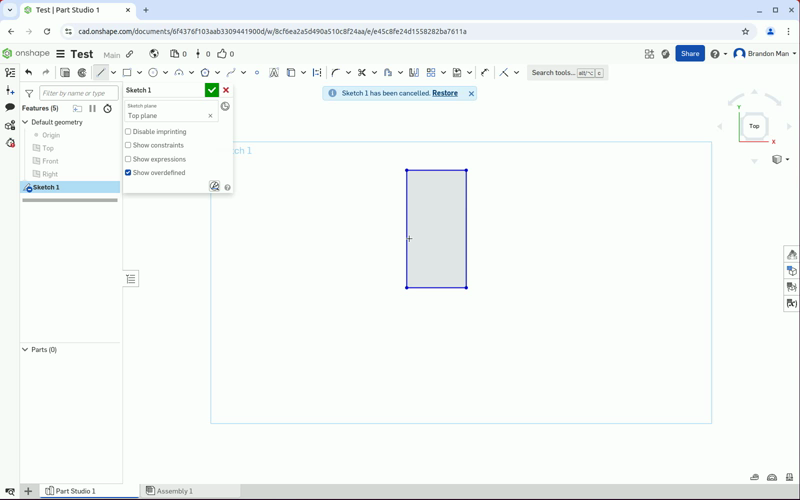
mouse_move(439, 238)
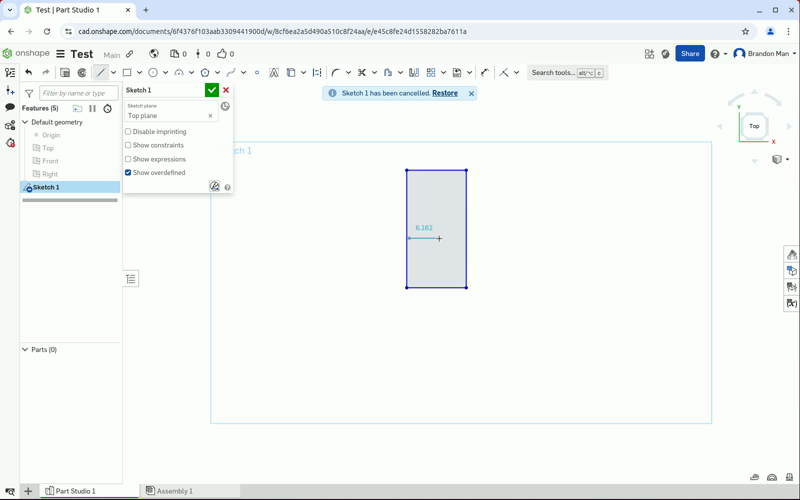
mouse_move(424, 238)
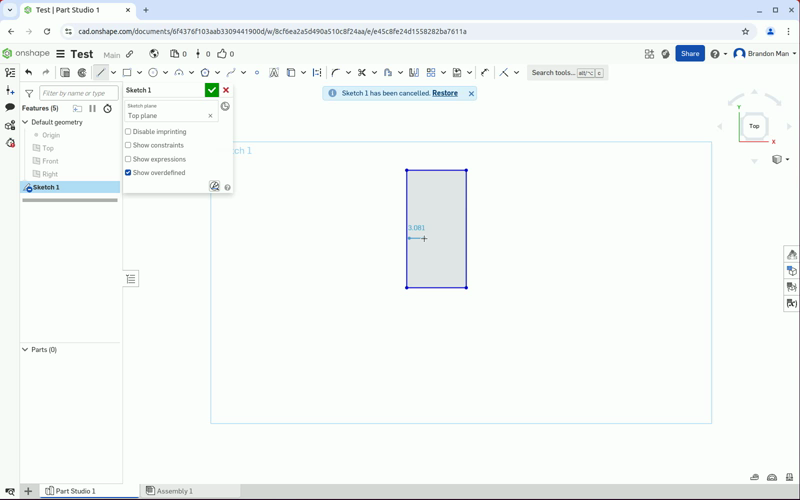
click(424, 238)
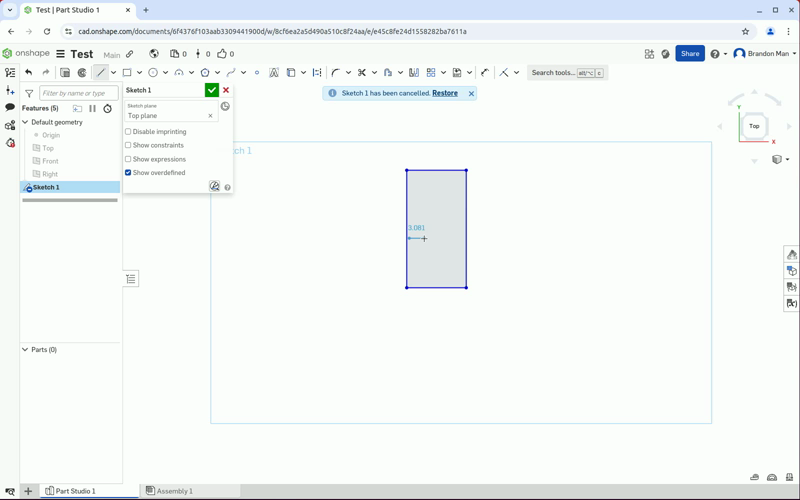
key_up(shift)
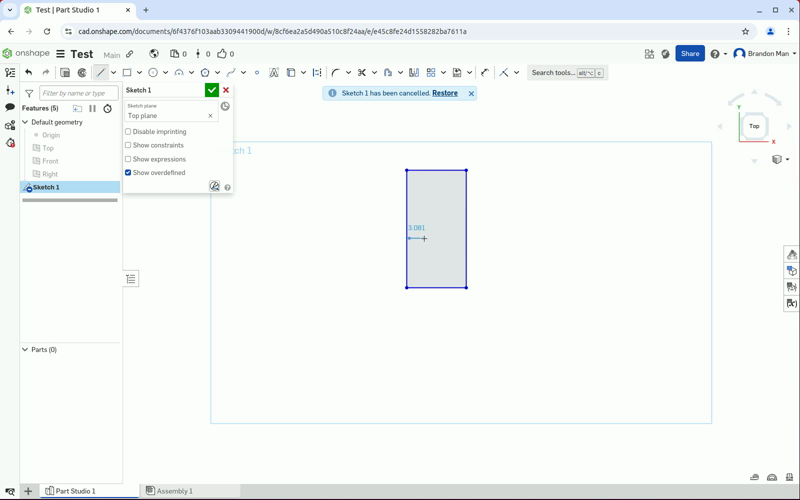
key_down(shift)
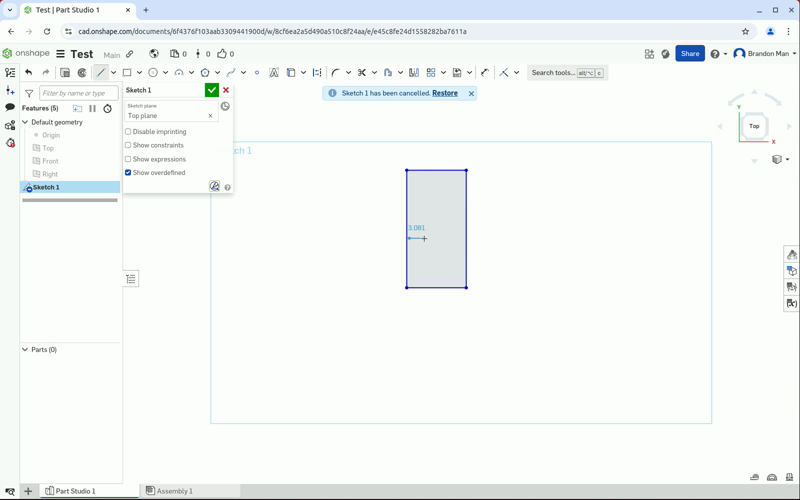
mouse_move(454, 238)
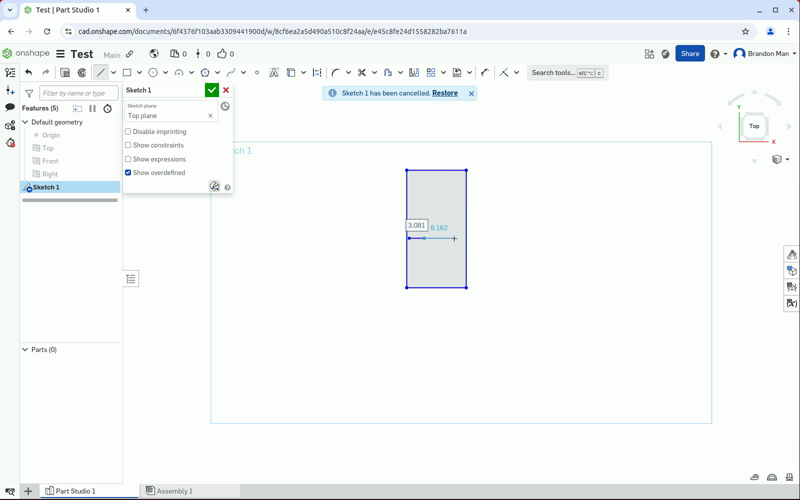
mouse_move(424, 282)
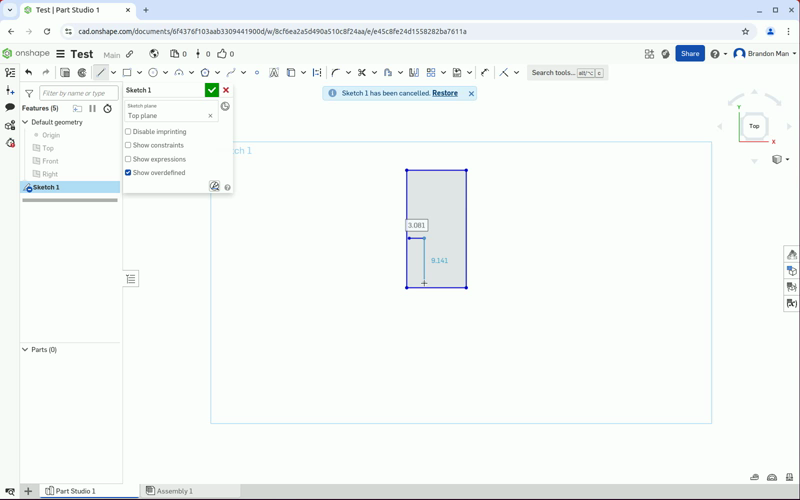
click(424, 282)
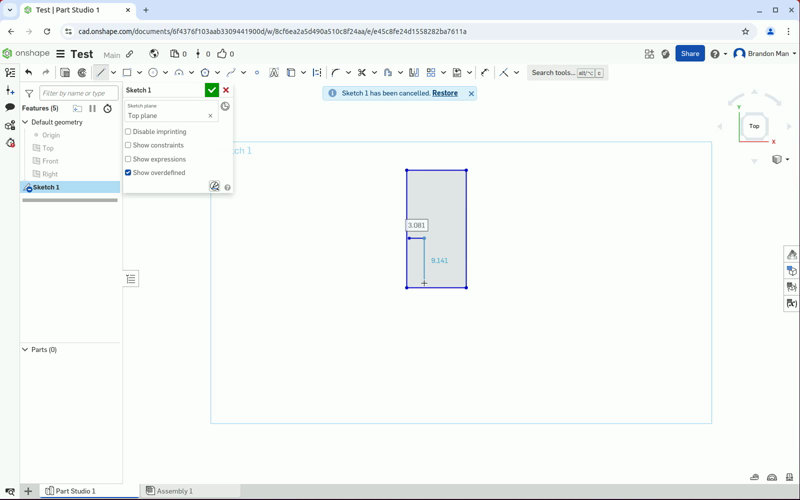
key_up(shift)
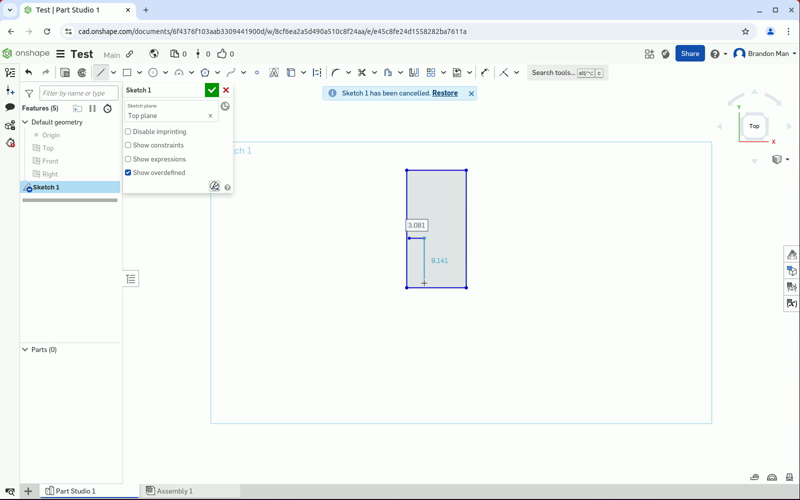
key_down(shift)
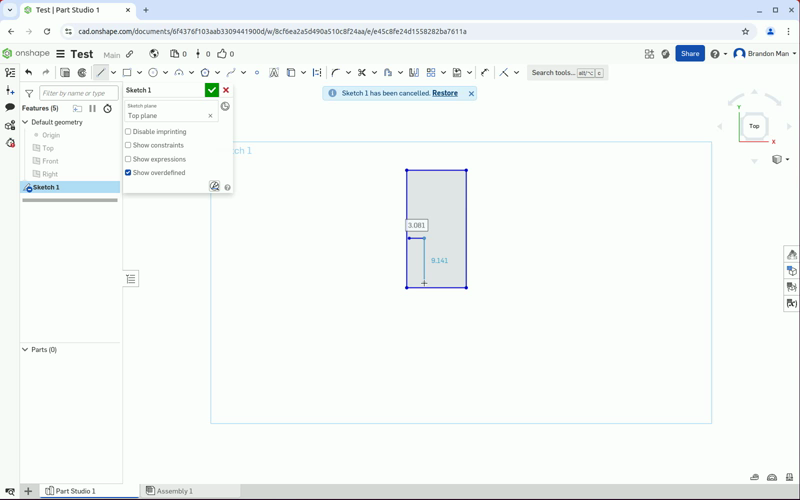
mouse_move(454, 282)
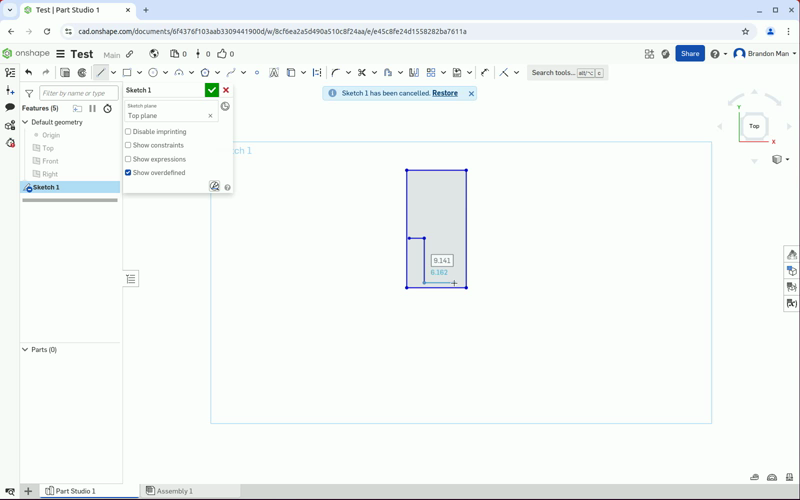
mouse_move(461, 282)
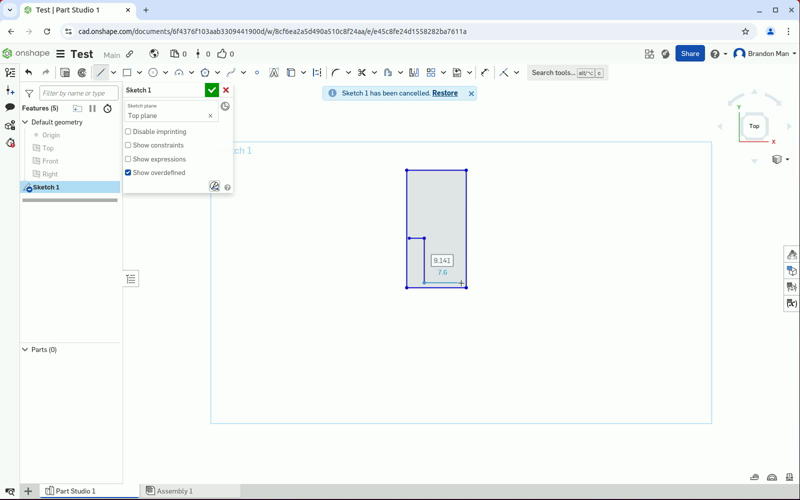
click(461, 282)
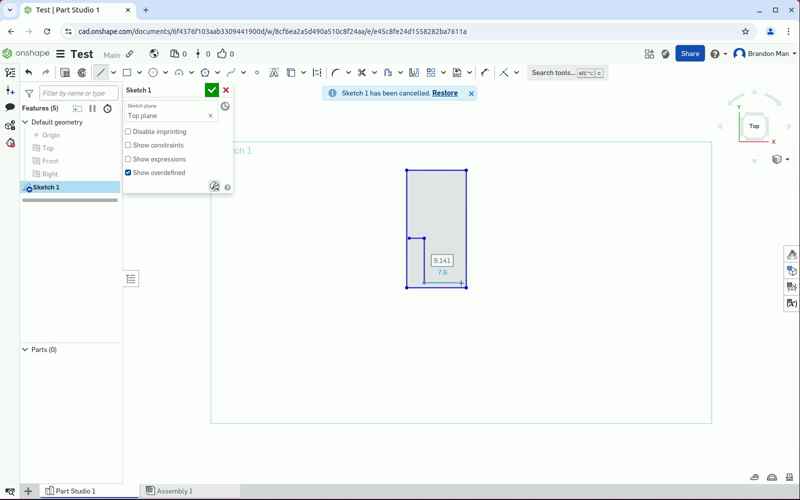
key_up(shift)
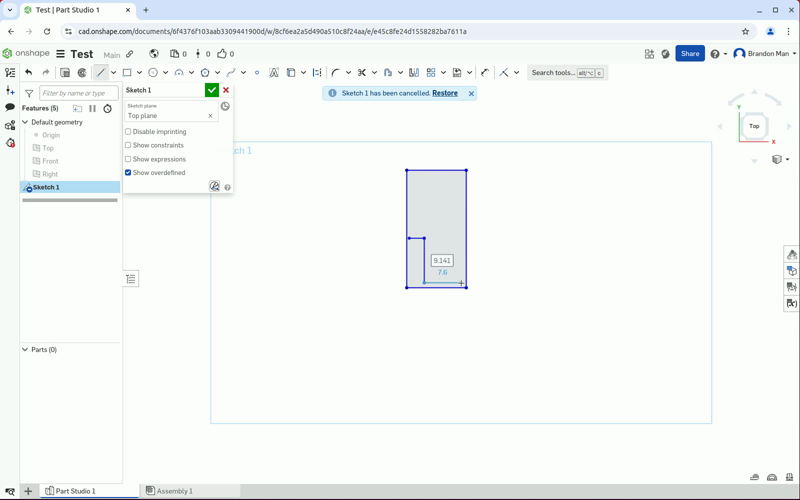
key_down(shift)
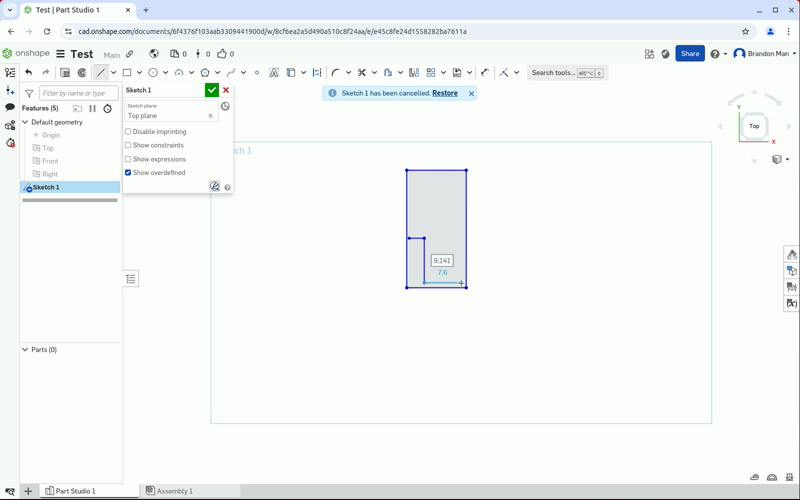
mouse_move(461, 200)
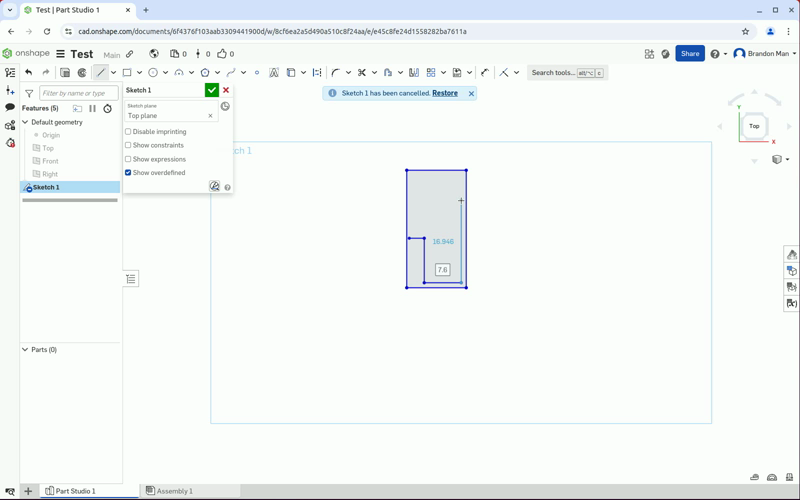
click(461, 200)
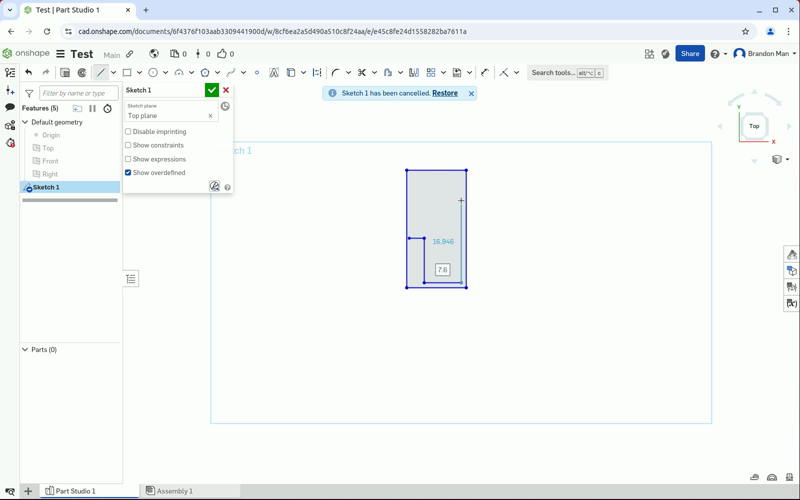
key_up(shift)
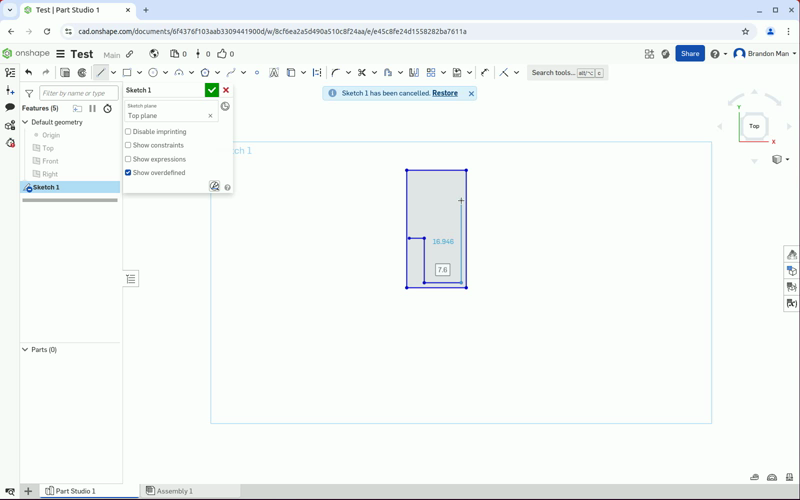
key_down(shift)
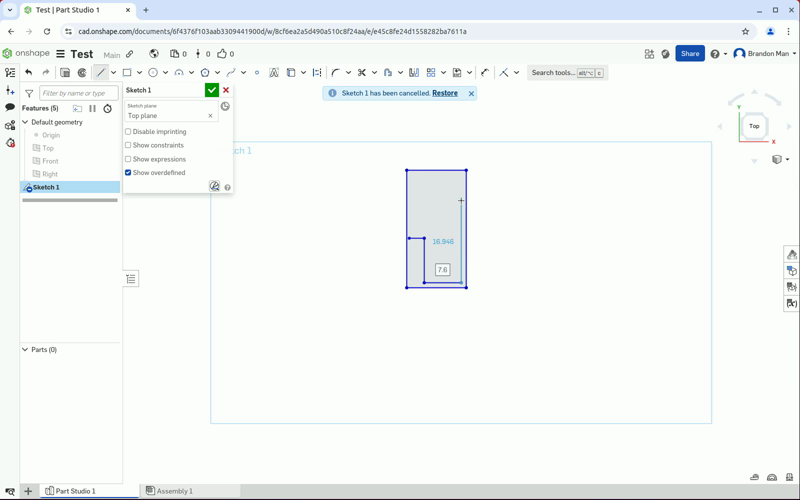
mouse_move(491, 200)
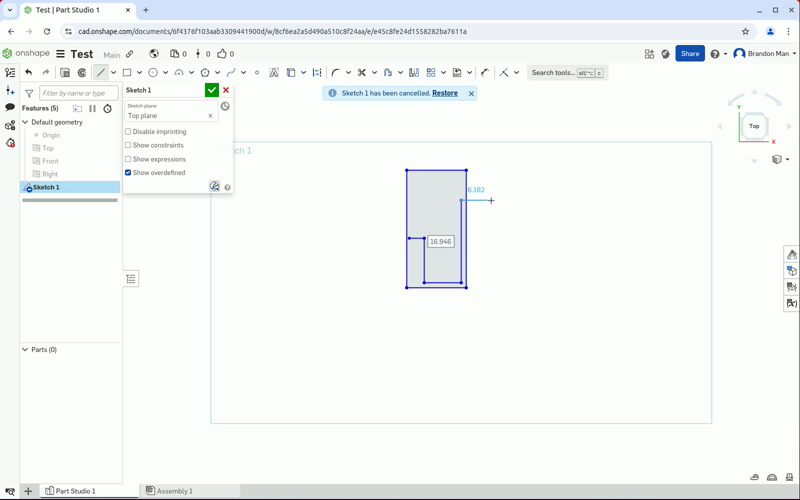
mouse_move(461, 189)
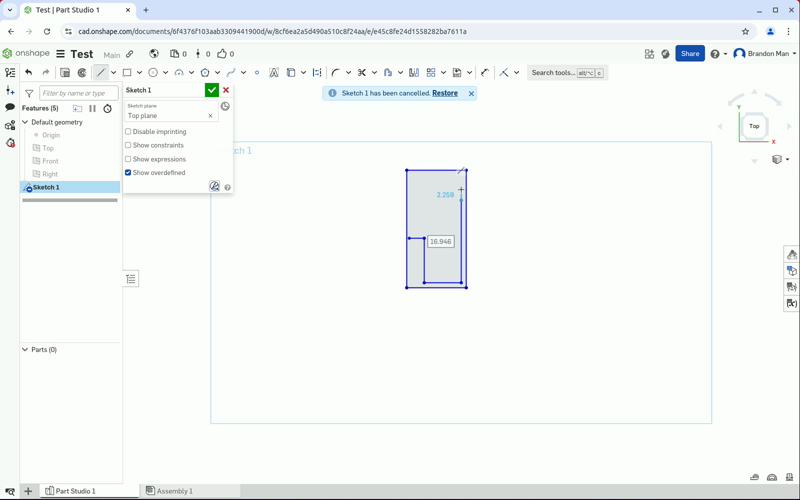
click(461, 189)
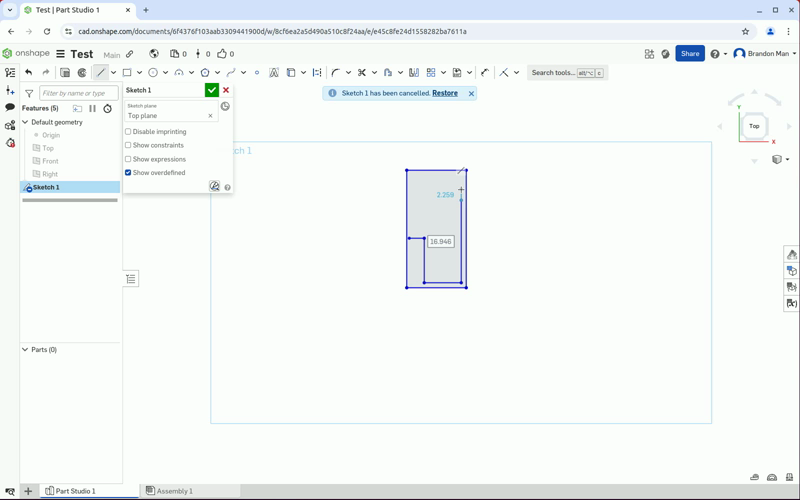
key_up(shift)
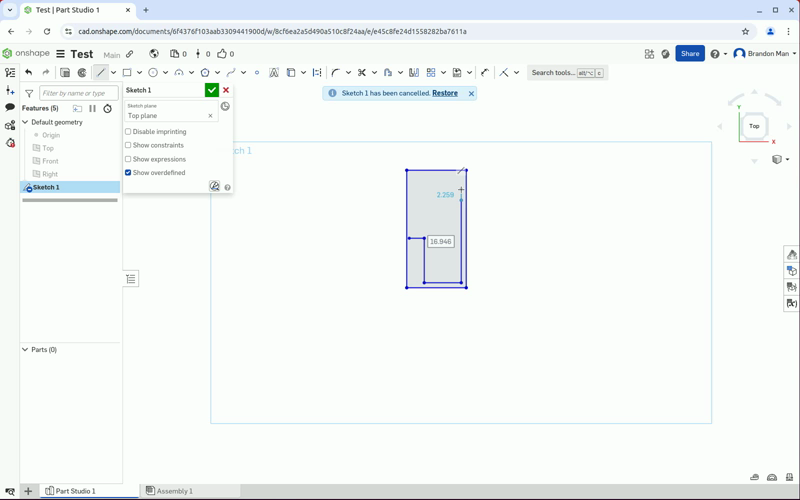
key_down(shift)
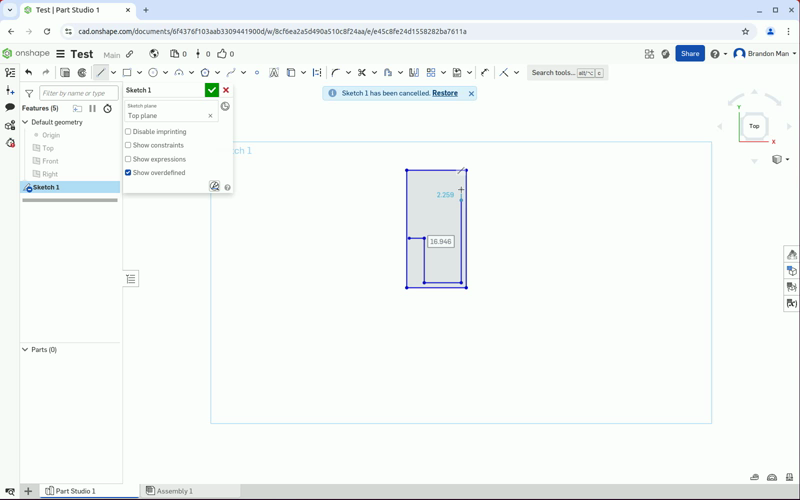
mouse_move(491, 189)
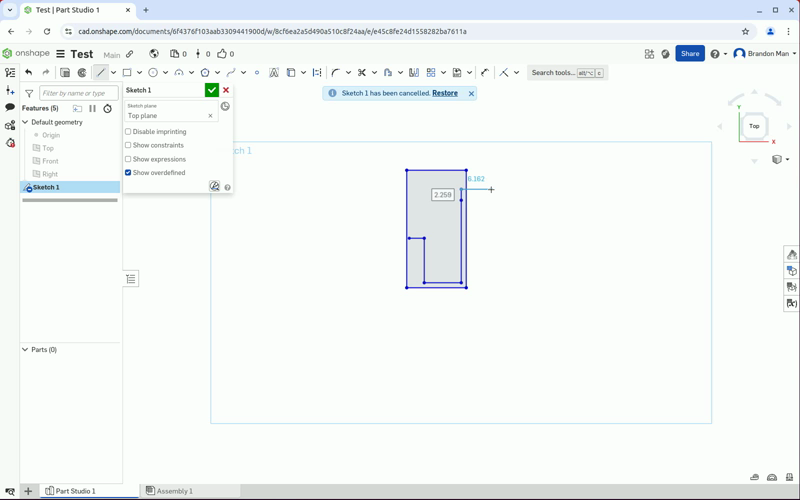
mouse_move(461, 175)
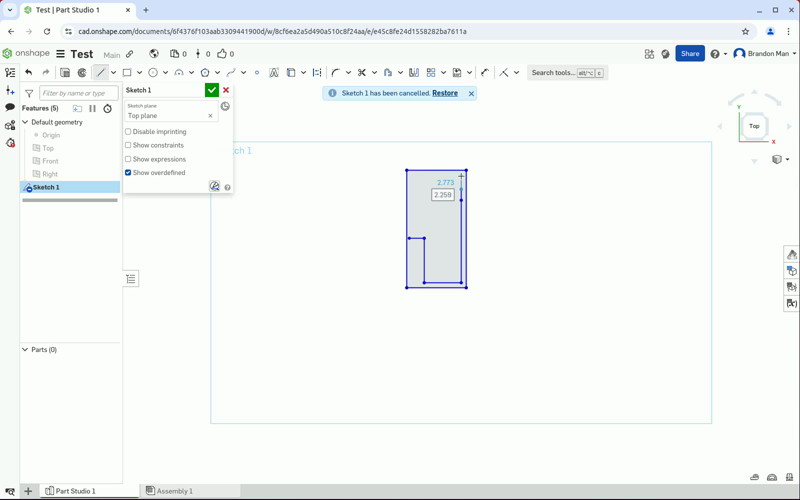
click(461, 175)
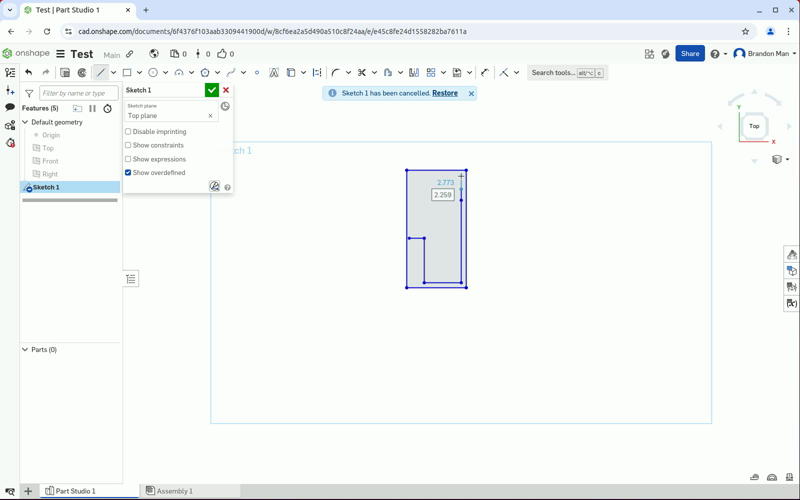
key_up(shift)
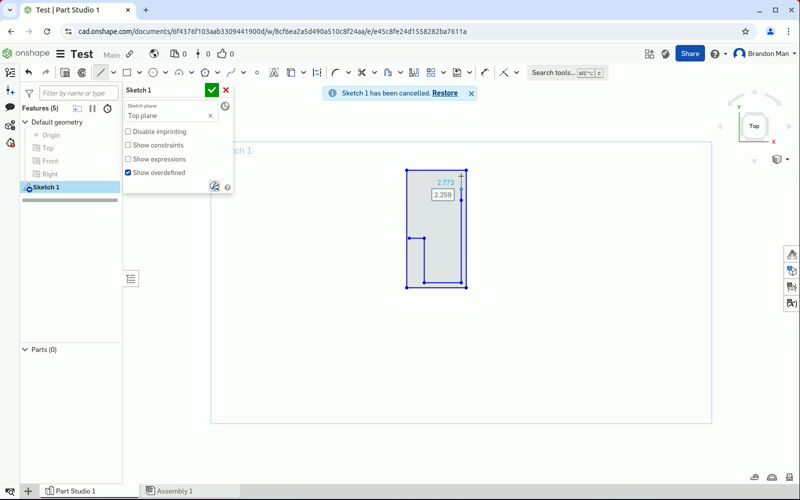
key_down(shift)
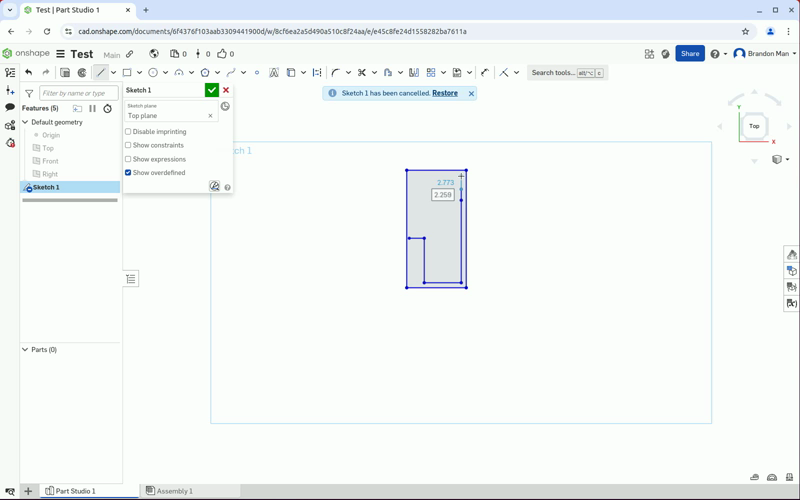
mouse_move(491, 175)
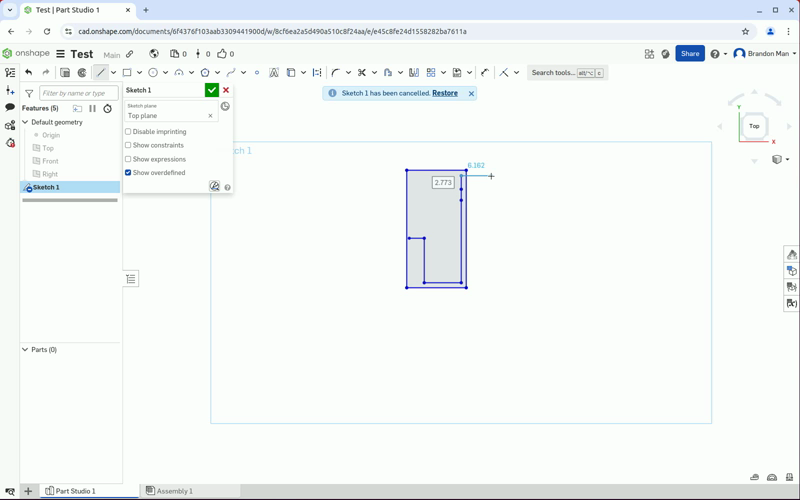
mouse_move(414, 175)
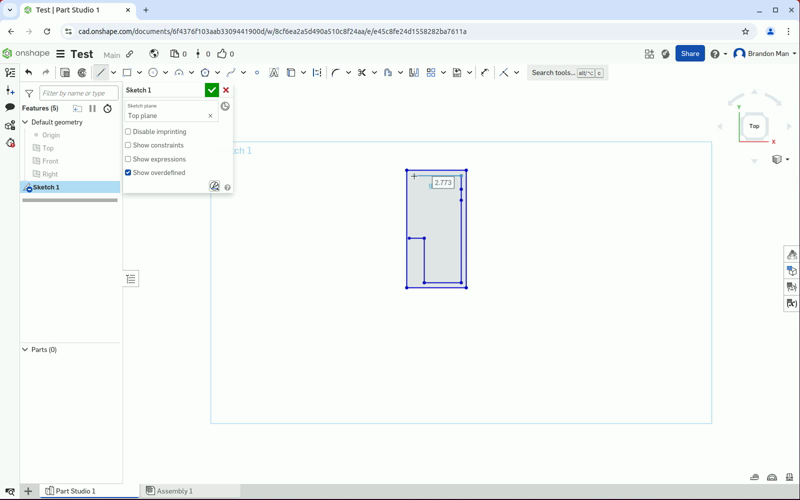
click(414, 175)
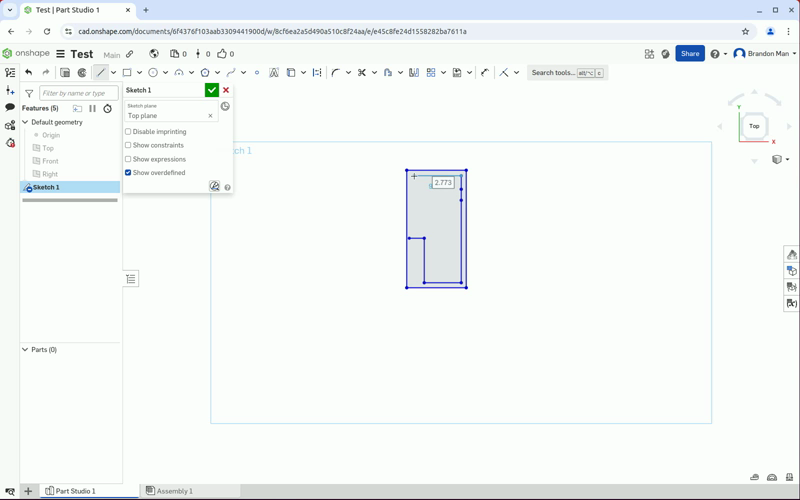
key_up(shift)
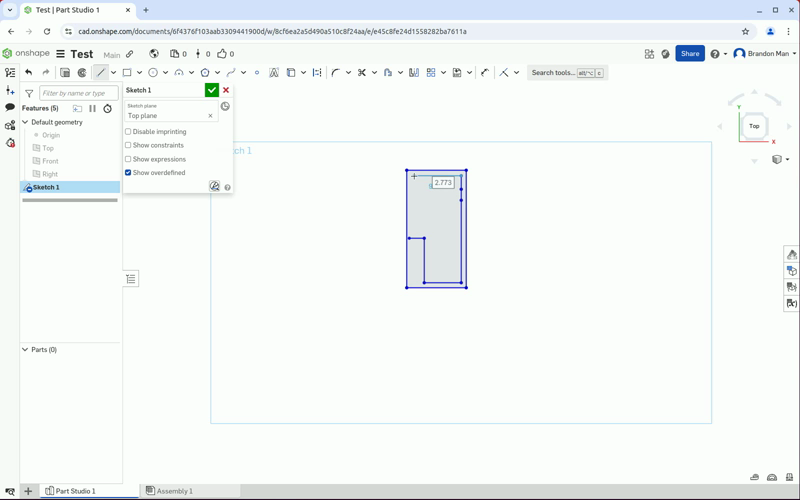
key_down(shift)
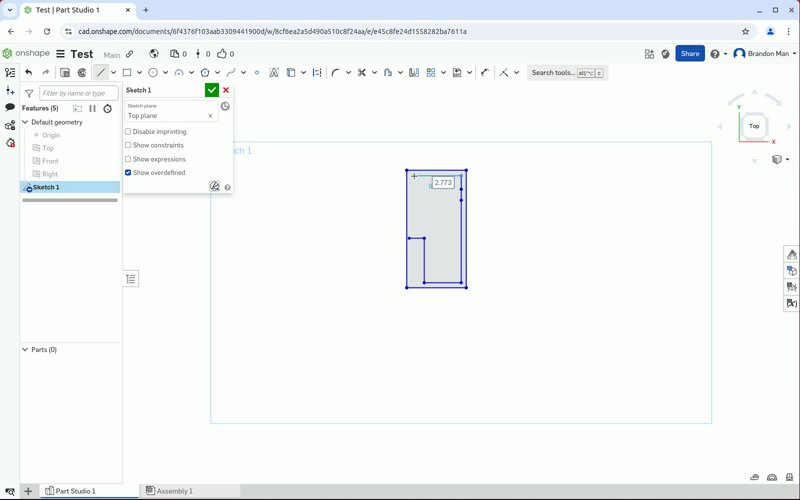
mouse_move(444, 175)
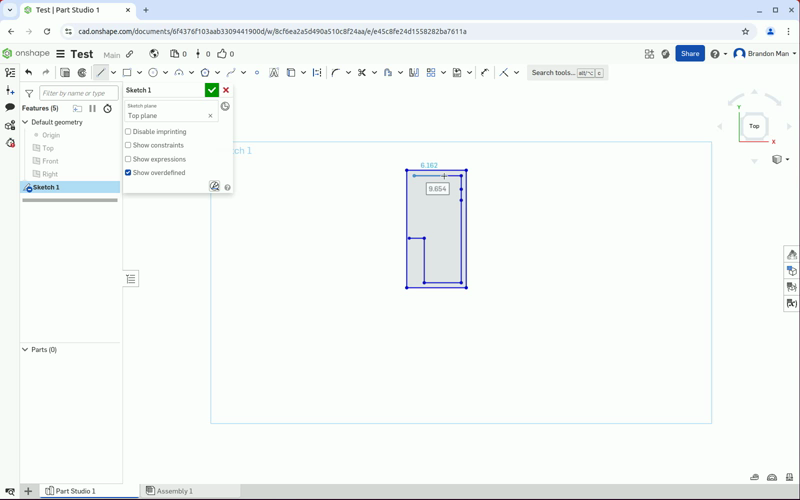
mouse_move(414, 222)
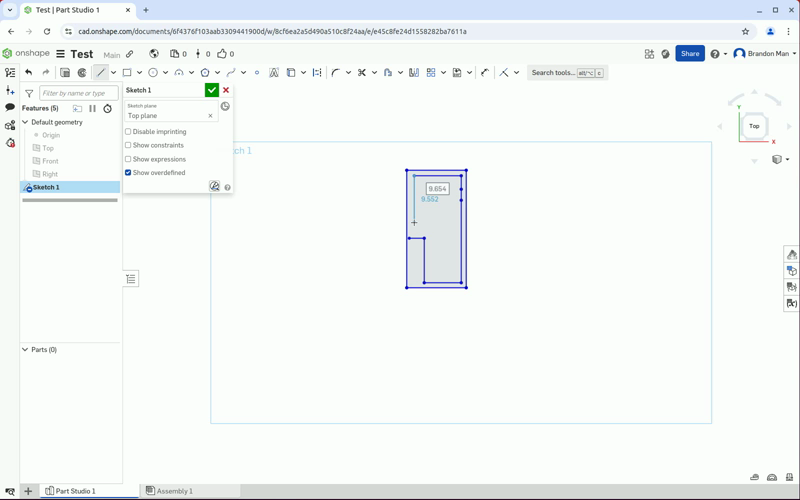
click(414, 222)
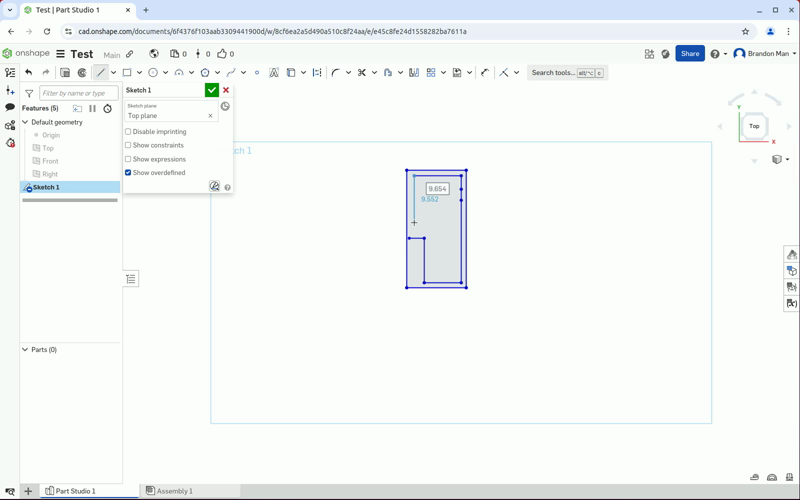
key_up(shift)
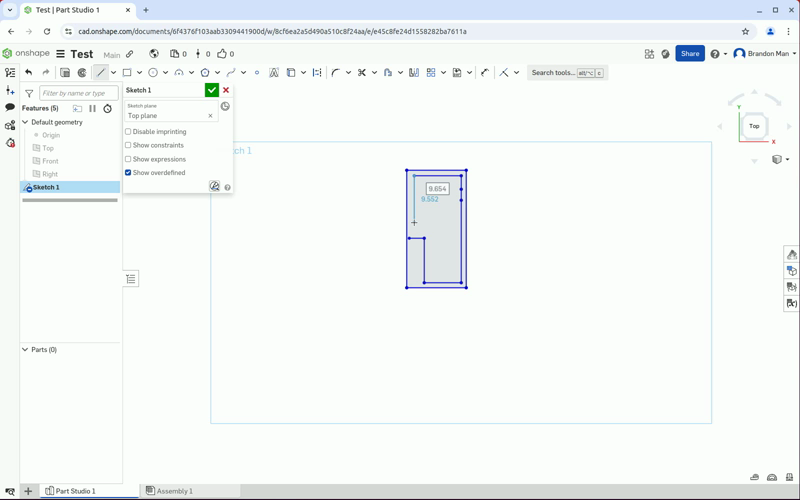
key_down(shift)
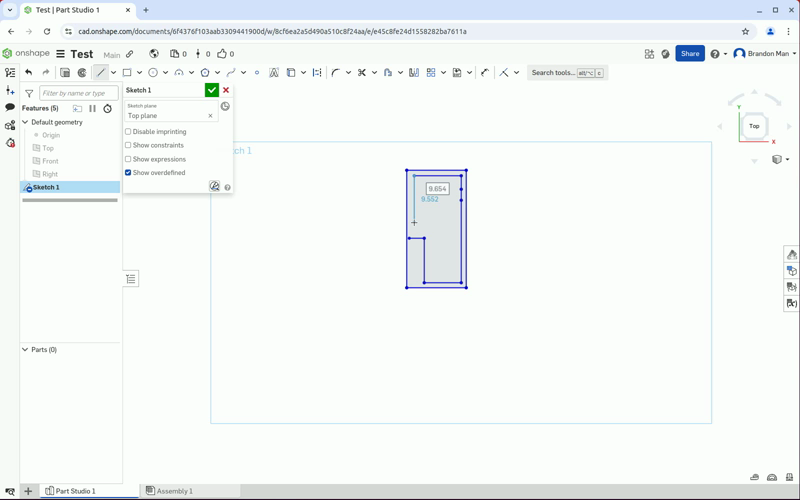
mouse_move(444, 222)
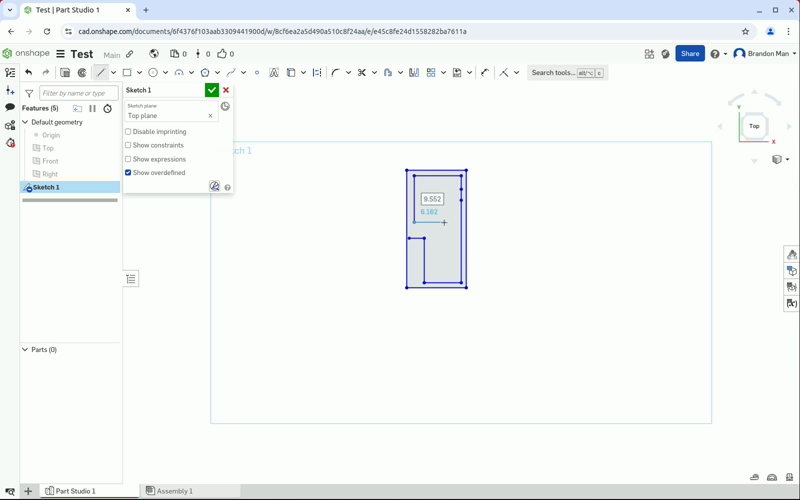
mouse_move(409, 222)
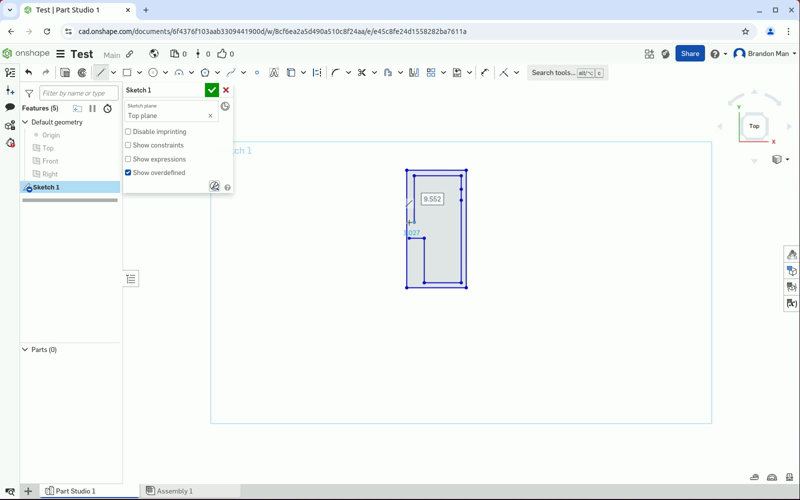
scroll(6)
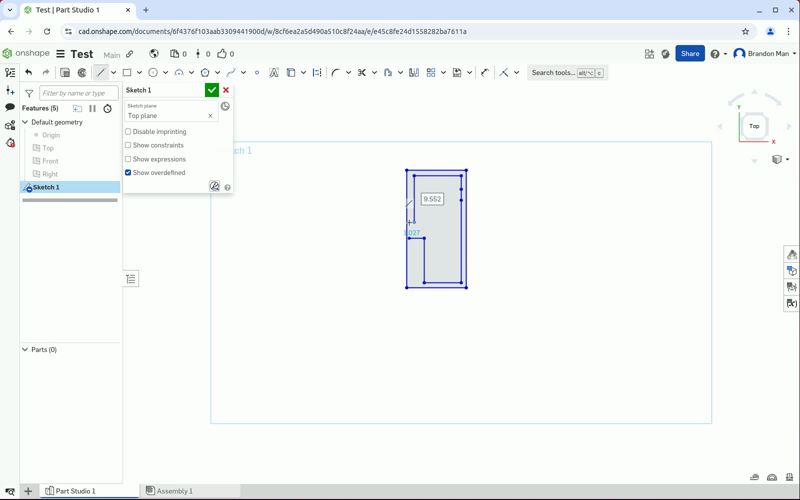
scroll(6)
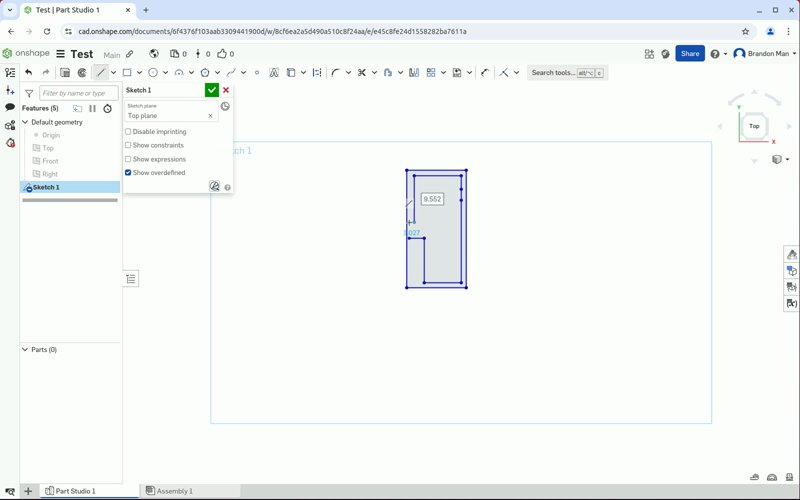
scroll(6)
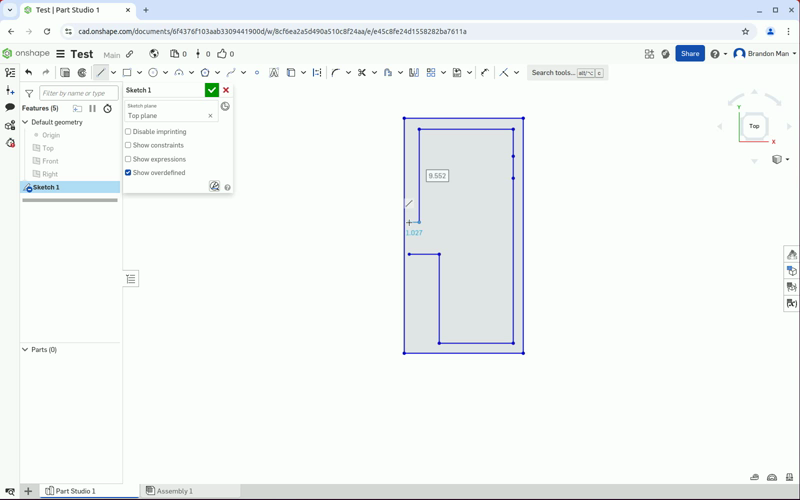
scroll(6)
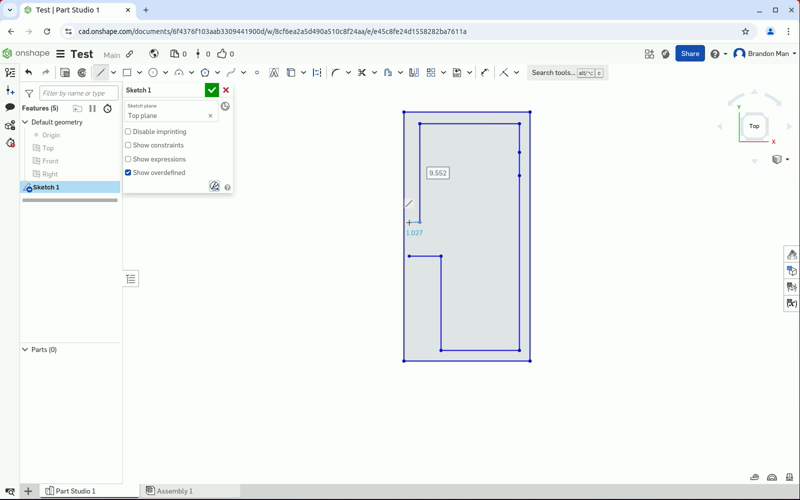
scroll(6)
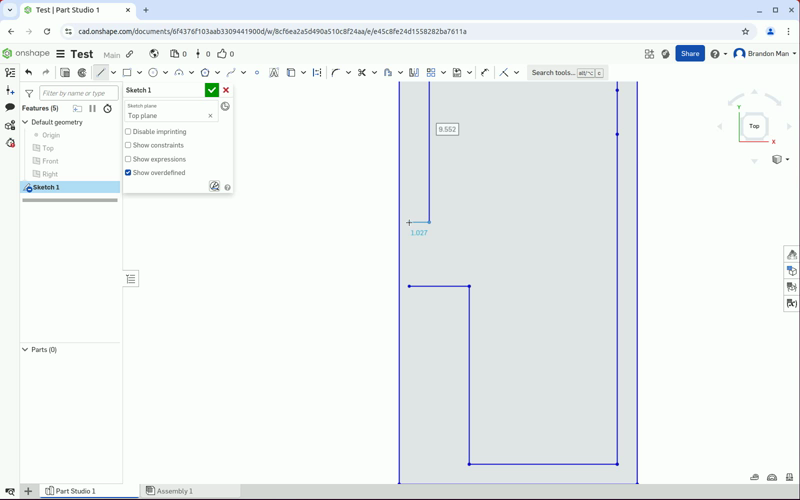
scroll(6)
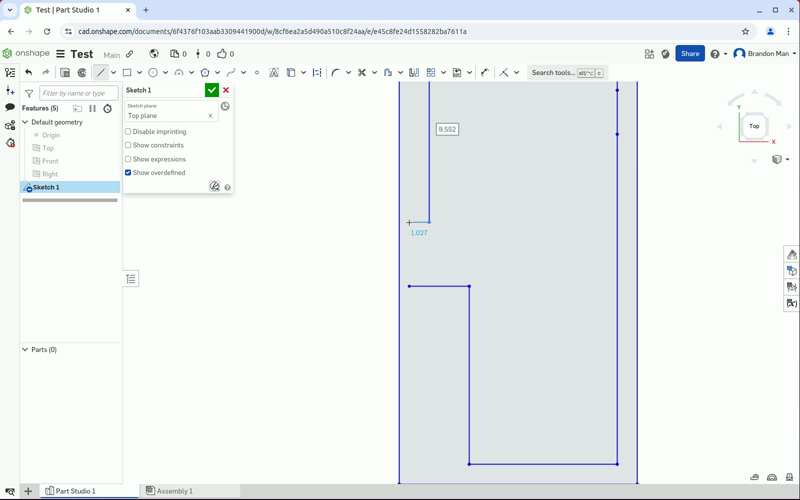
scroll(6)
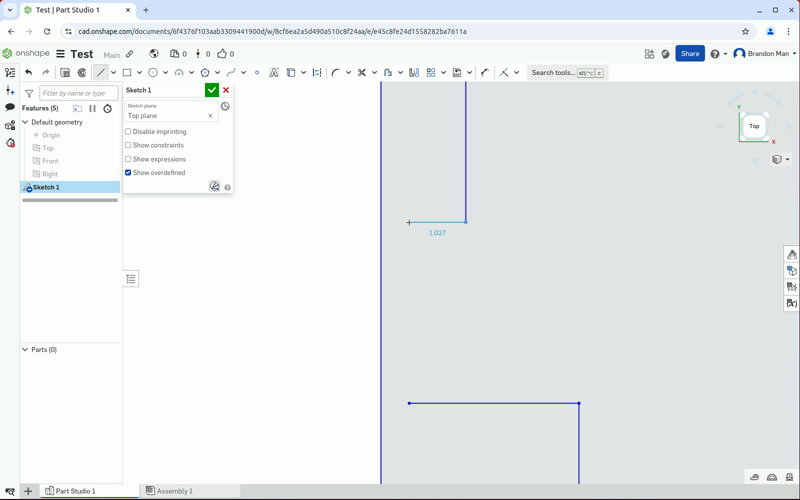
click(409, 222)
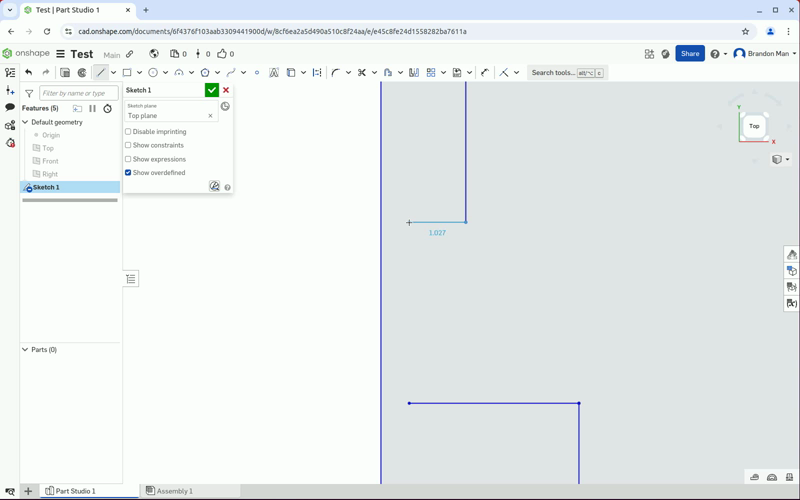
scroll(-6)
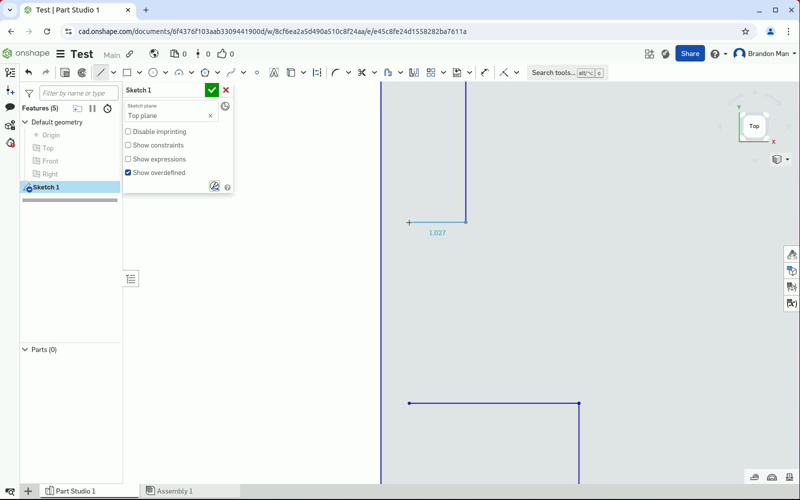
scroll(-6)
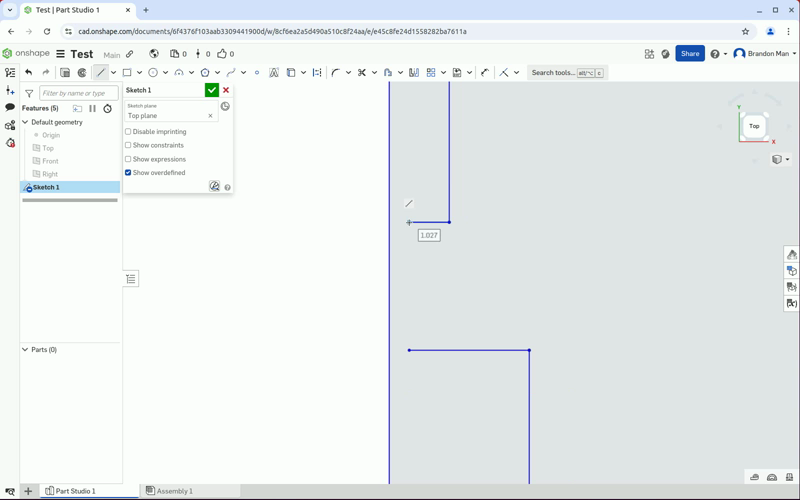
scroll(-6)
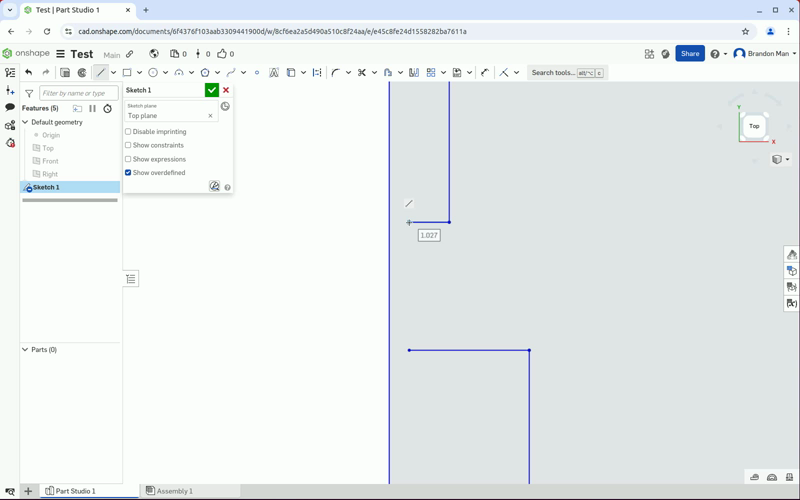
scroll(-6)
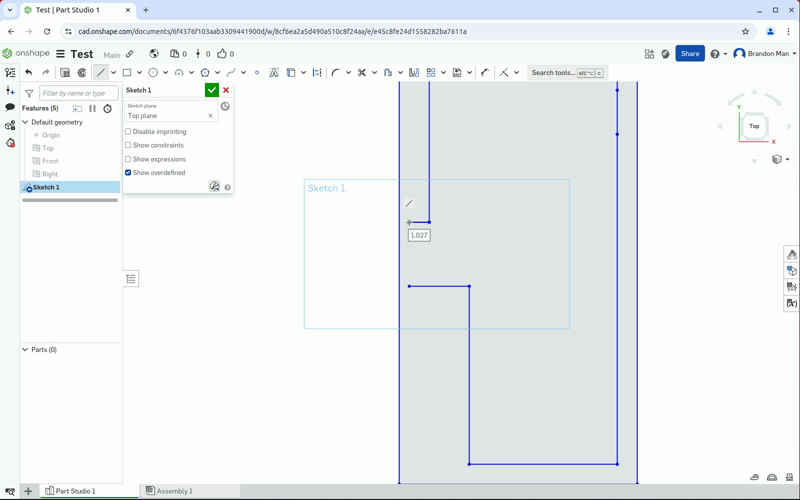
scroll(-6)
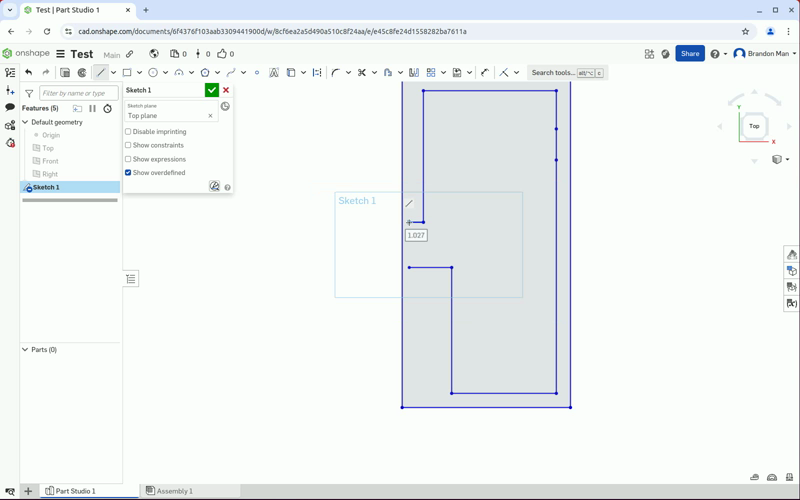
scroll(-6)
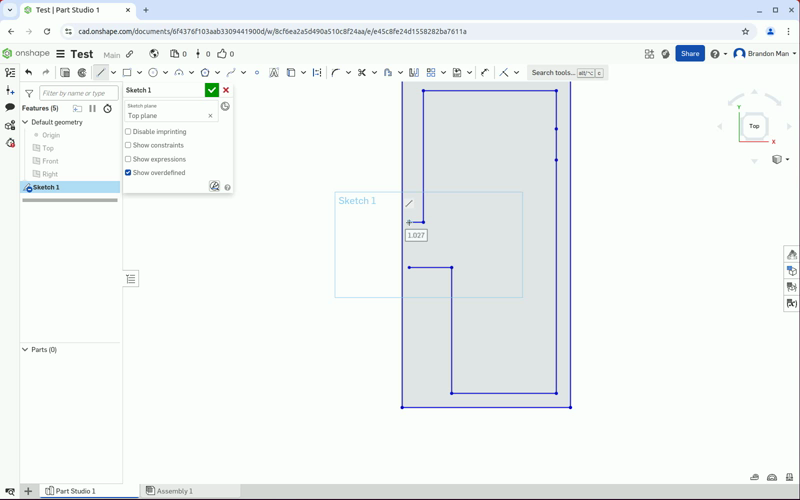
scroll(-6)
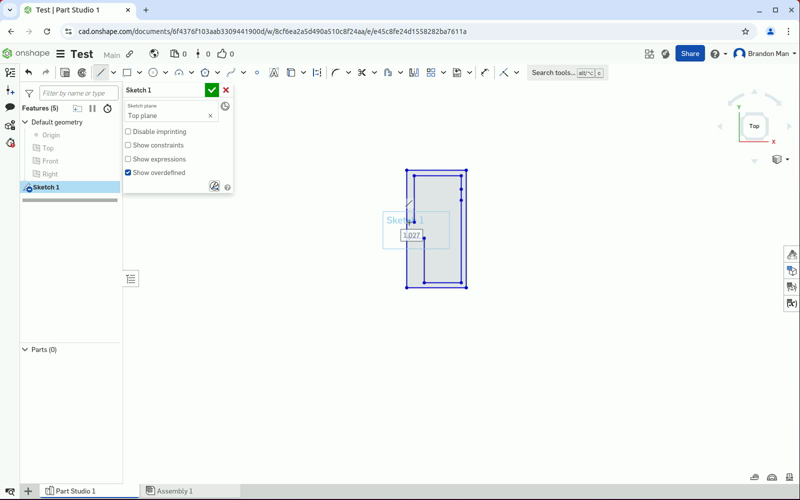
key_up(shift)
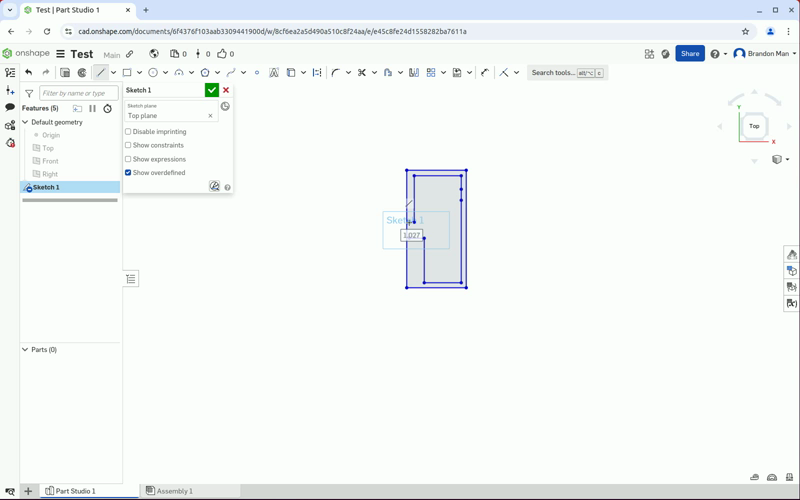
mouse_move(439, 222)
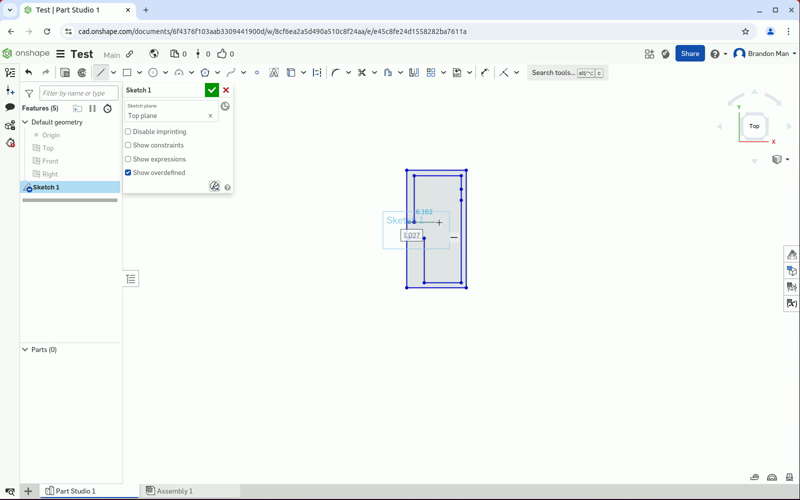
key_down(shift)
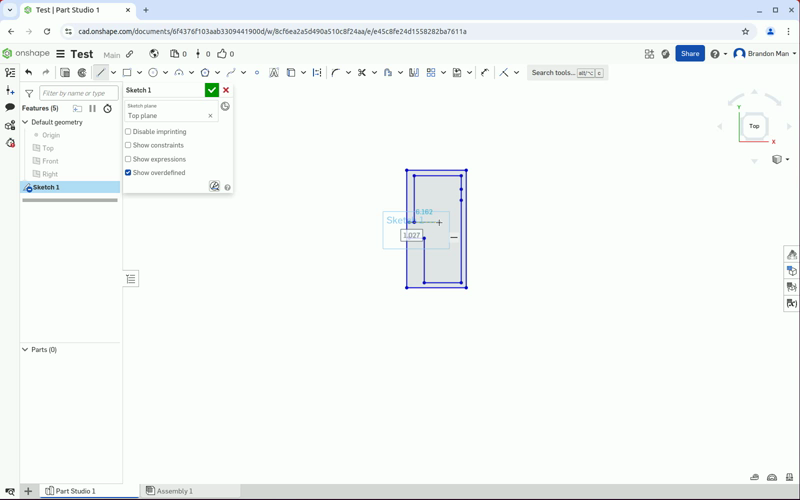
mouse_move(409, 238)
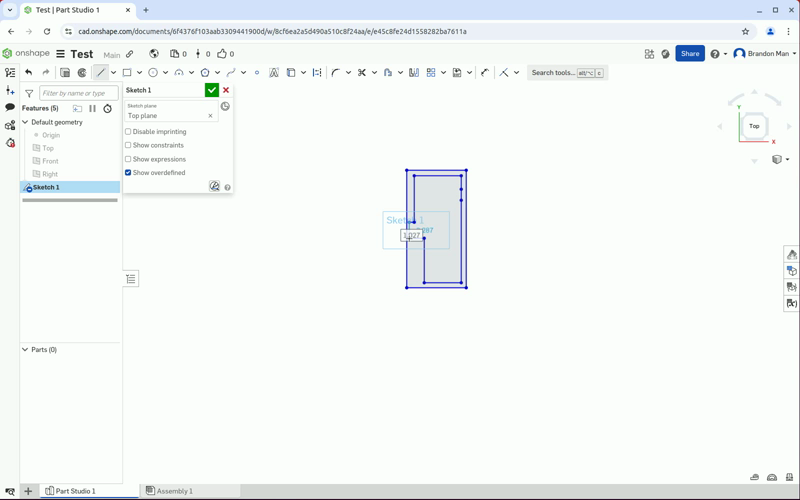
key_up(shift)
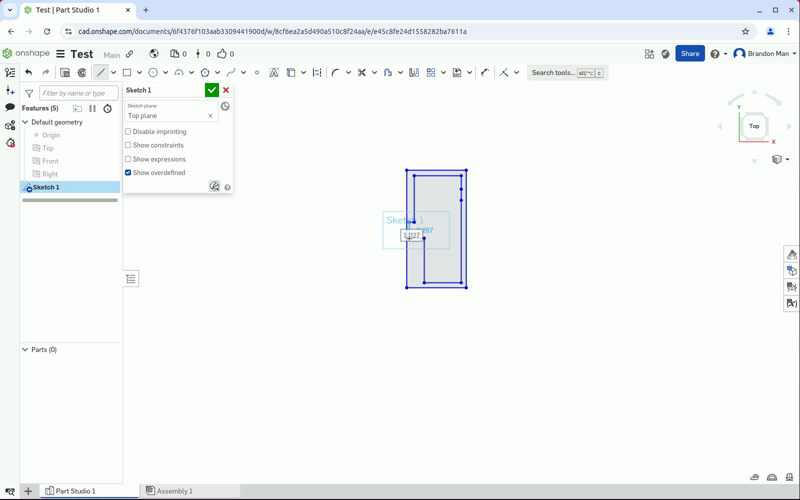
click(409, 238)
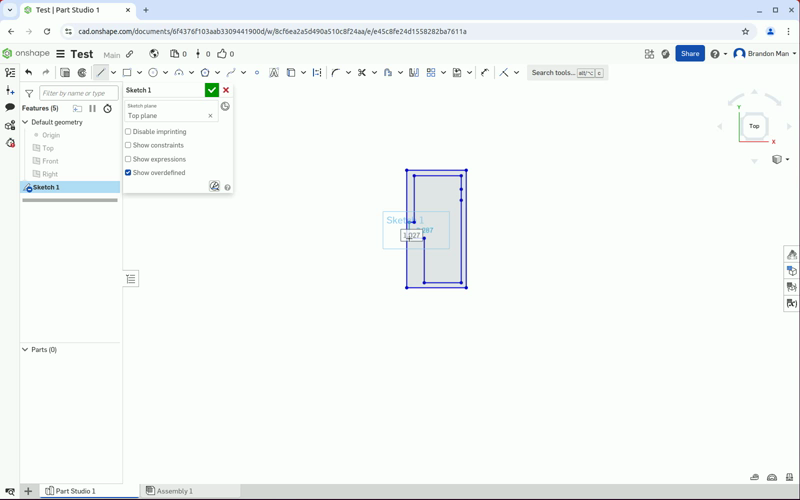
key(esc)
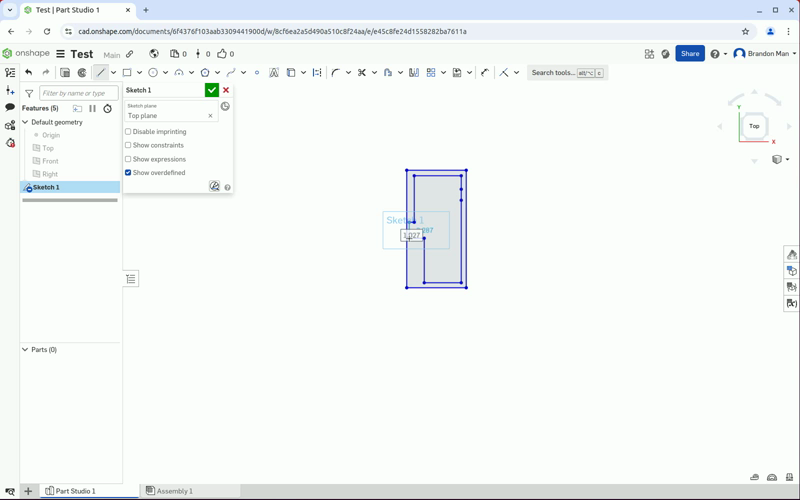
mouse_move(421, 267)
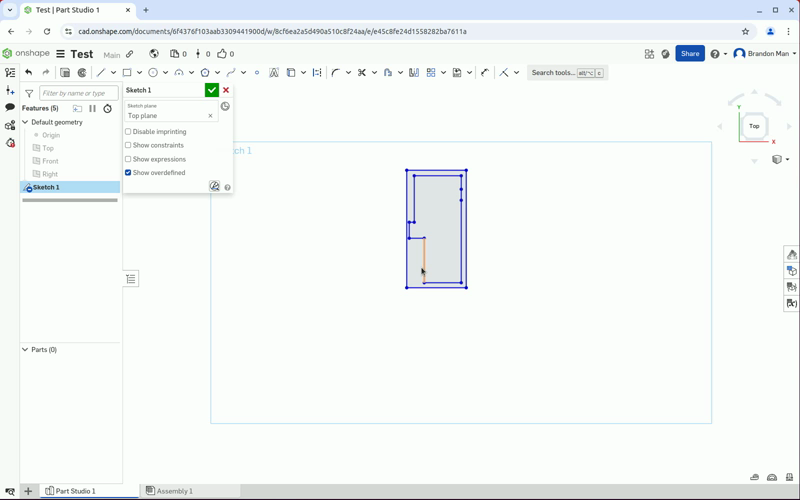
click(421, 267)
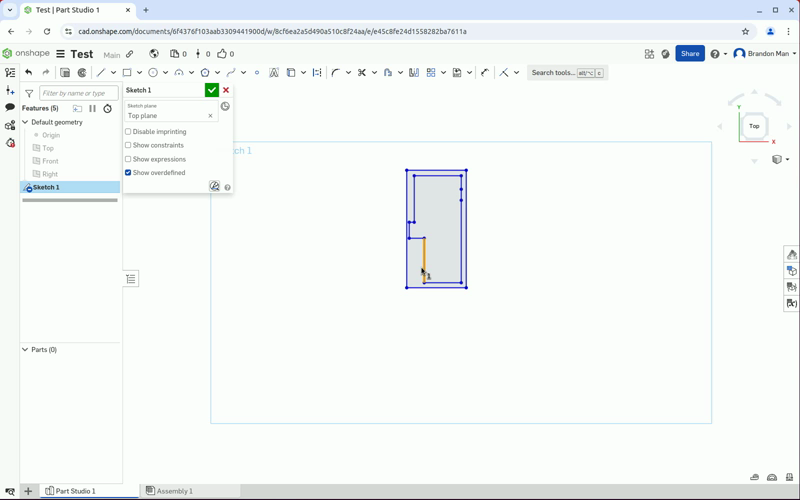
mouse_move(73, 352)
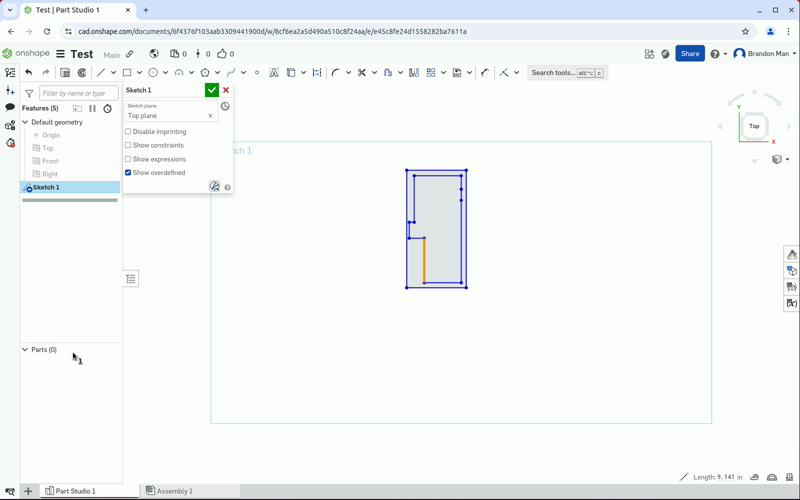
key(shift+y)
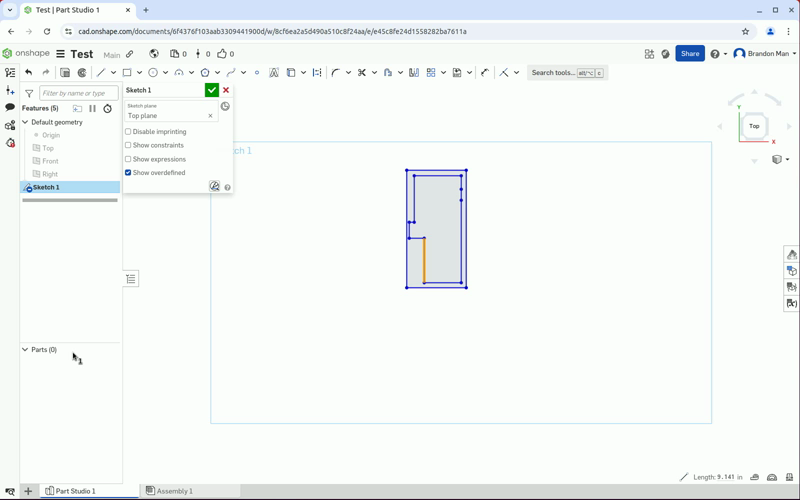
key(shift+e)
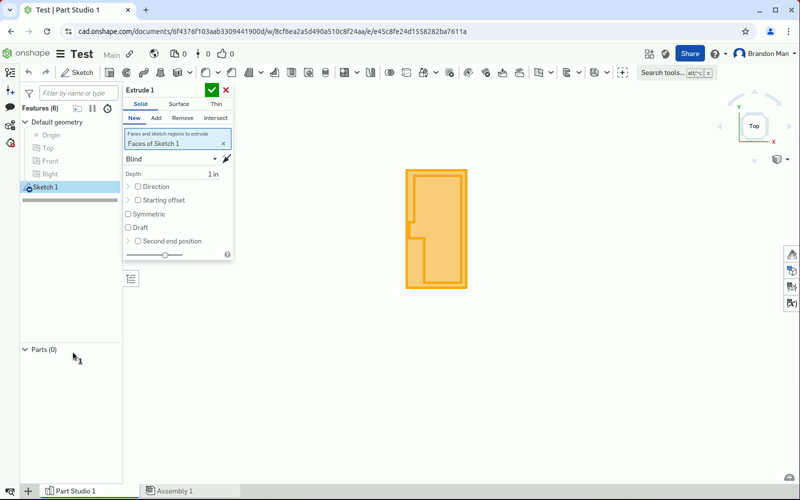
mouse_move(143, 106)
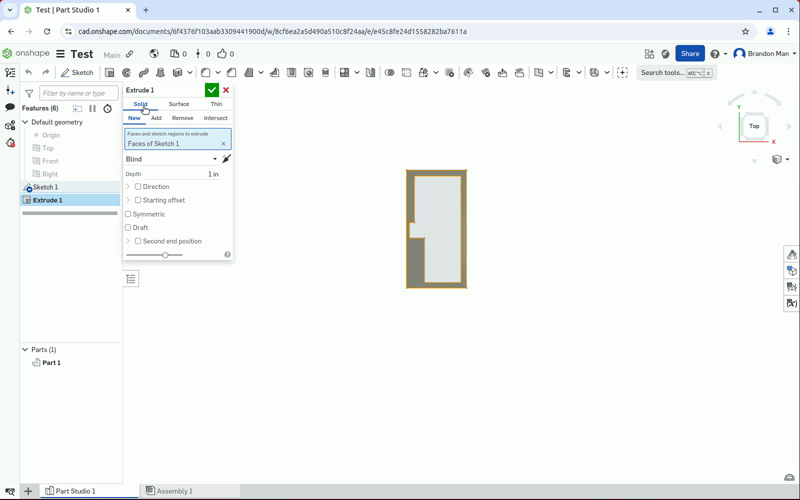
click(143, 106)
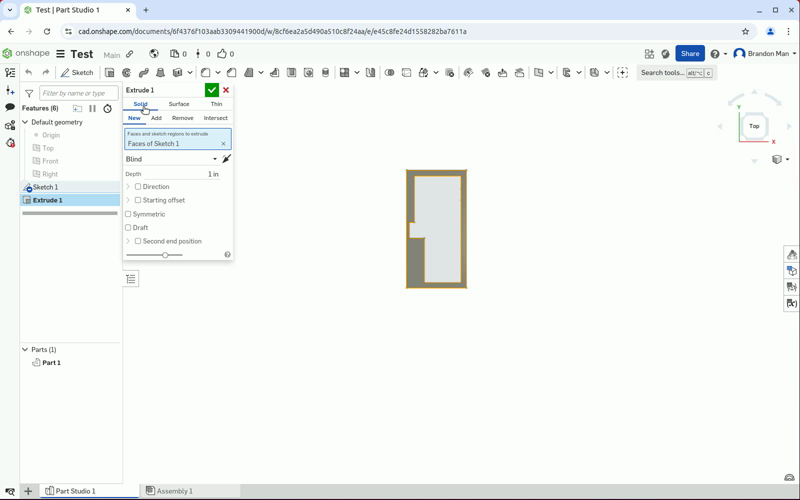
mouse_move(137, 120)
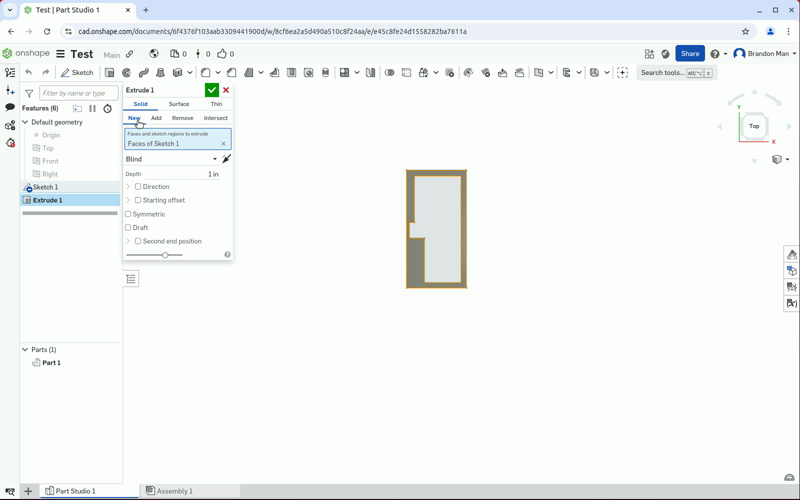
click(137, 120)
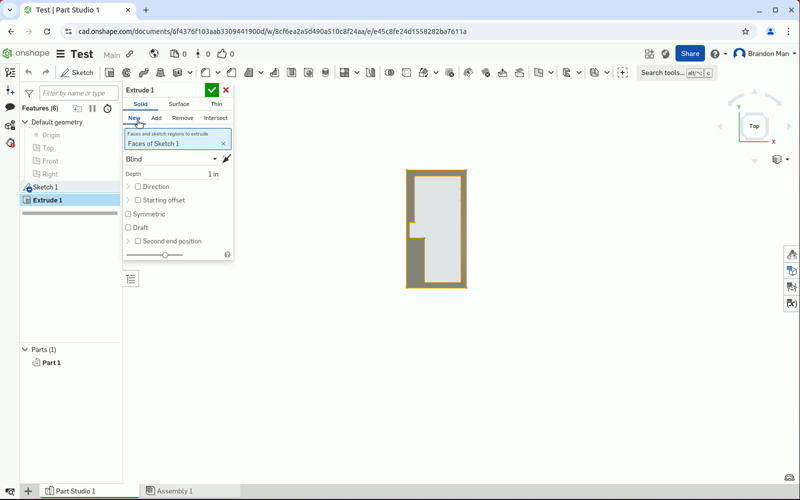
key(tab, 4)
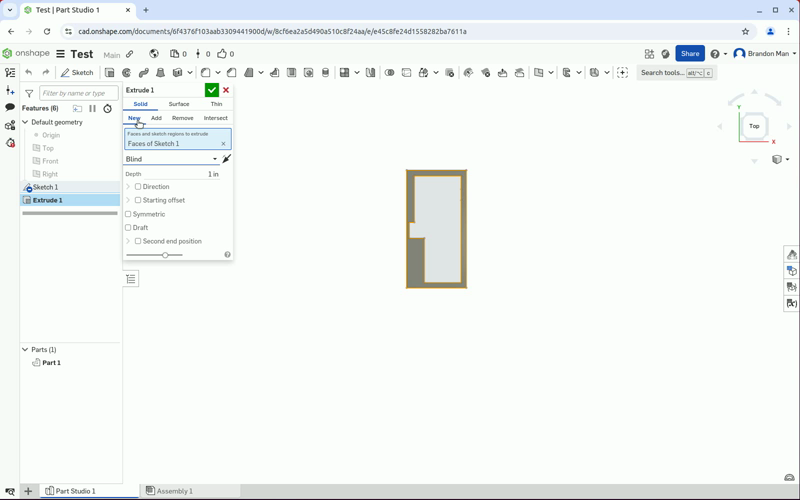
text(-0.722)
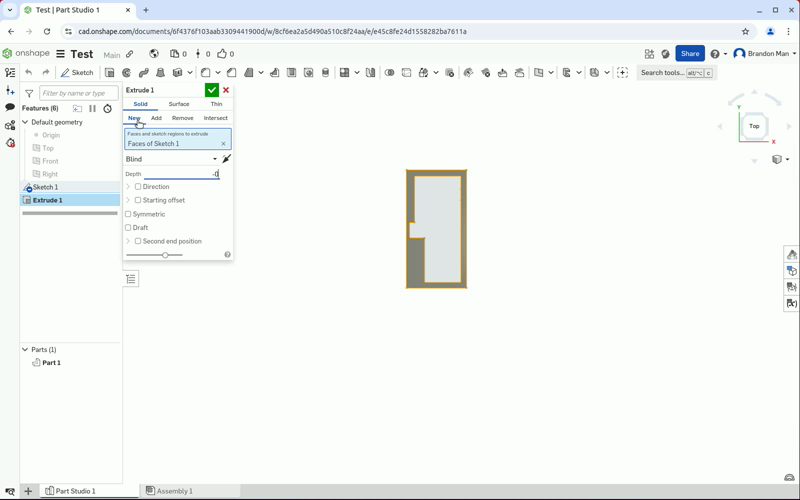
key(enter)
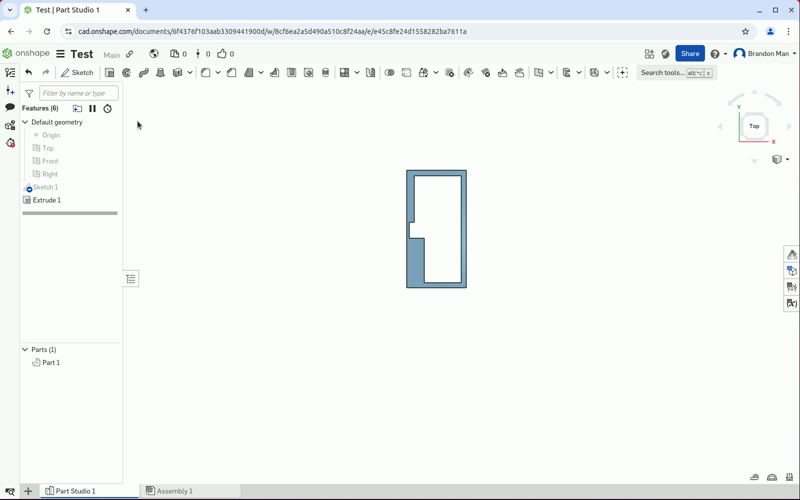
key(shift+h)
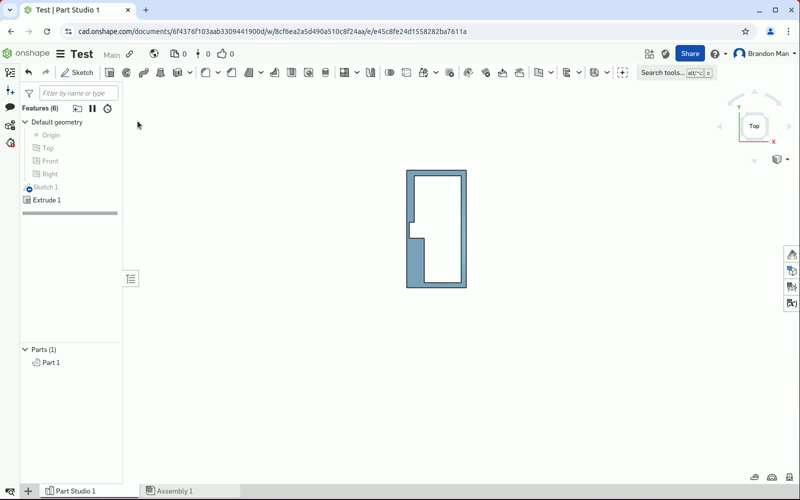
key(shift+h)
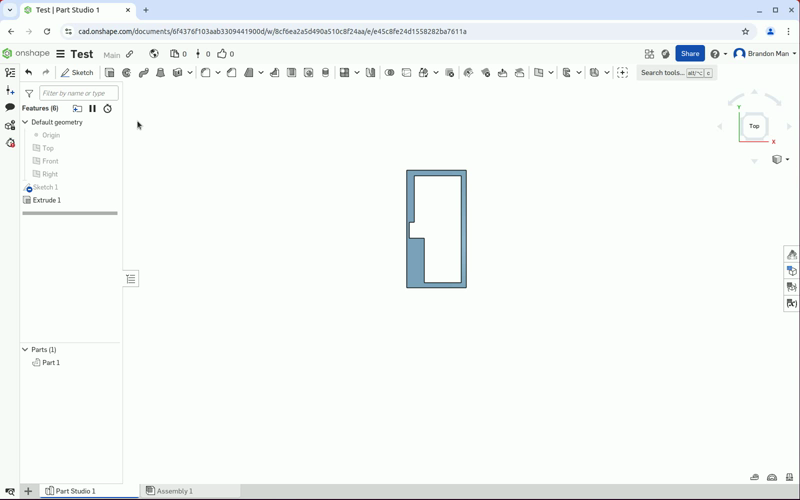
mouse_move(73, 189)
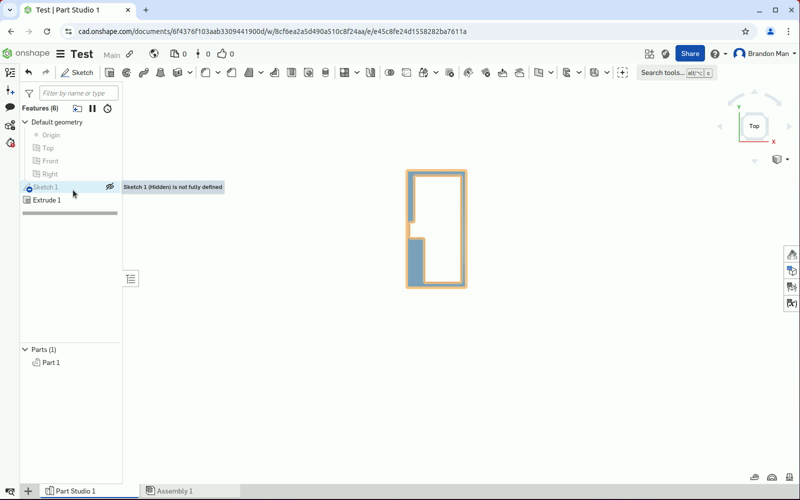
click(73, 189)
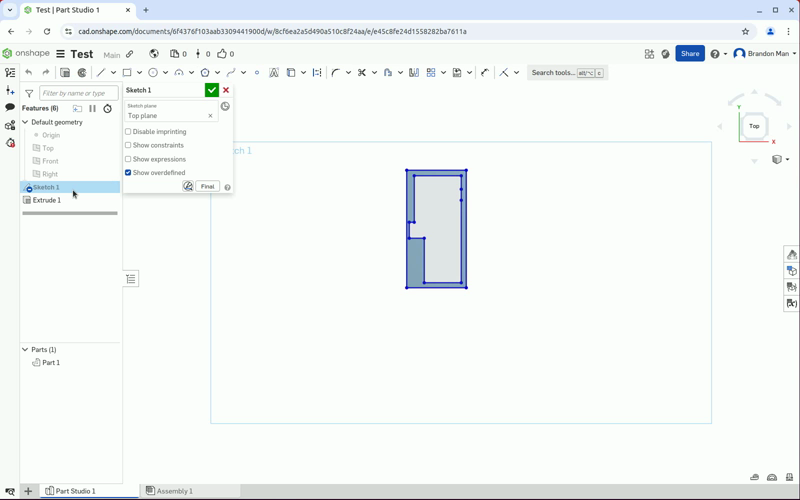
mouse_move(229, 92)
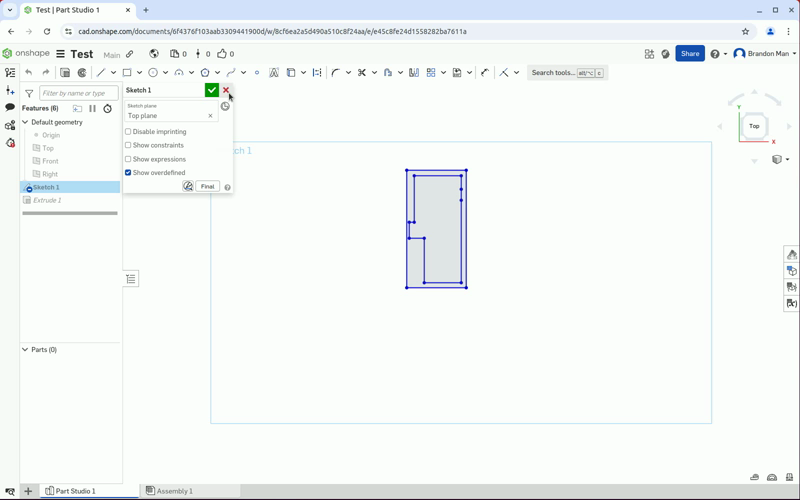
click(229, 92)
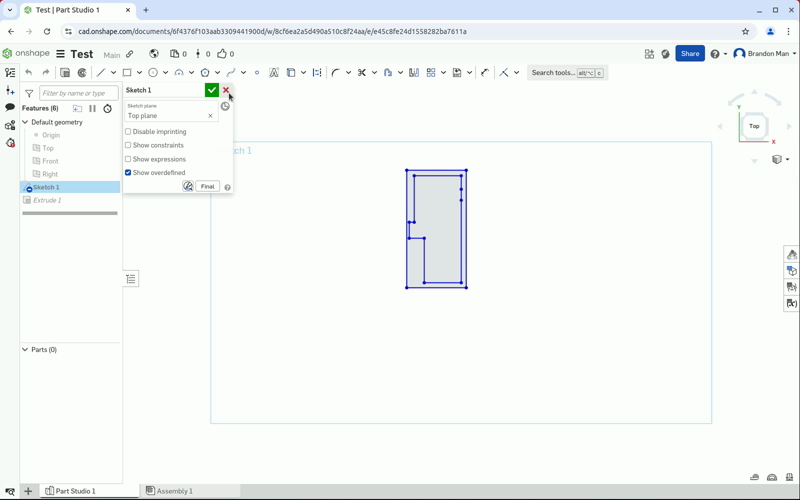
key(shift+s)
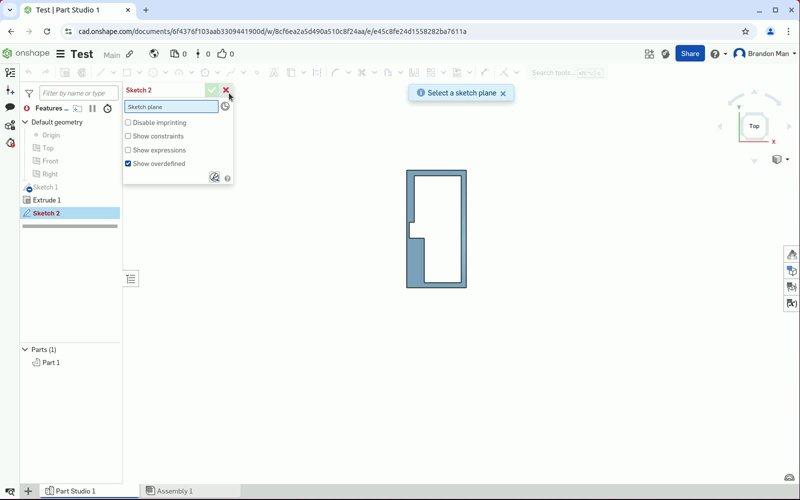
mouse_move(73, 150)
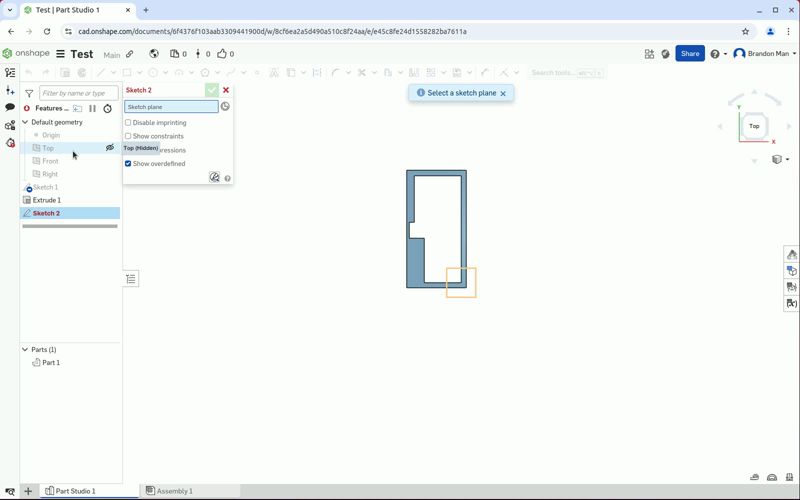
click(73, 150)
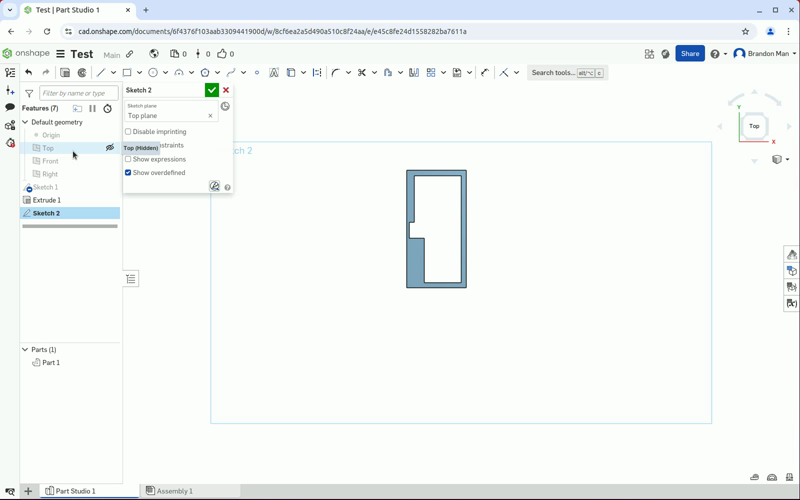
mouse_move(73, 352)
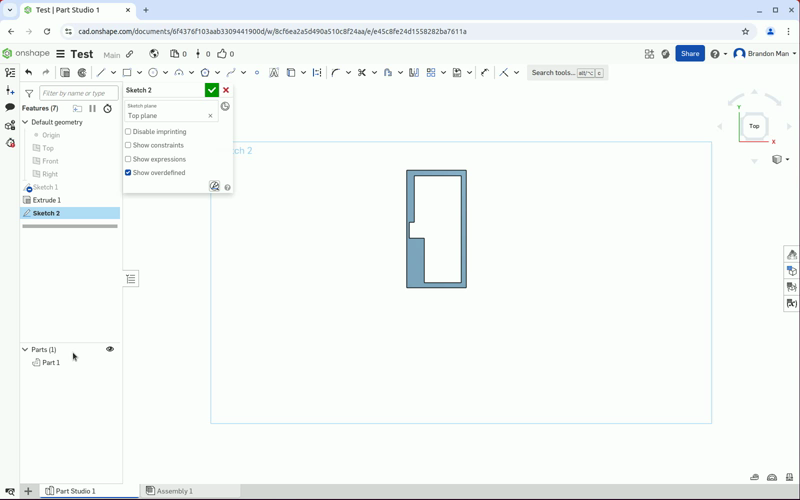
key(y)
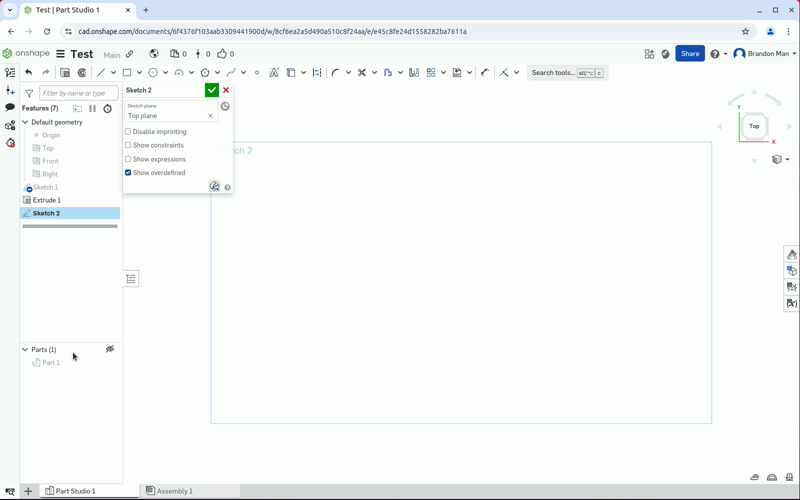
key(l)
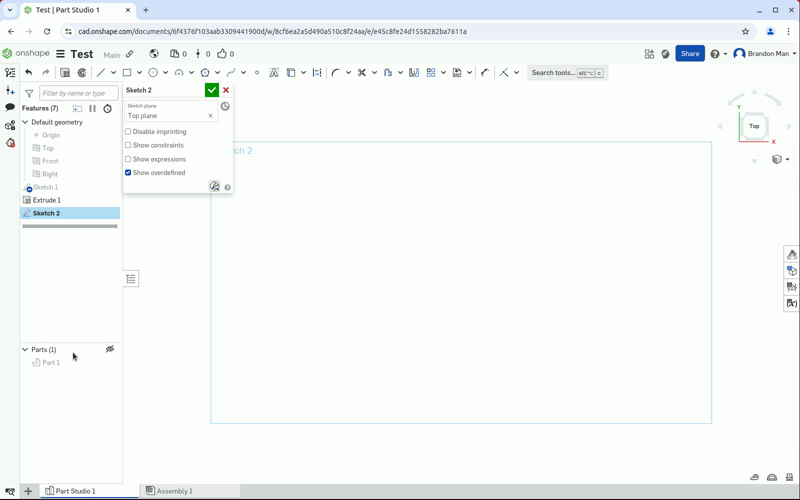
key_down(shift)
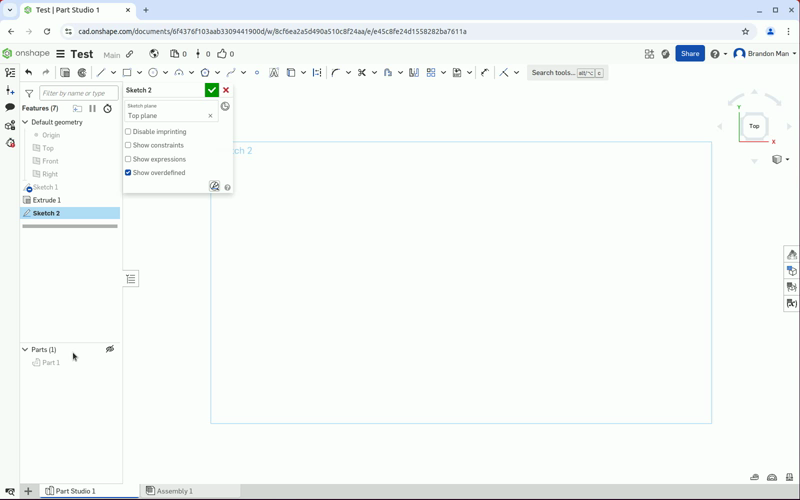
mouse_move(406, 287)
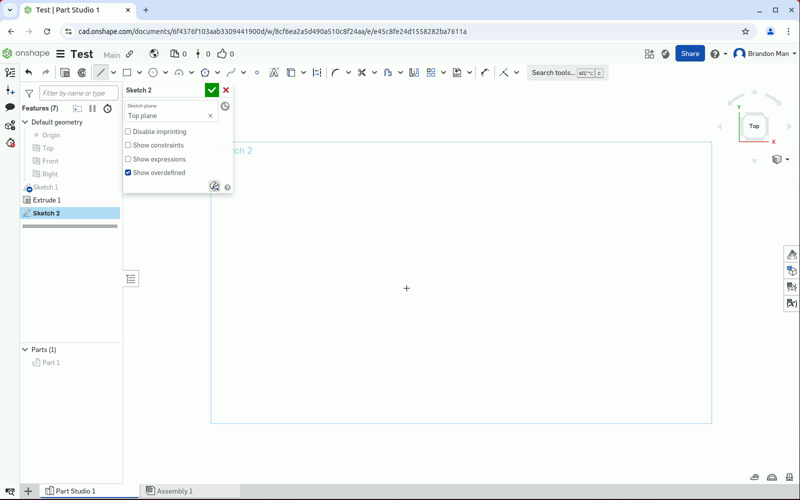
click(406, 287)
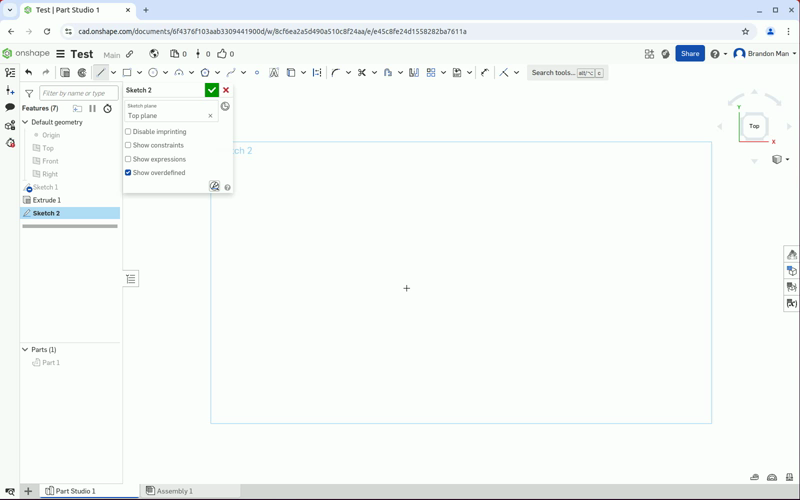
key_up(shift)
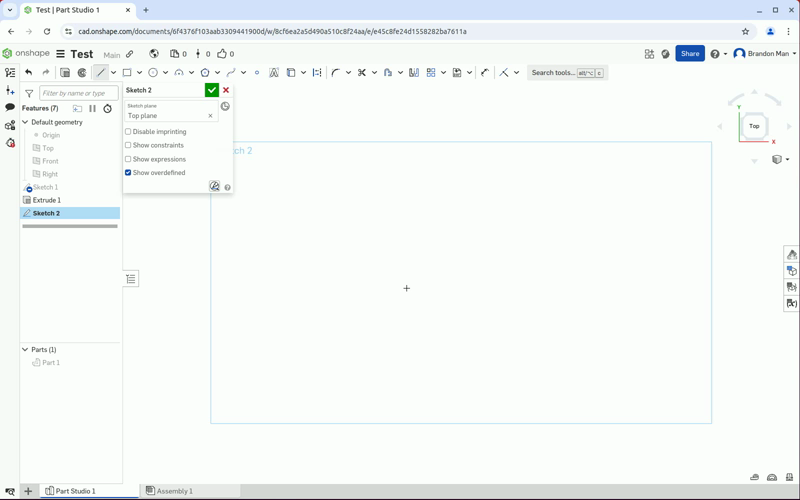
key_down(shift)
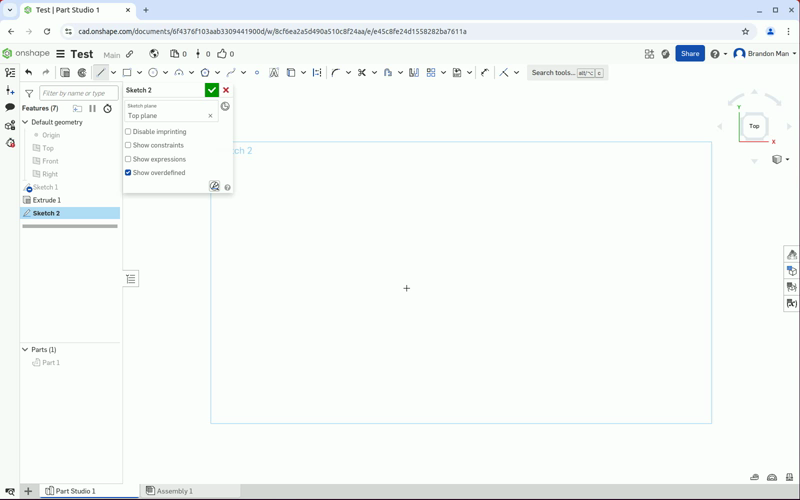
mouse_move(436, 287)
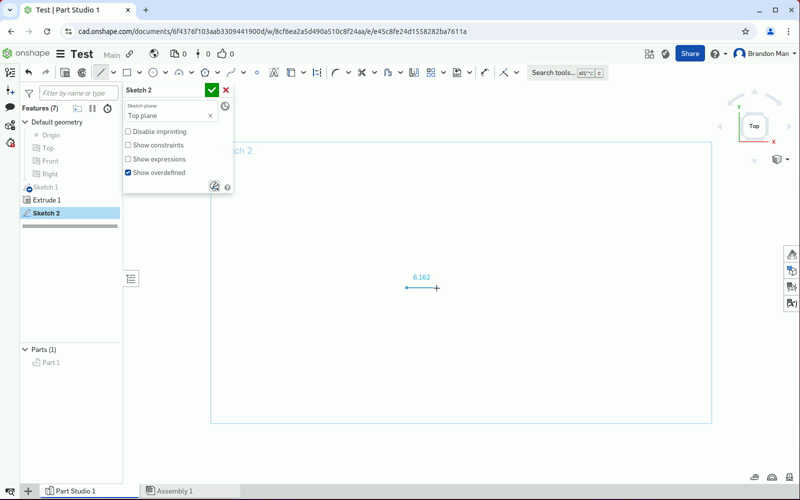
mouse_move(466, 287)
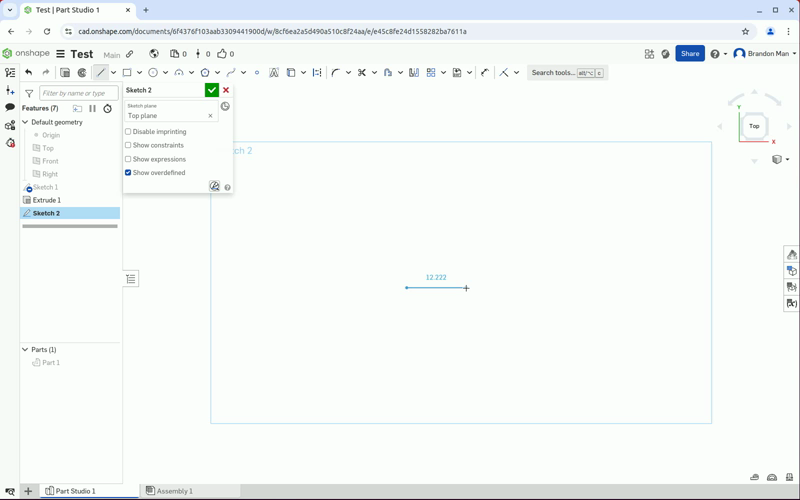
click(466, 287)
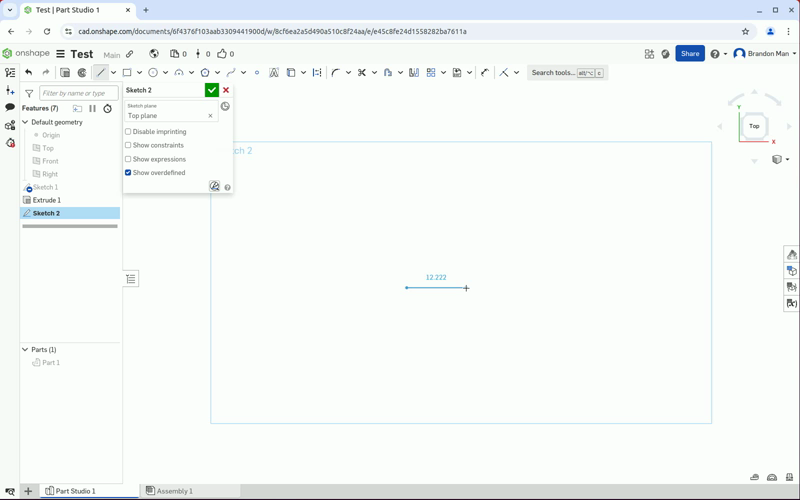
key_up(shift)
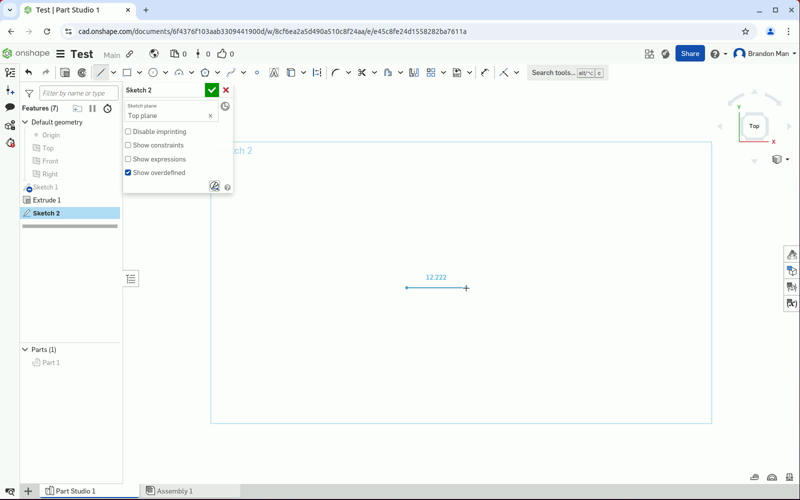
key_down(shift)
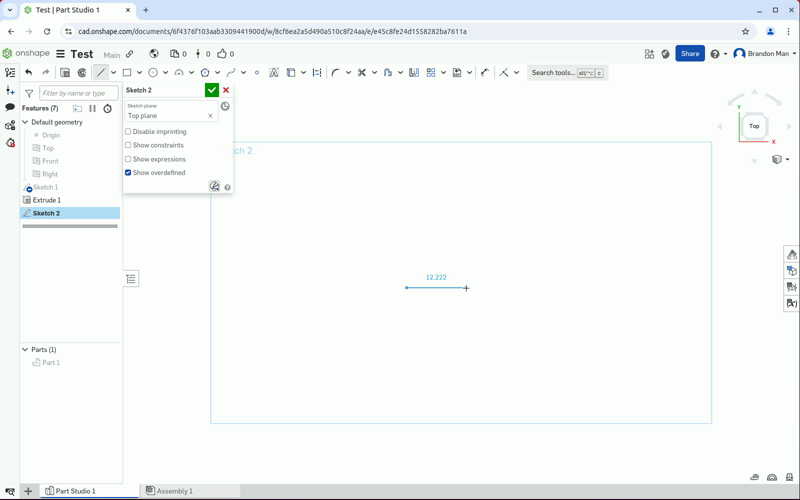
mouse_move(466, 170)
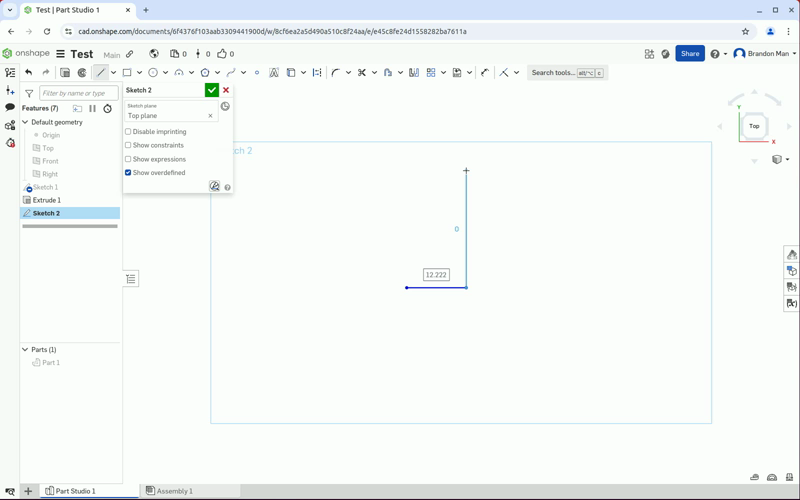
click(466, 170)
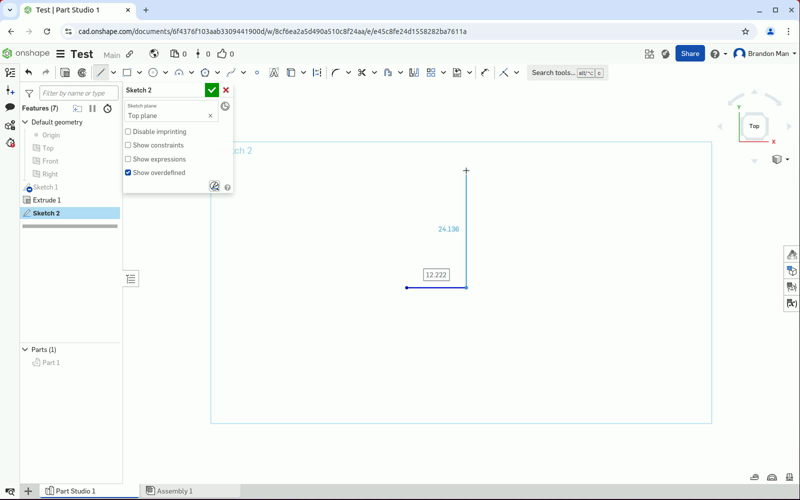
key_up(shift)
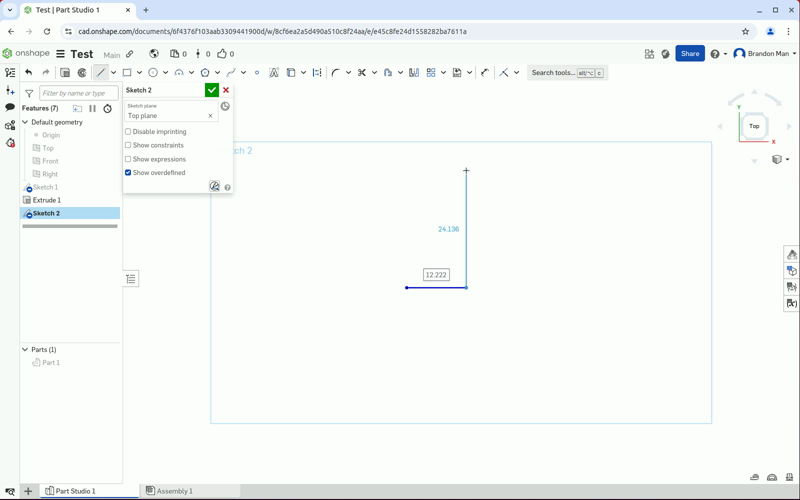
key_down(shift)
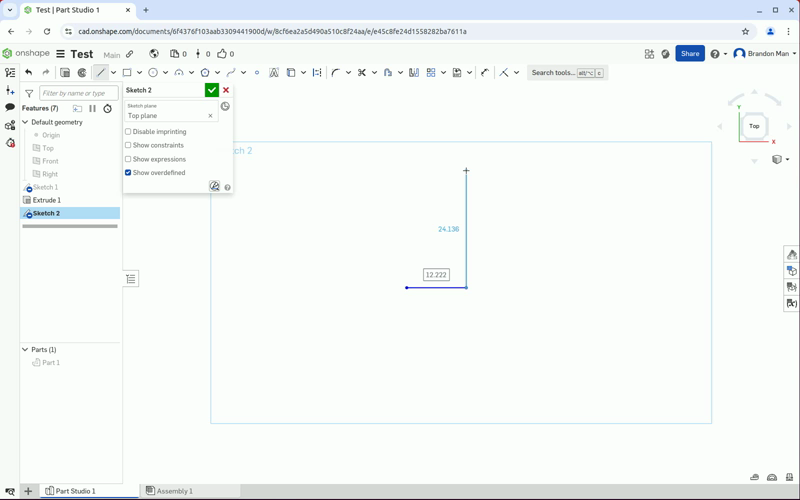
mouse_move(496, 170)
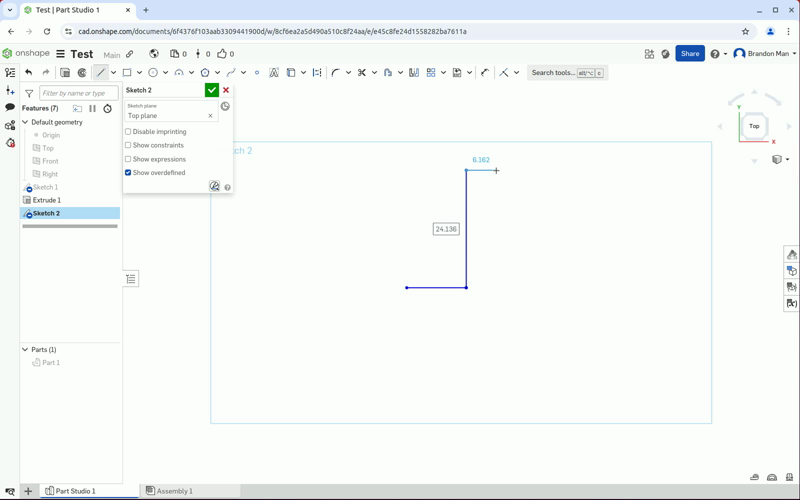
mouse_move(406, 170)
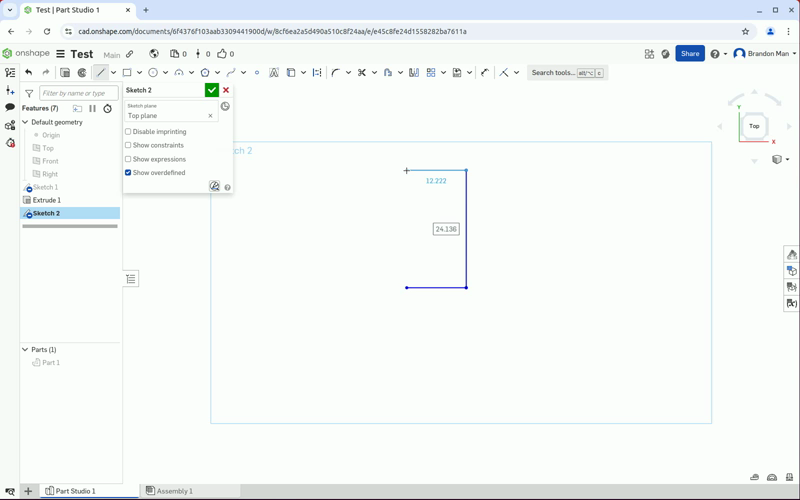
click(406, 170)
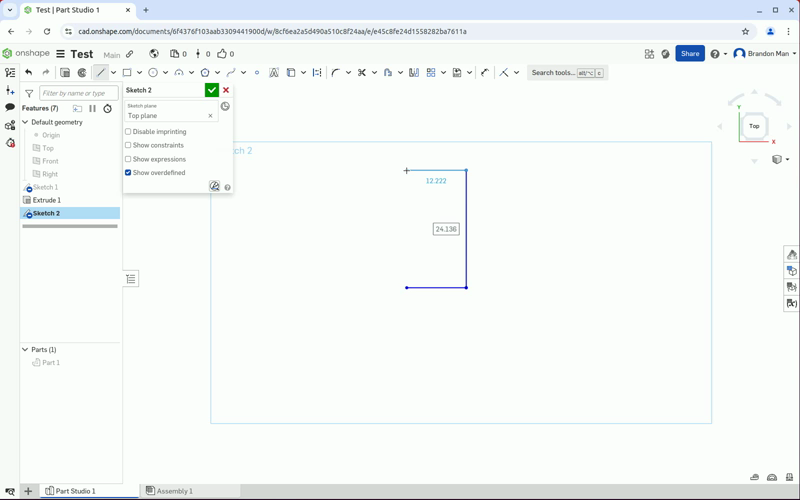
key_up(shift)
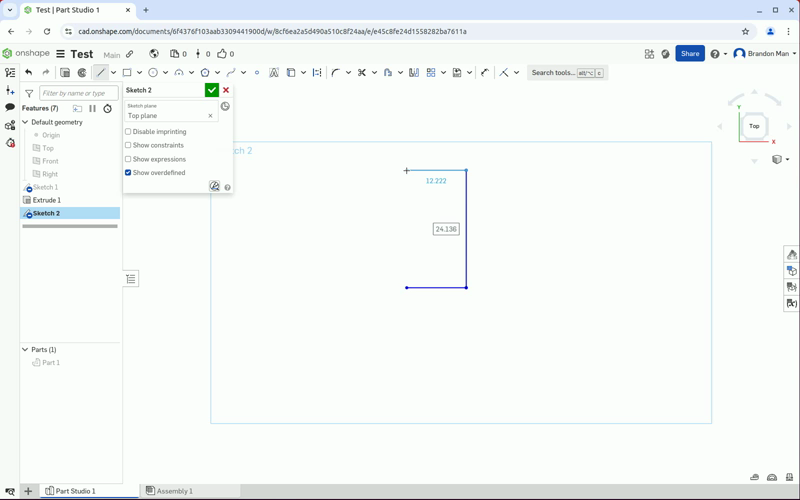
key_down(shift)
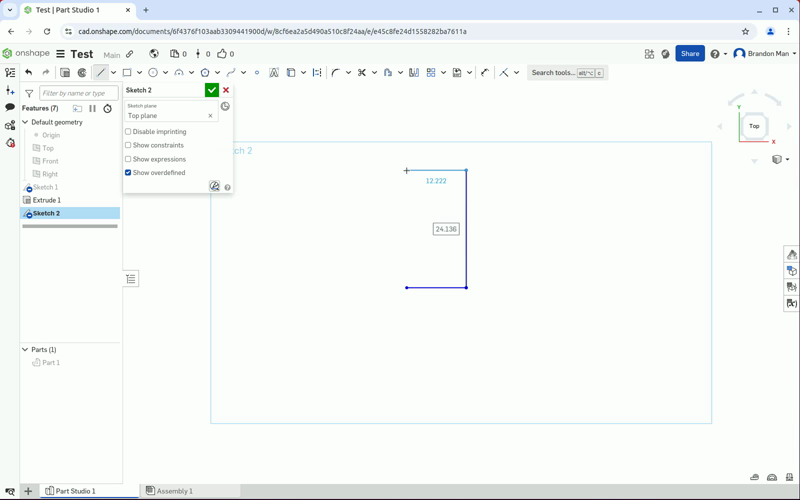
mouse_move(406, 287)
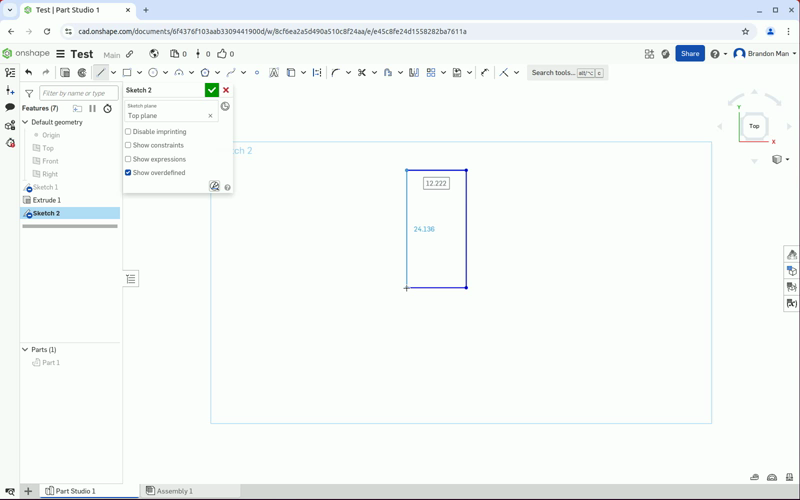
key_up(shift)
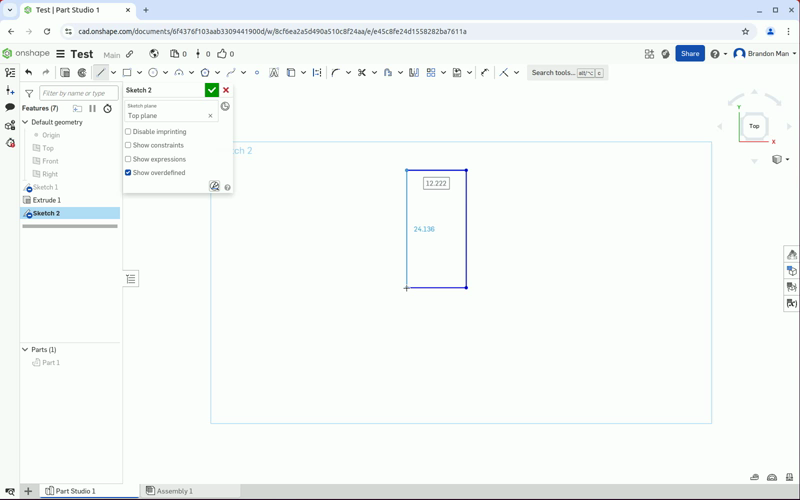
click(406, 287)
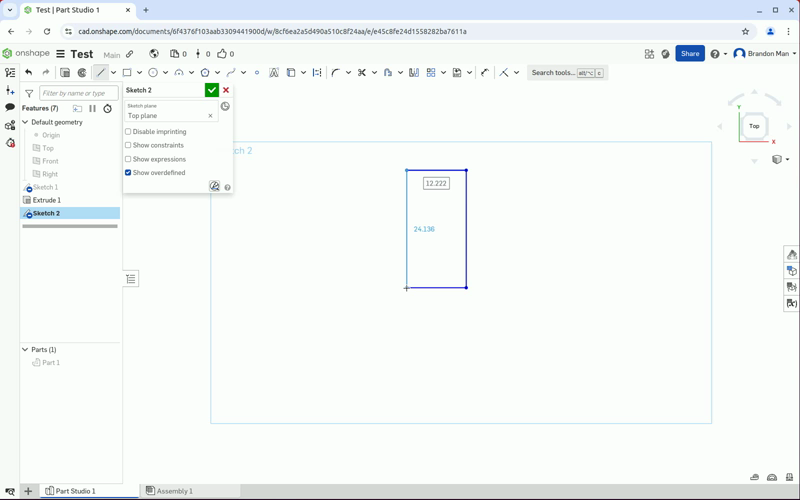
key(esc)
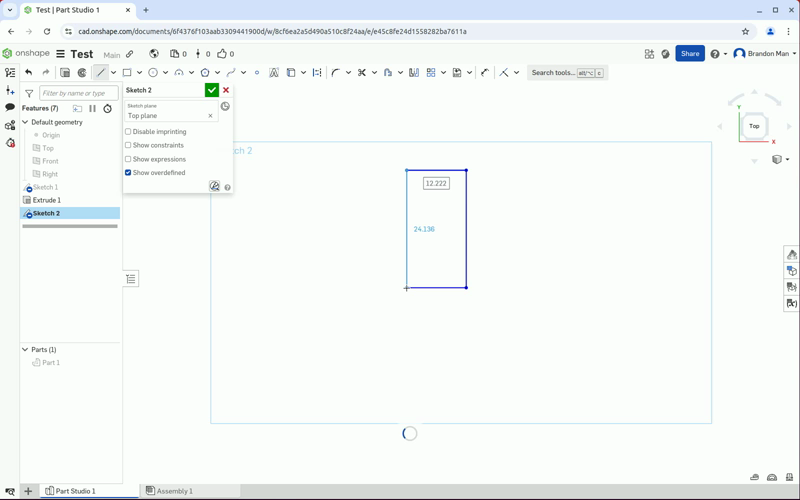
key(l)
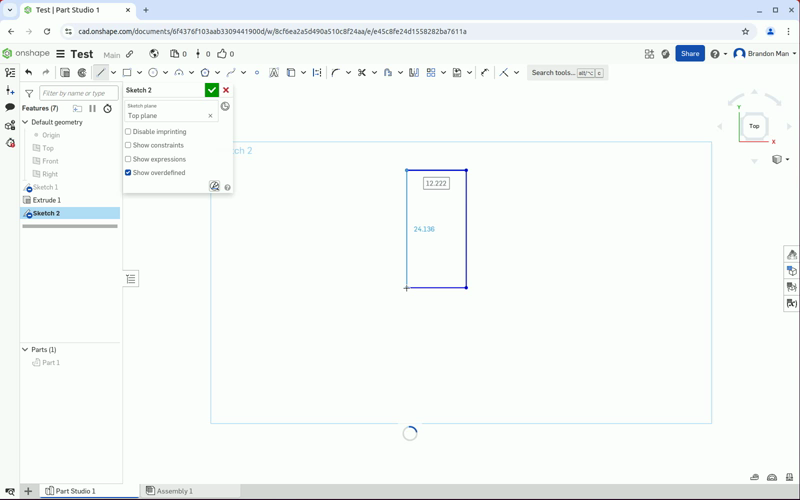
key_down(shift)
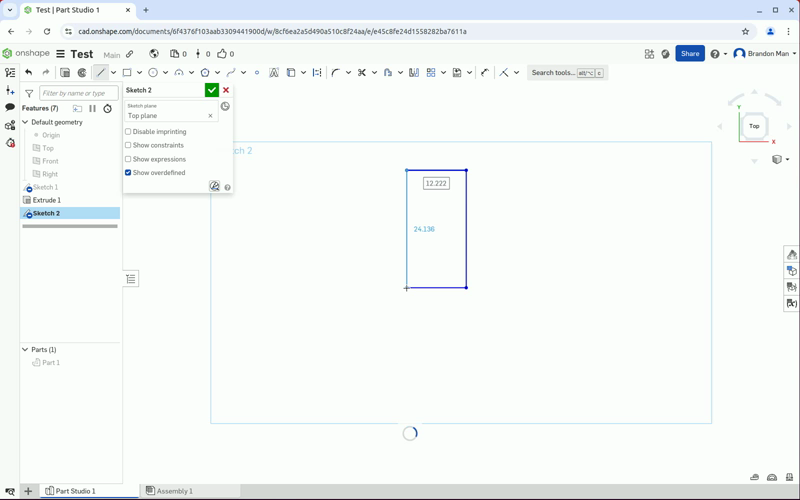
mouse_move(409, 238)
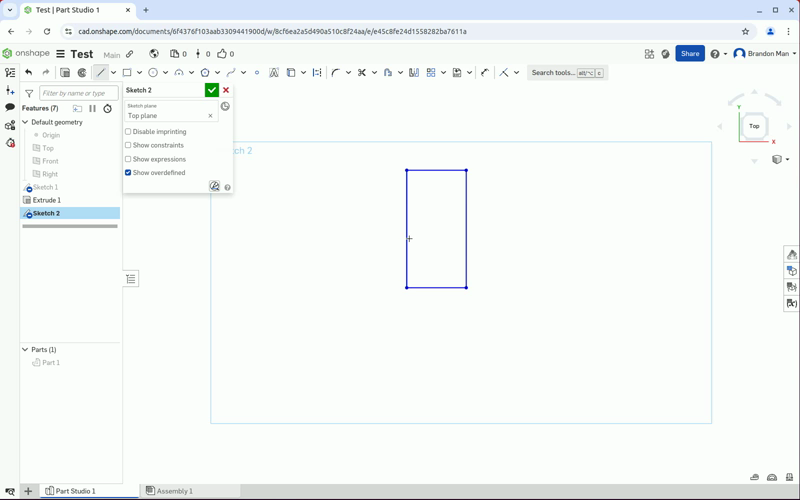
click(409, 238)
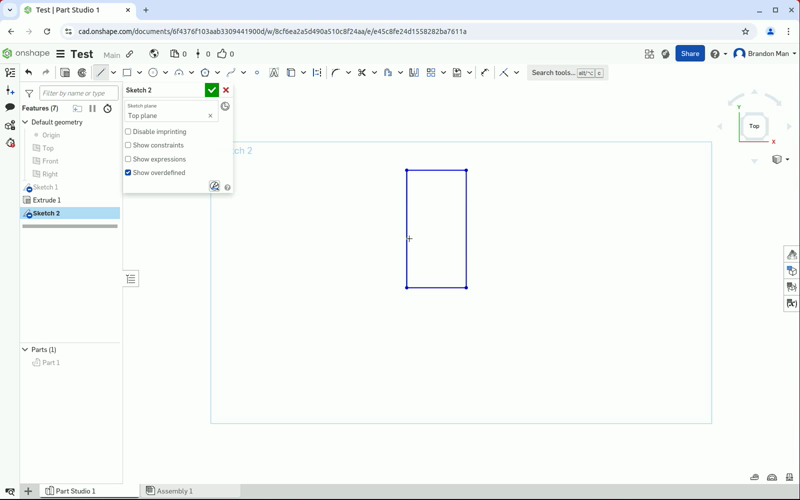
key_up(shift)
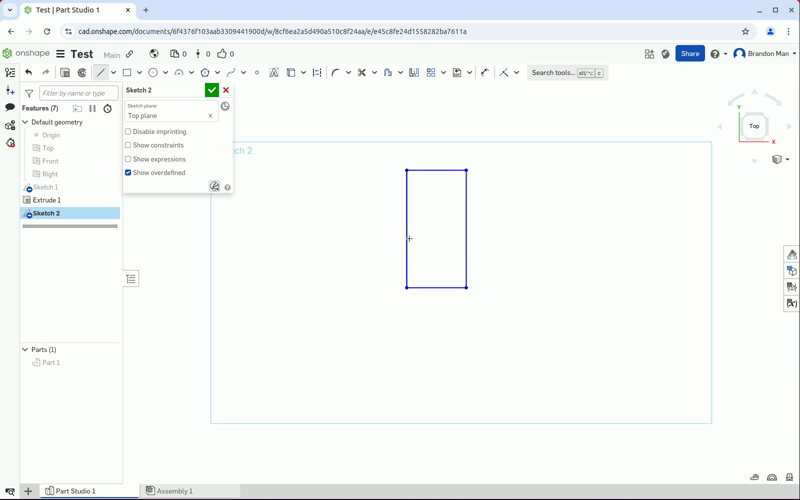
key_down(shift)
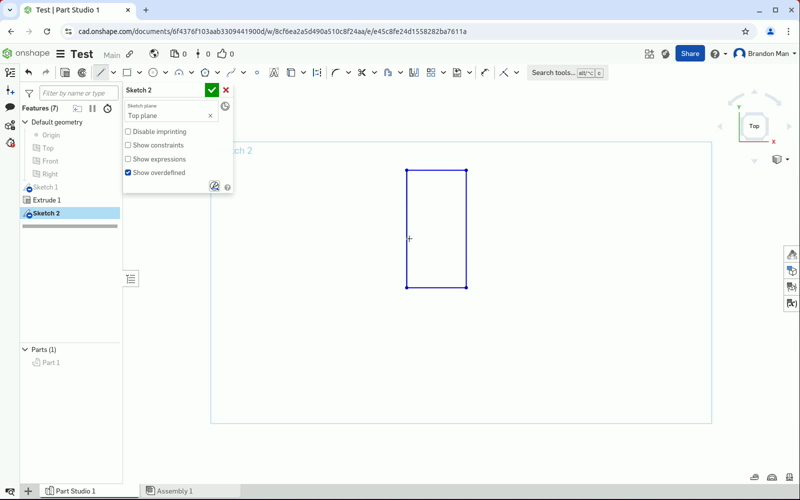
mouse_move(439, 238)
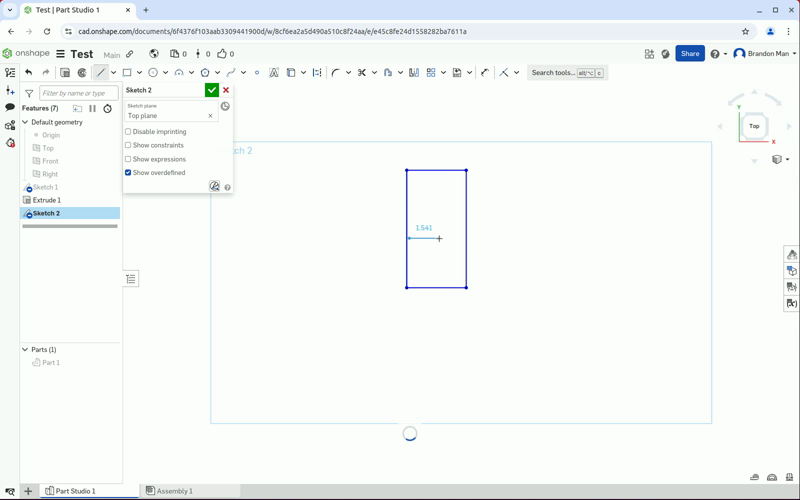
mouse_move(424, 238)
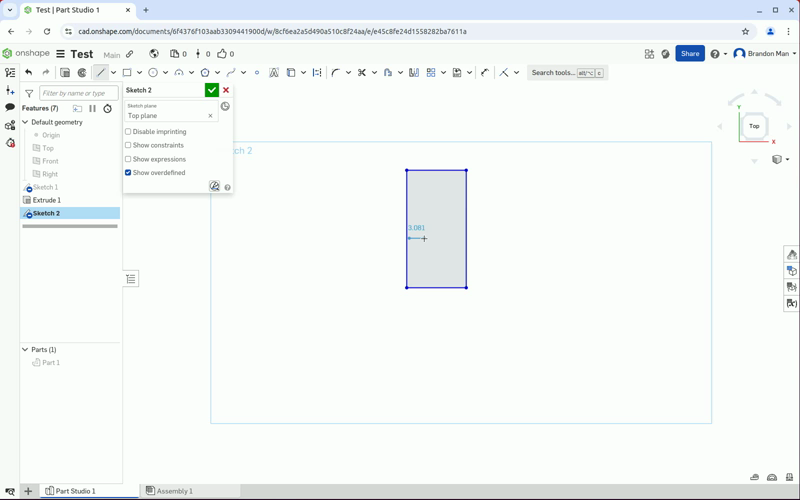
click(424, 238)
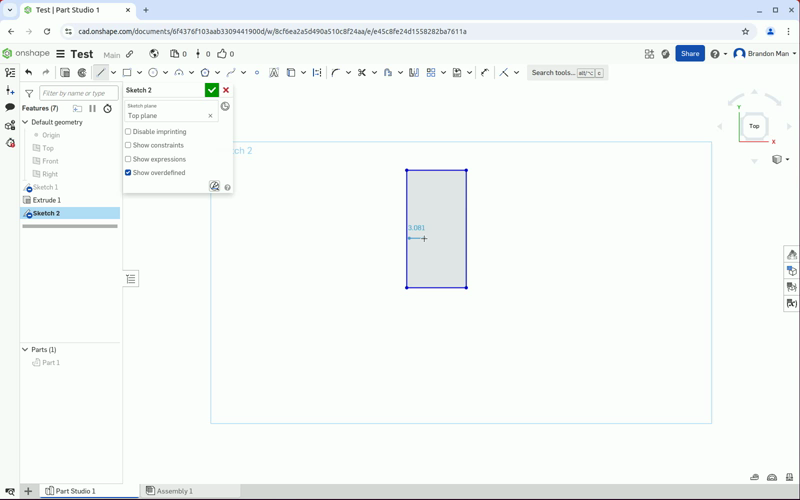
key_up(shift)
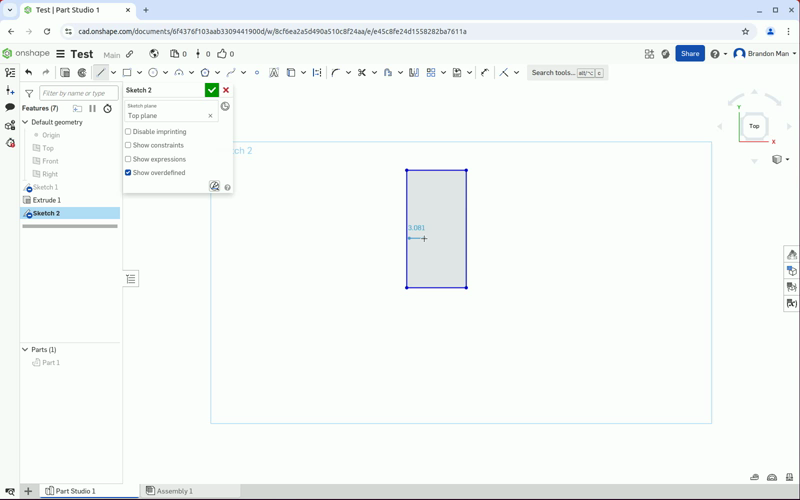
key_down(shift)
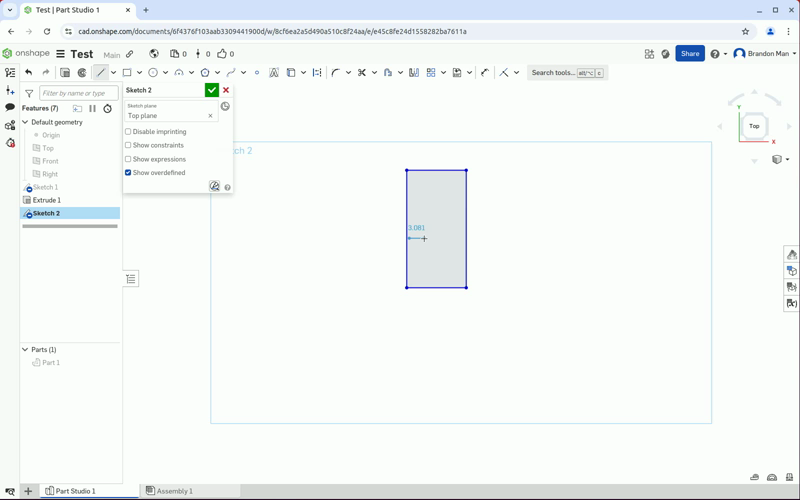
mouse_move(454, 238)
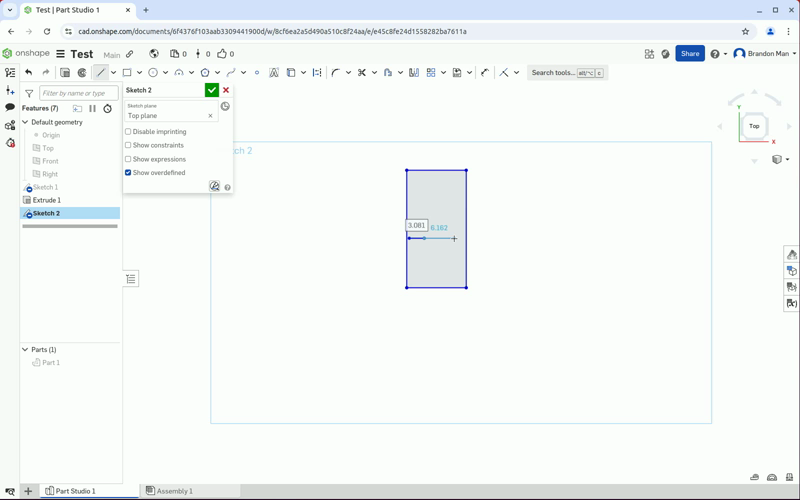
mouse_move(424, 282)
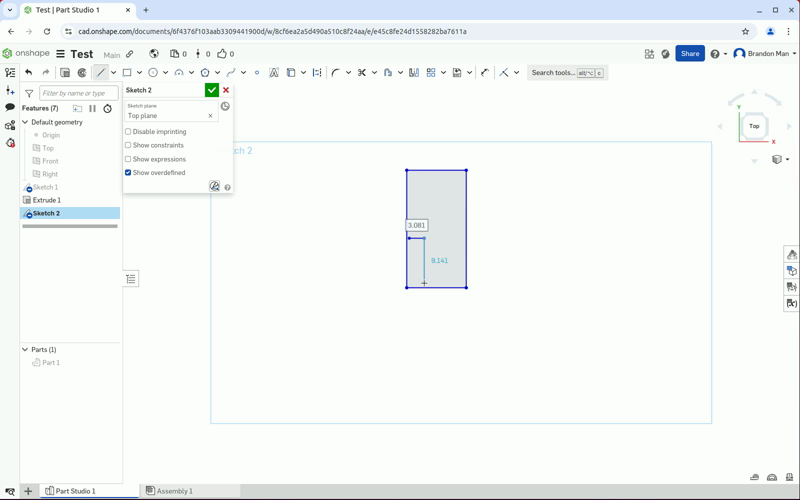
click(424, 282)
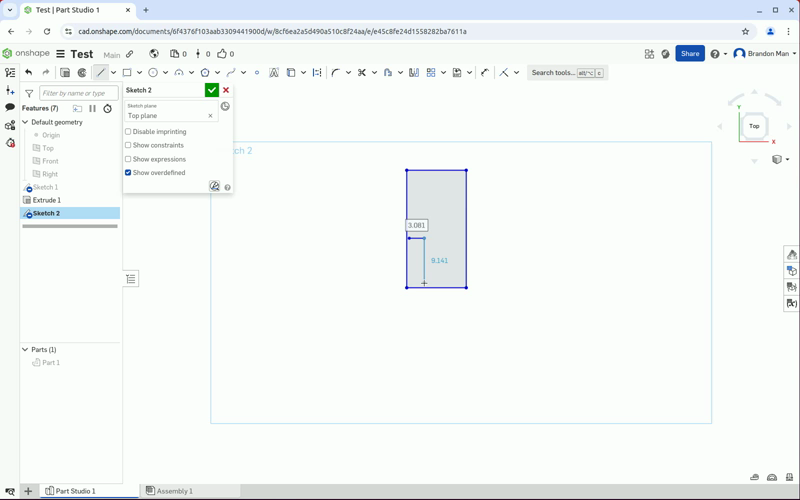
key_up(shift)
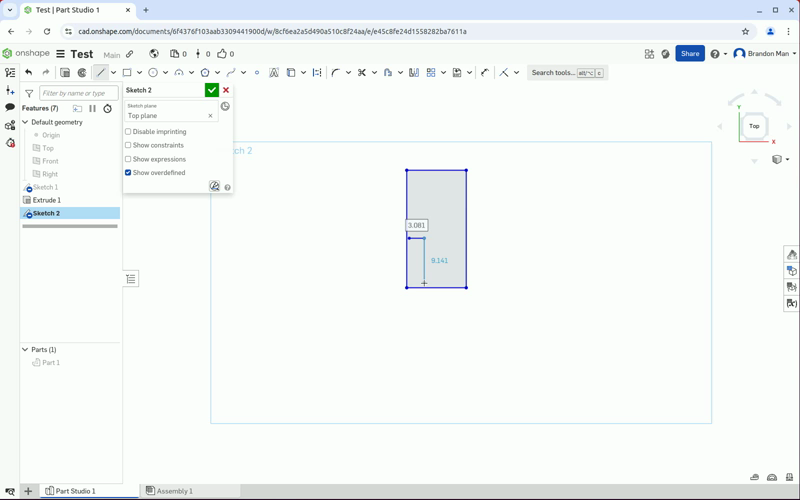
key_down(shift)
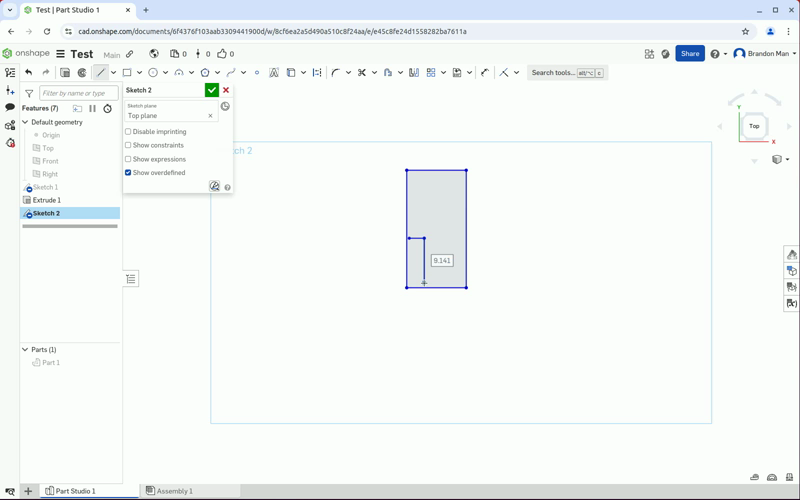
mouse_move(454, 282)
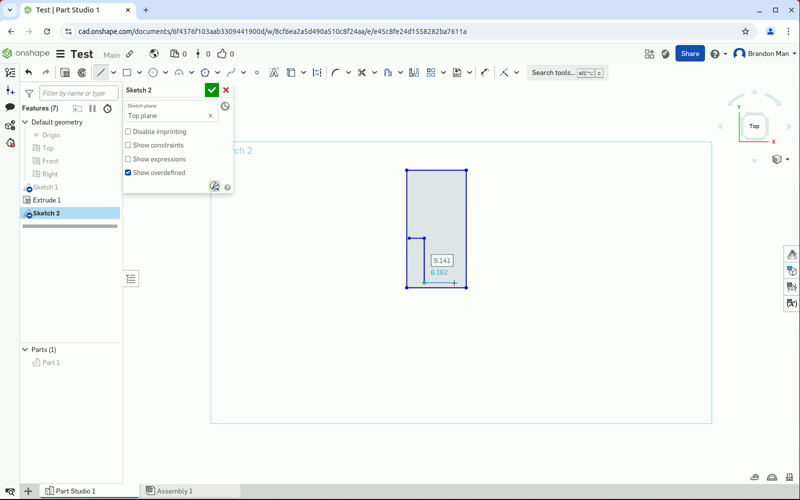
mouse_move(461, 282)
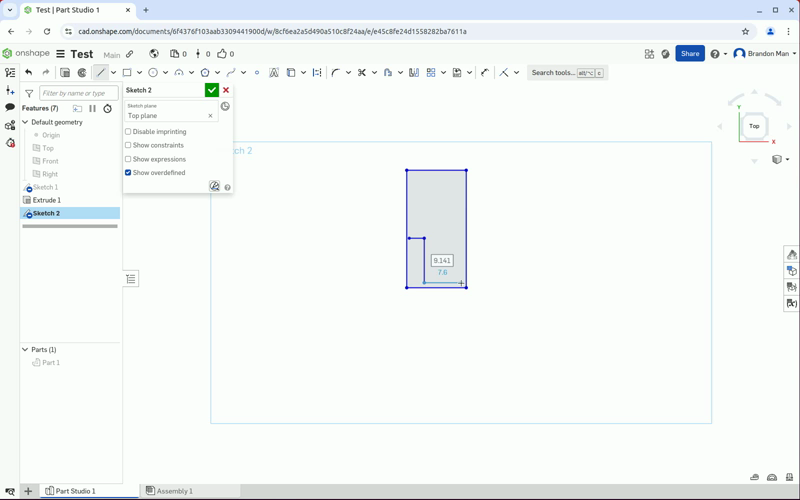
click(461, 282)
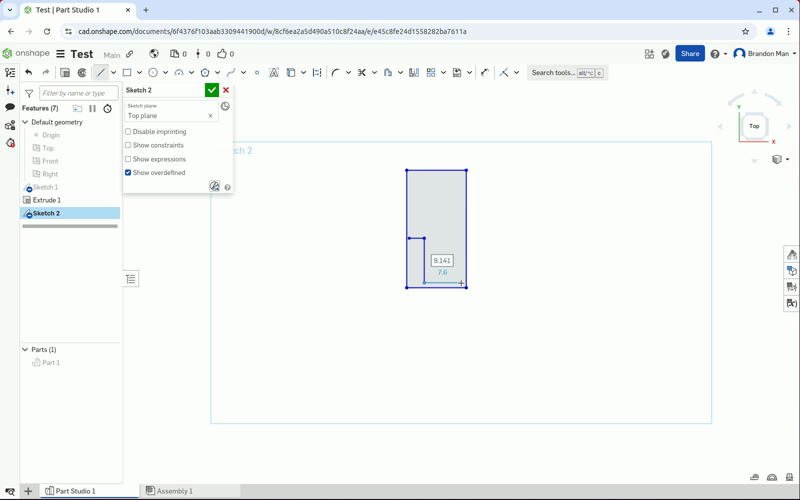
key_up(shift)
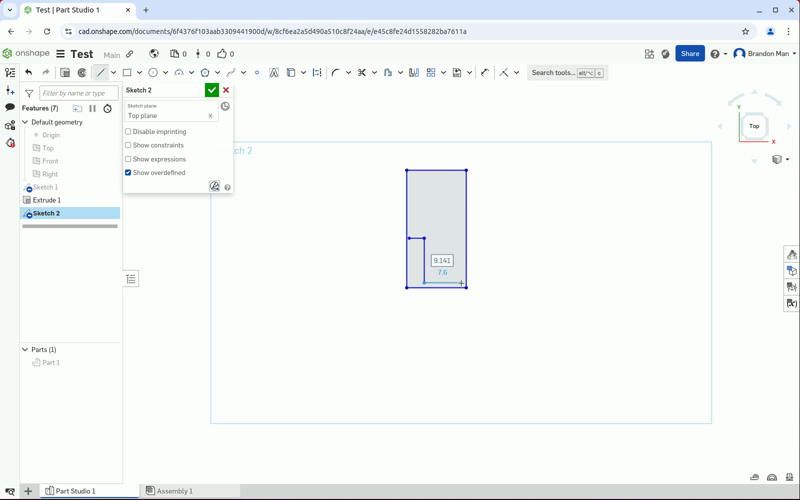
key_down(shift)
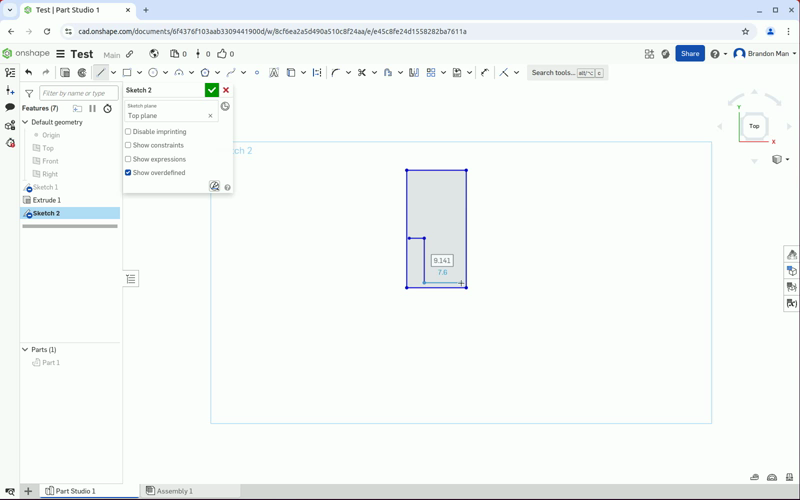
mouse_move(461, 200)
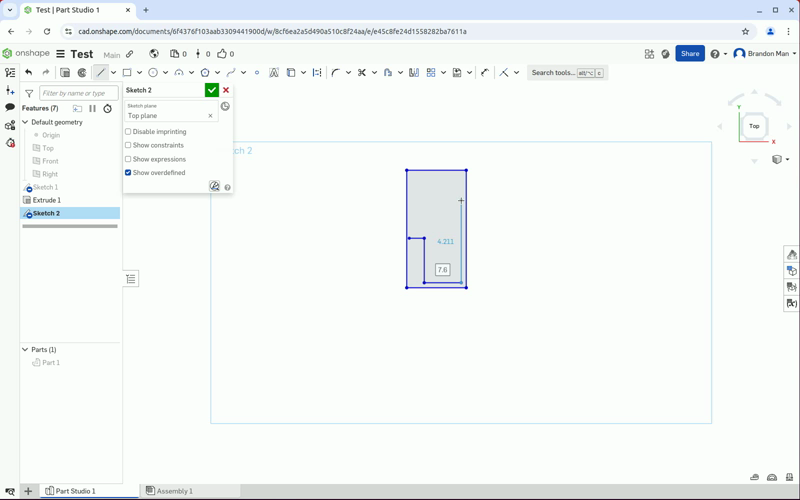
click(461, 200)
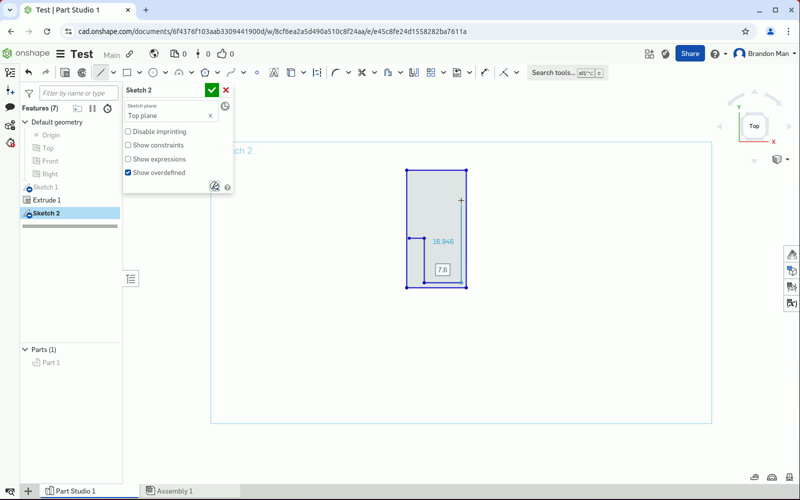
key_up(shift)
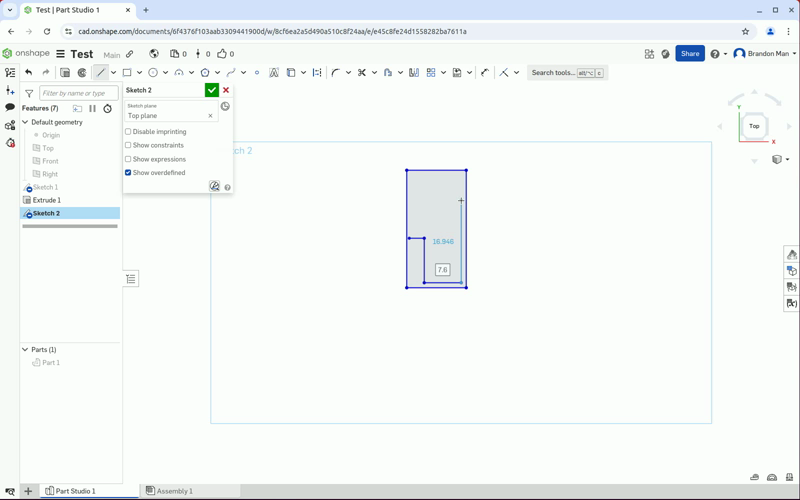
key_down(shift)
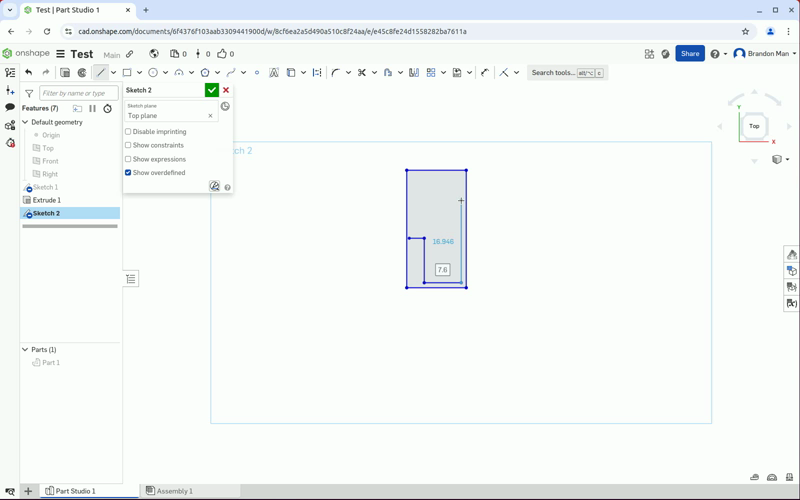
mouse_move(491, 200)
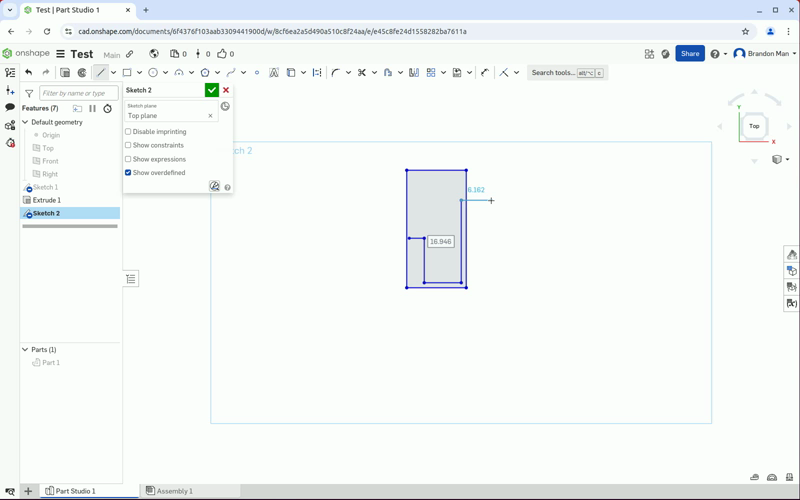
mouse_move(461, 189)
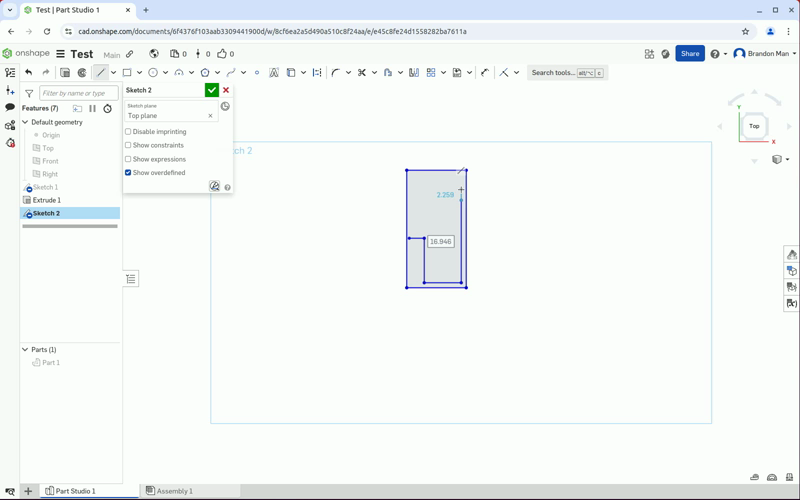
click(461, 189)
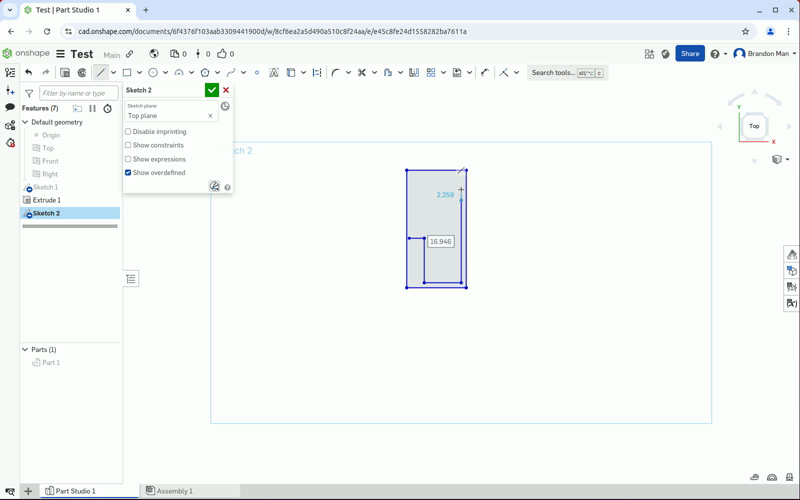
key_up(shift)
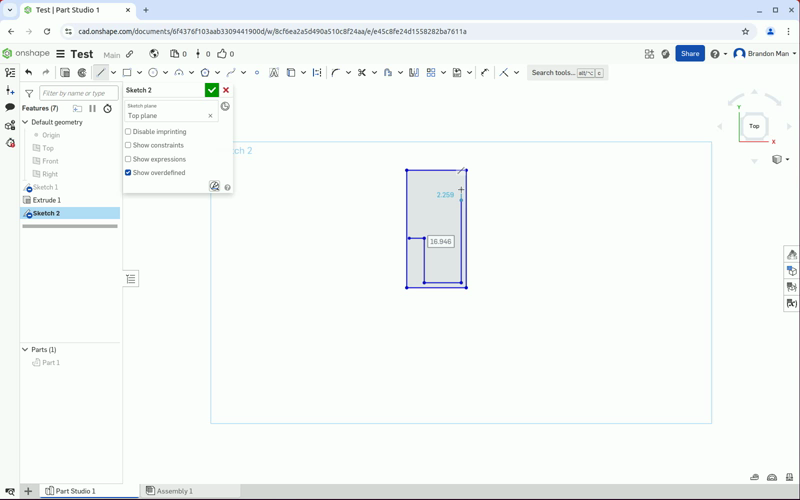
key_down(shift)
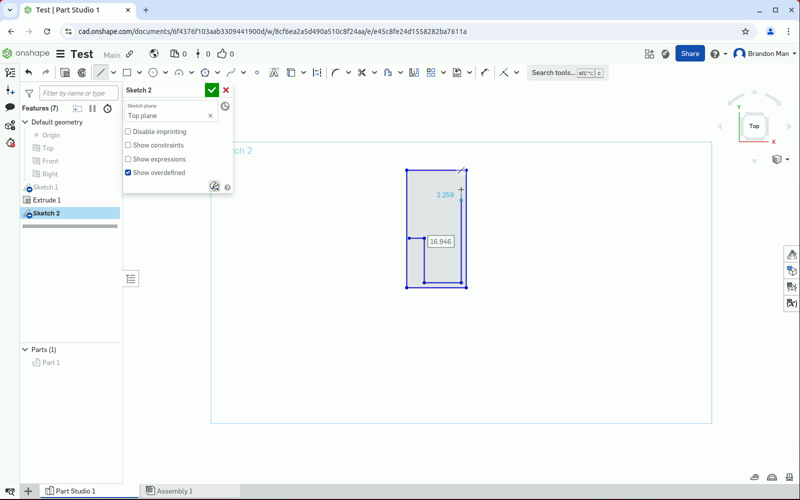
mouse_move(491, 189)
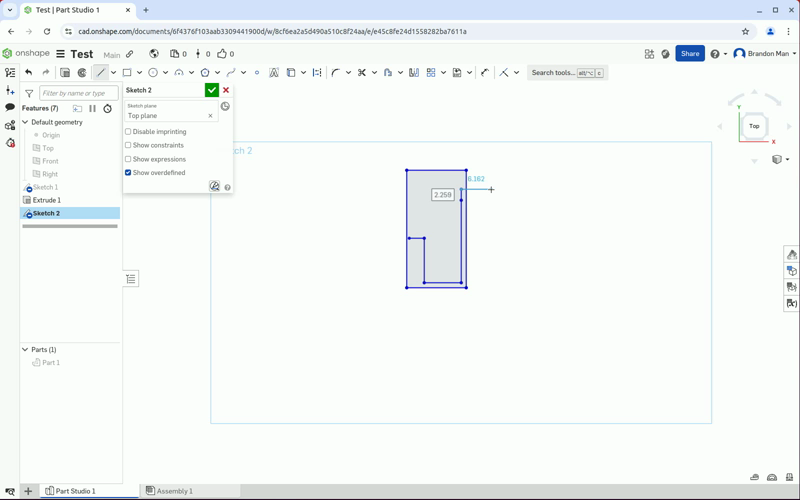
mouse_move(461, 175)
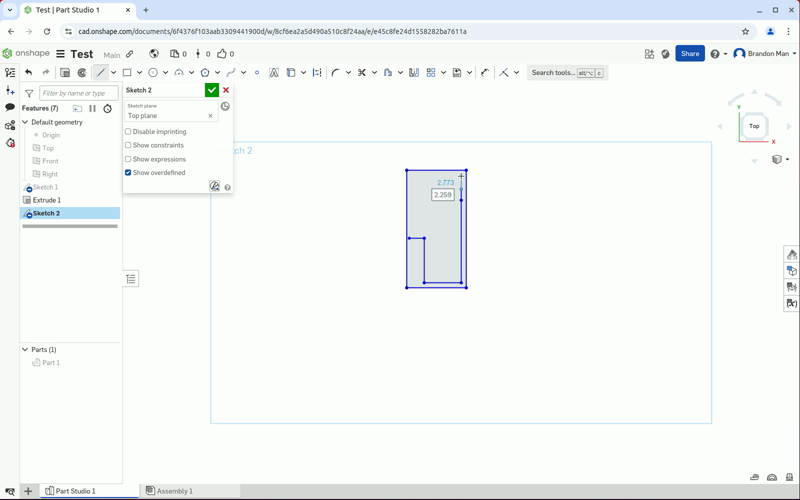
click(461, 175)
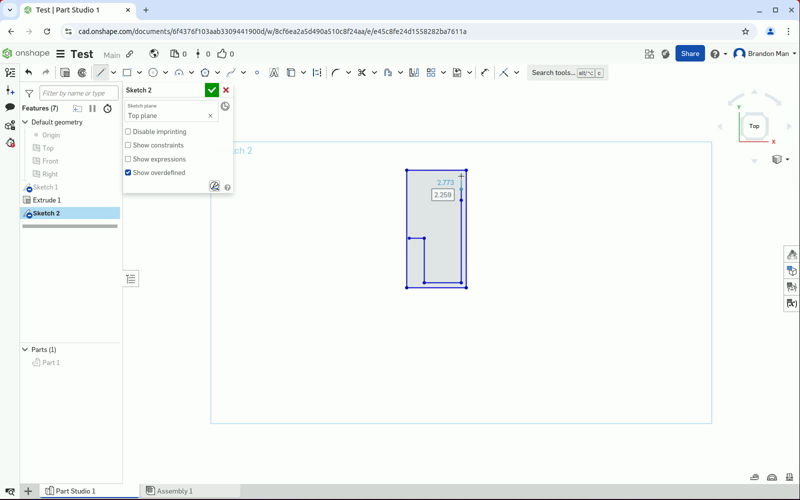
key_up(shift)
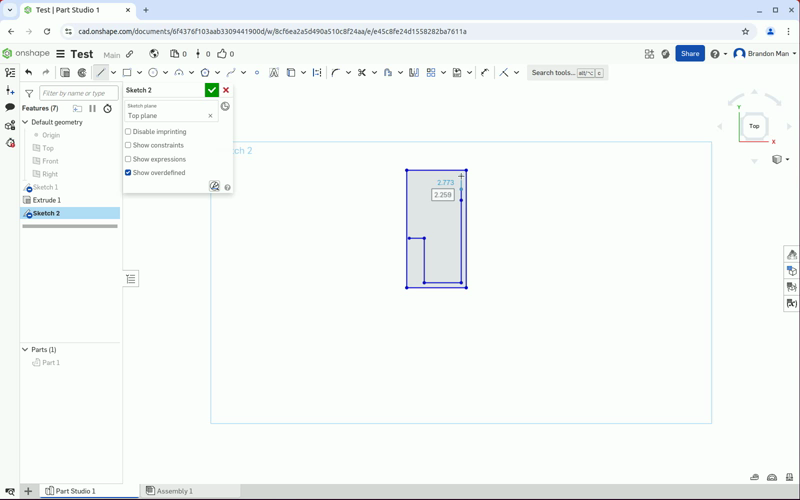
key_down(shift)
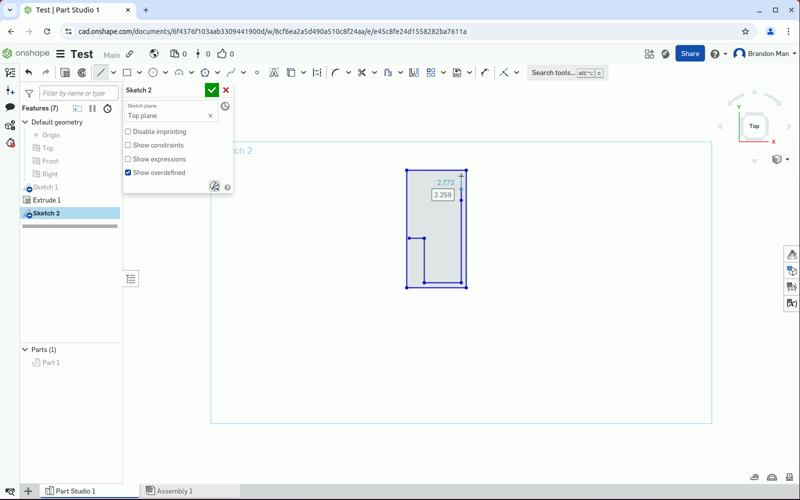
mouse_move(491, 175)
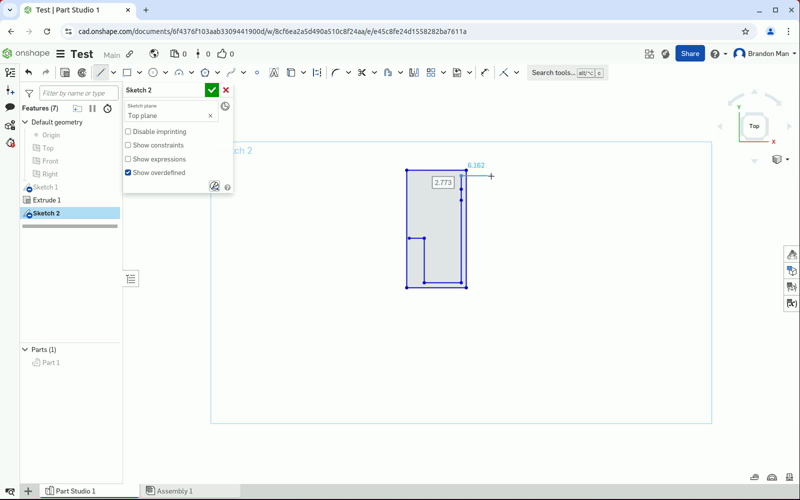
mouse_move(414, 175)
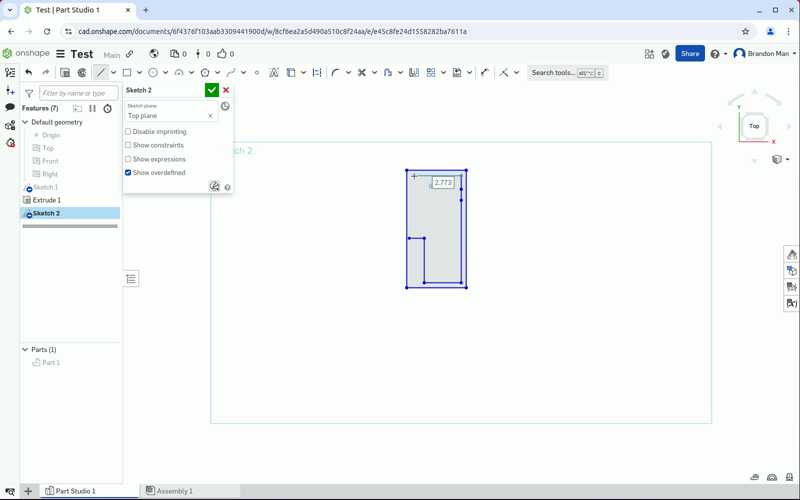
click(414, 175)
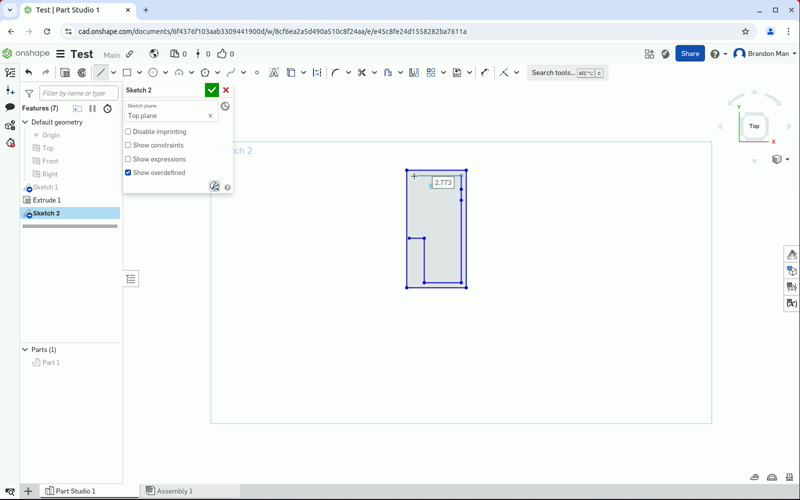
key_up(shift)
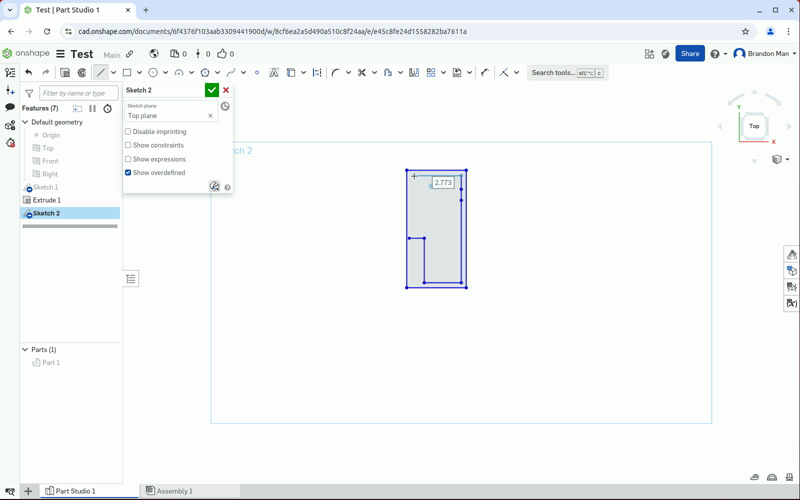
key_down(shift)
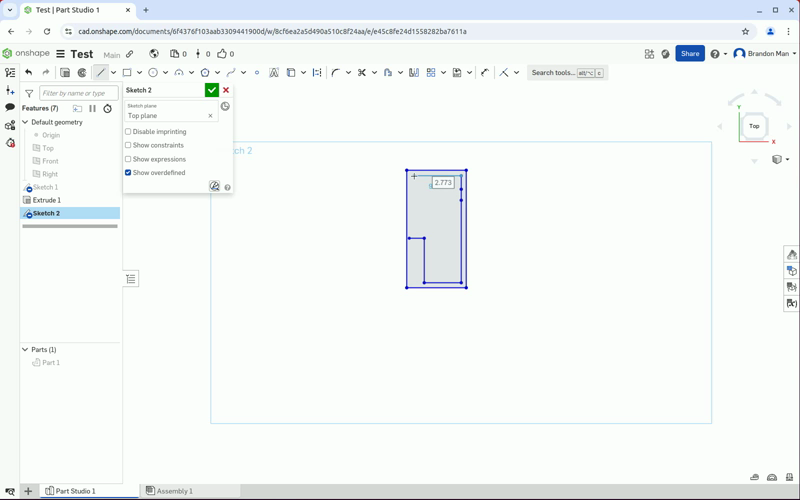
mouse_move(444, 175)
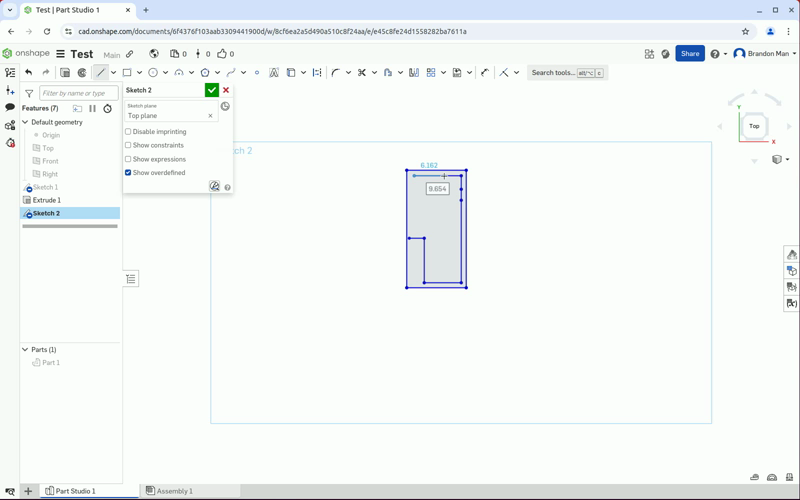
mouse_move(414, 222)
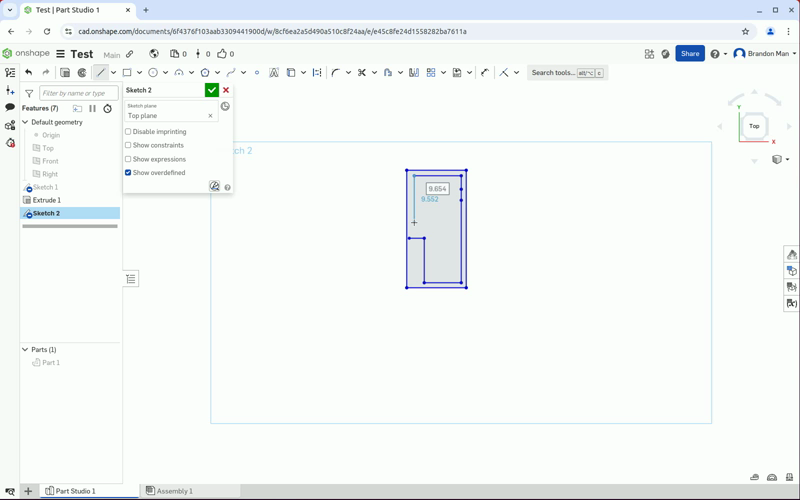
click(414, 222)
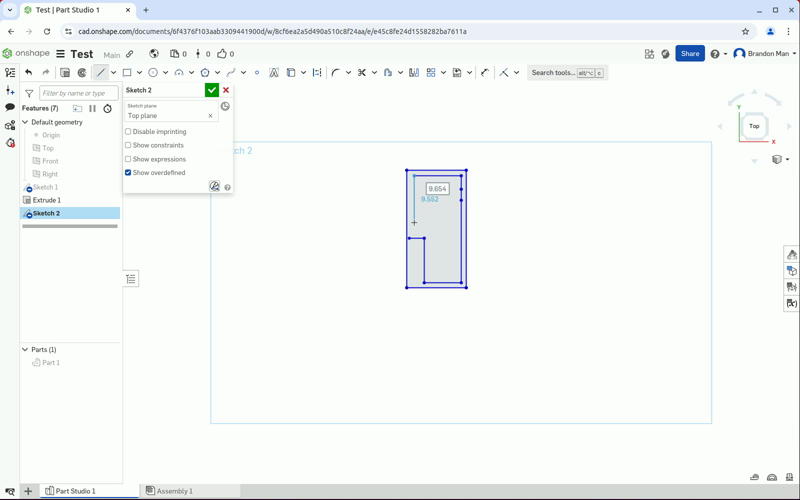
key_up(shift)
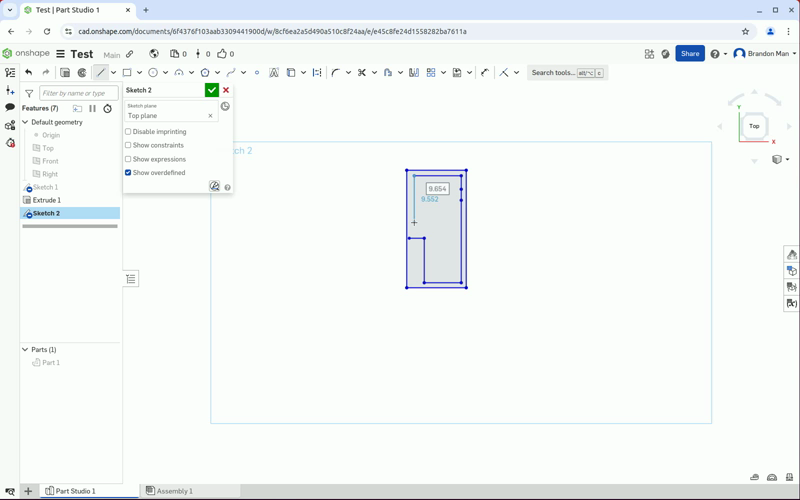
key_down(shift)
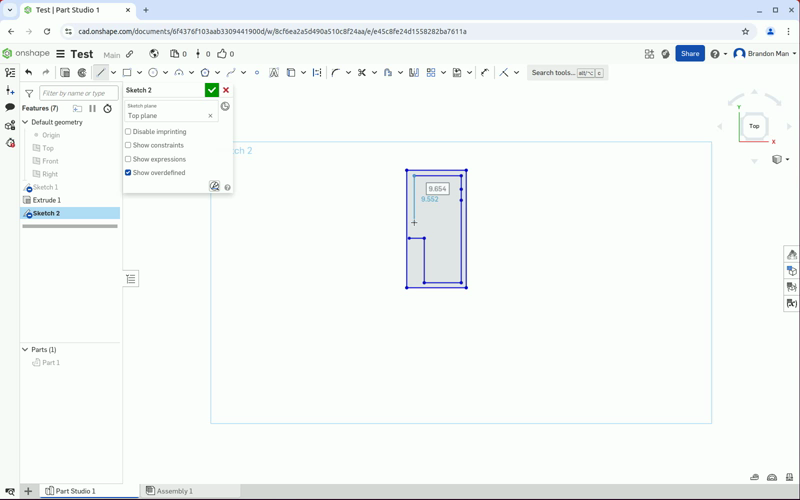
mouse_move(444, 222)
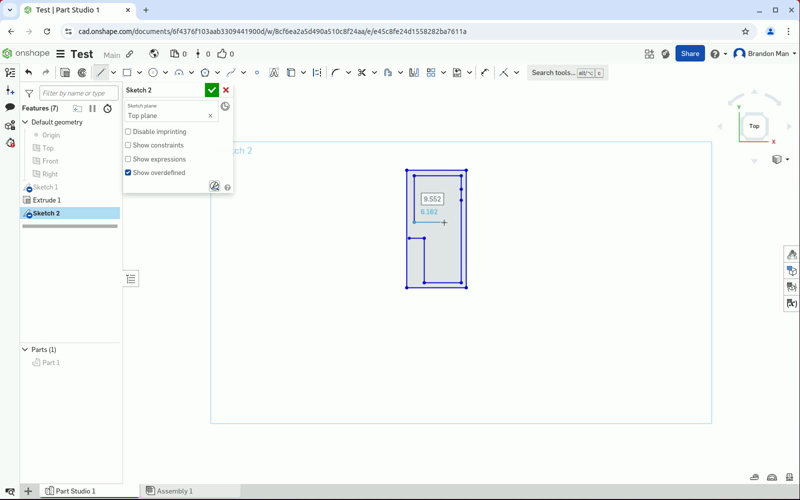
mouse_move(409, 222)
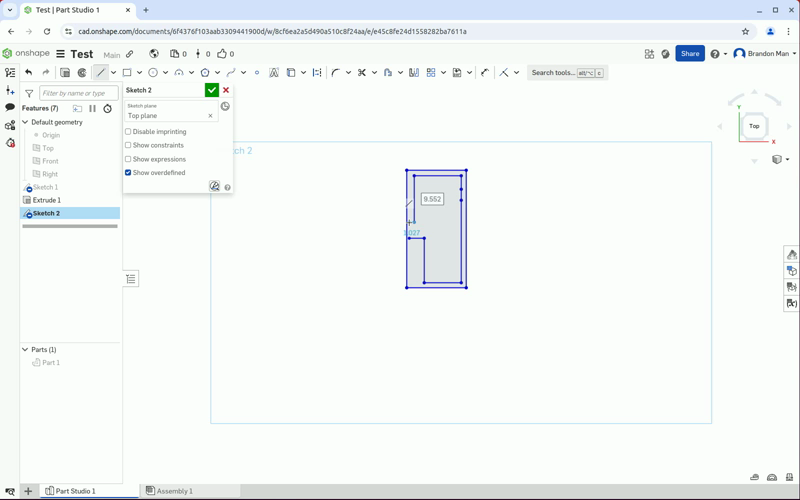
scroll(6)
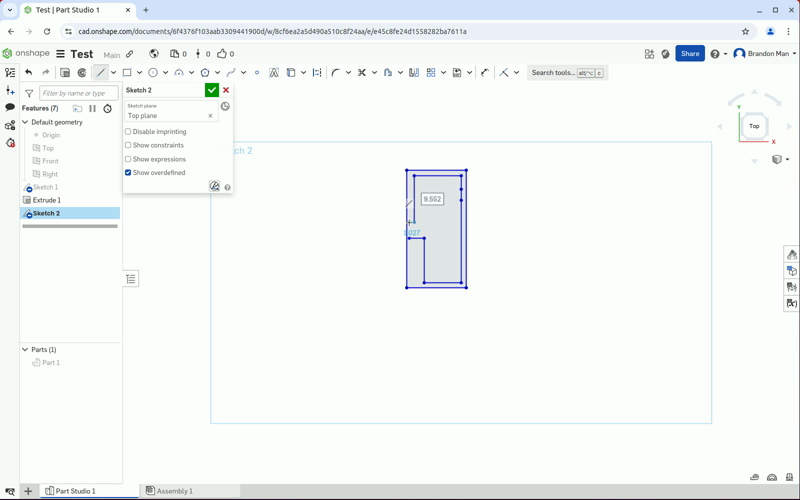
scroll(6)
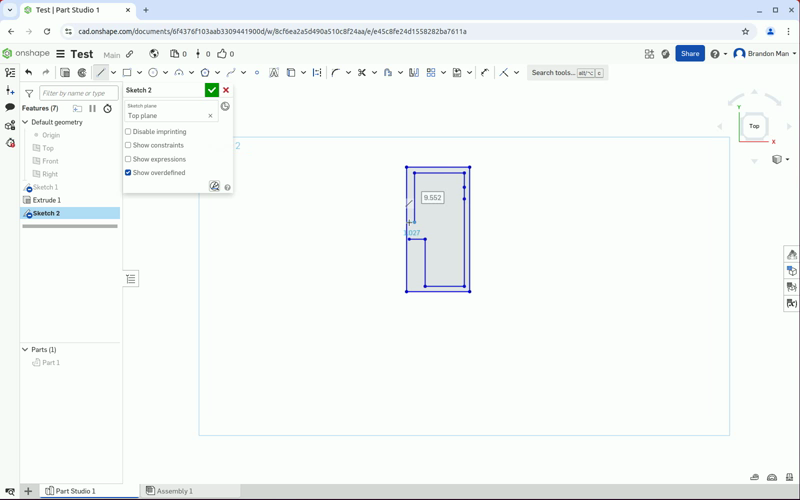
scroll(6)
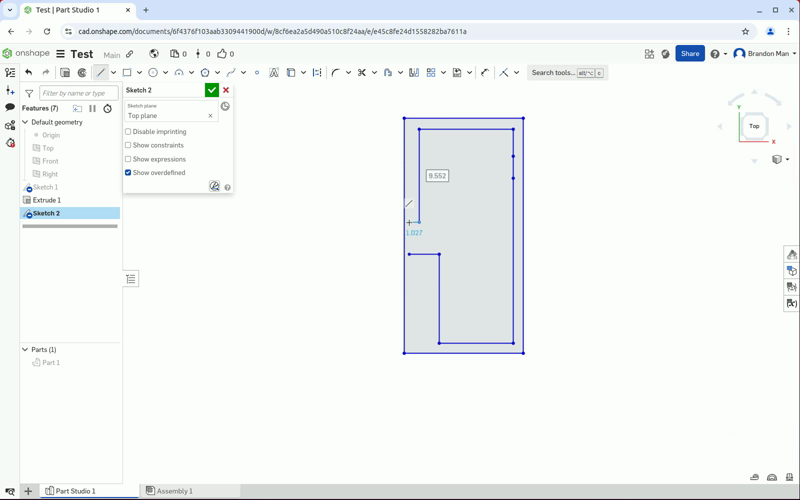
scroll(6)
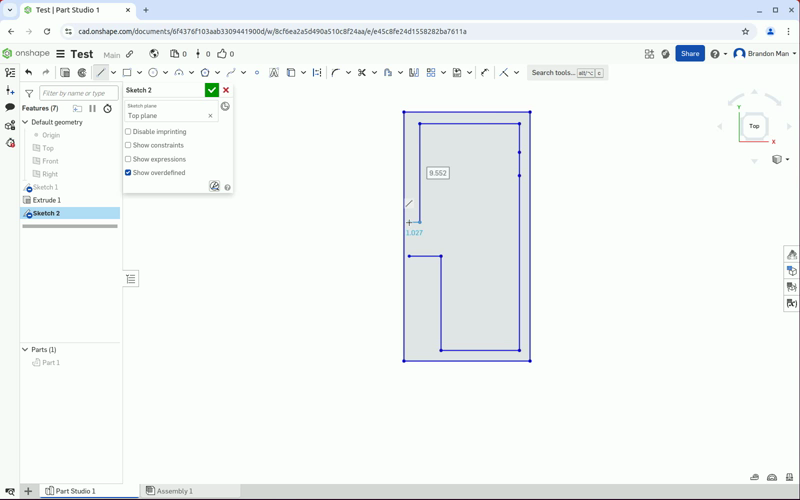
scroll(6)
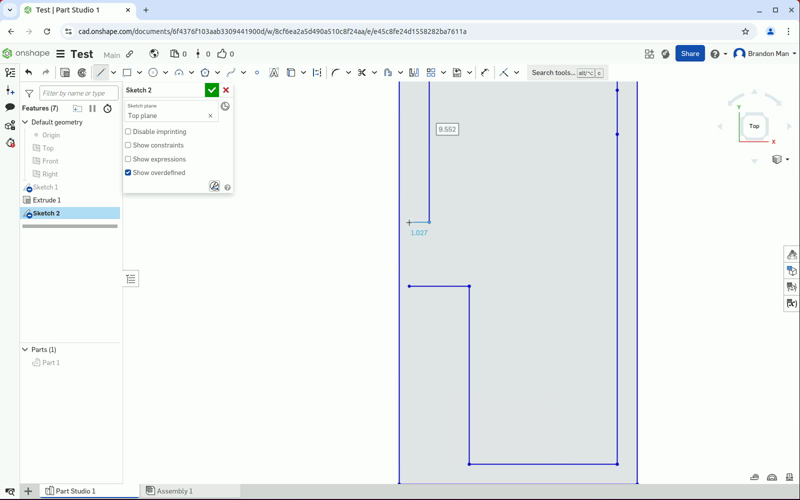
scroll(6)
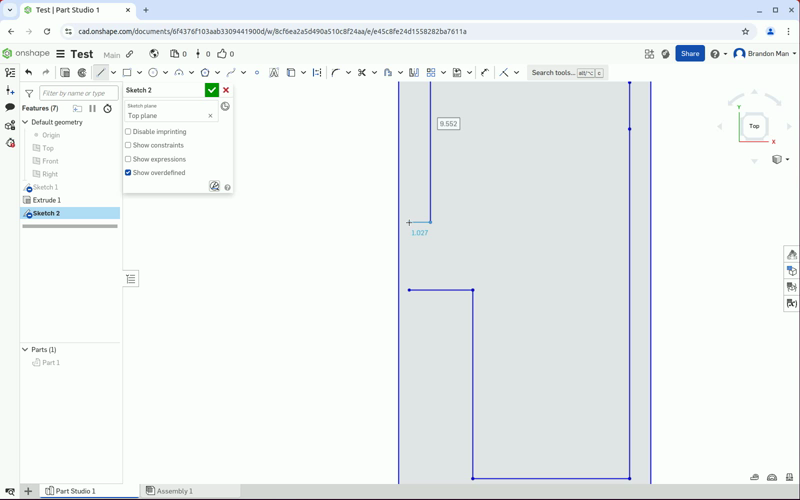
scroll(6)
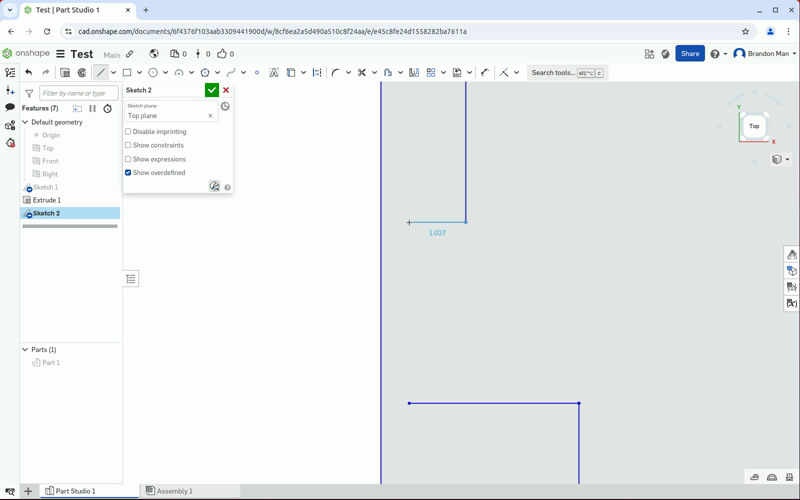
click(409, 222)
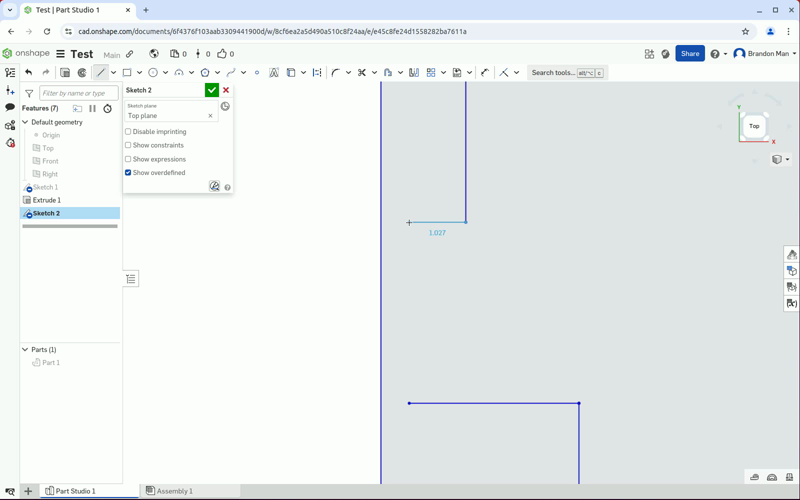
scroll(-6)
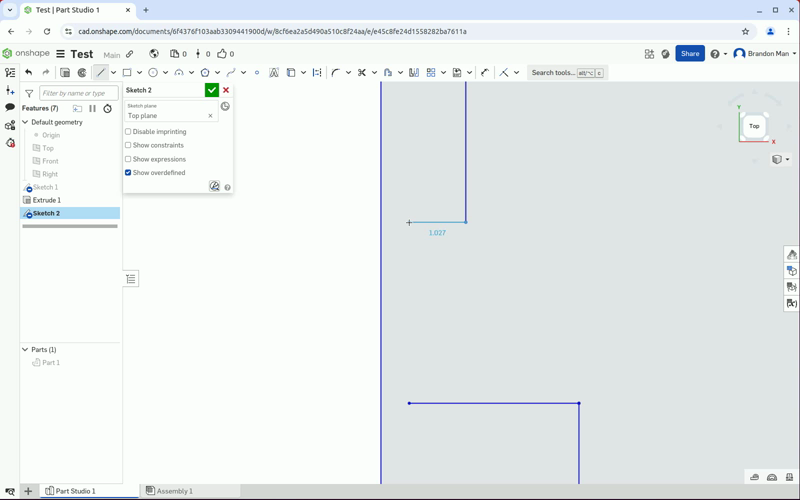
scroll(-6)
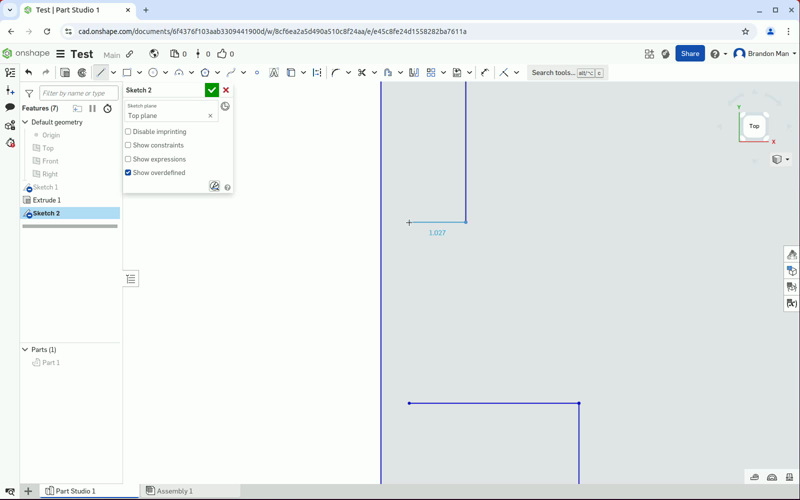
scroll(-6)
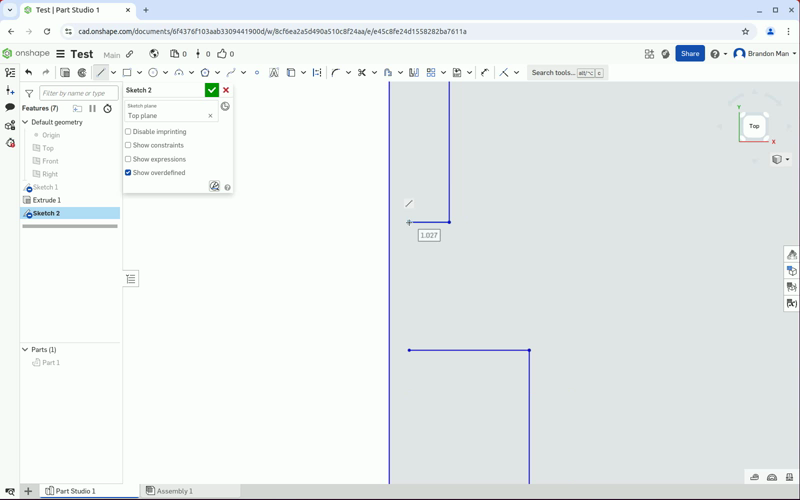
scroll(-6)
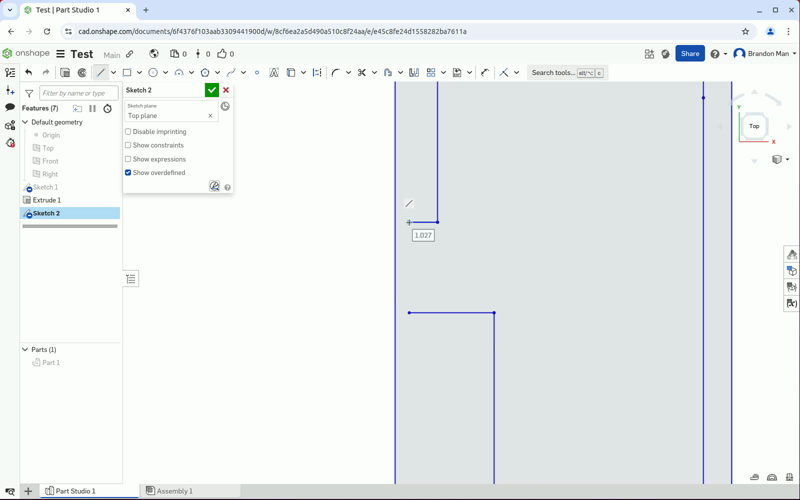
scroll(-6)
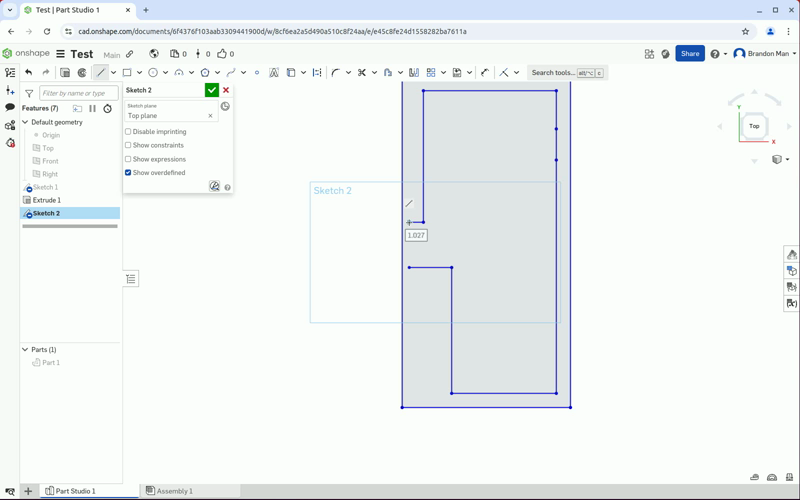
scroll(-6)
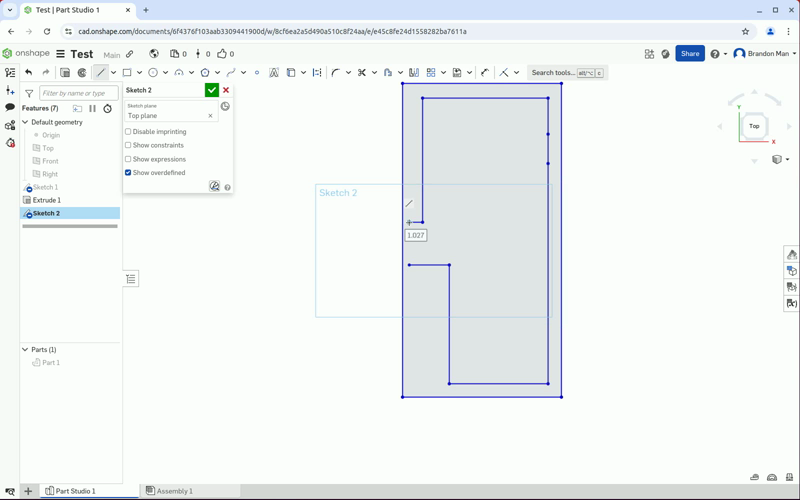
scroll(-6)
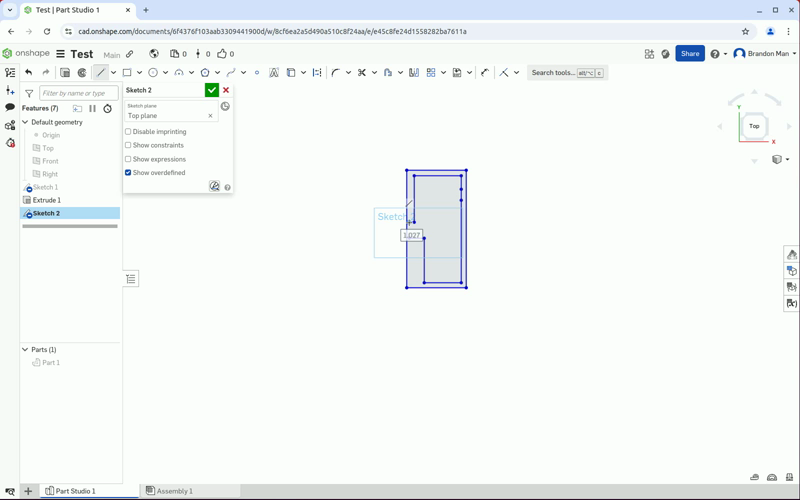
key_up(shift)
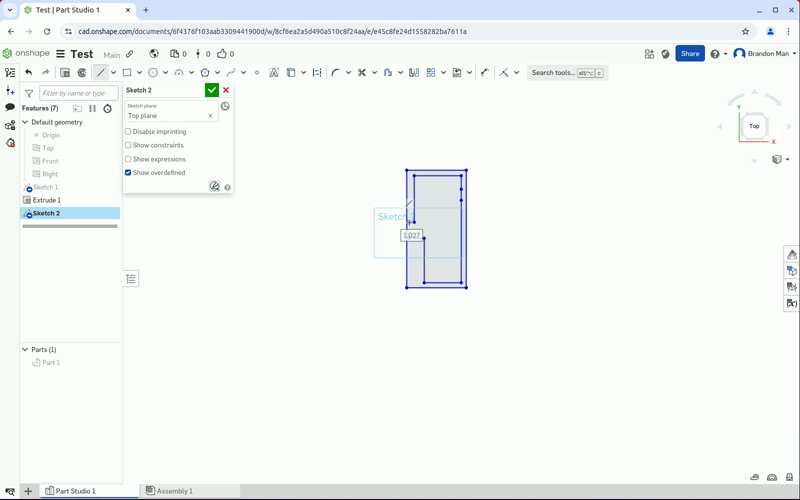
mouse_move(439, 222)
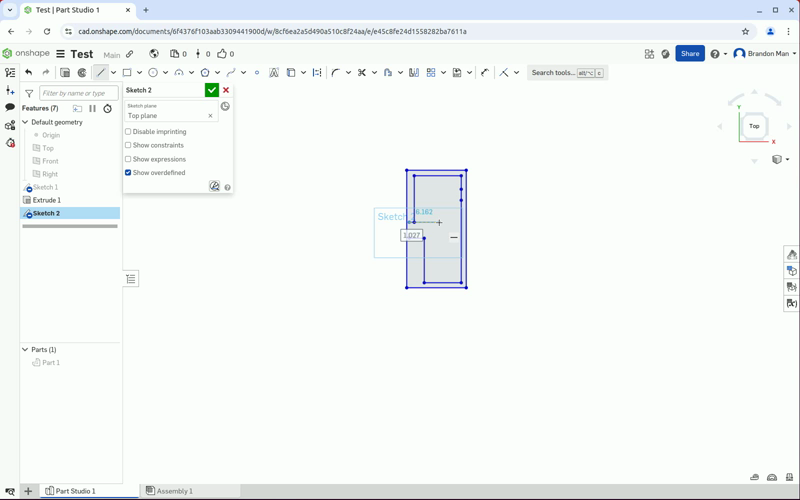
key_down(shift)
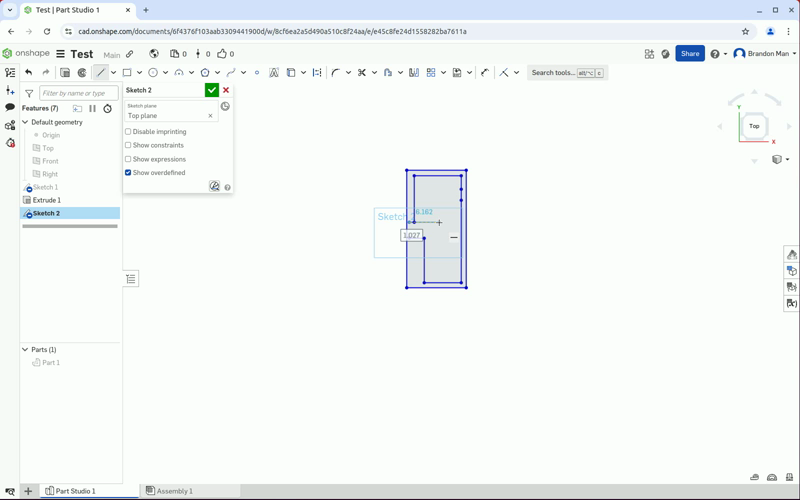
mouse_move(409, 238)
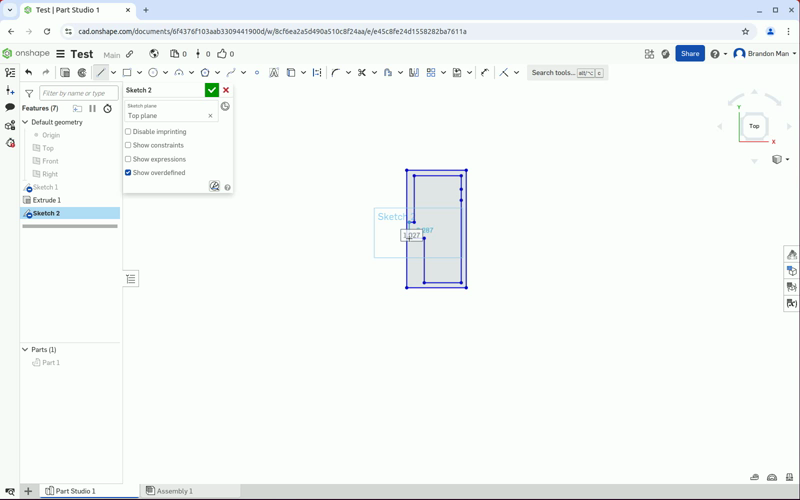
key_up(shift)
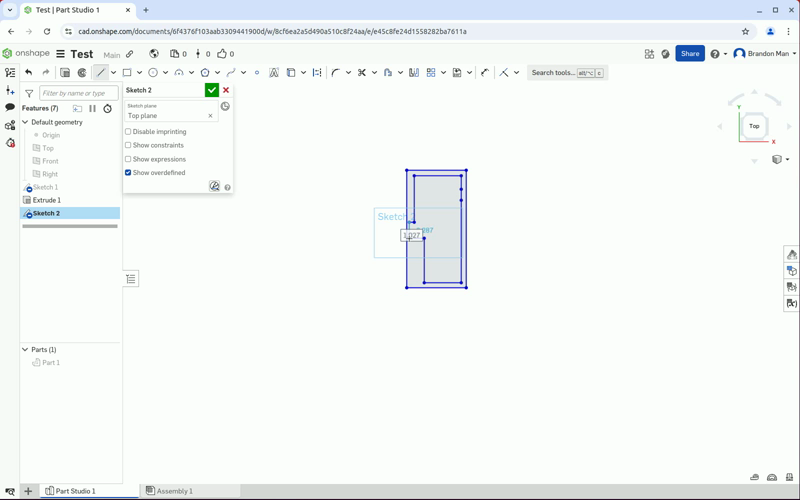
click(409, 238)
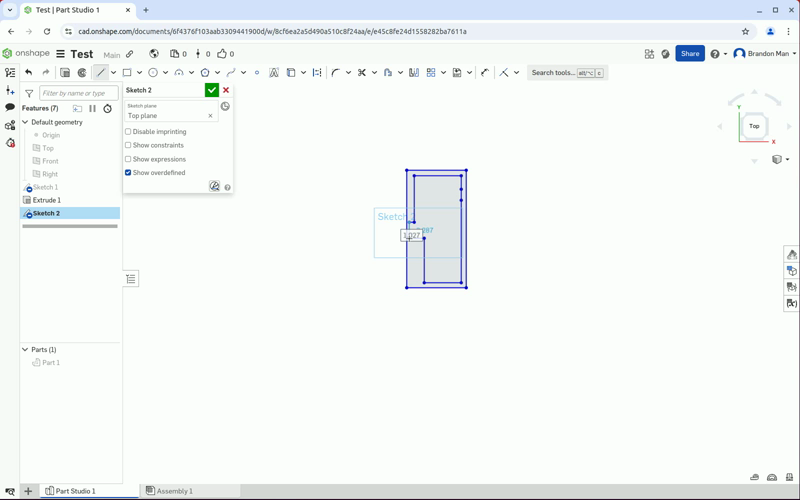
key(esc)
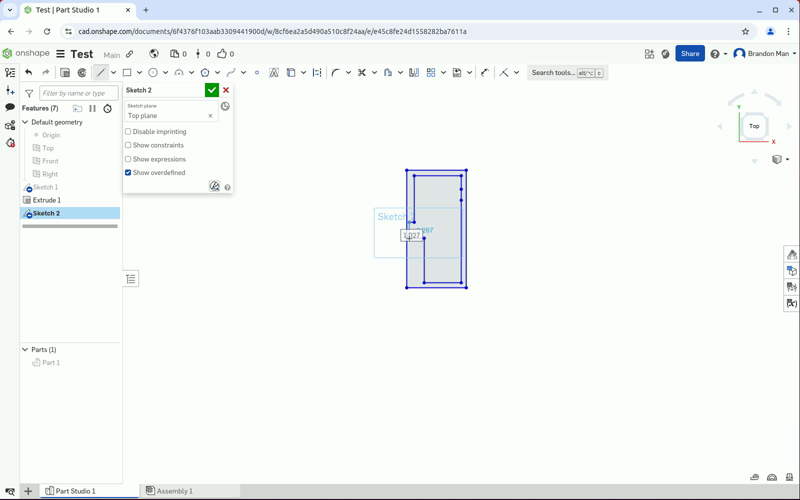
mouse_move(464, 260)
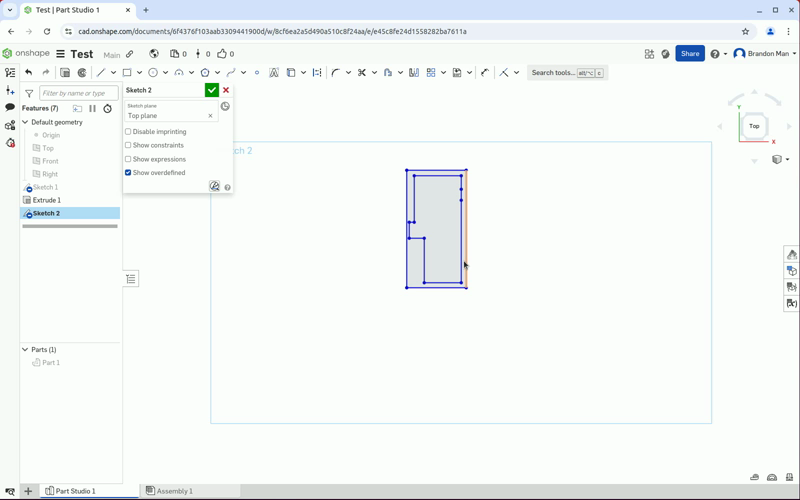
click(464, 260)
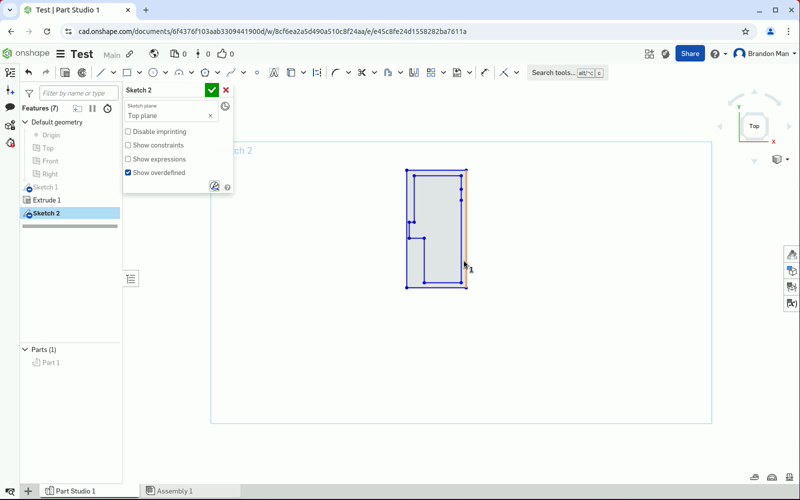
mouse_move(73, 352)
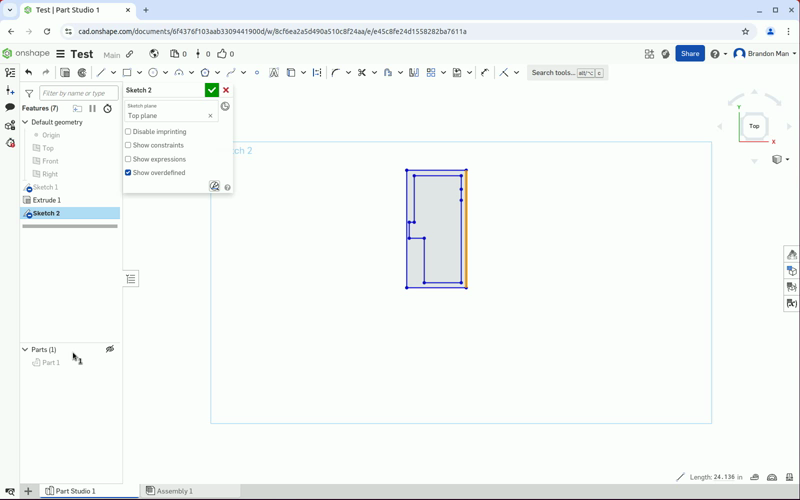
key(shift+y)
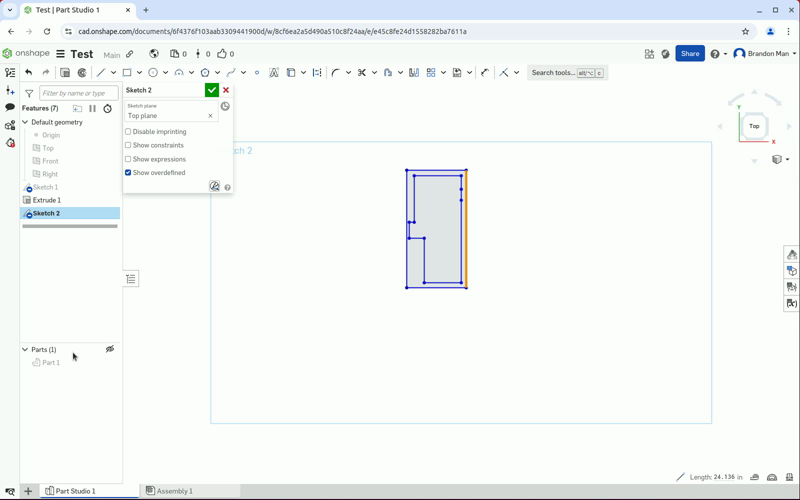
key(shift+e)
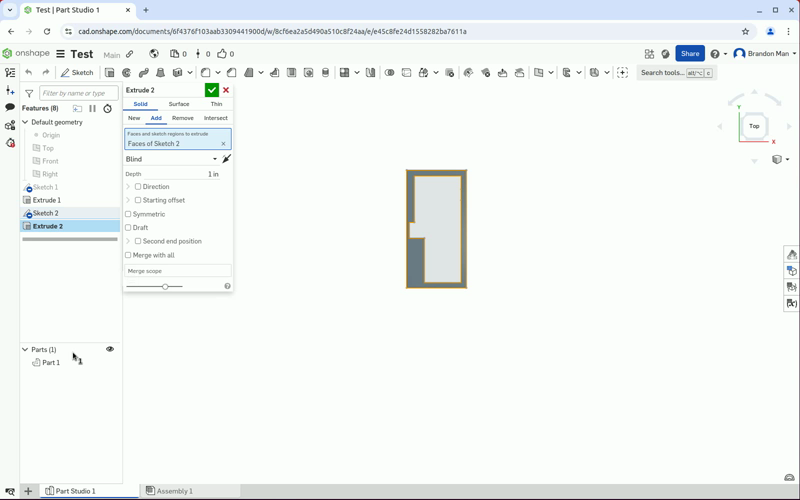
mouse_move(143, 106)
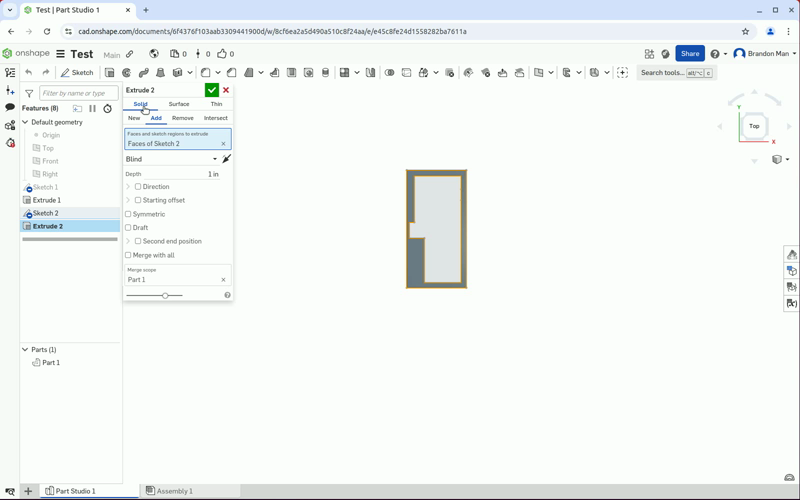
click(143, 106)
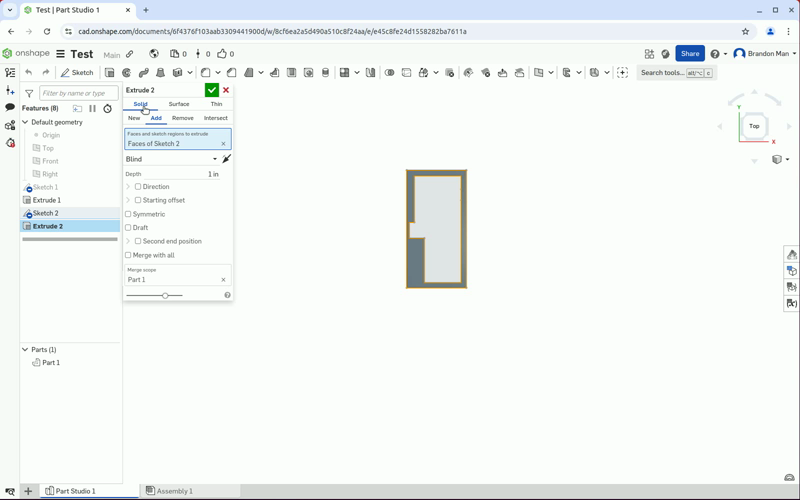
mouse_move(137, 120)
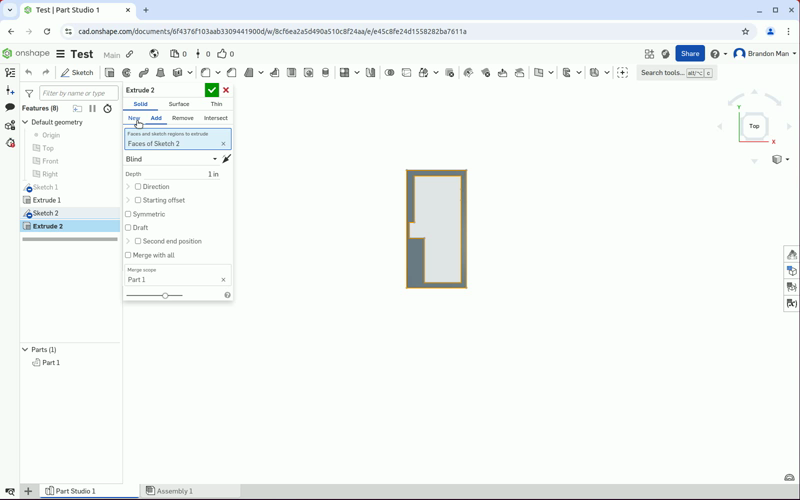
click(137, 120)
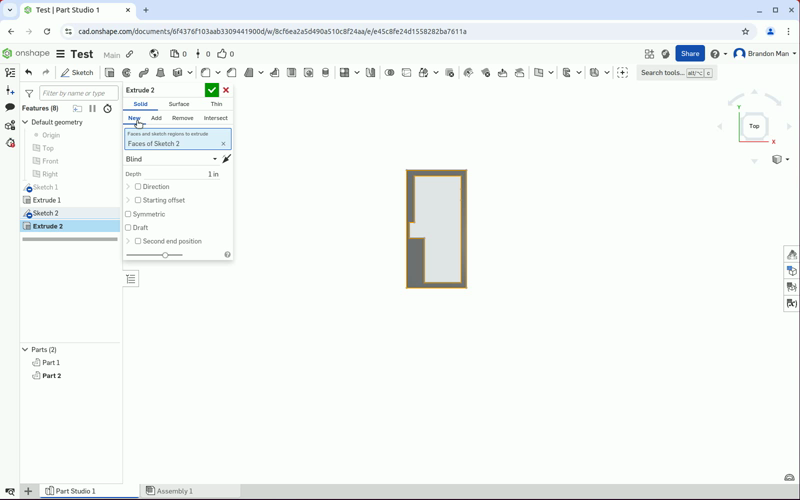
key(tab, 4)
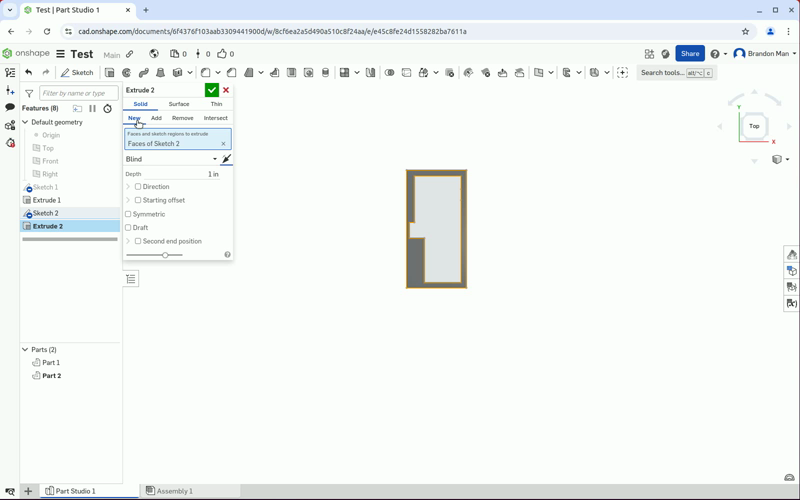
text(-0.722)
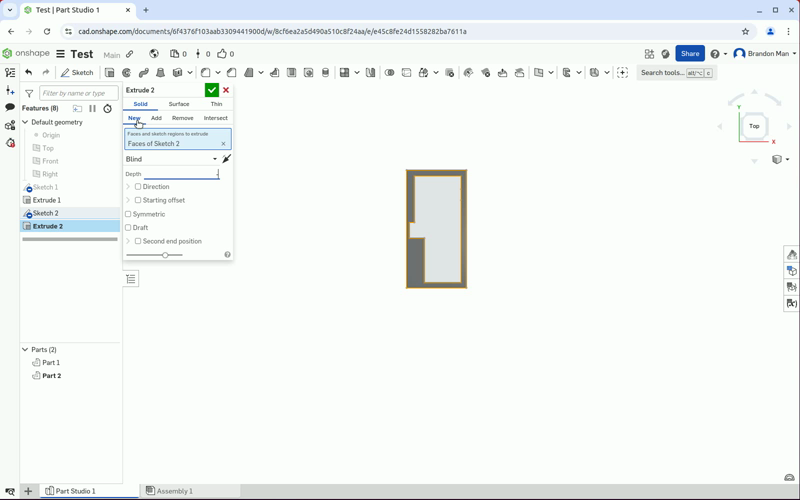
key(enter)
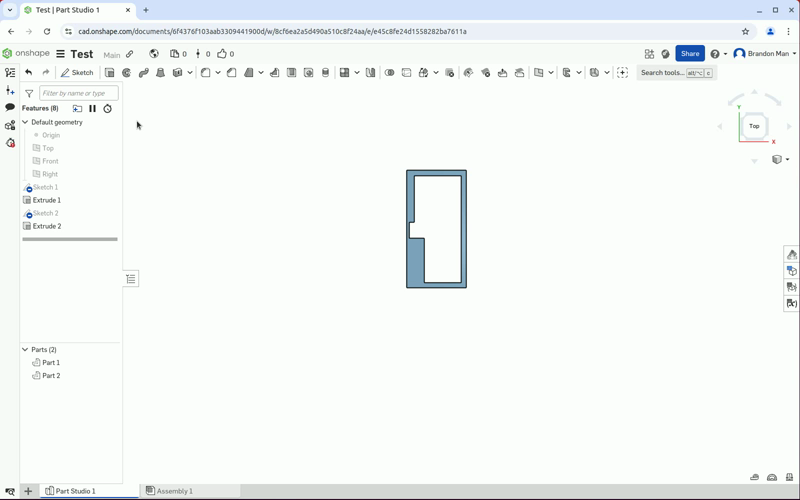
key(shift+h)
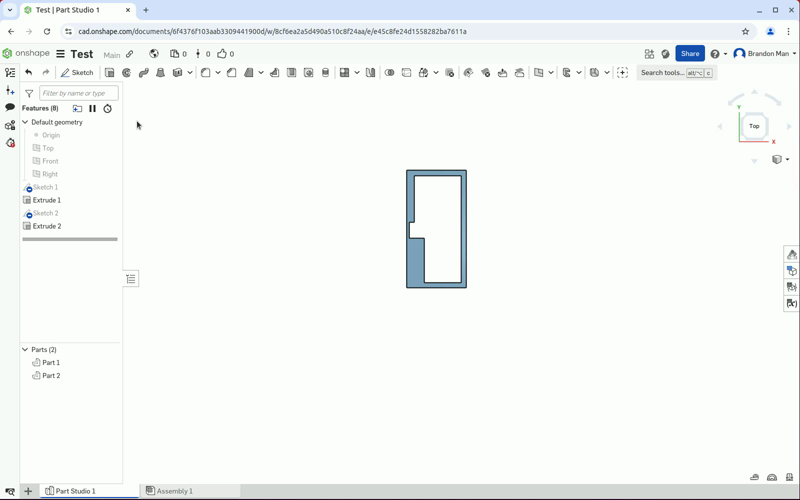
key(shift+h)
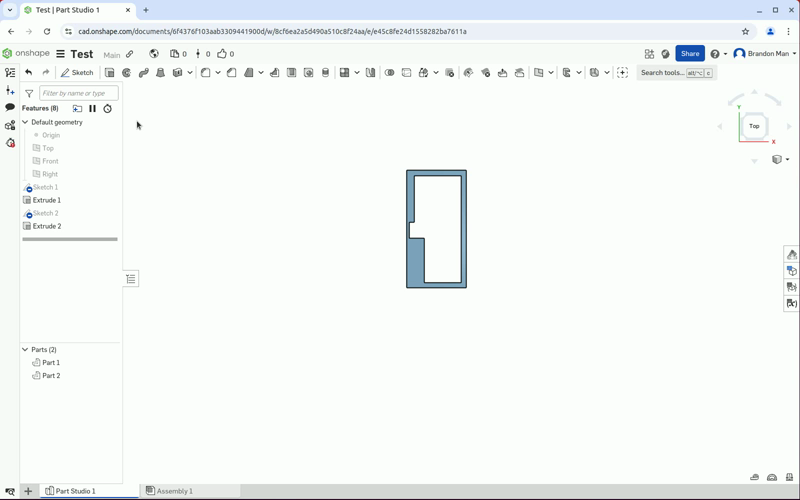
mouse_move(73, 189)
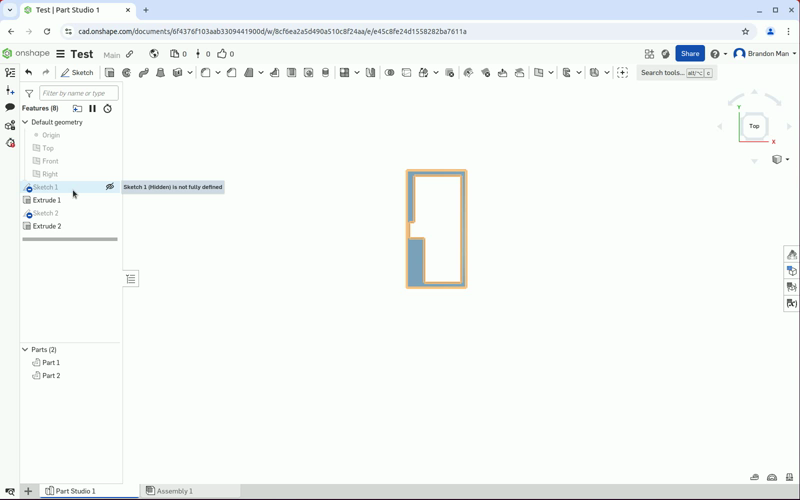
click(73, 189)
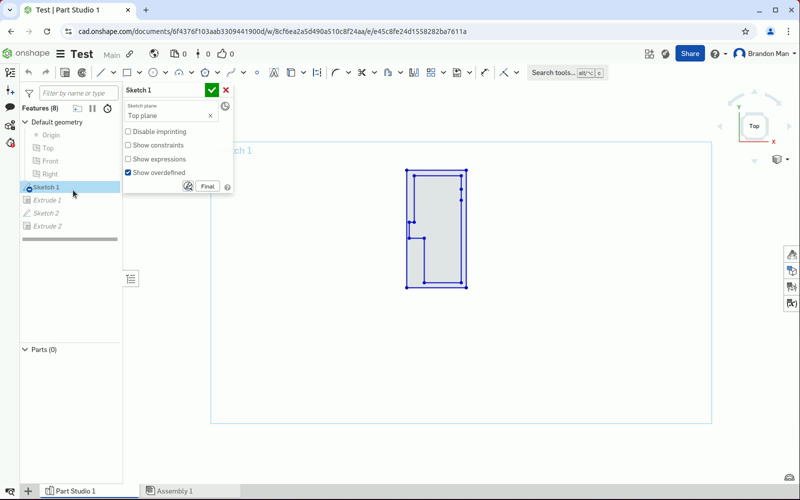
mouse_move(229, 92)
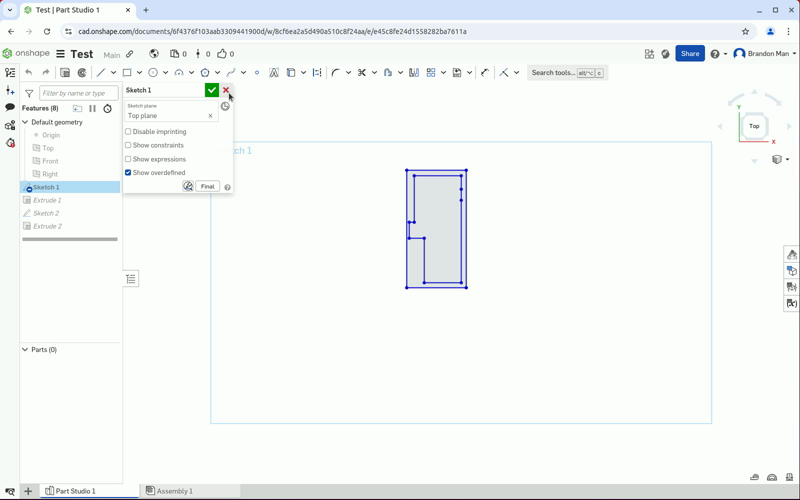
click(229, 92)
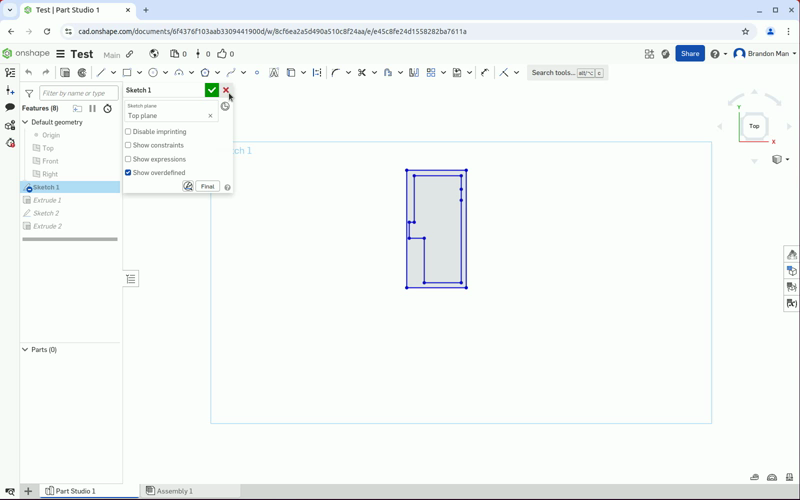
key(shift+s)
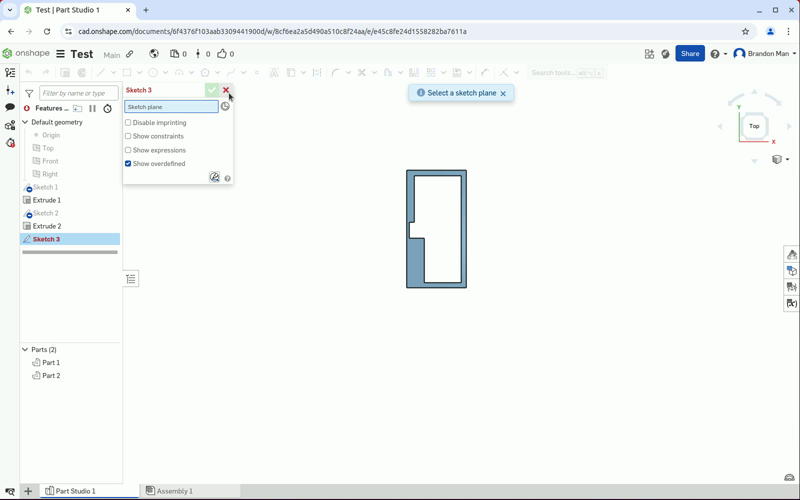
mouse_move(73, 150)
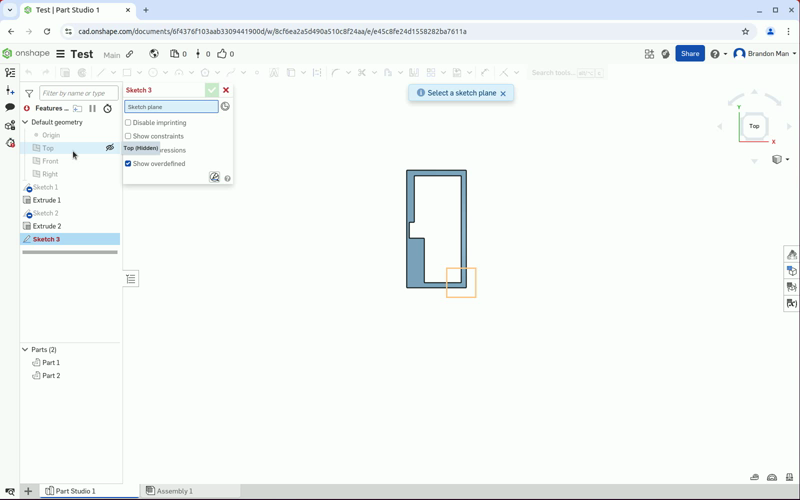
click(73, 150)
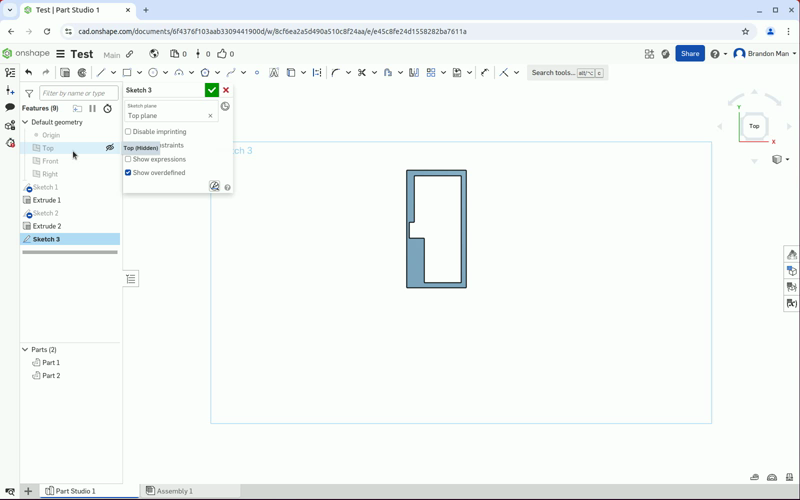
mouse_move(73, 352)
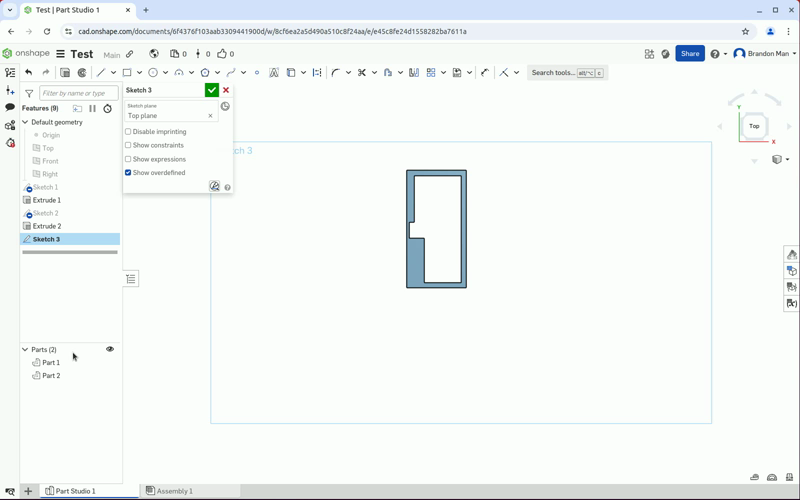
key(y)
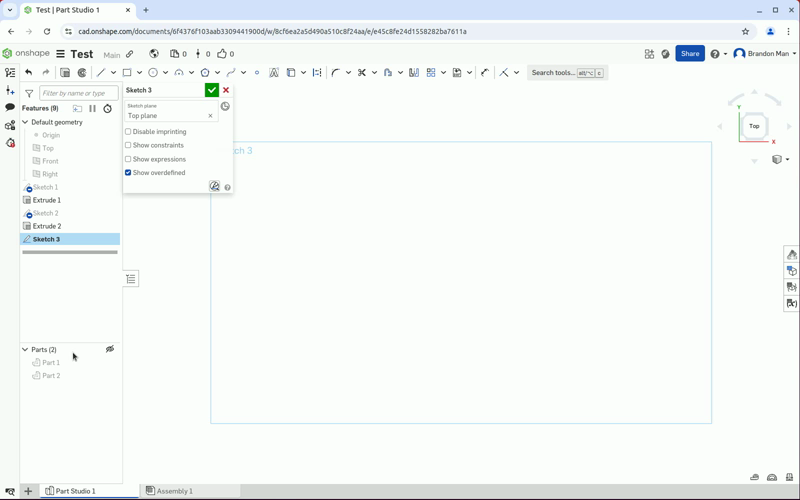
key(l)
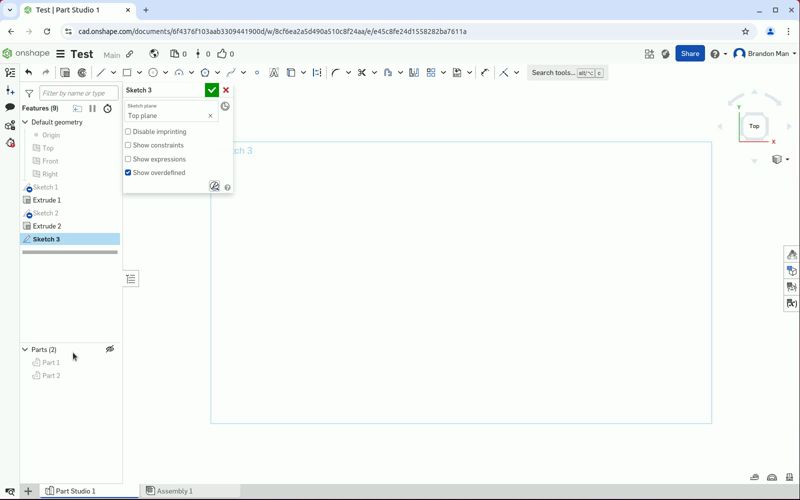
key_down(shift)
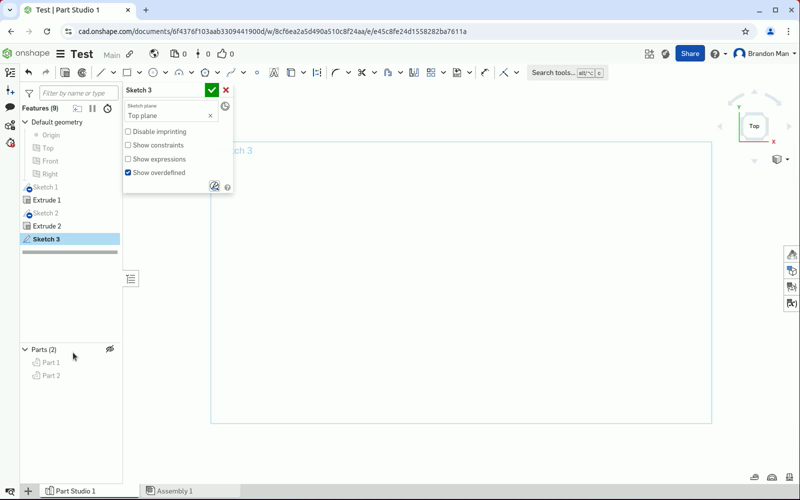
mouse_move(409, 238)
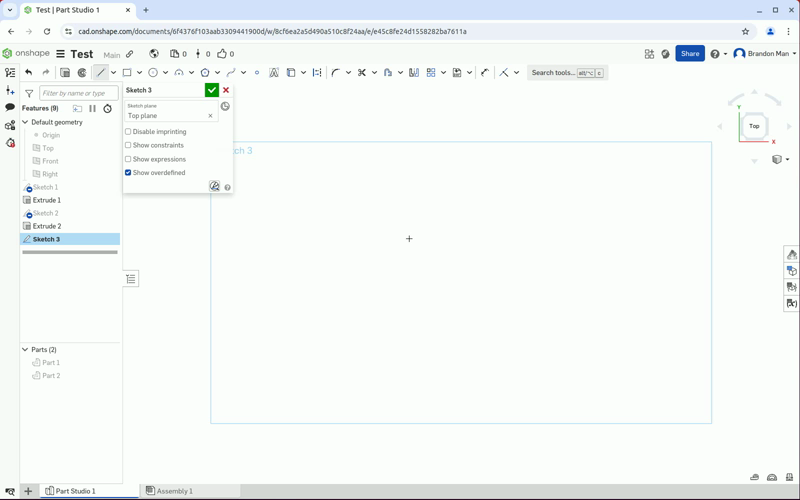
click(409, 238)
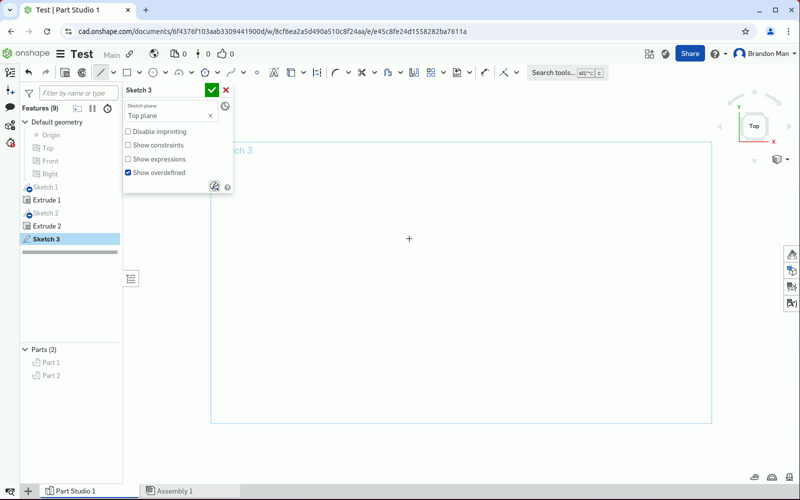
key_up(shift)
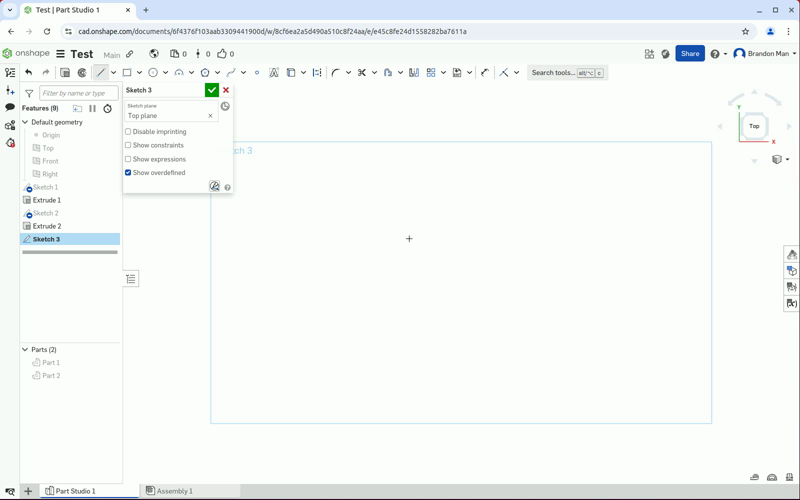
key_down(shift)
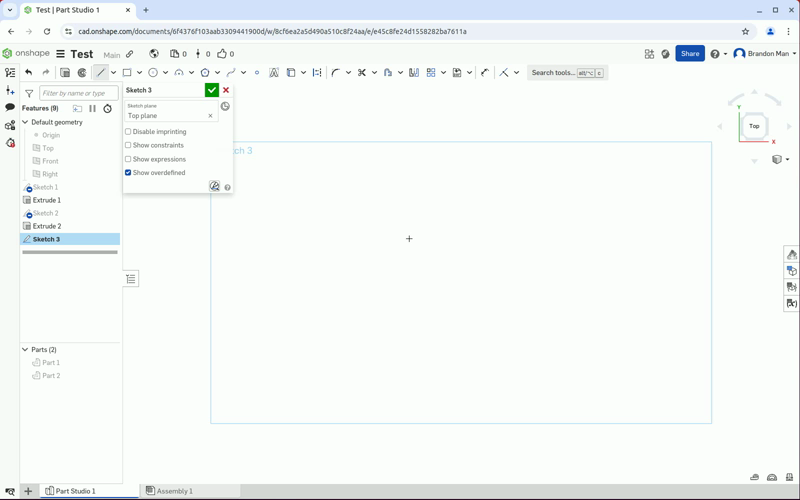
mouse_move(439, 238)
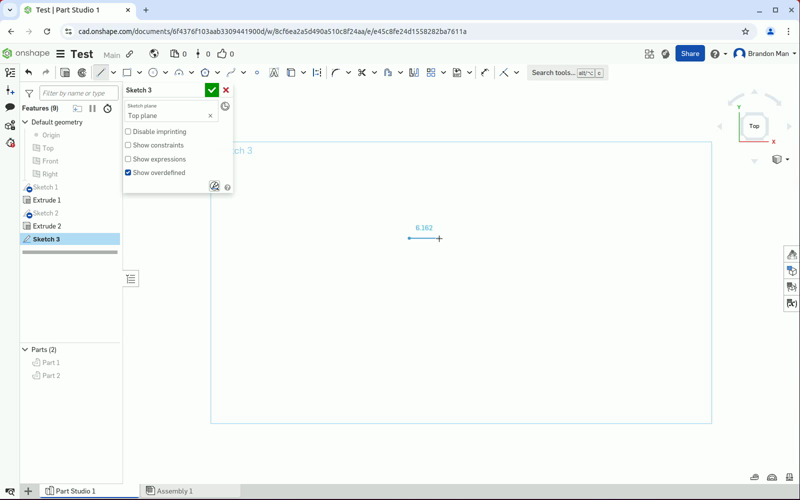
mouse_move(423, 238)
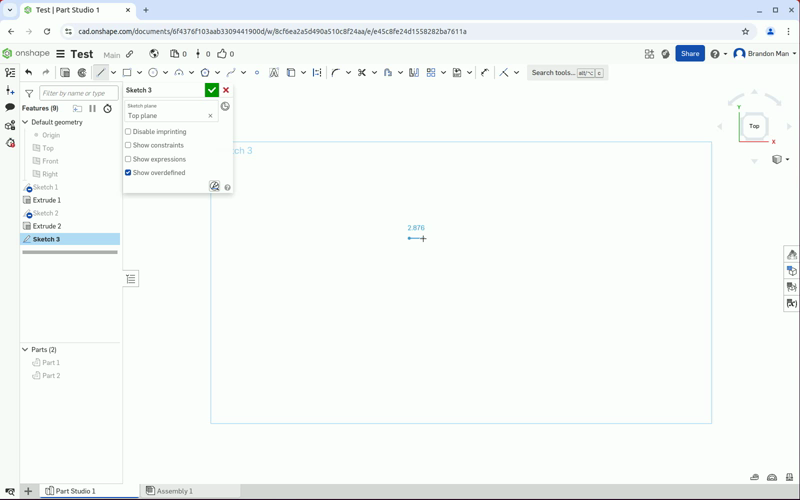
click(423, 238)
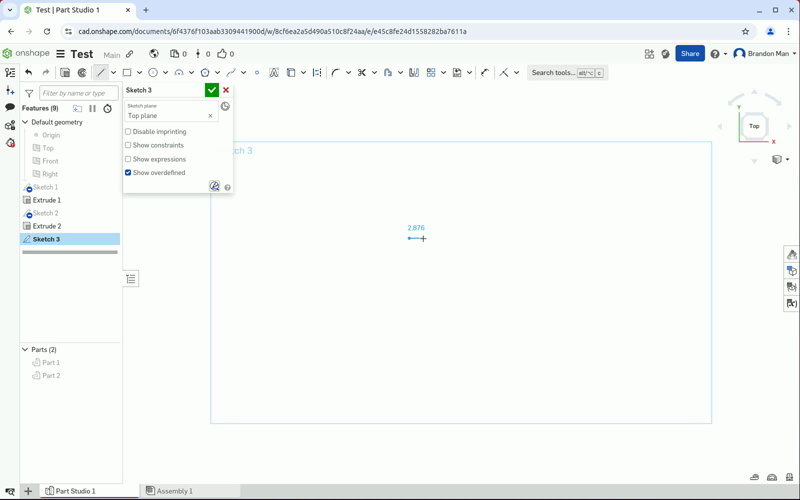
key_up(shift)
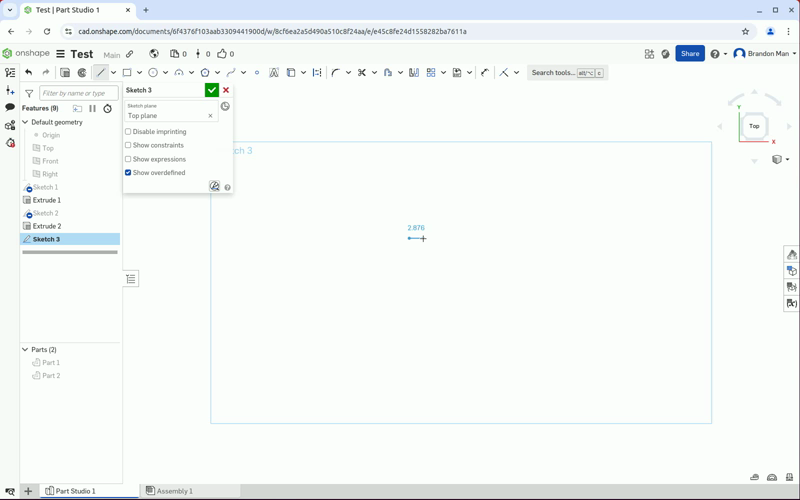
key_down(shift)
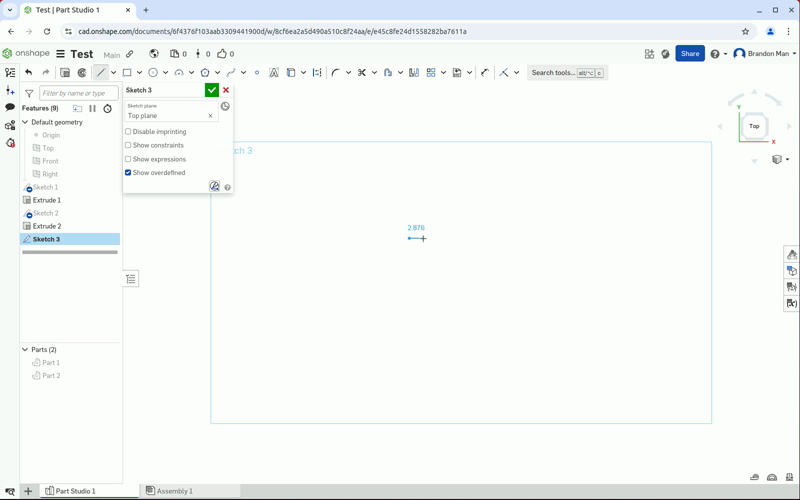
mouse_move(453, 238)
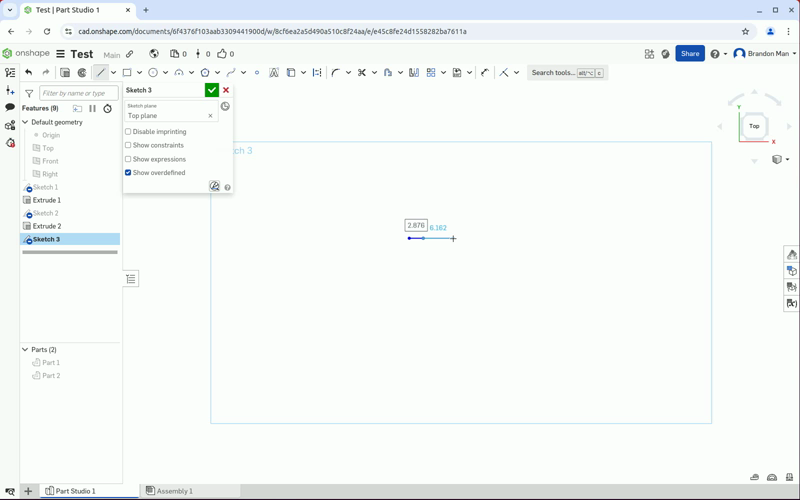
mouse_move(423, 283)
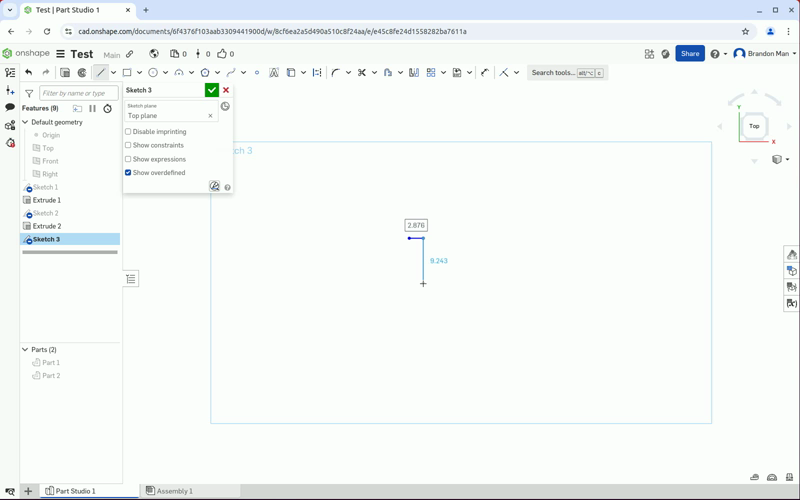
click(423, 283)
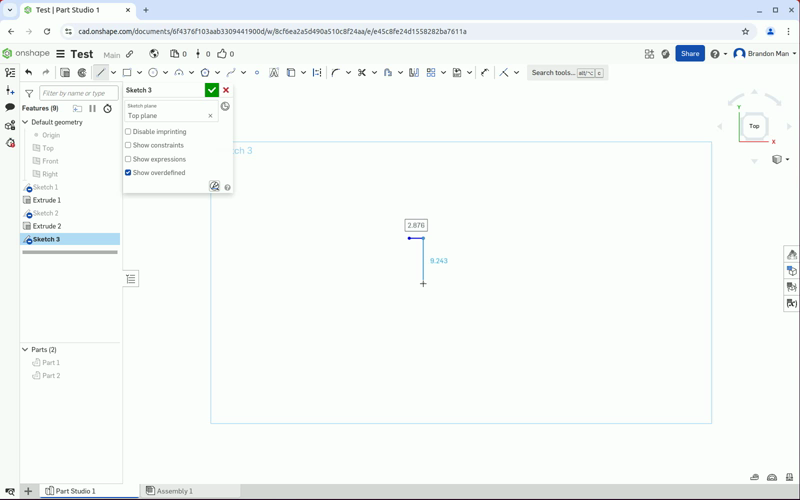
key_up(shift)
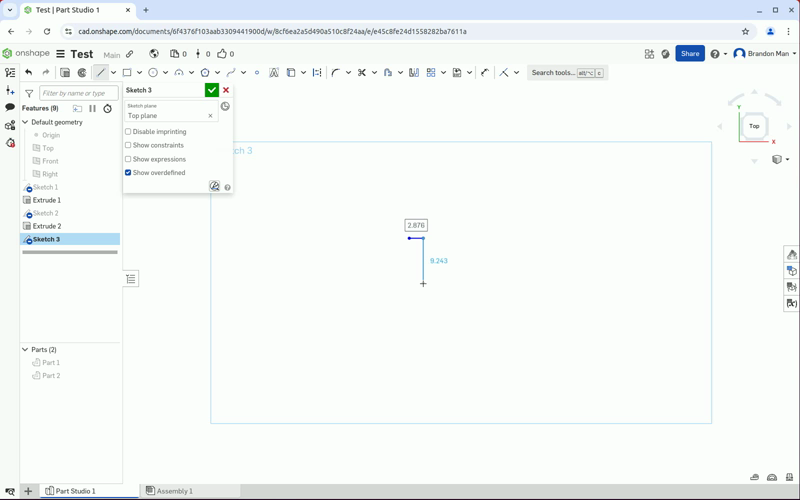
key_down(shift)
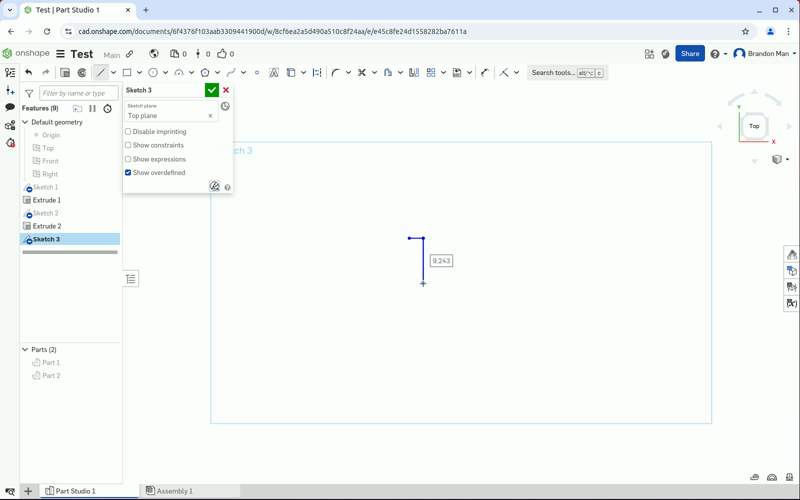
mouse_move(453, 283)
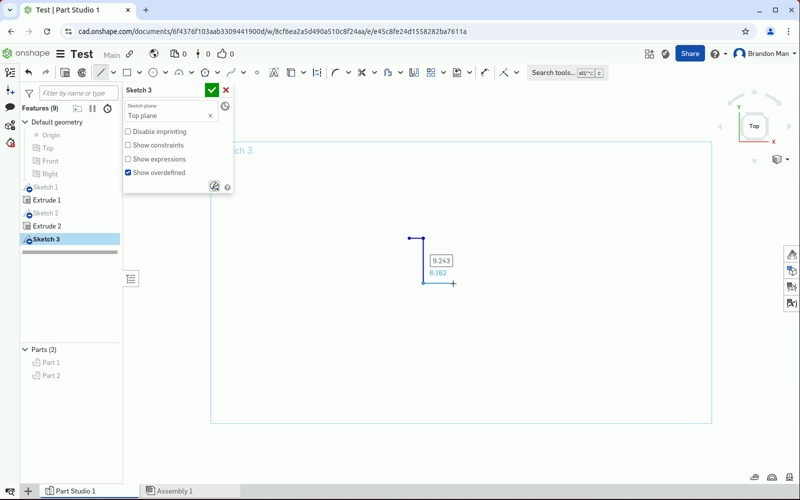
mouse_move(461, 283)
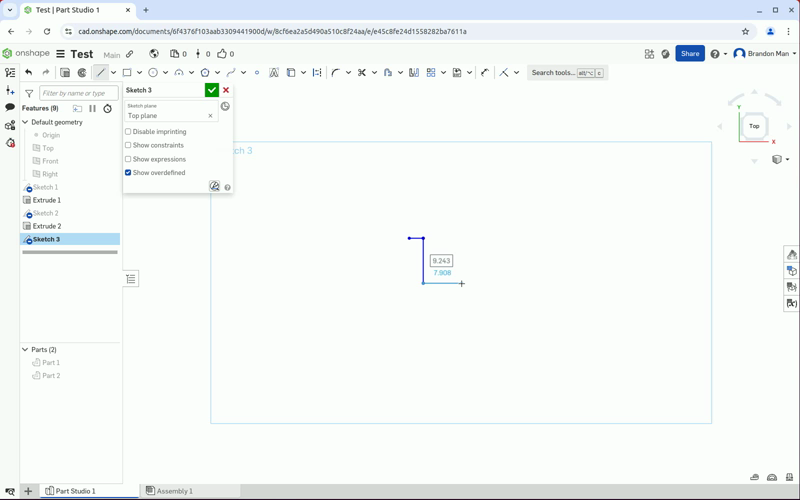
click(461, 283)
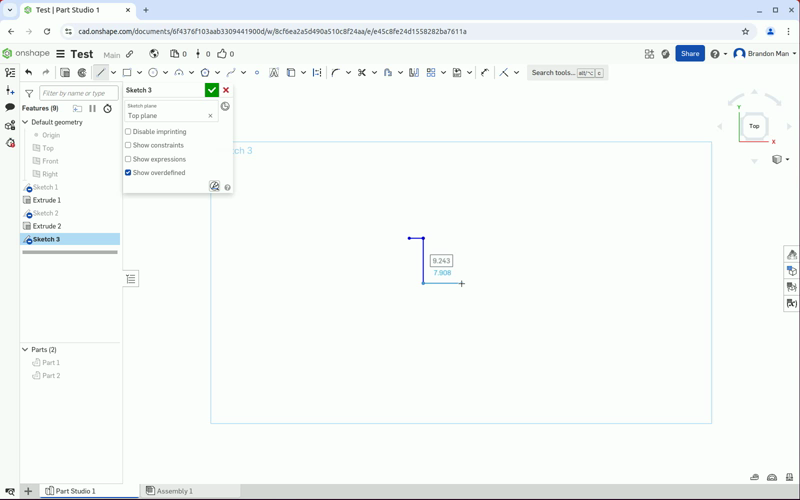
key_up(shift)
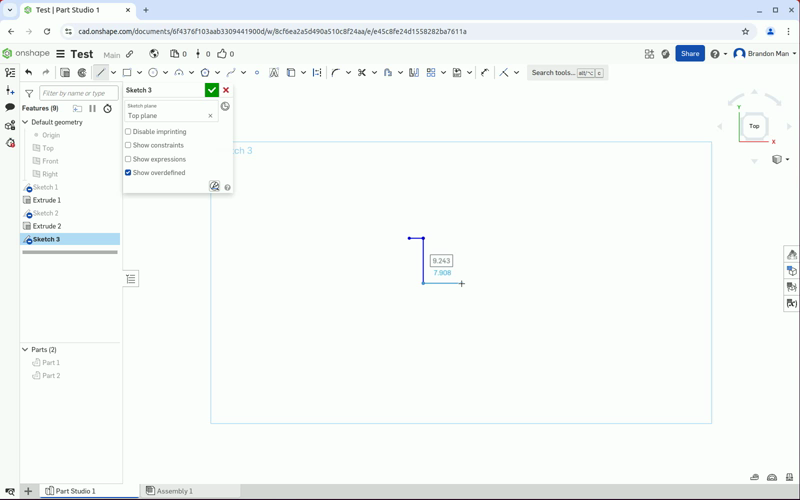
key_down(shift)
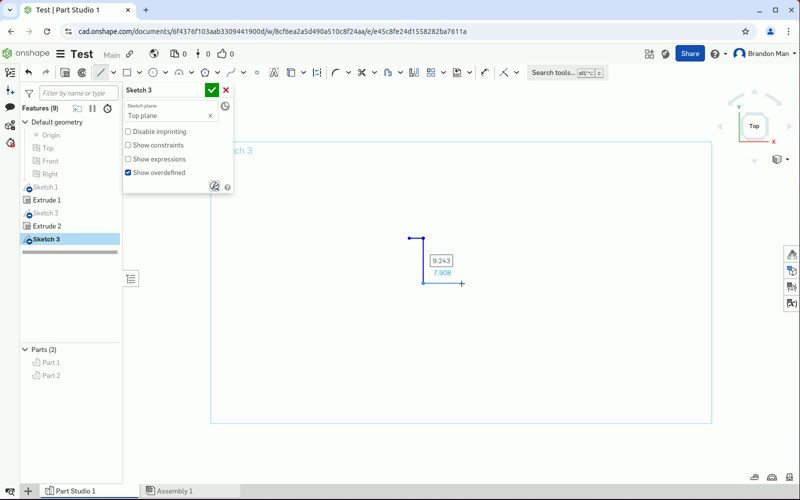
mouse_move(461, 200)
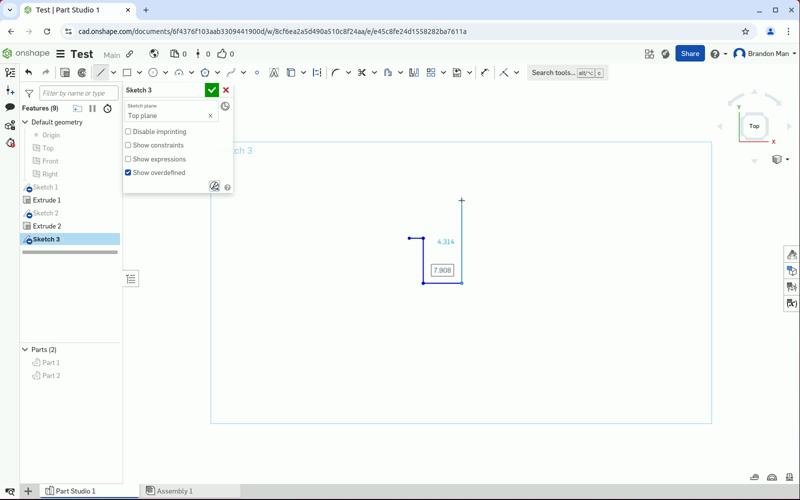
click(461, 200)
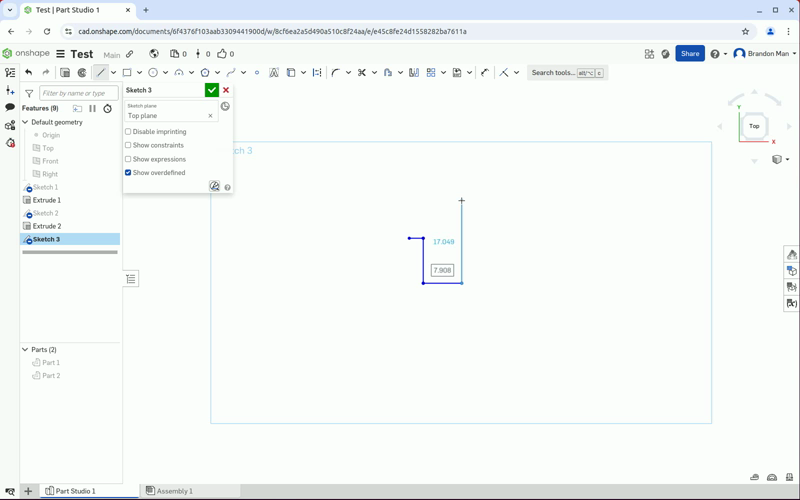
key_up(shift)
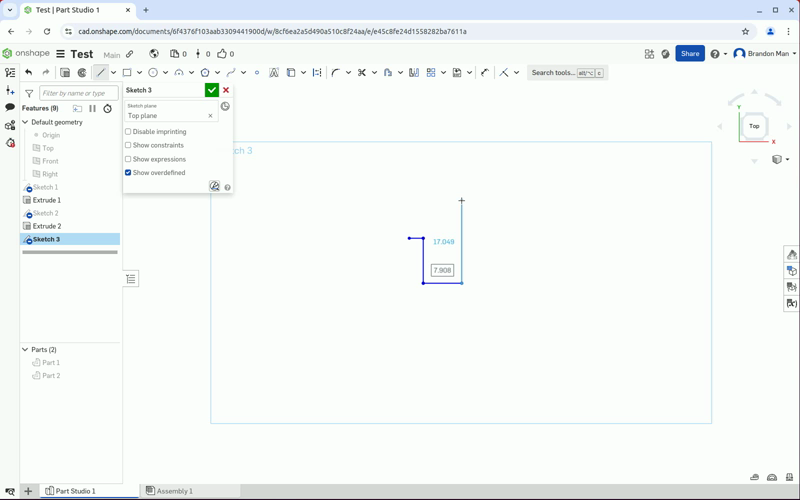
key_down(shift)
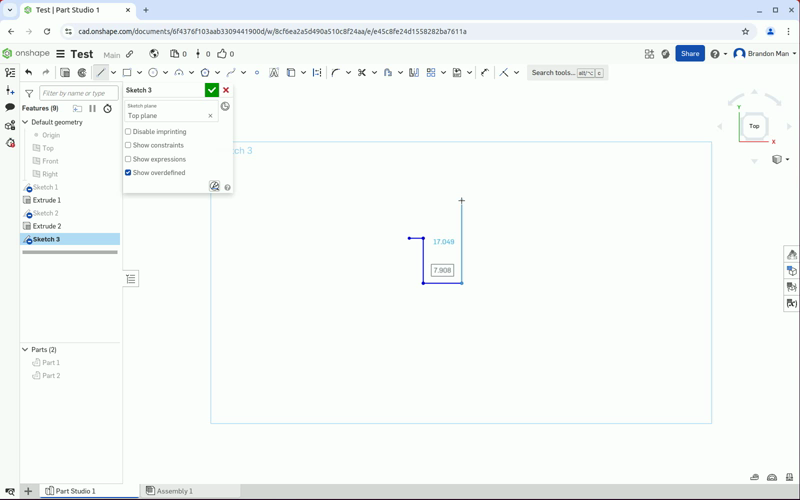
mouse_move(491, 200)
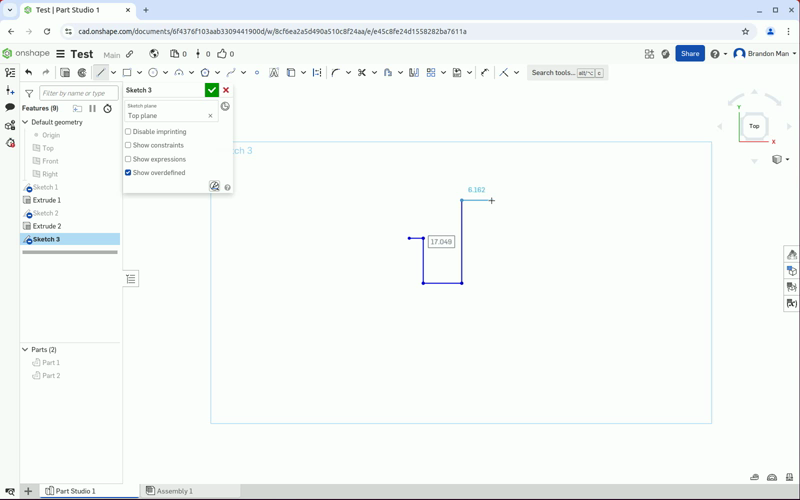
mouse_move(460, 200)
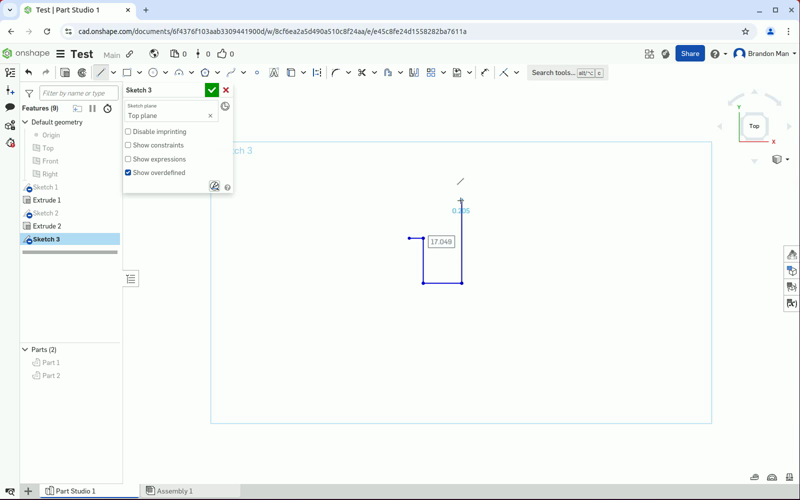
scroll(6)
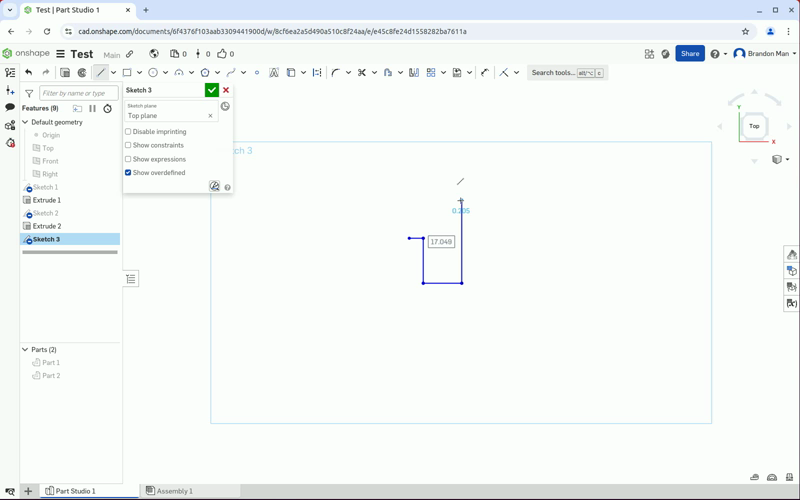
scroll(6)
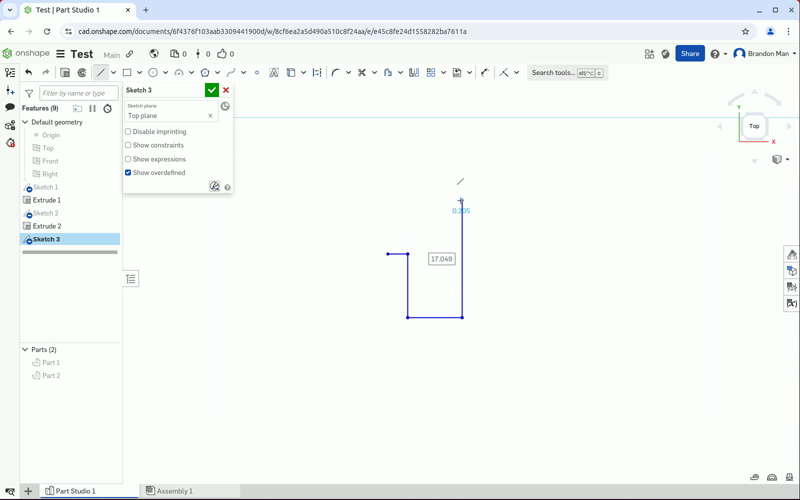
scroll(6)
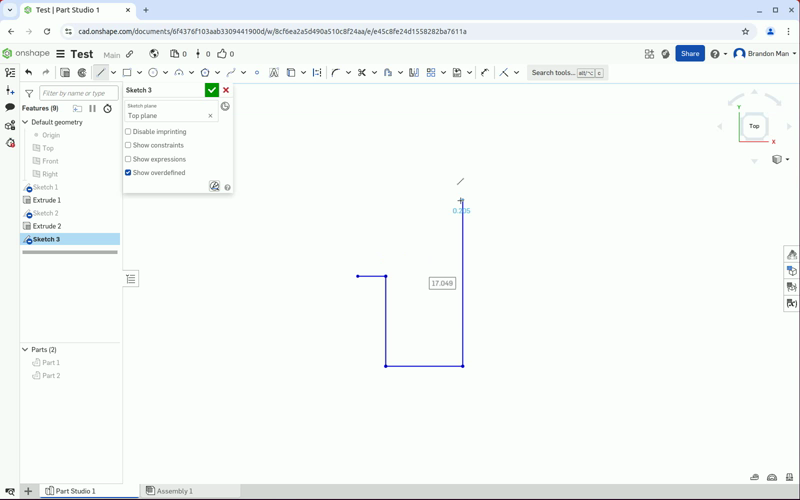
scroll(6)
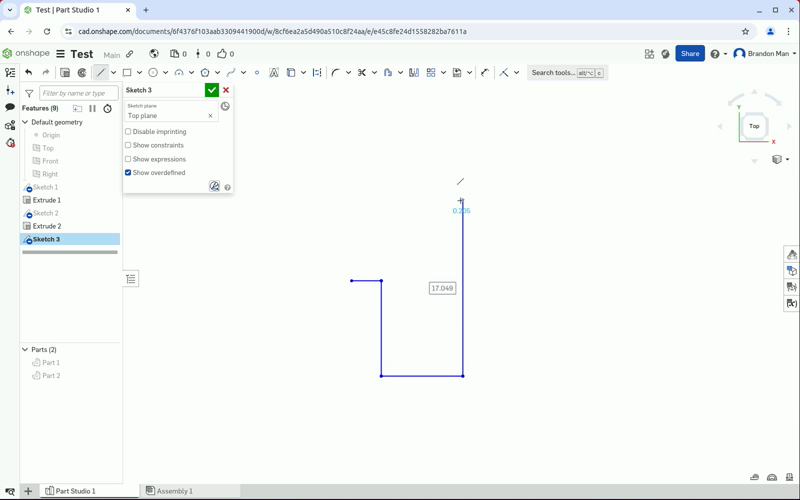
scroll(6)
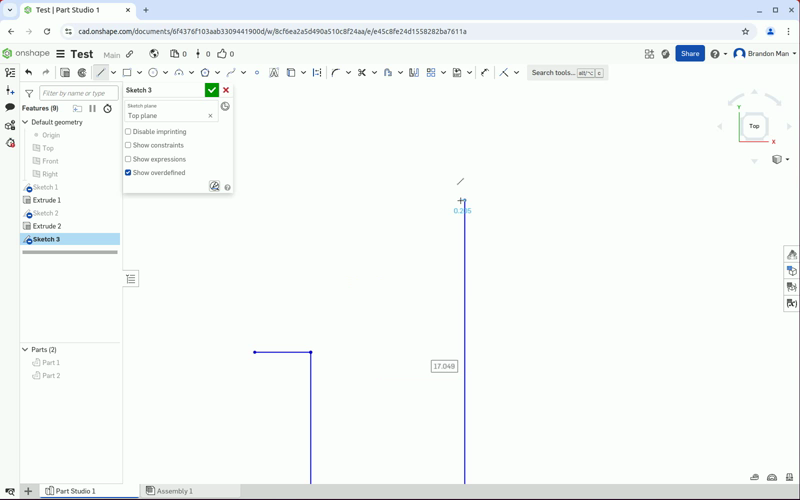
scroll(6)
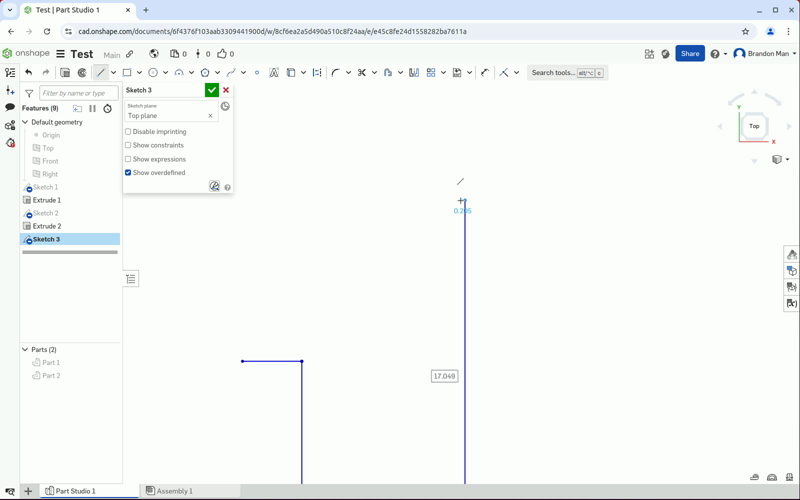
scroll(6)
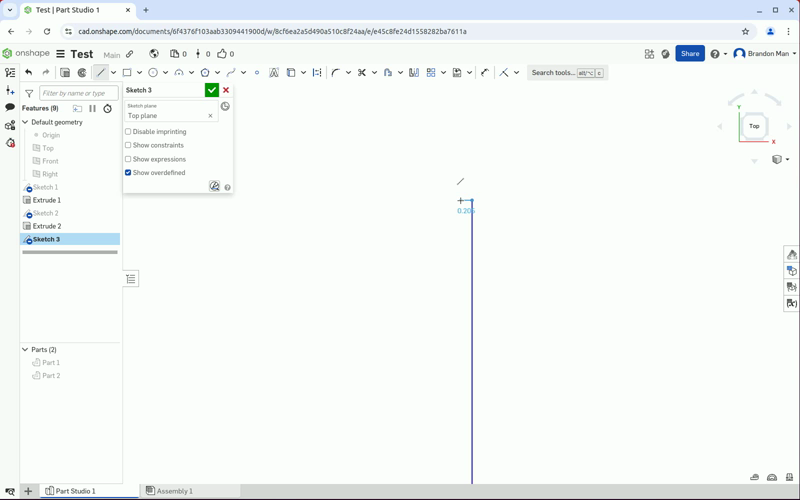
click(460, 200)
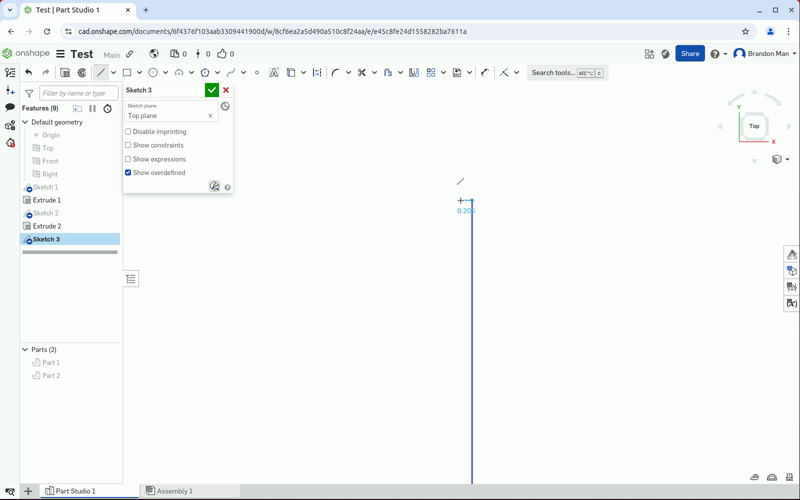
scroll(-6)
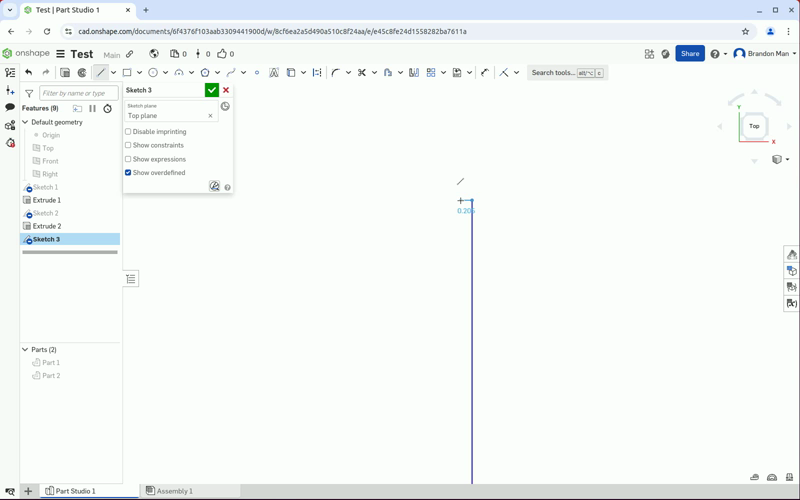
scroll(-6)
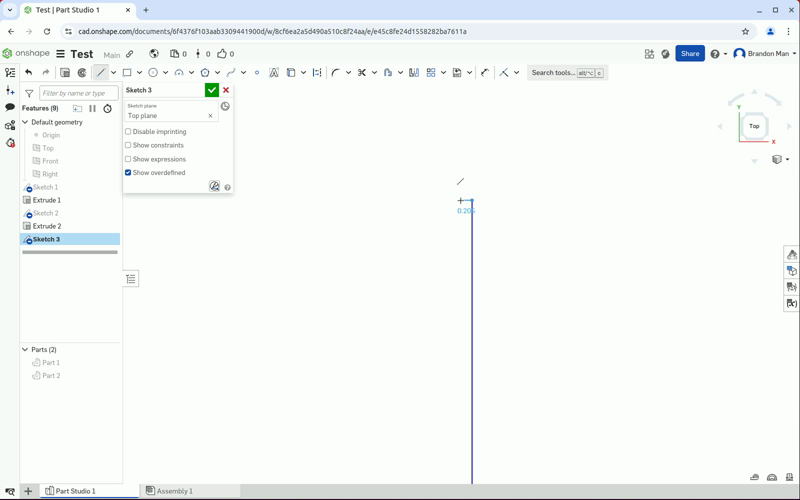
scroll(-6)
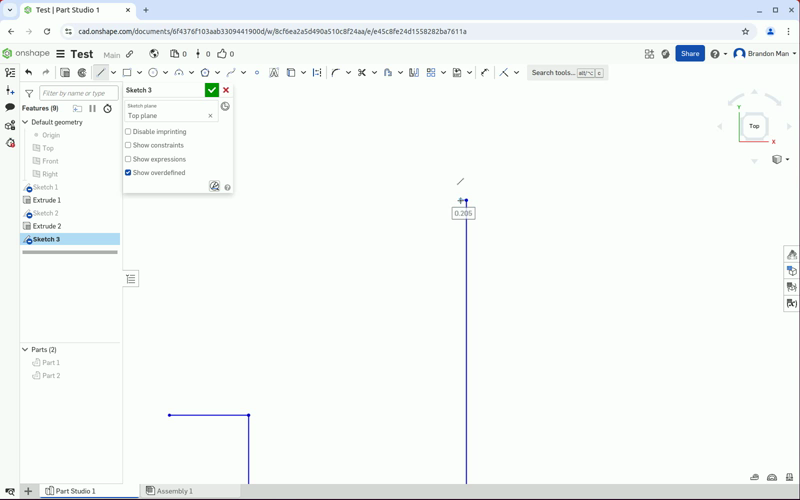
scroll(-6)
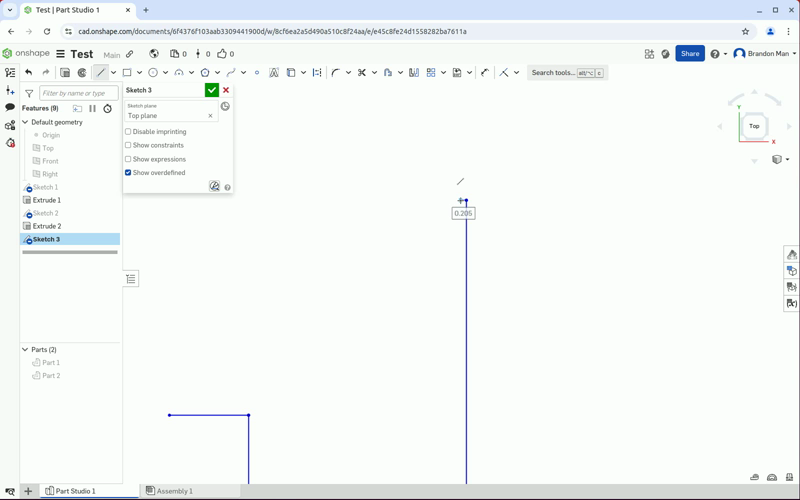
scroll(-6)
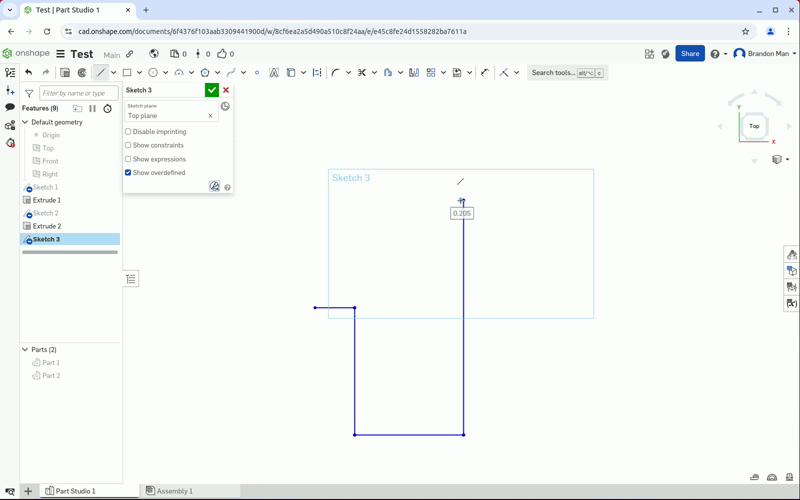
scroll(-6)
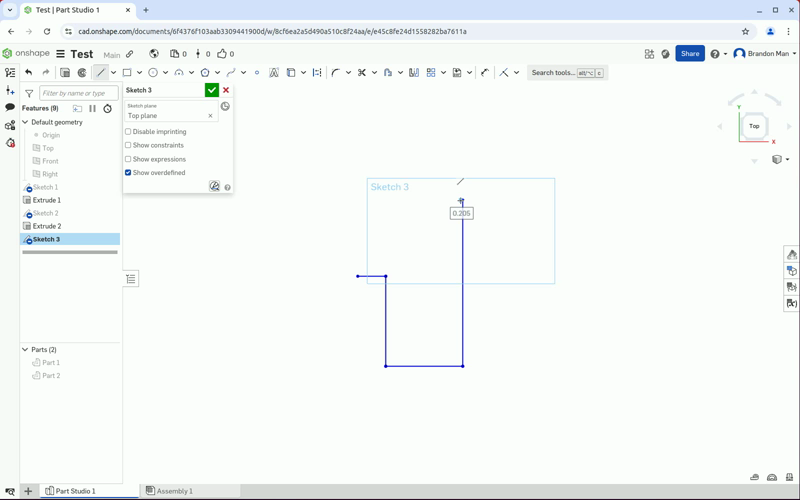
scroll(-6)
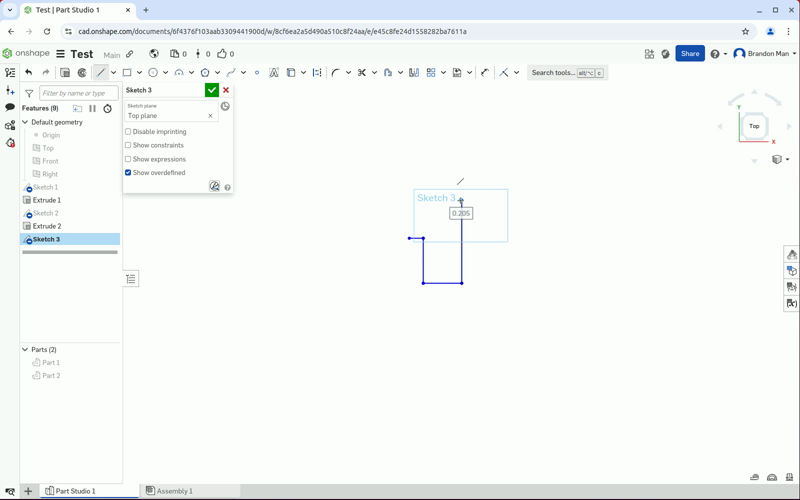
key_up(shift)
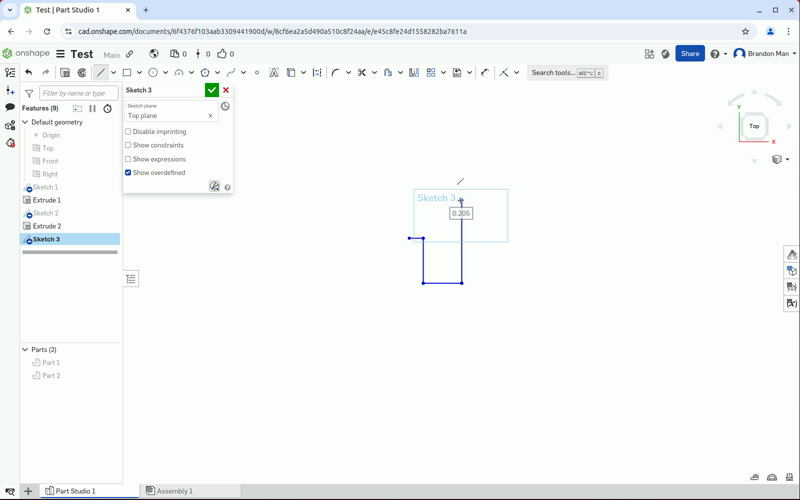
key_down(shift)
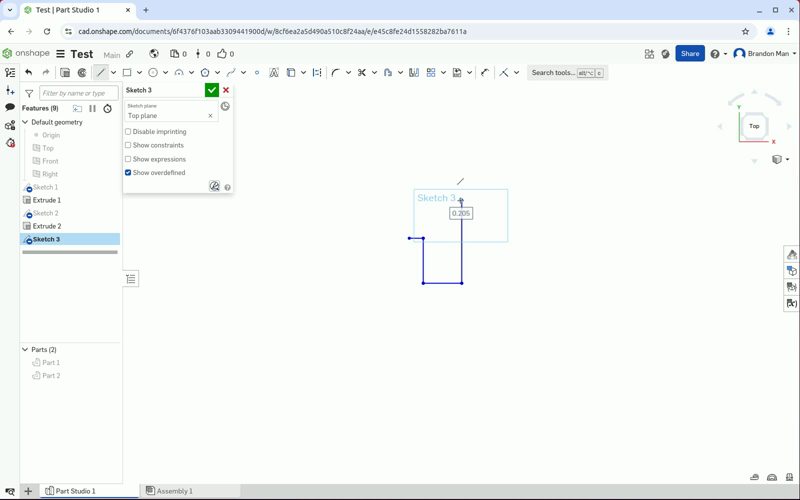
mouse_move(490, 200)
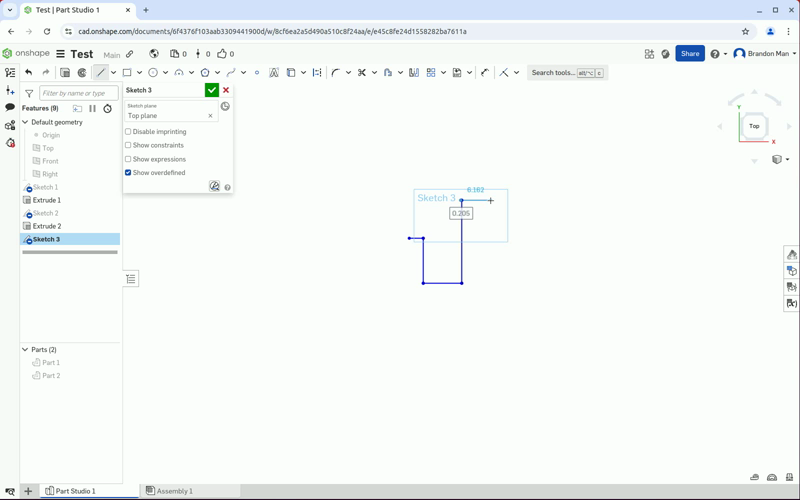
mouse_move(460, 188)
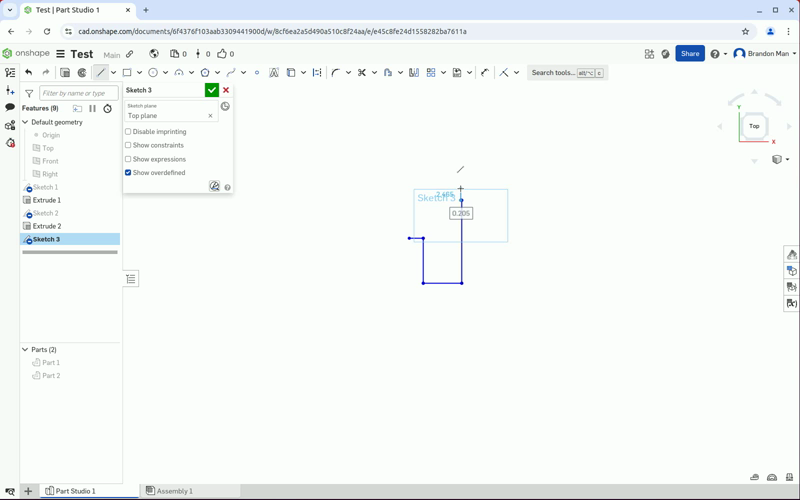
click(460, 188)
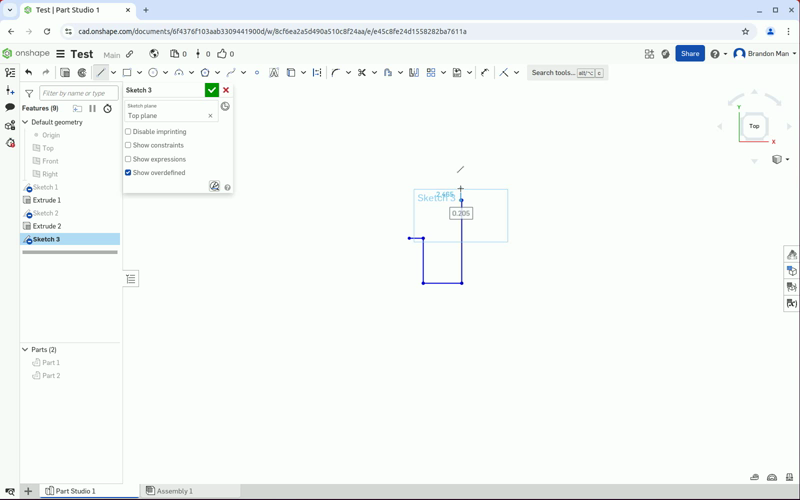
key_up(shift)
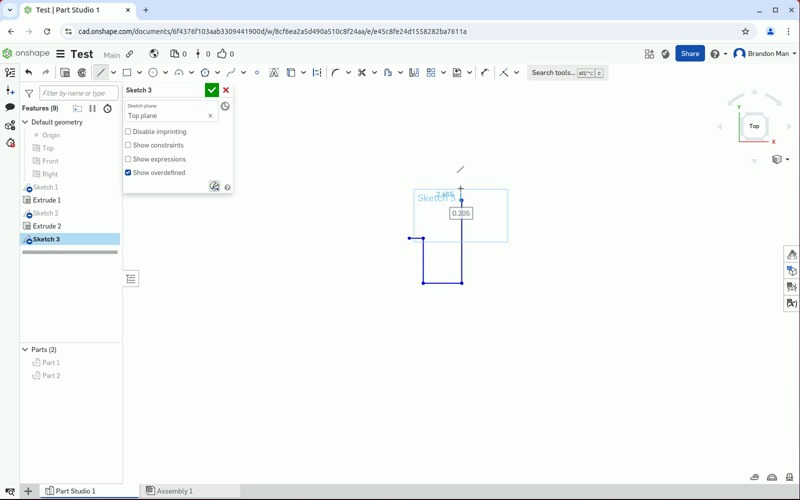
key_down(shift)
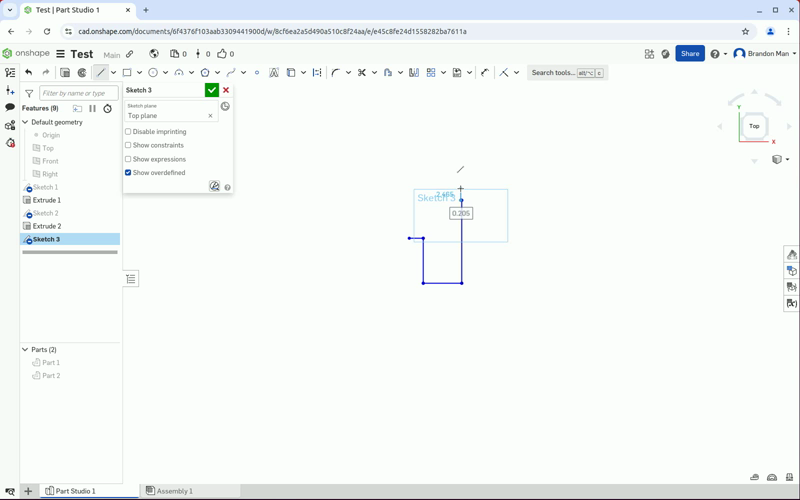
mouse_move(490, 188)
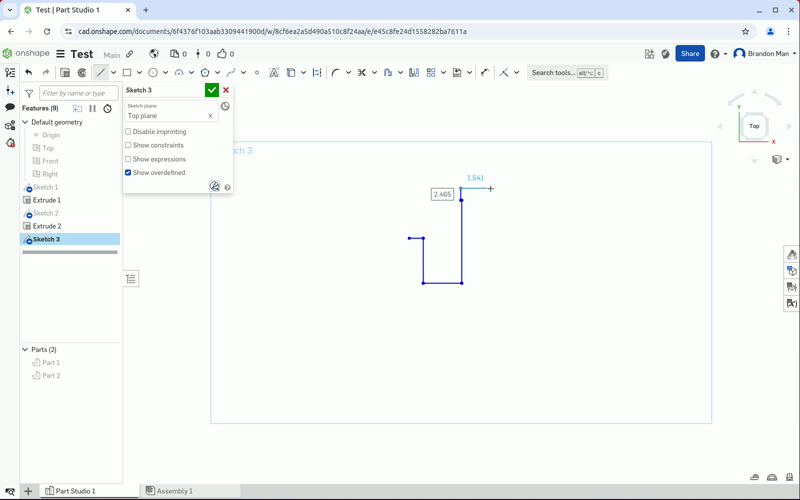
mouse_move(461, 188)
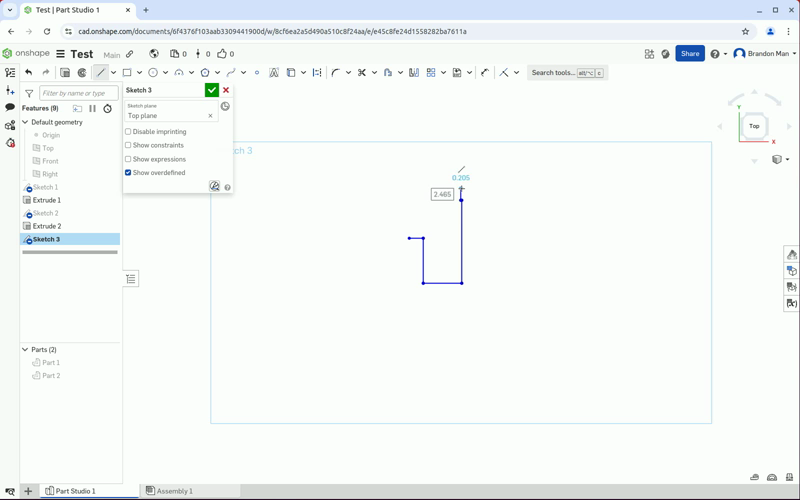
scroll(6)
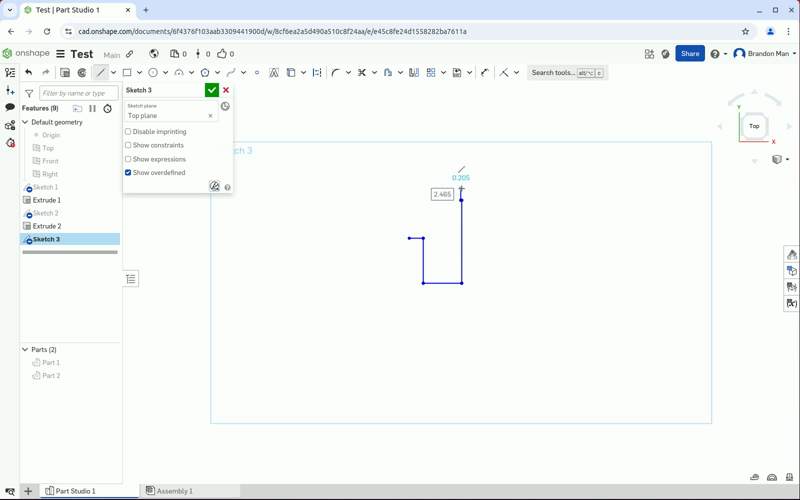
scroll(6)
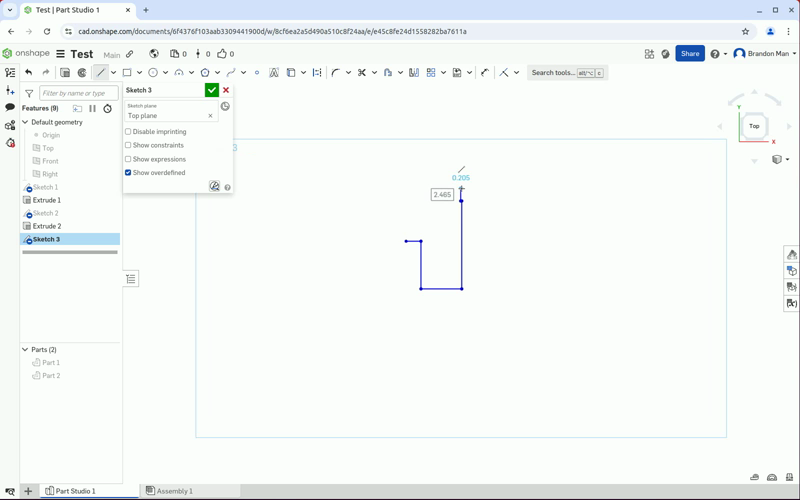
scroll(6)
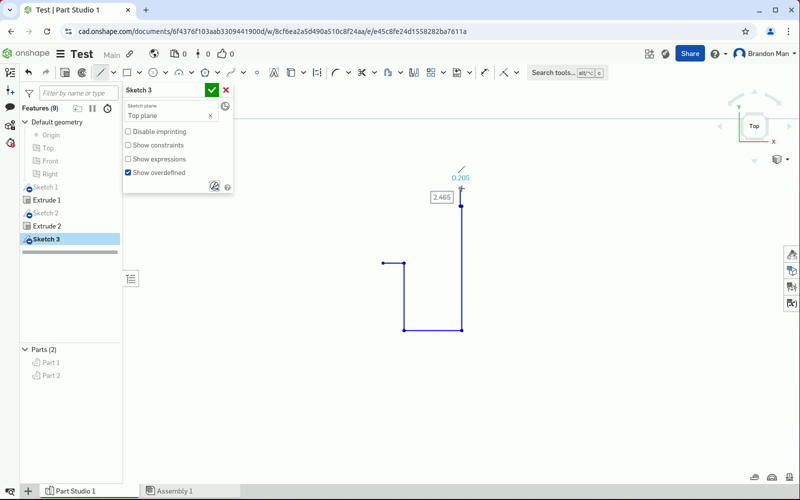
scroll(6)
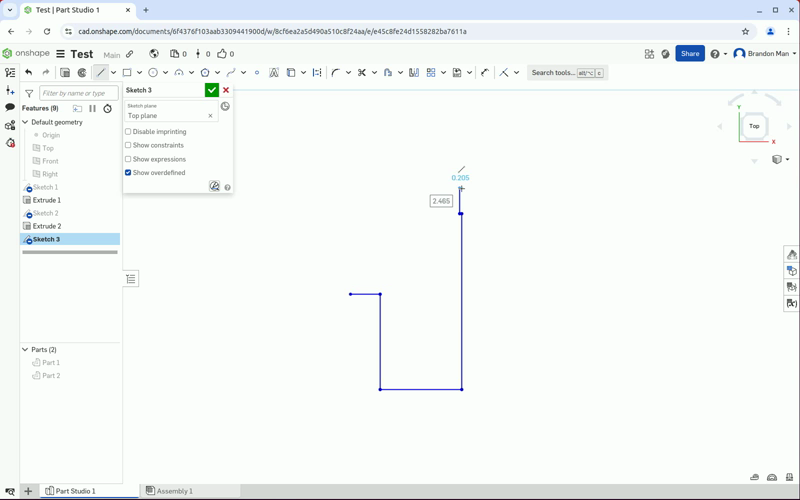
scroll(6)
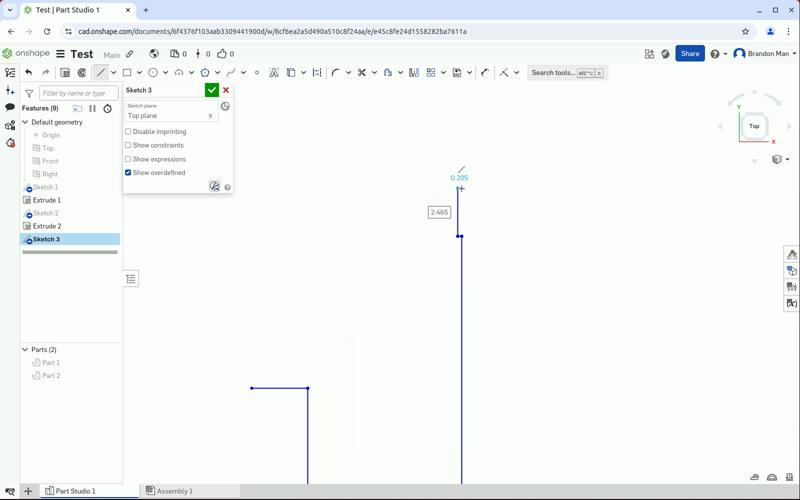
scroll(6)
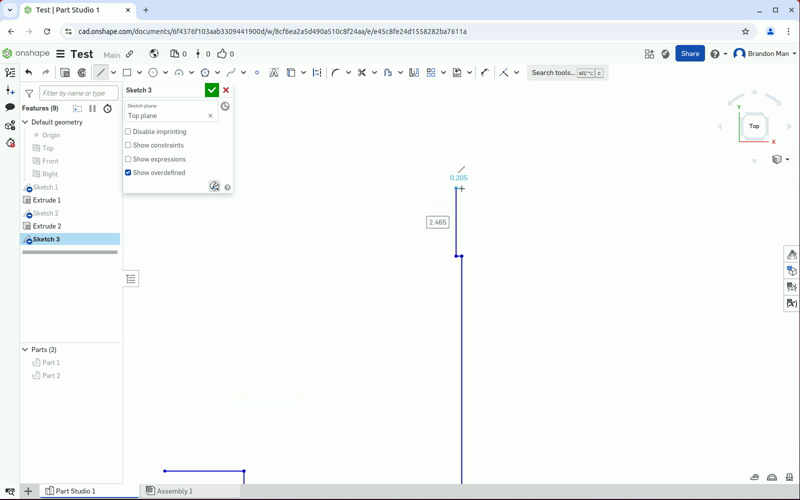
scroll(6)
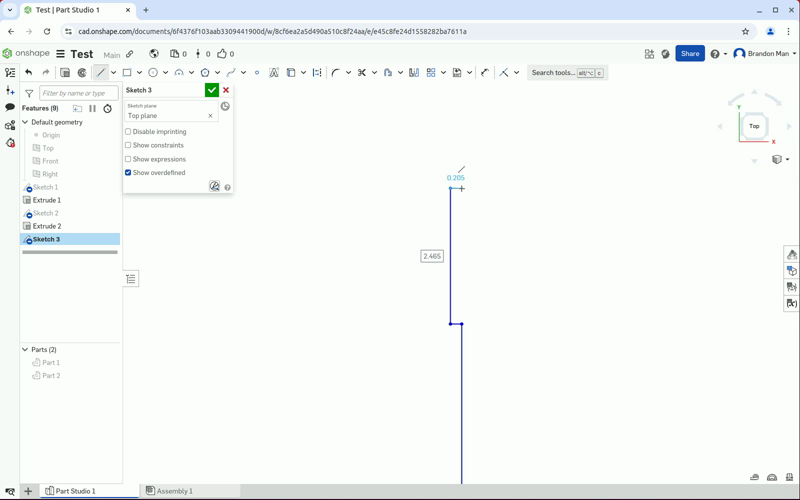
click(461, 188)
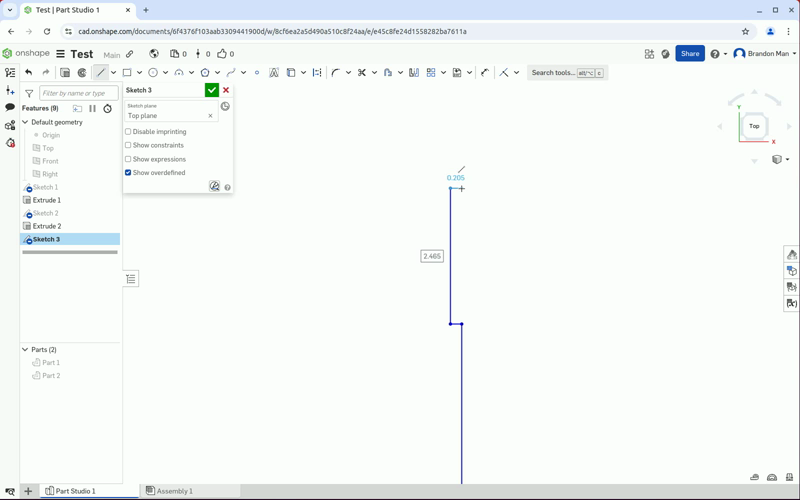
scroll(-6)
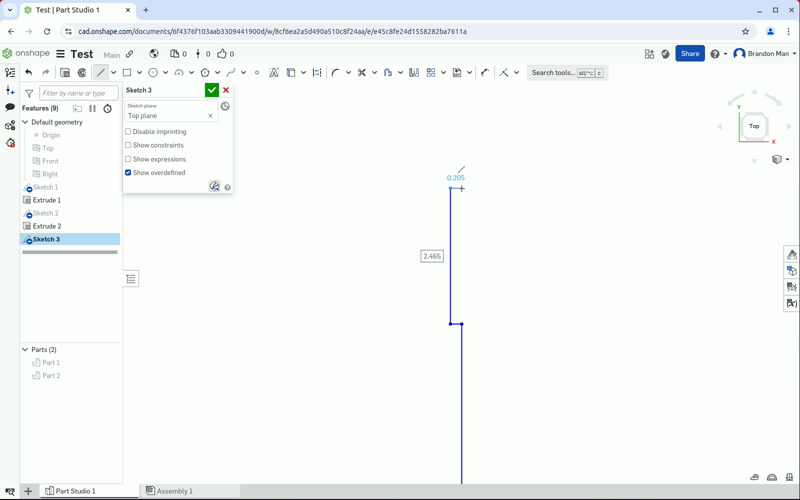
scroll(-6)
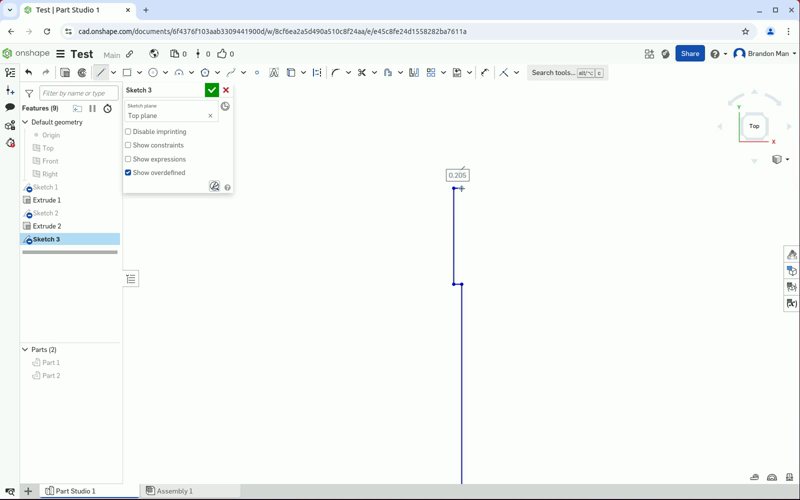
scroll(-6)
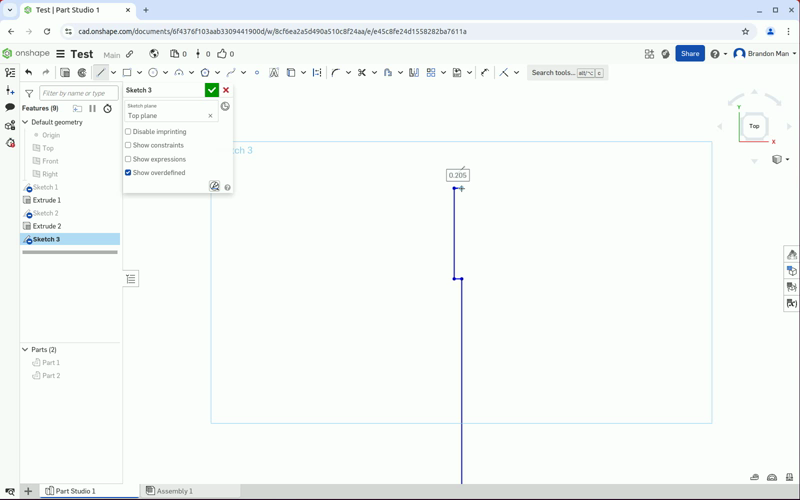
scroll(-6)
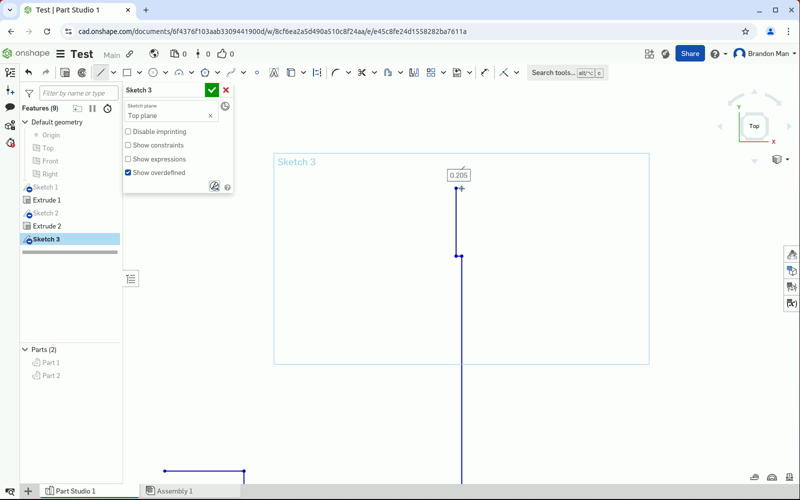
scroll(-6)
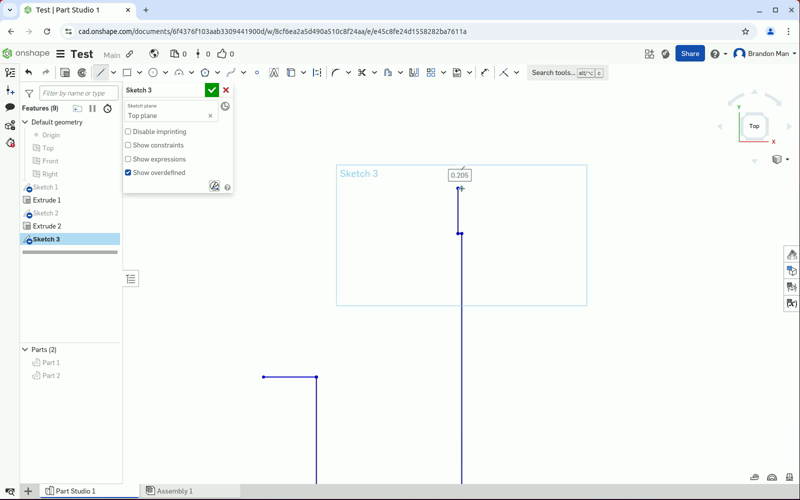
scroll(-6)
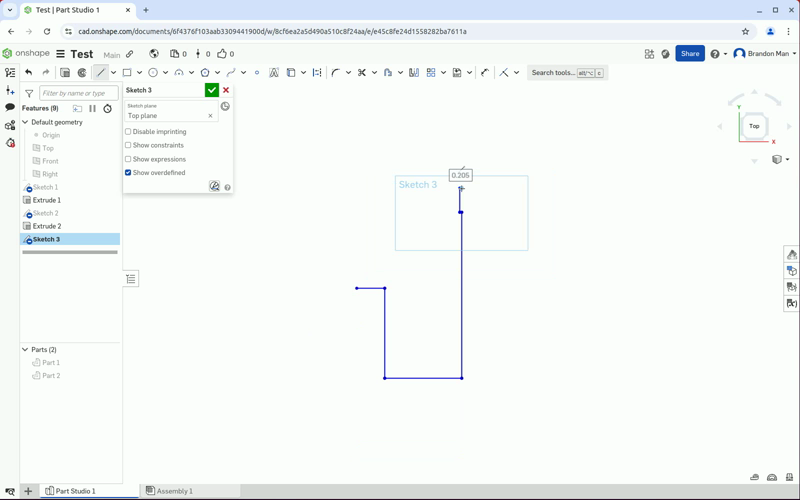
scroll(-6)
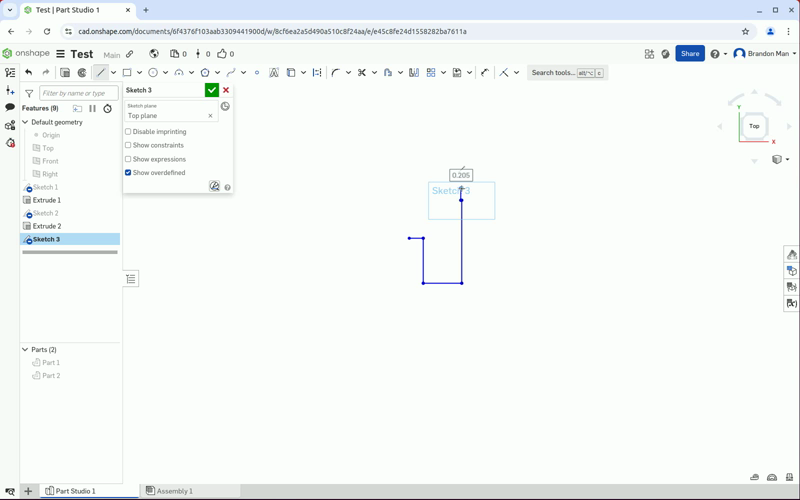
key_up(shift)
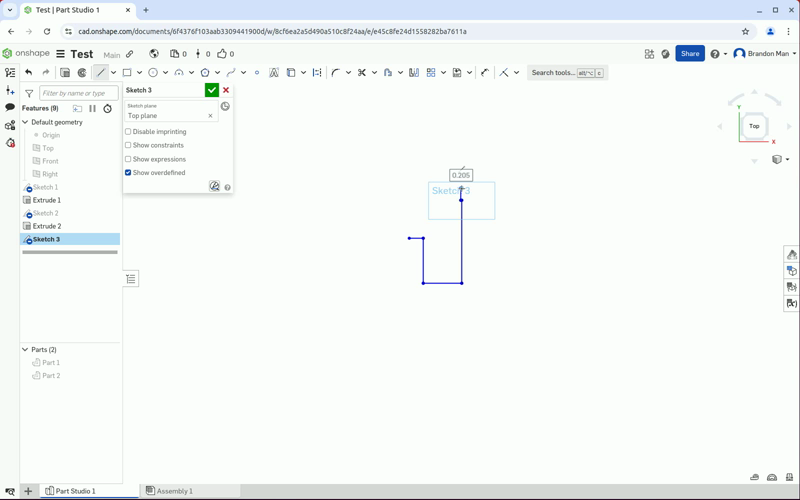
key_down(shift)
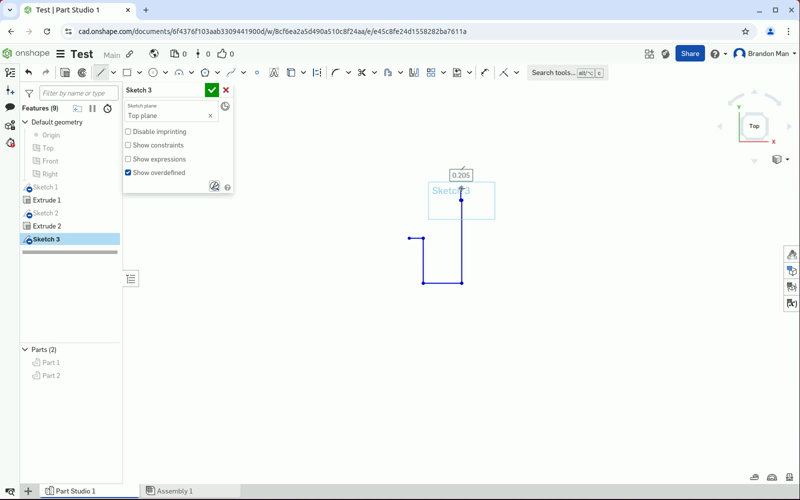
mouse_move(491, 188)
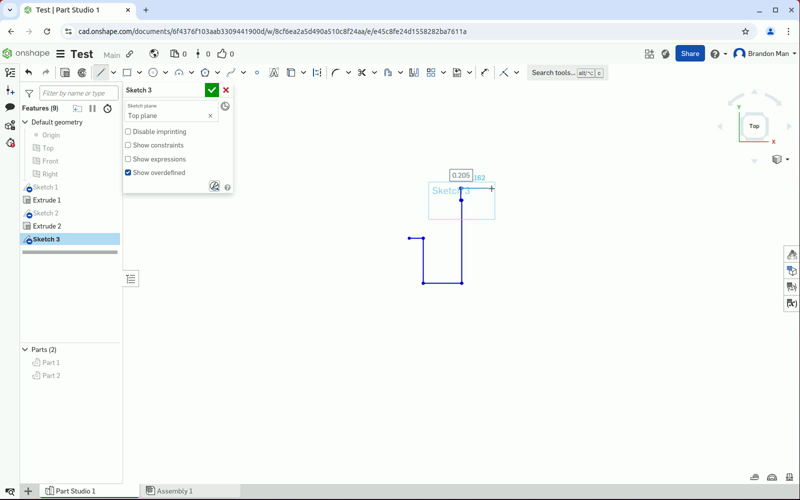
mouse_move(461, 174)
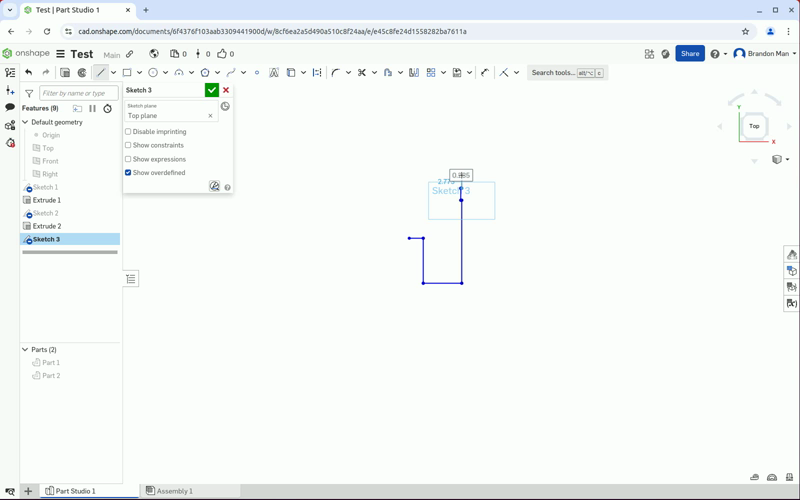
click(461, 174)
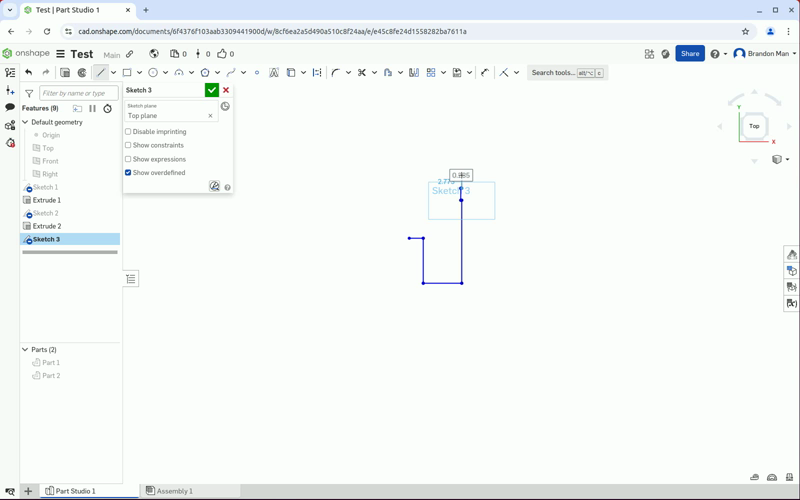
key_up(shift)
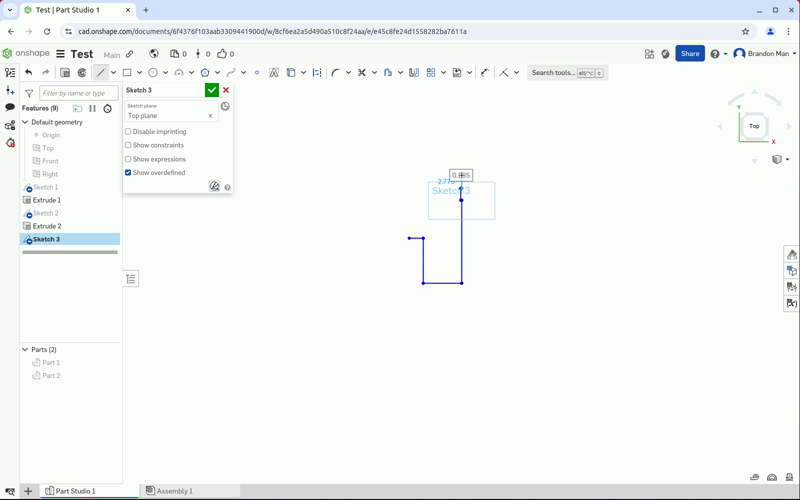
key_down(shift)
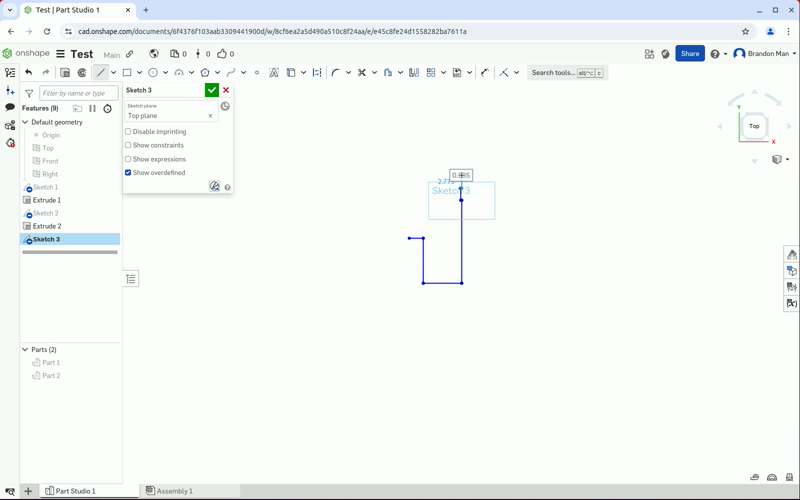
mouse_move(491, 174)
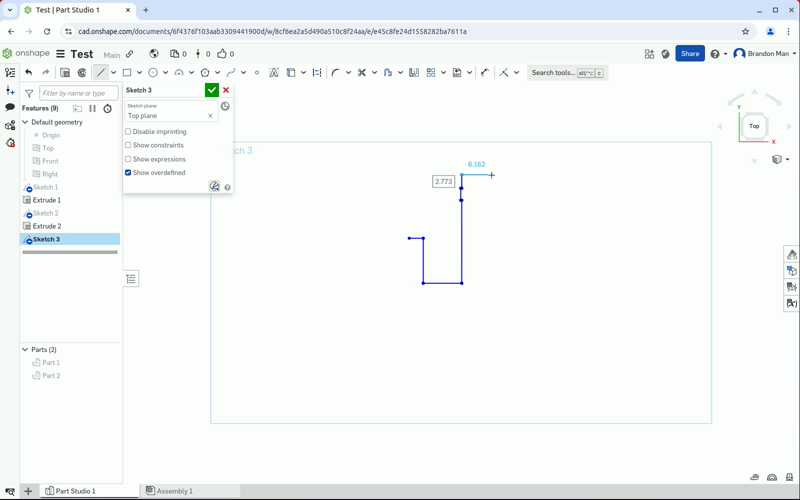
mouse_move(413, 174)
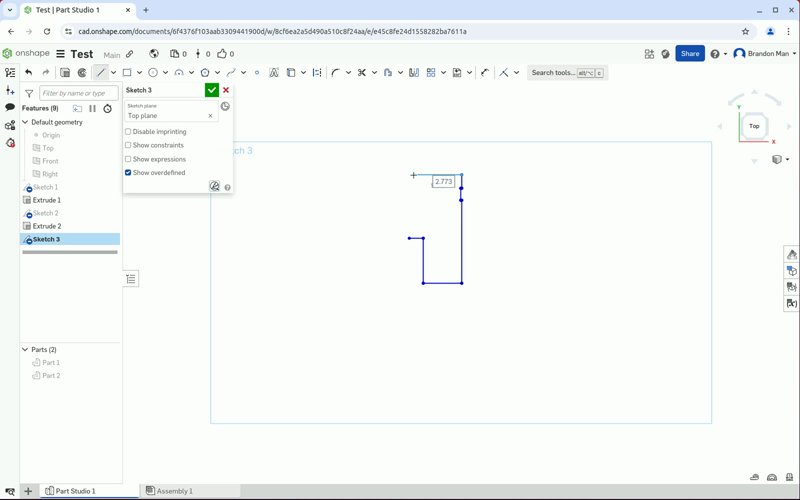
click(413, 174)
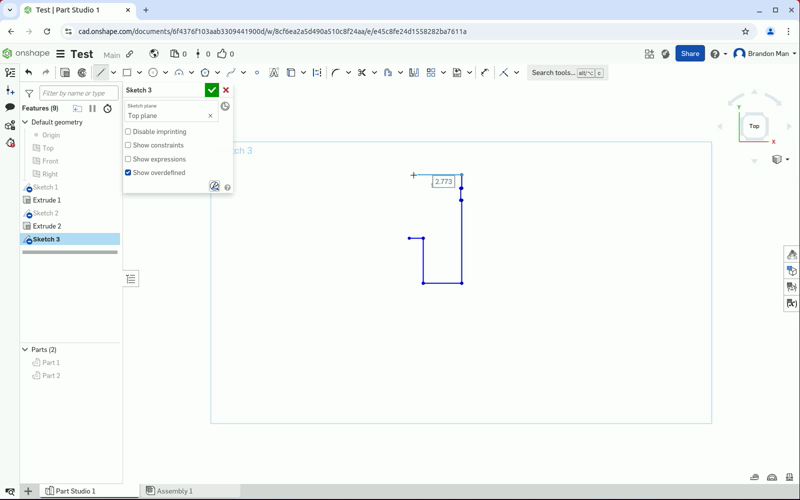
key_up(shift)
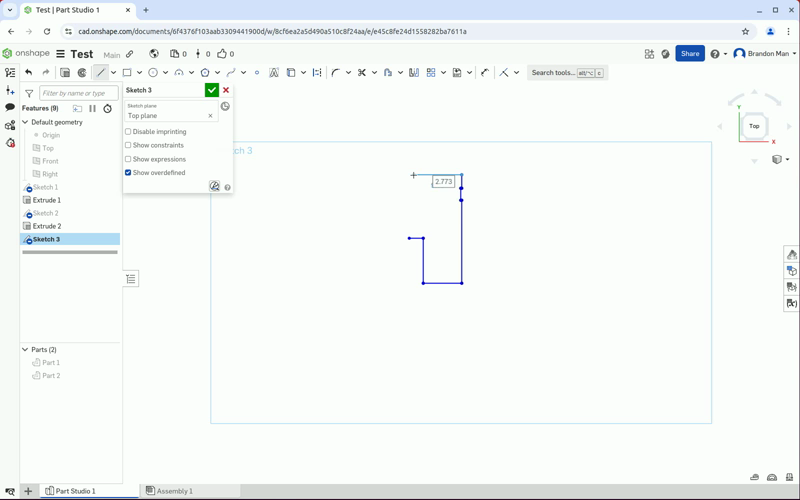
key_down(shift)
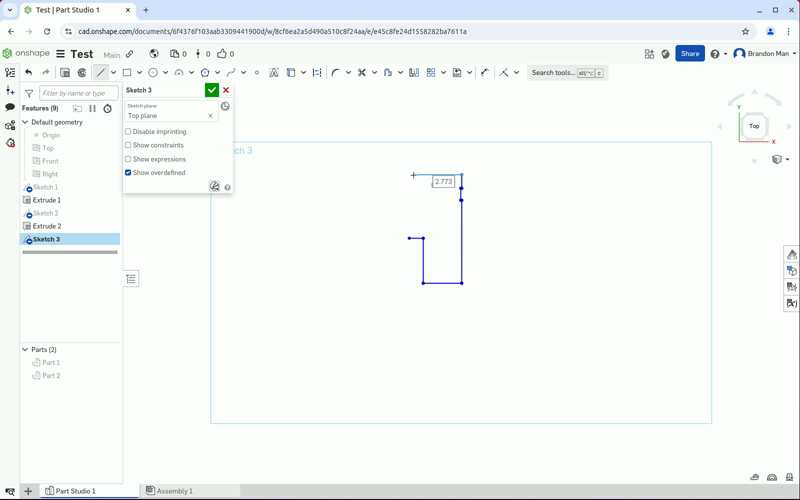
mouse_move(444, 174)
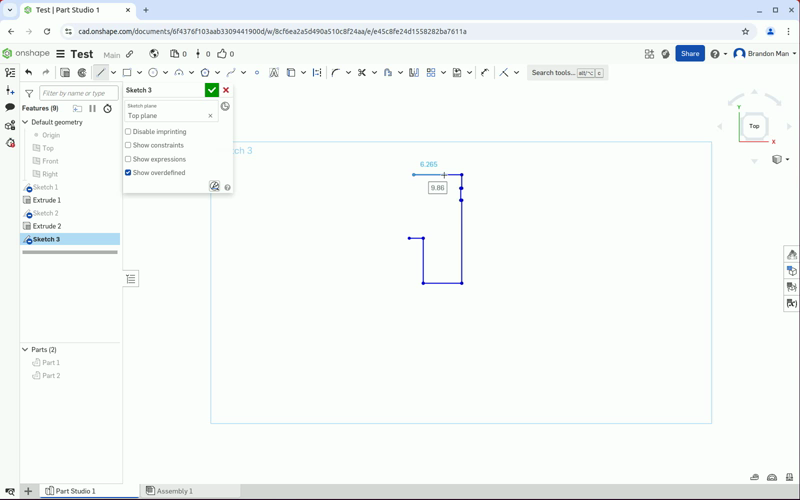
mouse_move(413, 221)
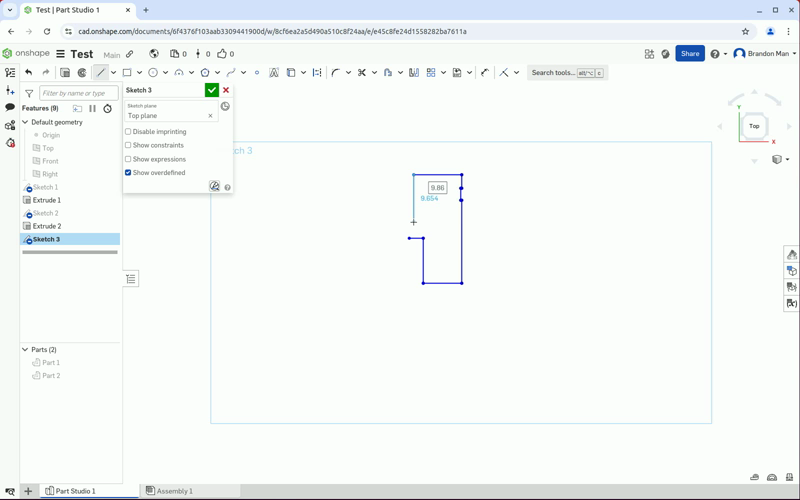
click(413, 221)
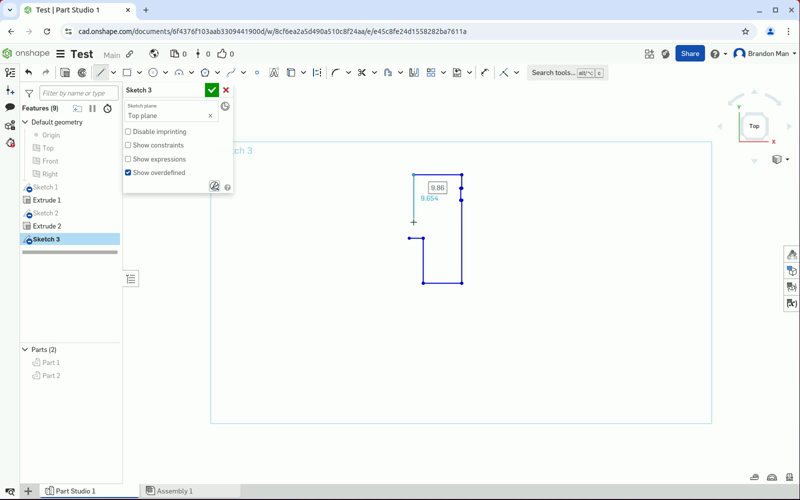
key_up(shift)
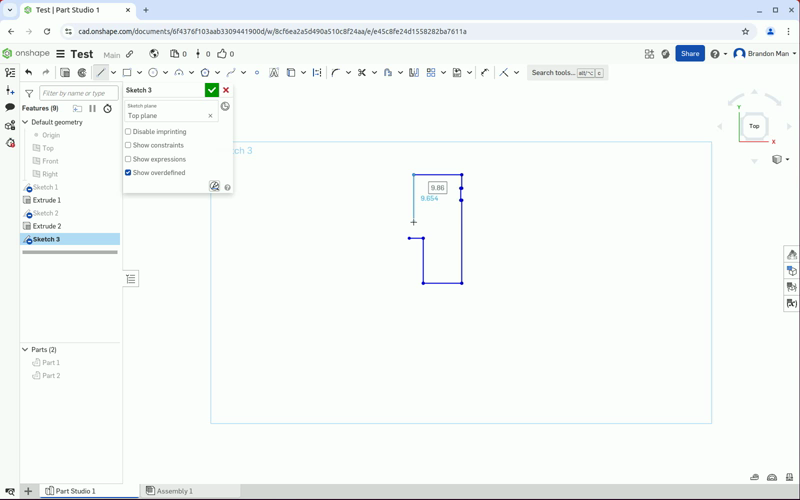
key_down(shift)
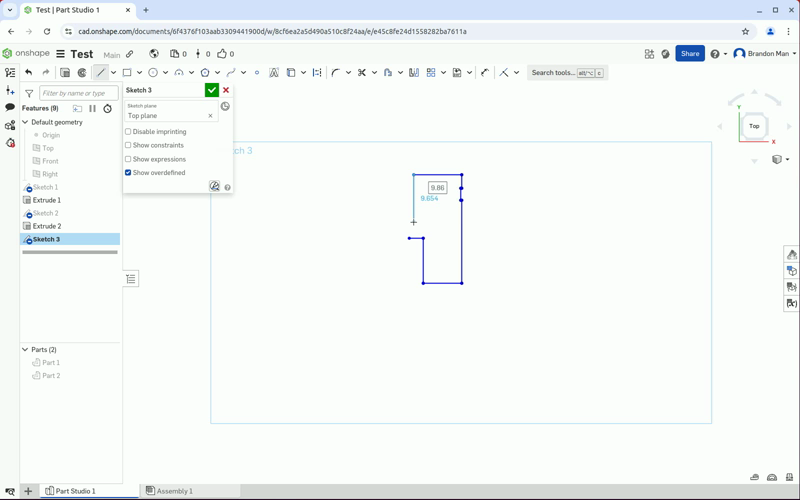
mouse_move(444, 221)
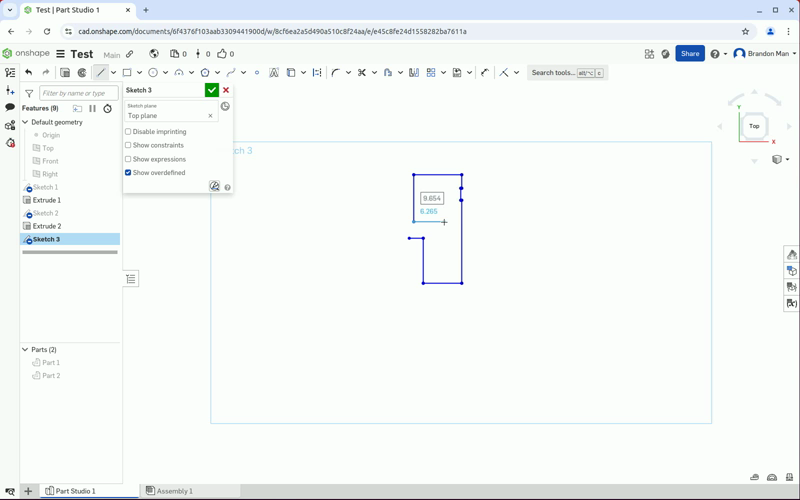
mouse_move(409, 221)
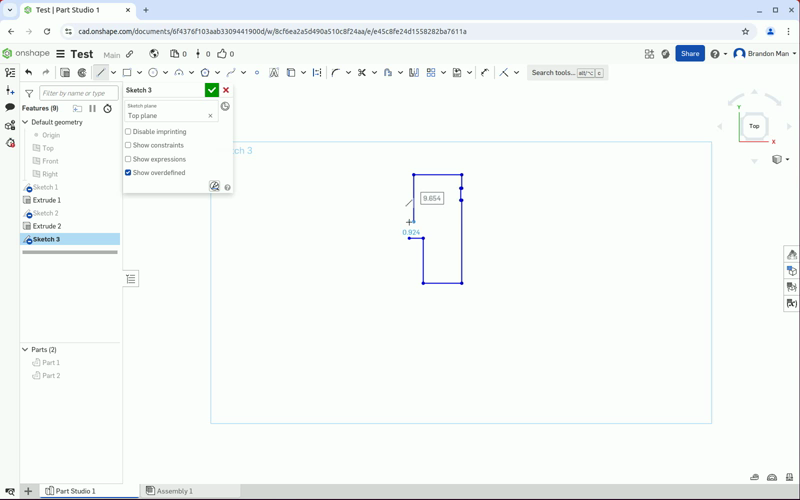
scroll(6)
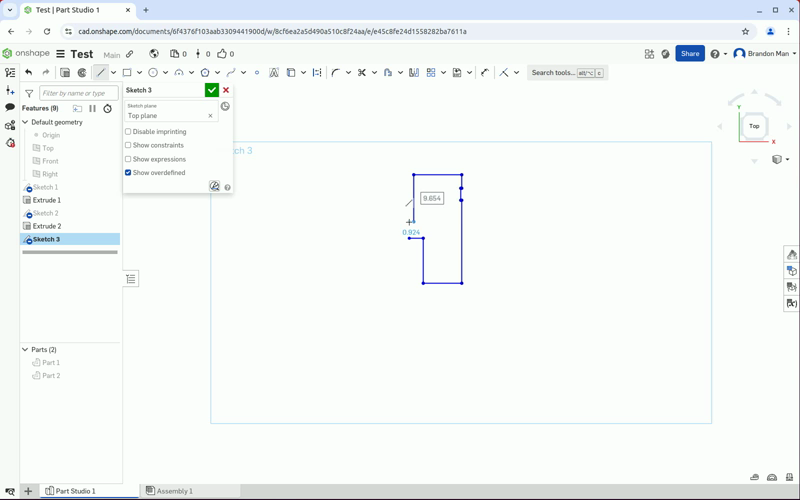
scroll(6)
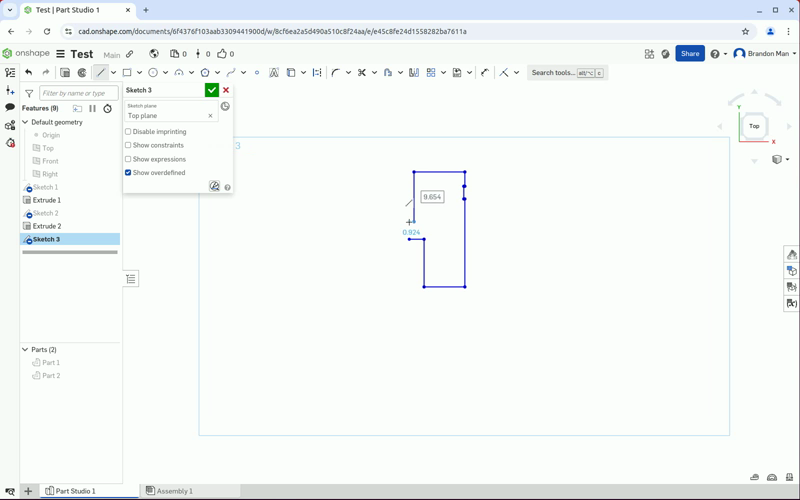
scroll(6)
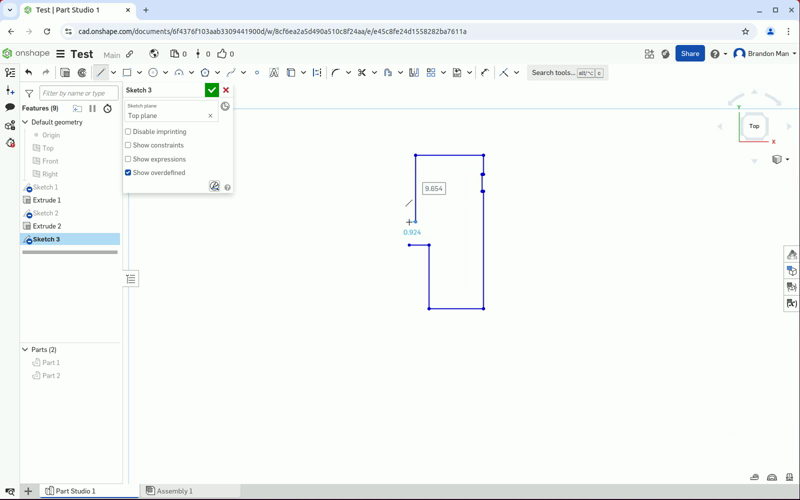
scroll(6)
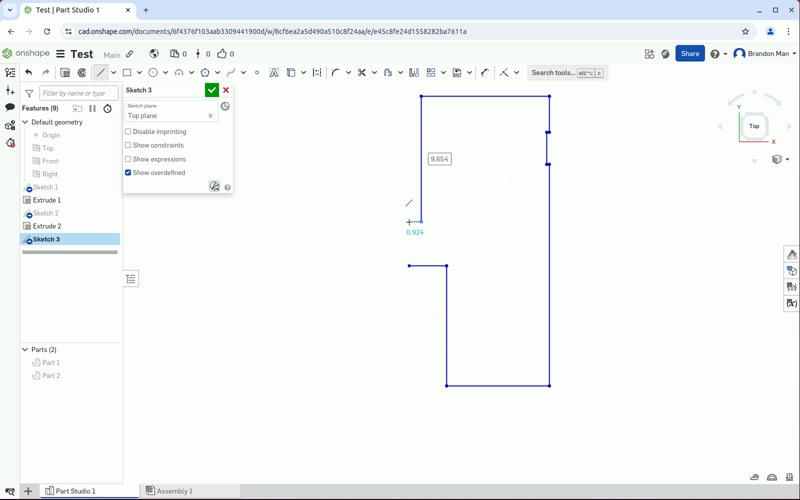
scroll(6)
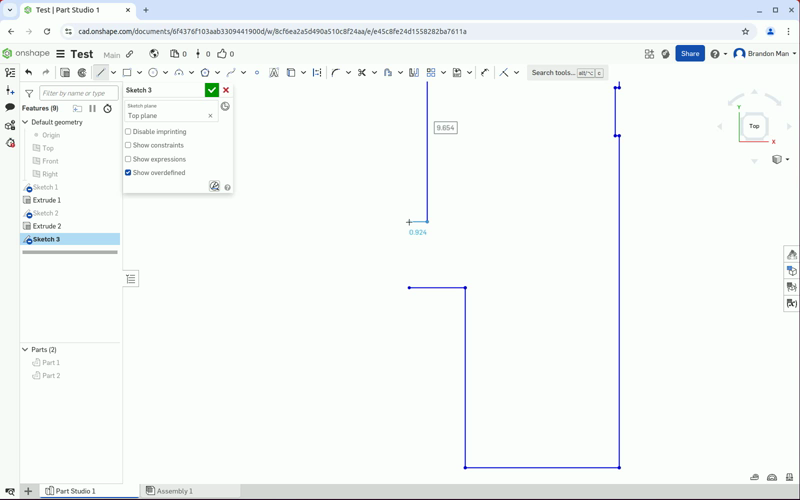
scroll(6)
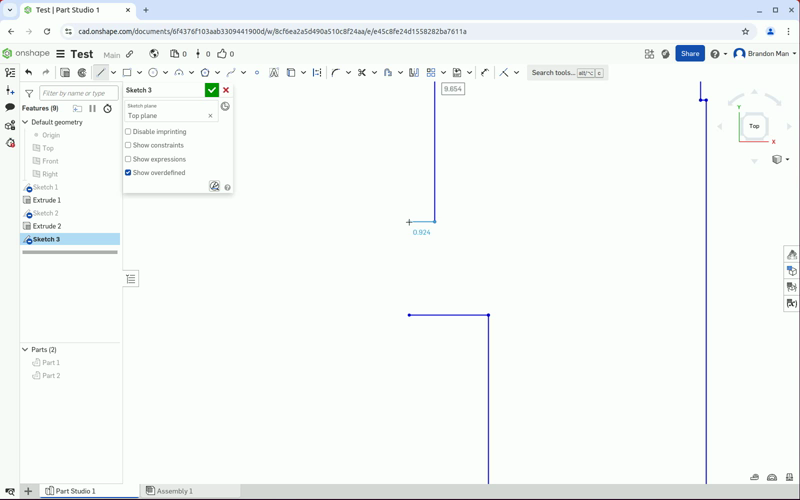
scroll(6)
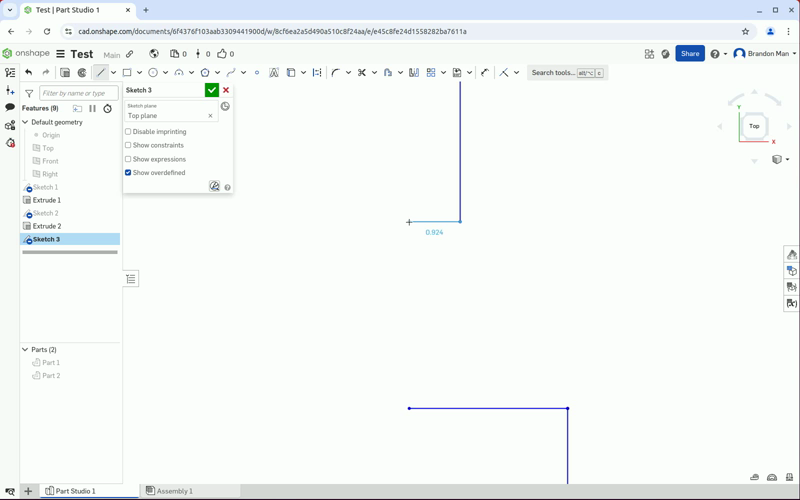
click(409, 221)
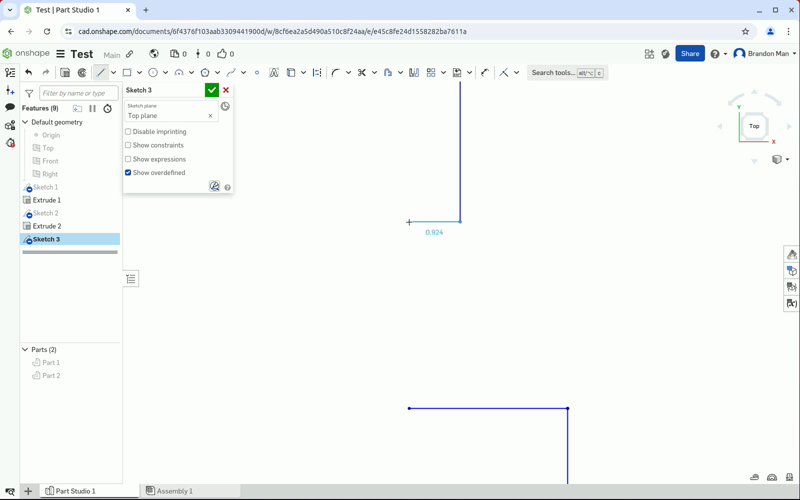
scroll(-6)
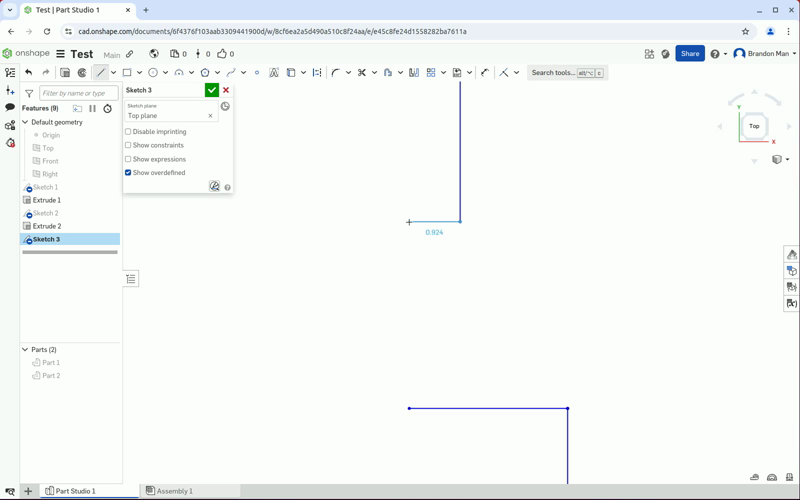
scroll(-6)
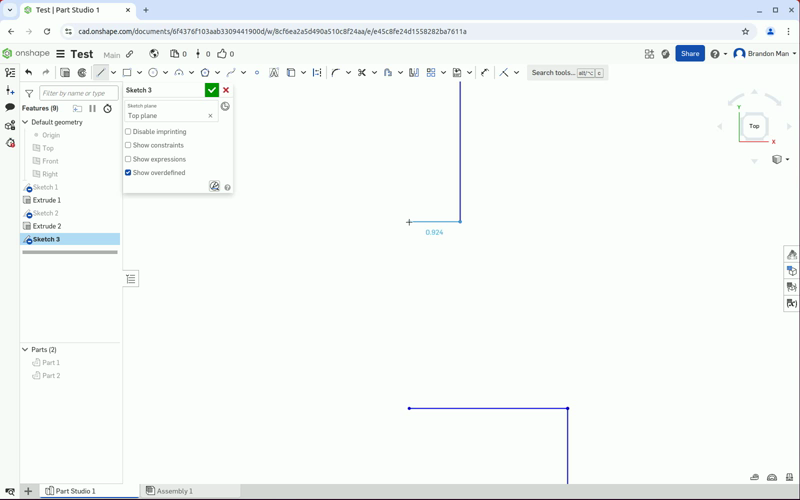
scroll(-6)
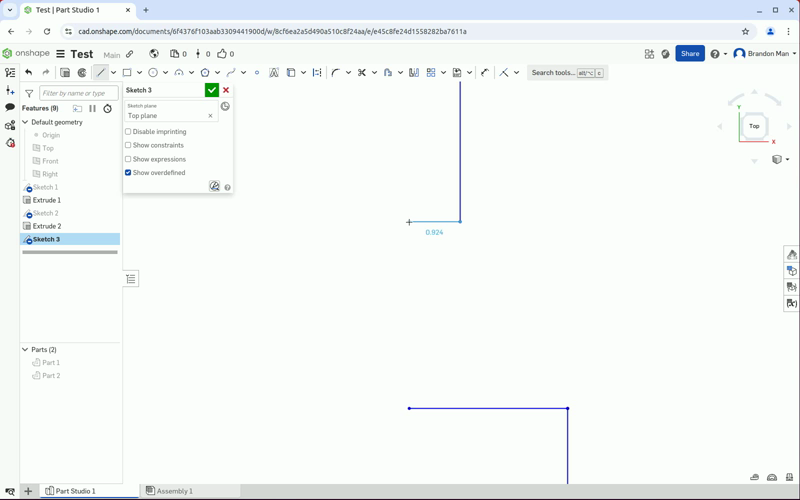
scroll(-6)
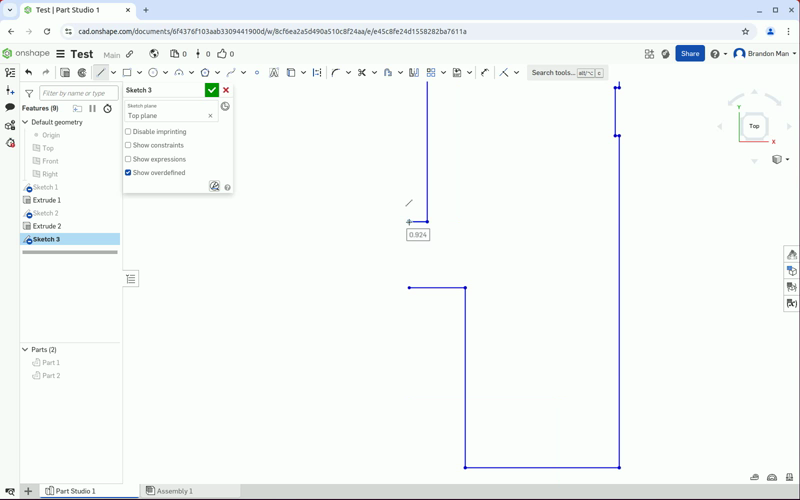
scroll(-6)
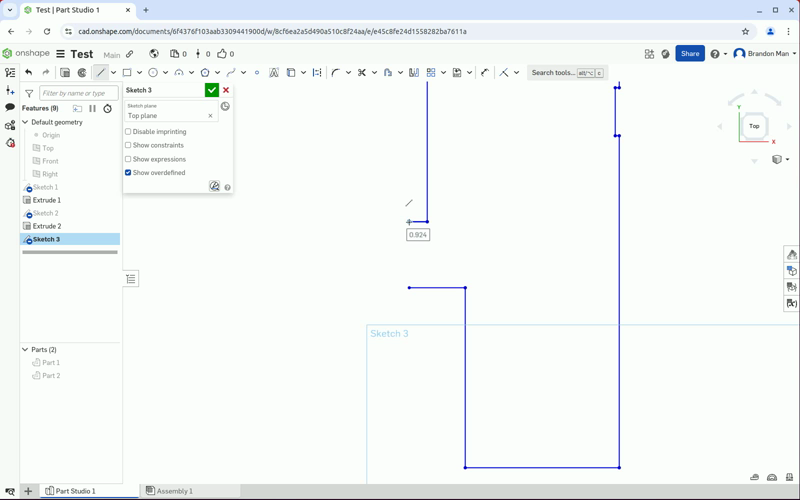
scroll(-6)
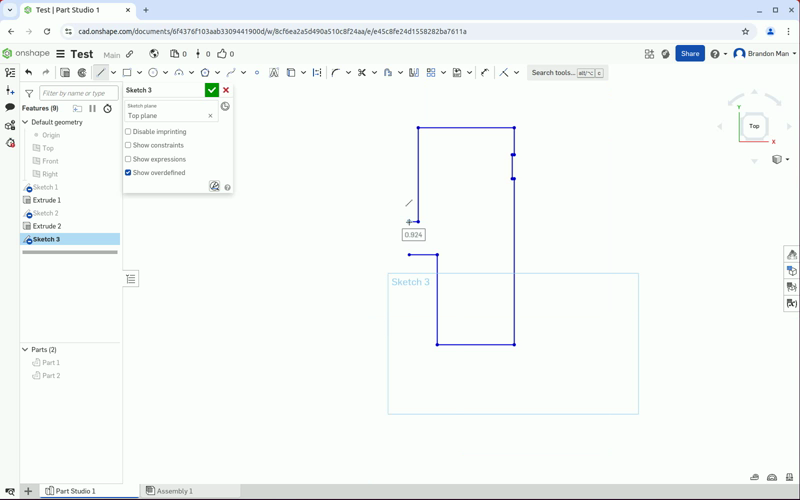
scroll(-6)
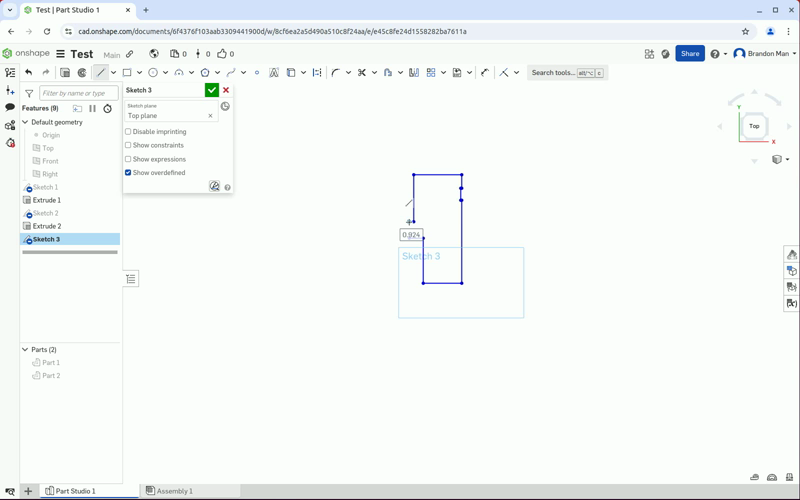
key_up(shift)
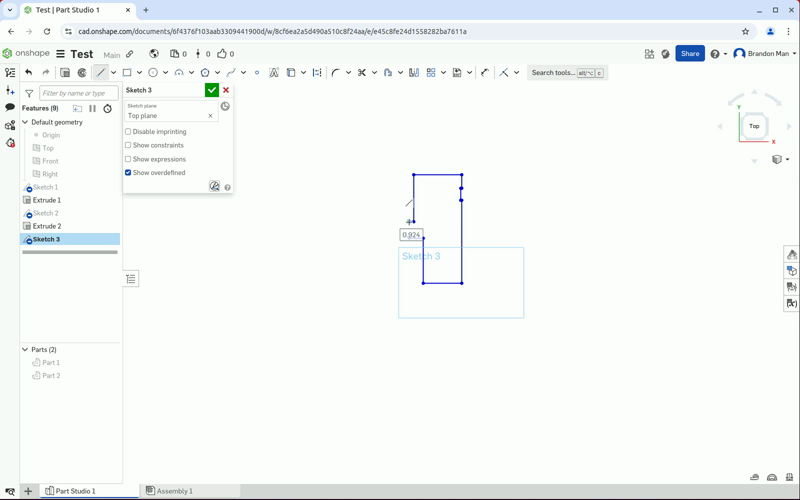
mouse_move(439, 221)
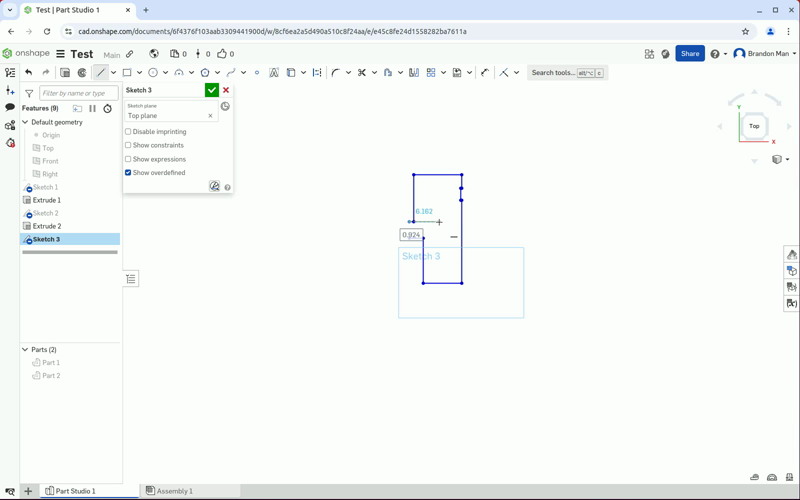
key_down(shift)
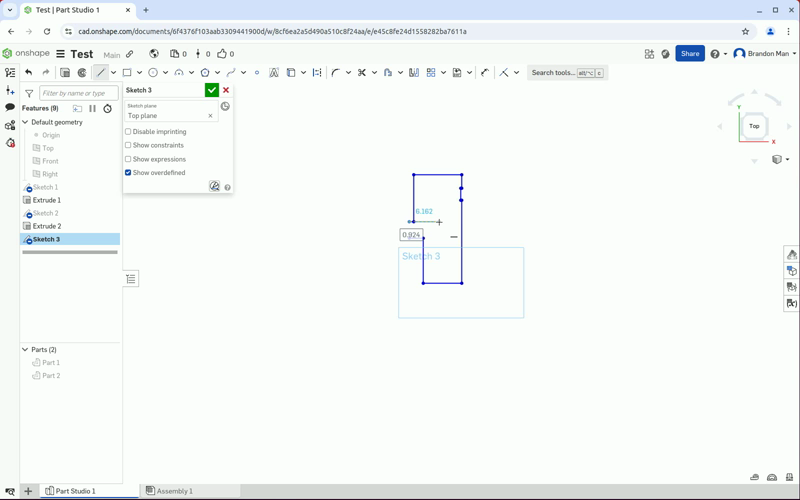
mouse_move(409, 238)
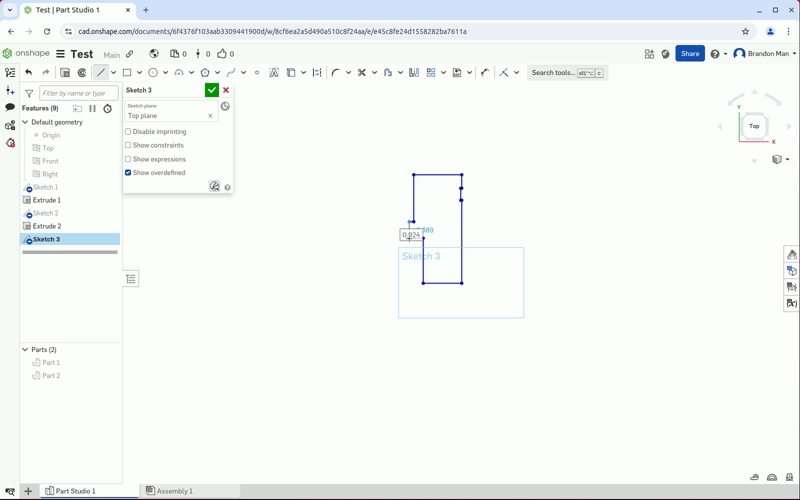
key_up(shift)
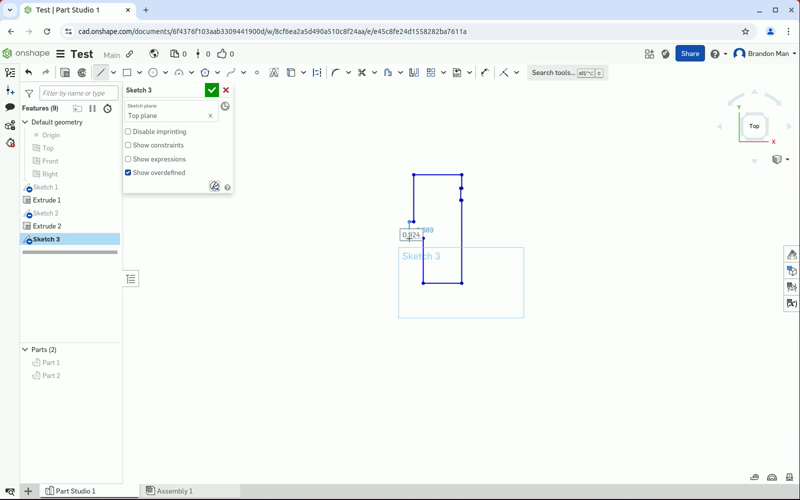
click(409, 238)
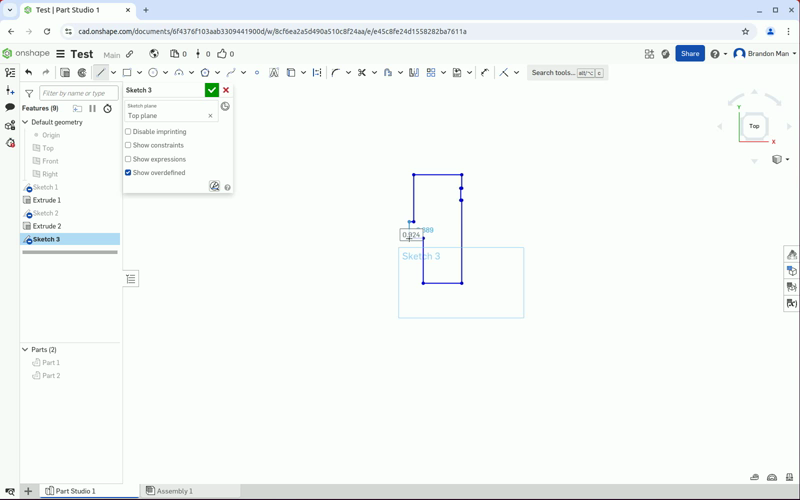
key(esc)
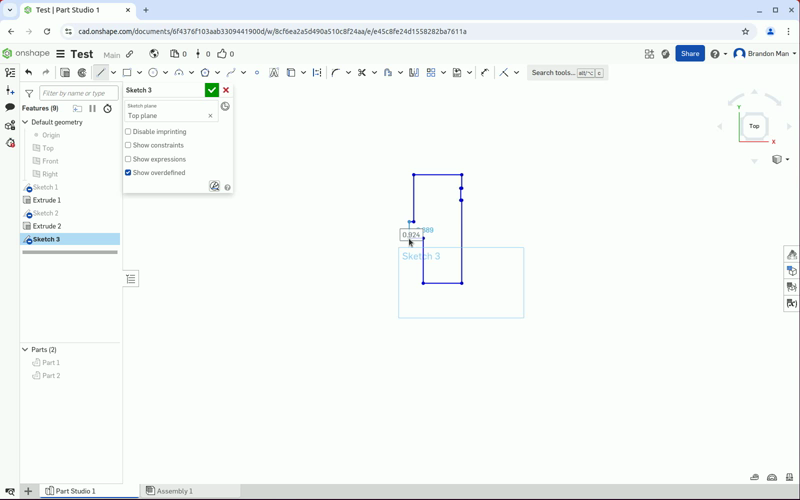
mouse_move(447, 231)
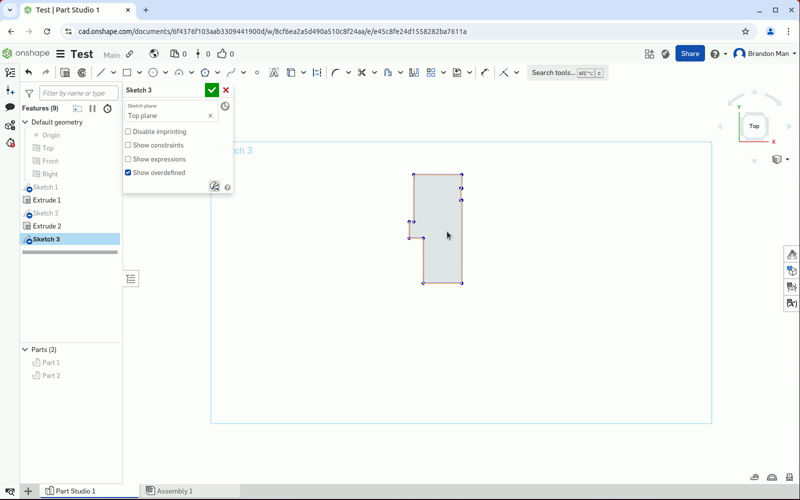
click(447, 231)
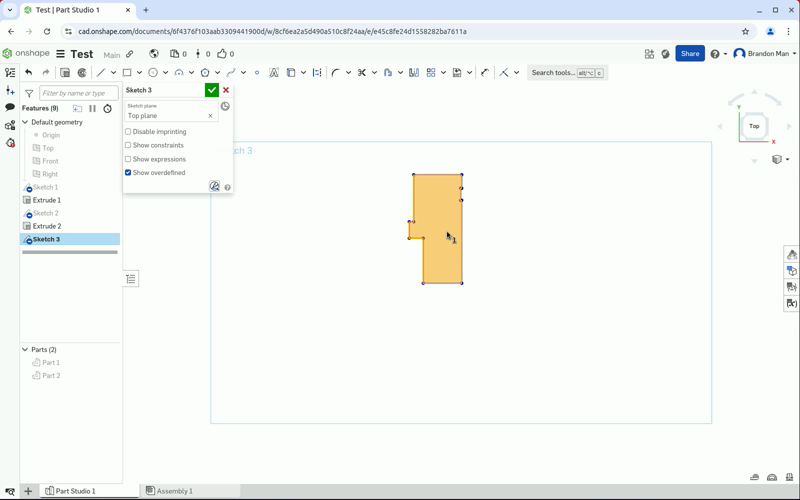
mouse_move(73, 352)
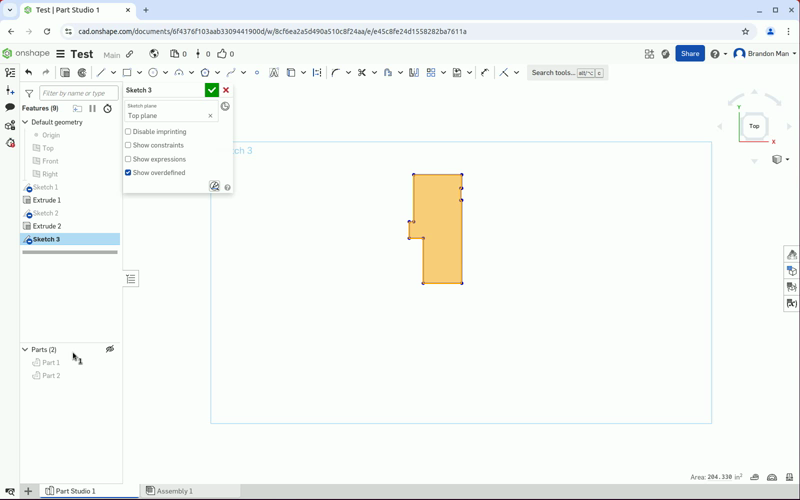
key(shift+y)
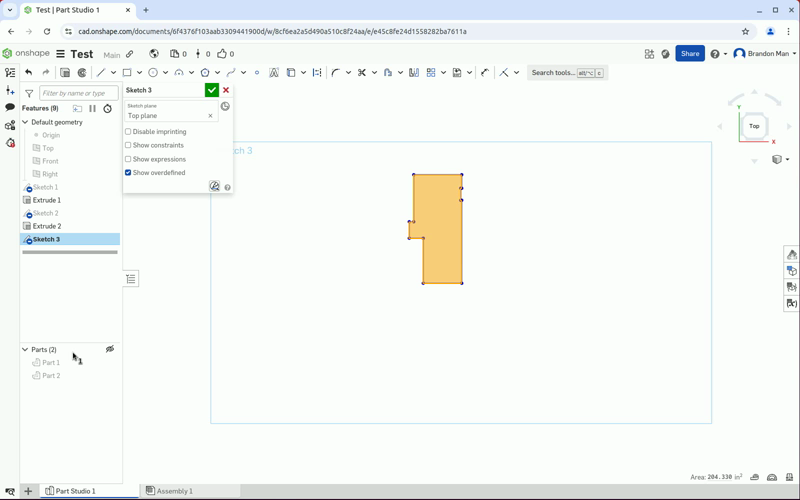
key(shift+e)
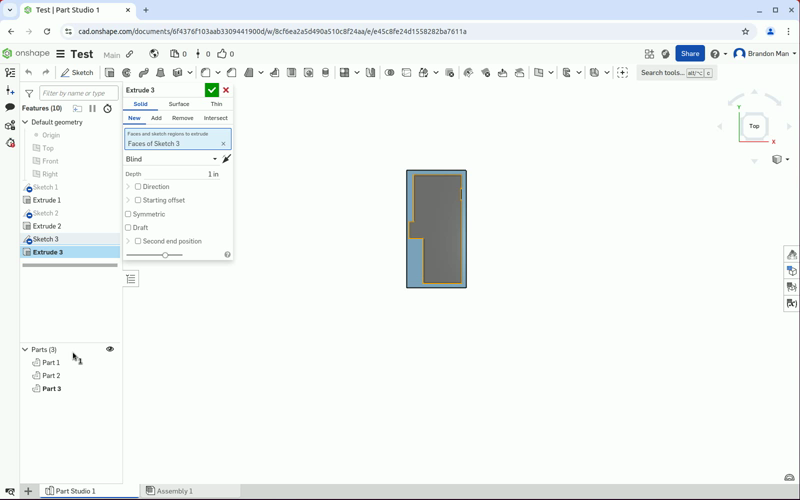
mouse_move(143, 106)
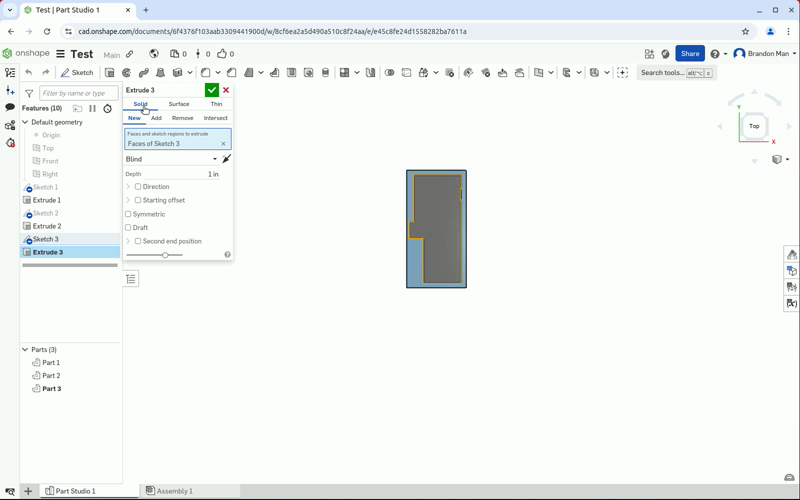
click(143, 106)
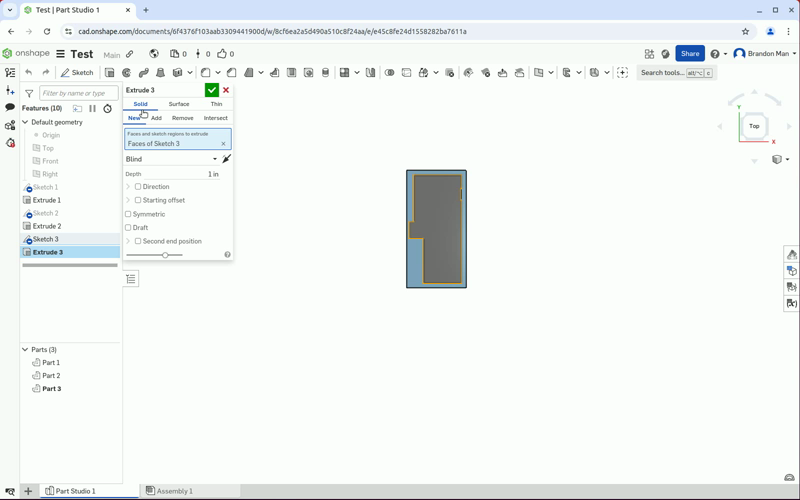
mouse_move(137, 120)
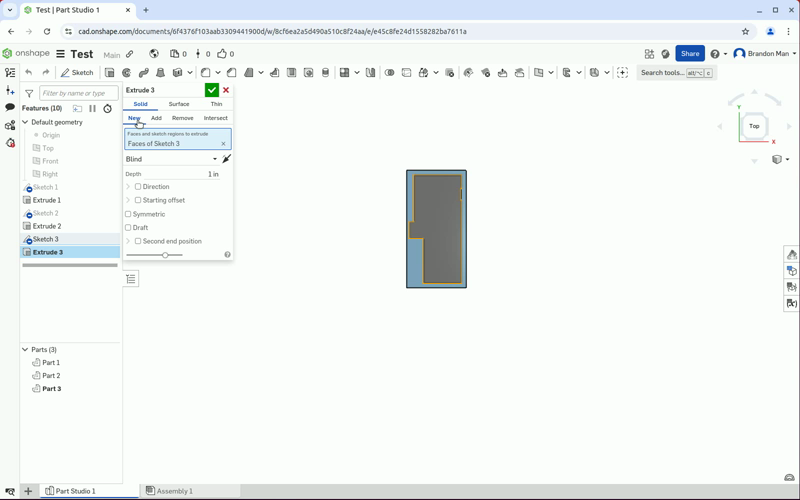
click(137, 120)
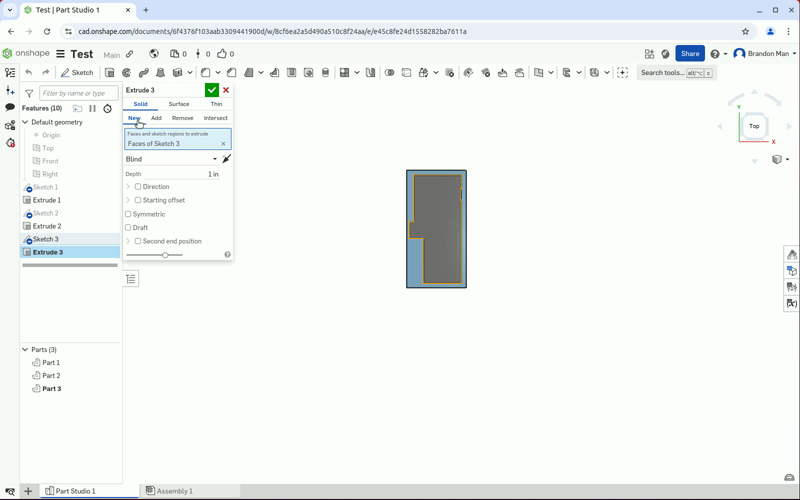
key(tab, 4)
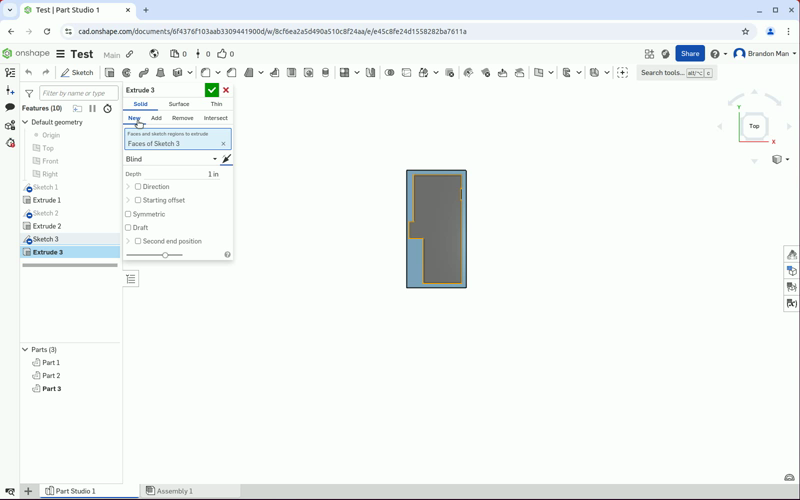
text(-0.722)
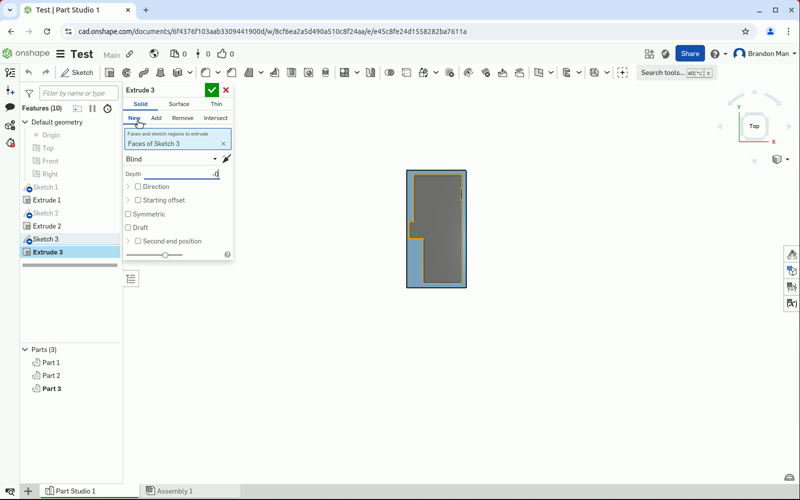
key(enter)
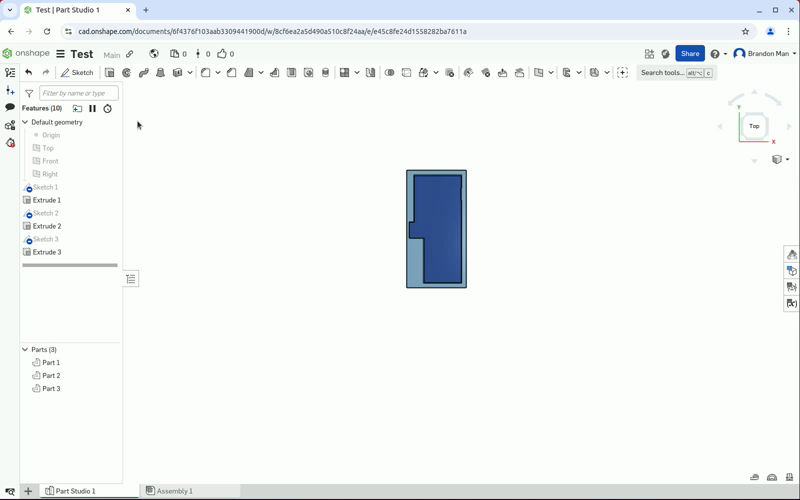
key(shift+h)
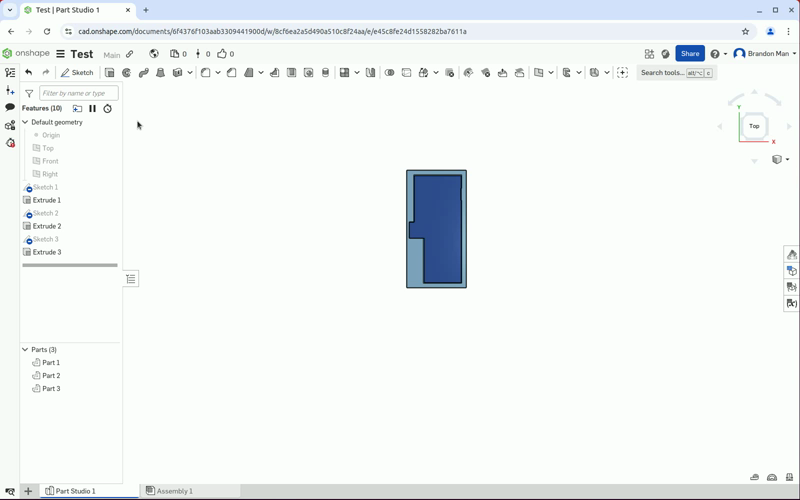
key(shift+h)
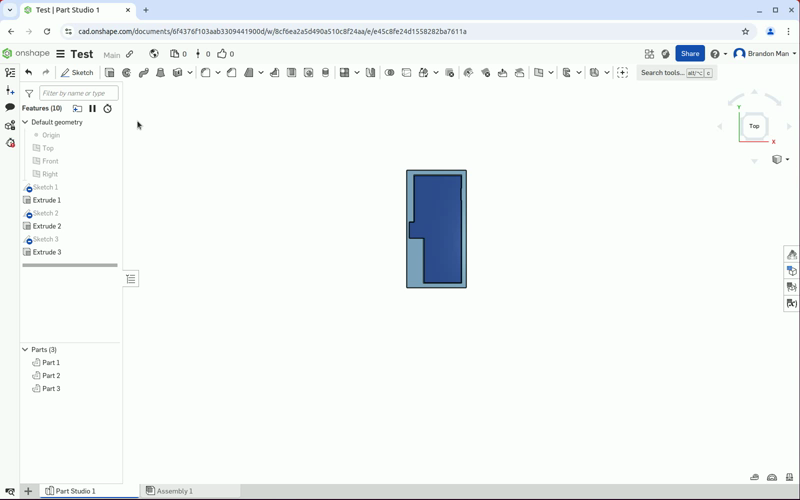
key(shift+7)
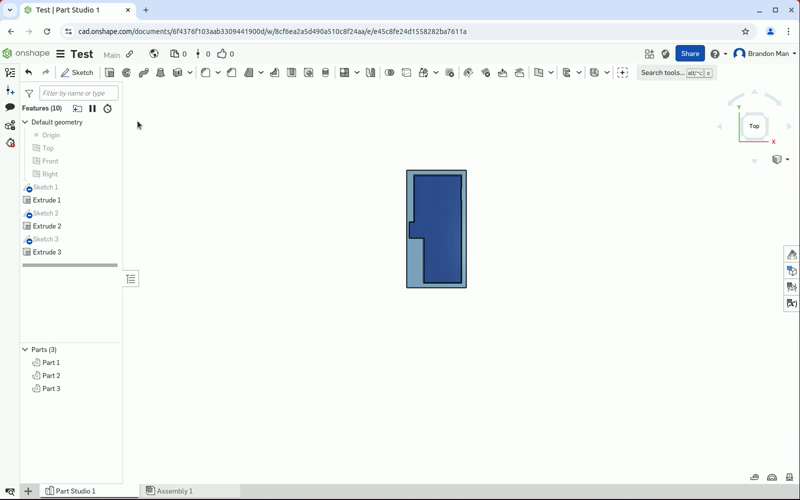
key(up, 3)
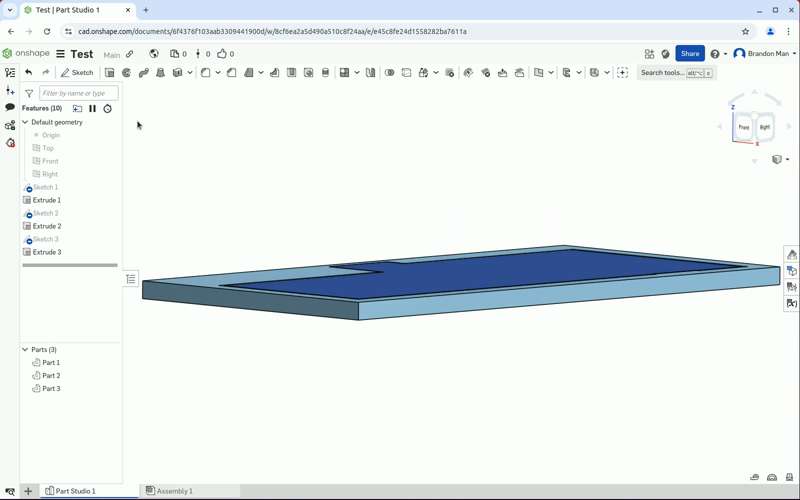
key(left, 3)
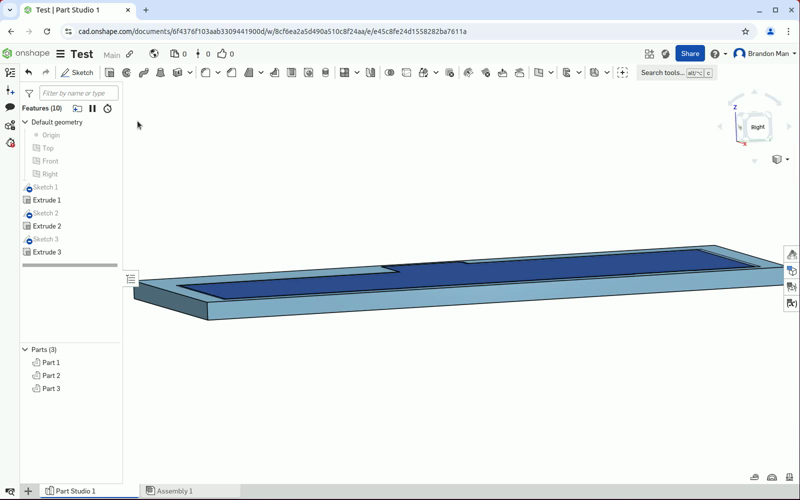
key(right, 3)
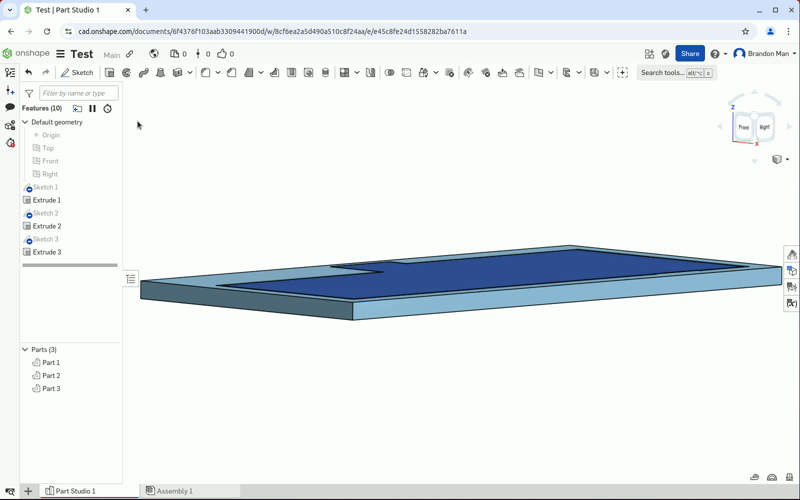
key(down, 3)
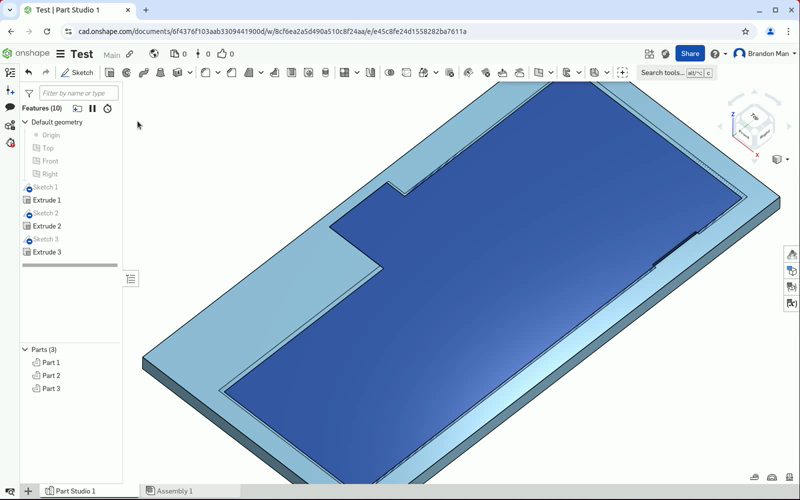
mouse_move(73, 189)
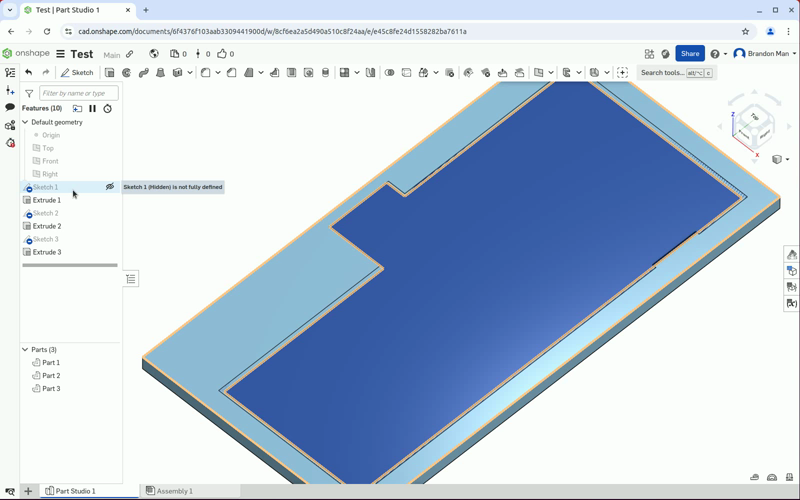
click(73, 189)